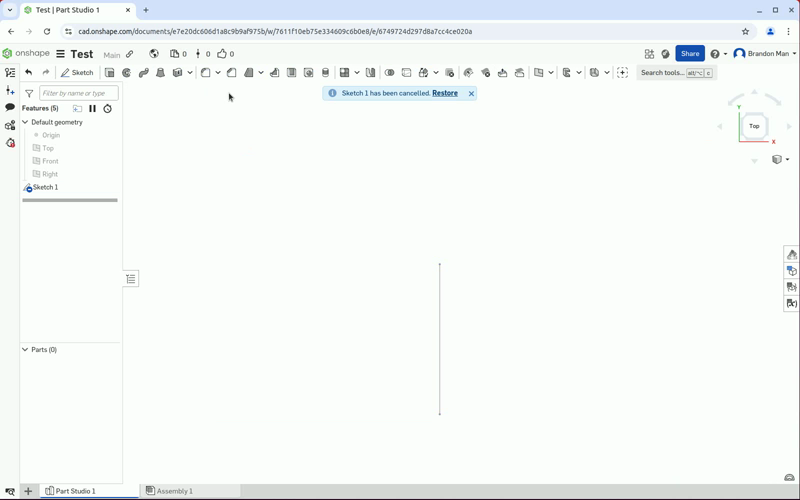
key(shift+h)
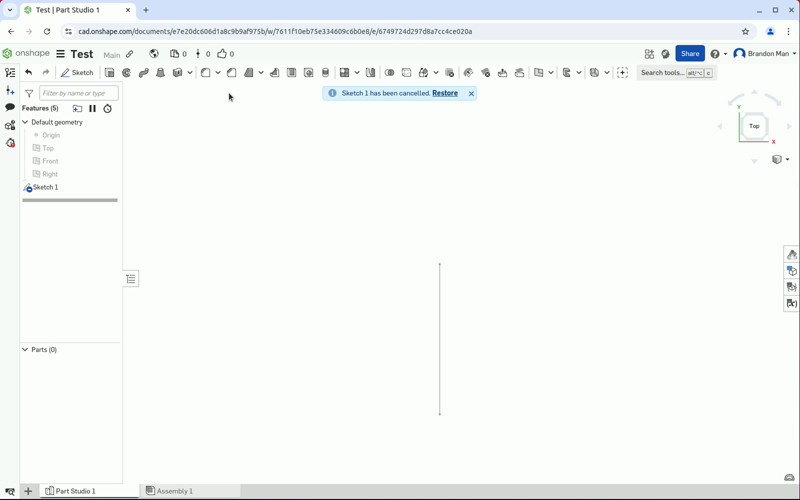
key(shift+s)
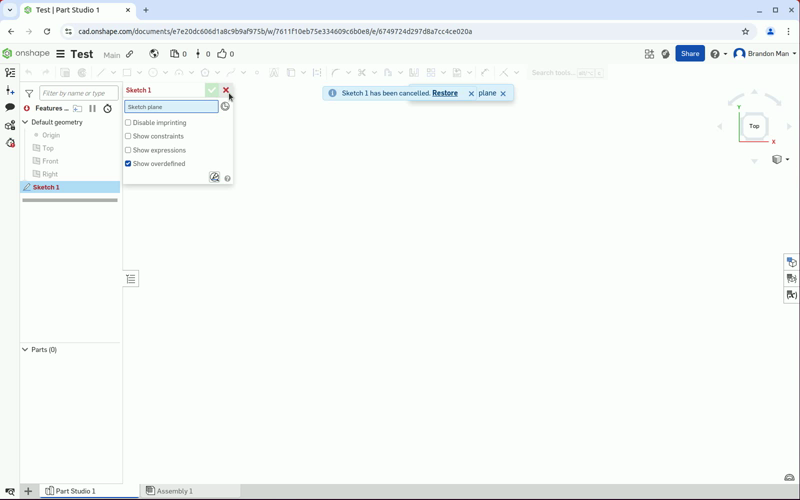
mouse_move(73, 150)
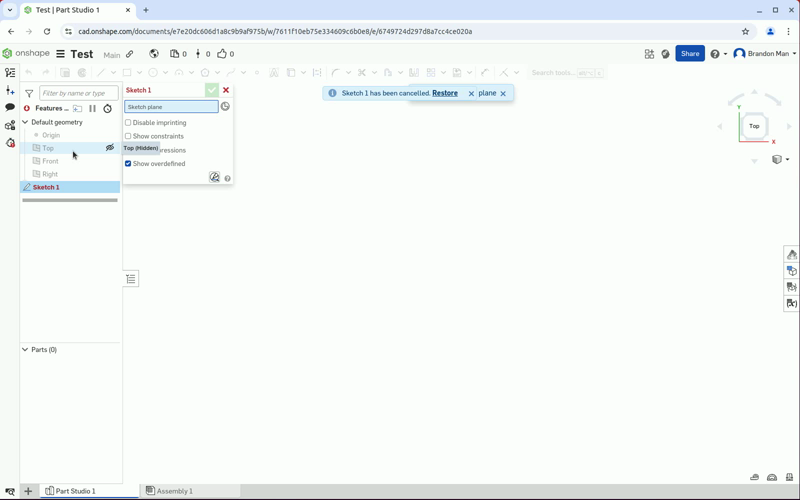
click(73, 150)
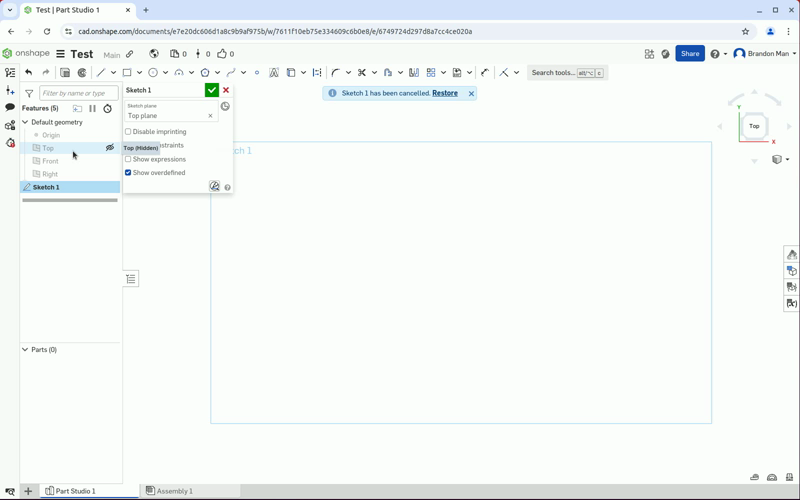
mouse_move(73, 352)
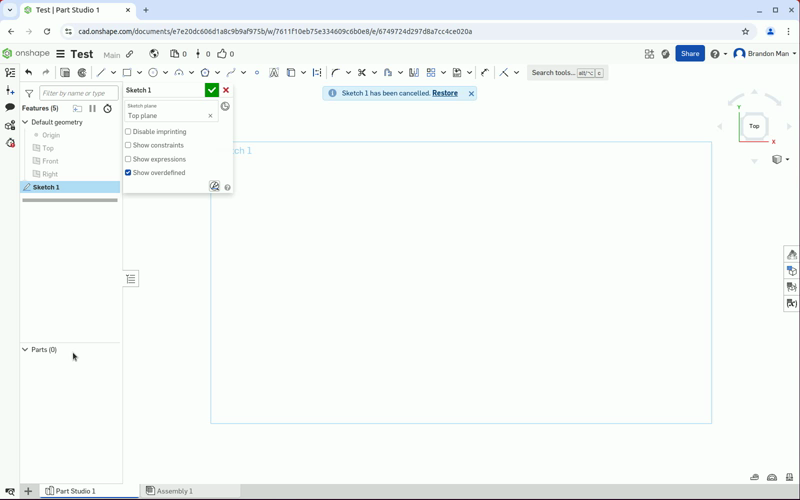
key(y)
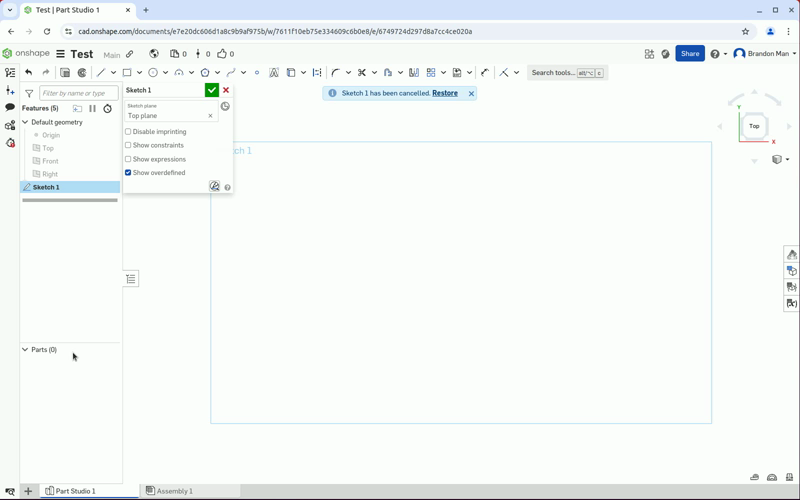
key(l)
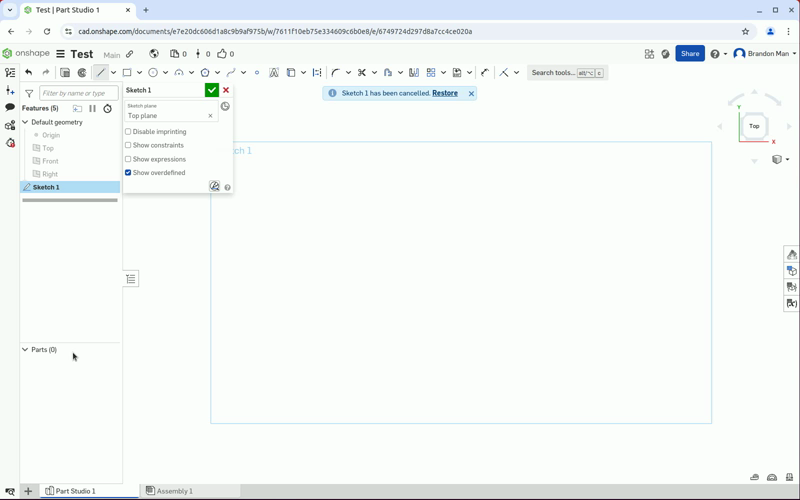
key_down(shift)
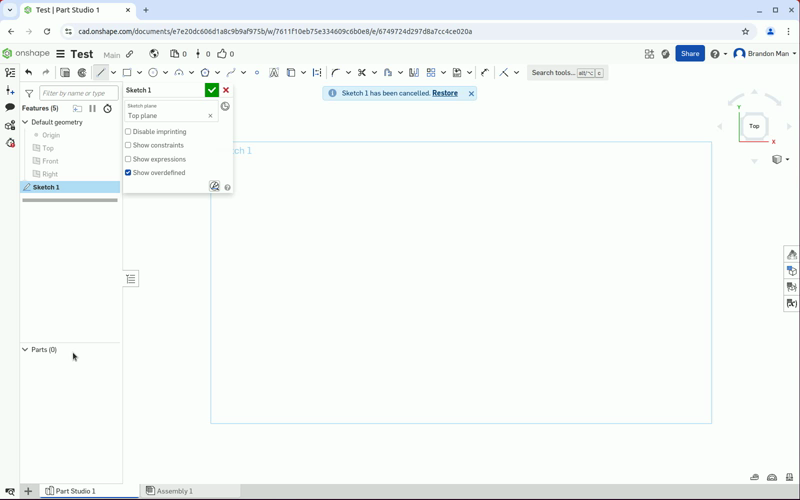
mouse_move(348, 395)
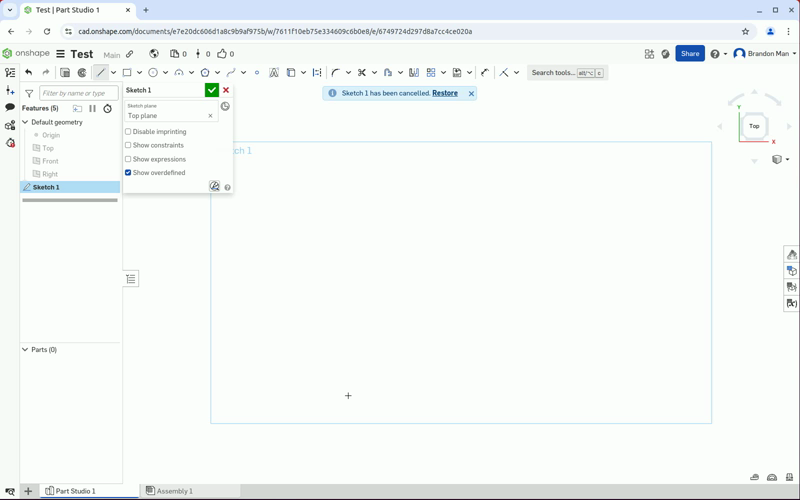
click(348, 395)
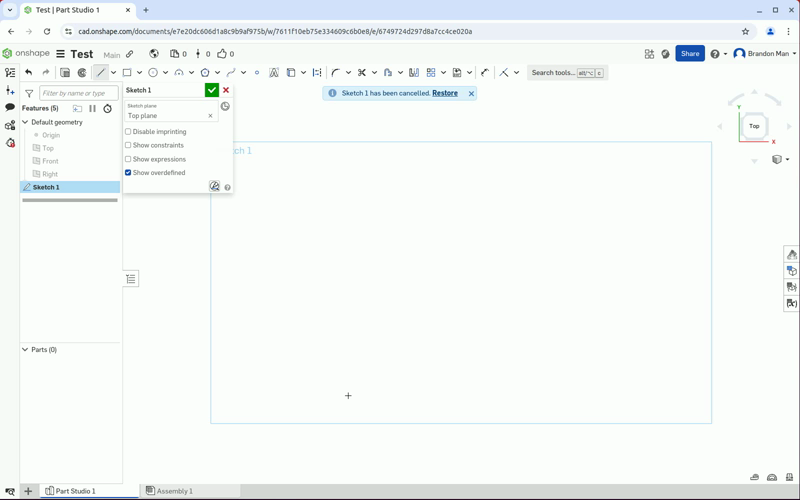
key_up(shift)
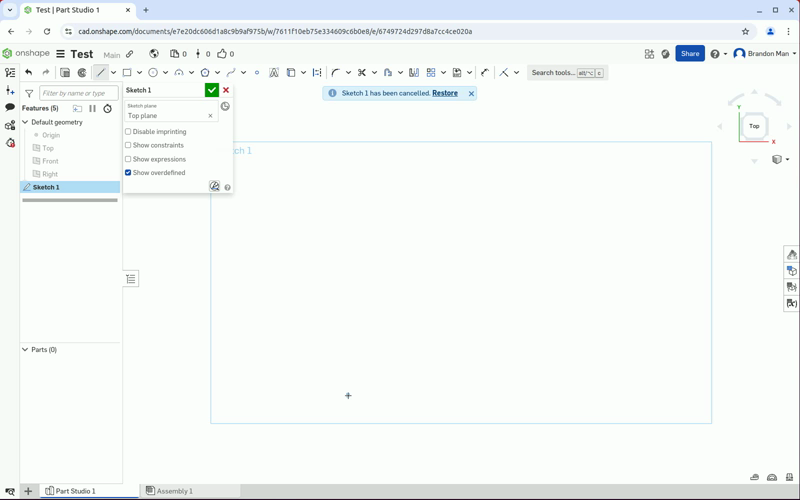
key_down(shift)
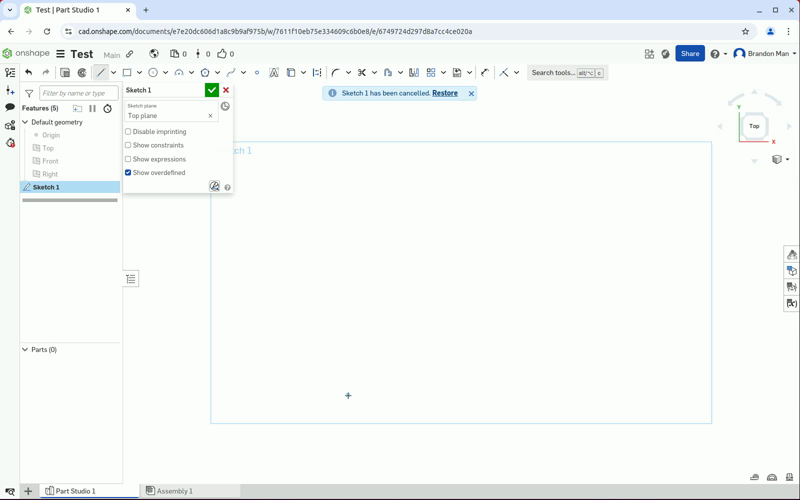
mouse_move(572, 395)
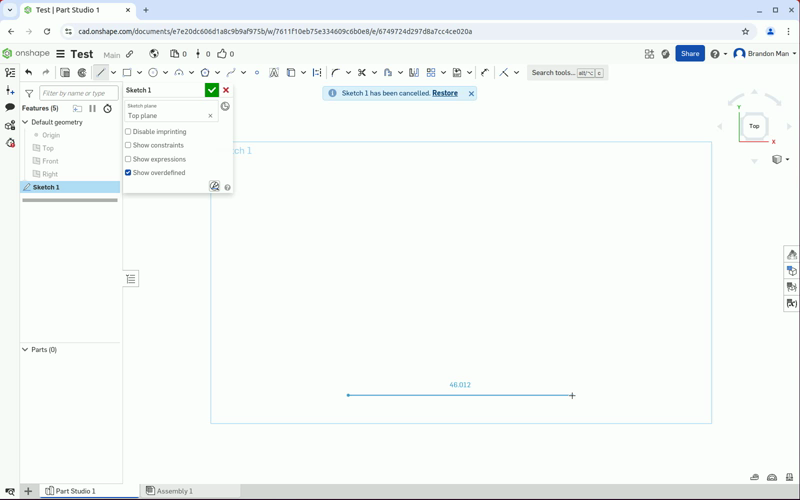
click(572, 395)
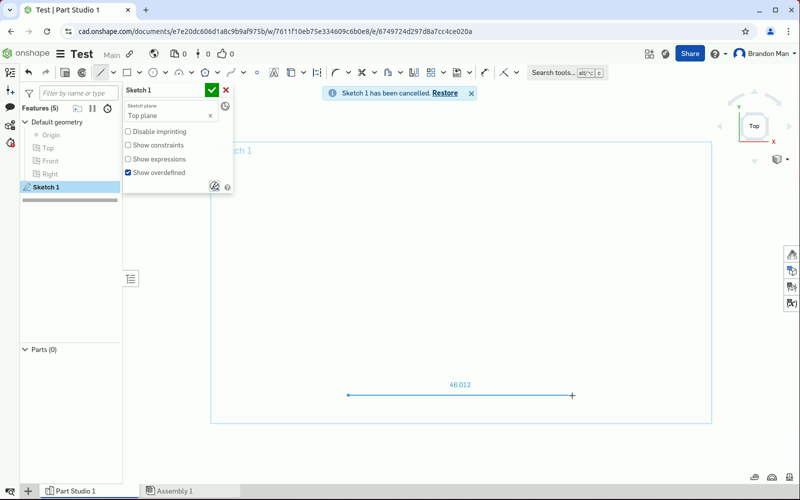
key_up(shift)
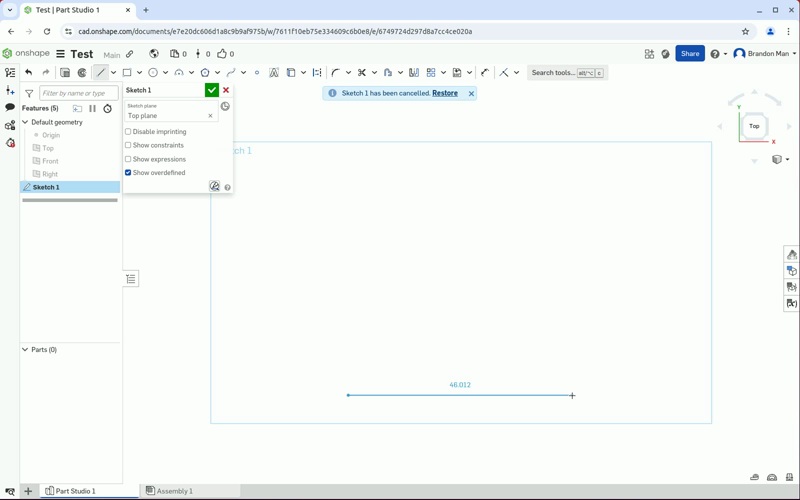
key_down(shift)
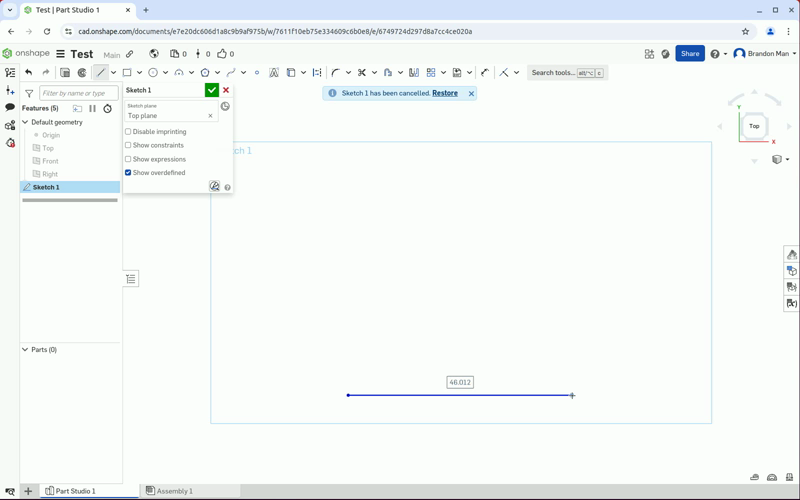
mouse_move(572, 171)
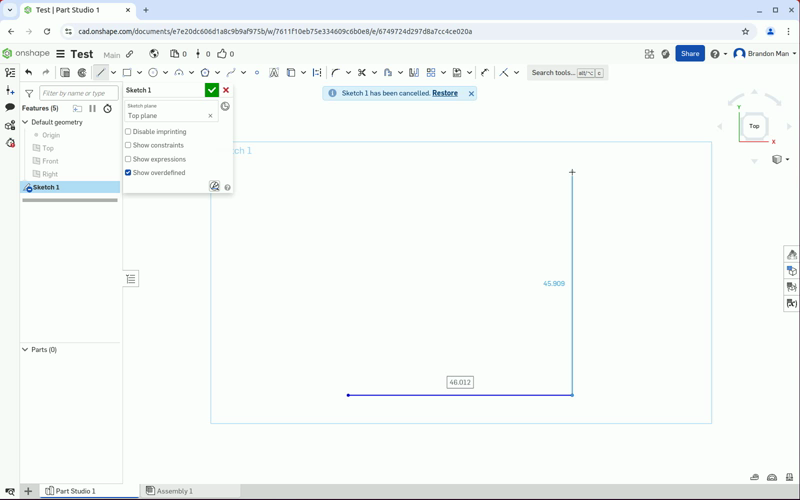
click(572, 171)
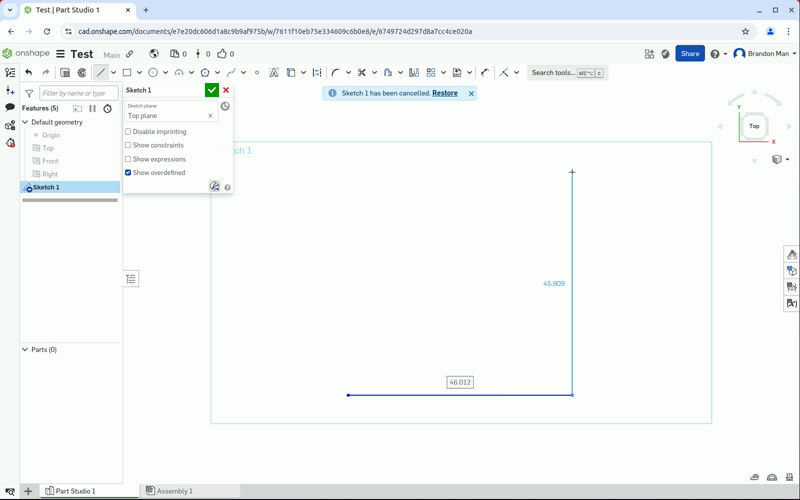
key_up(shift)
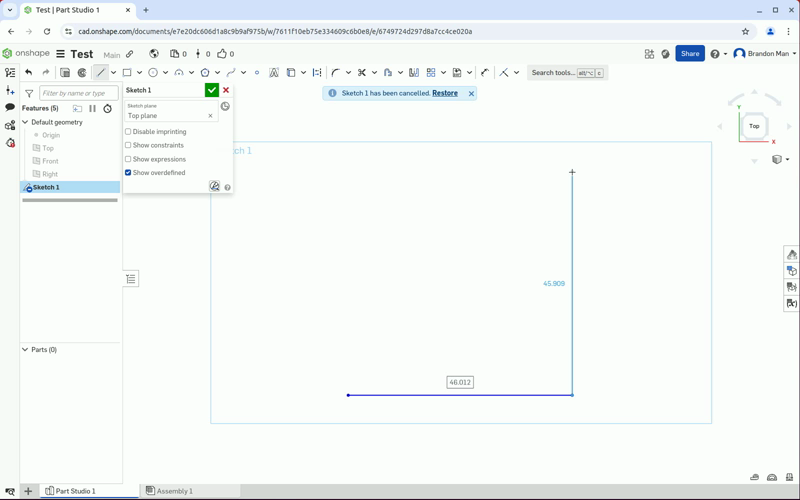
key_down(shift)
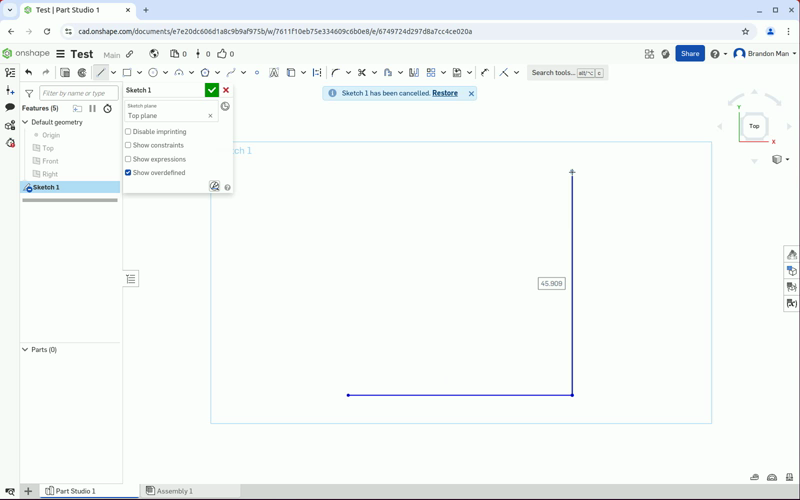
mouse_move(348, 171)
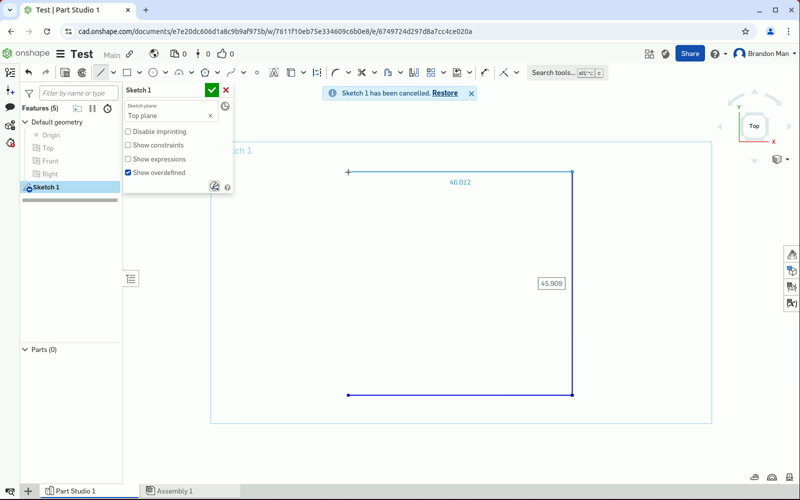
click(348, 171)
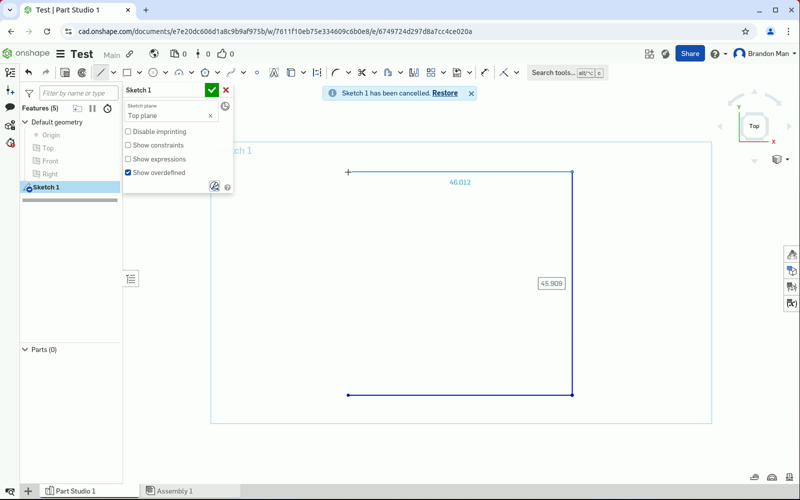
key_up(shift)
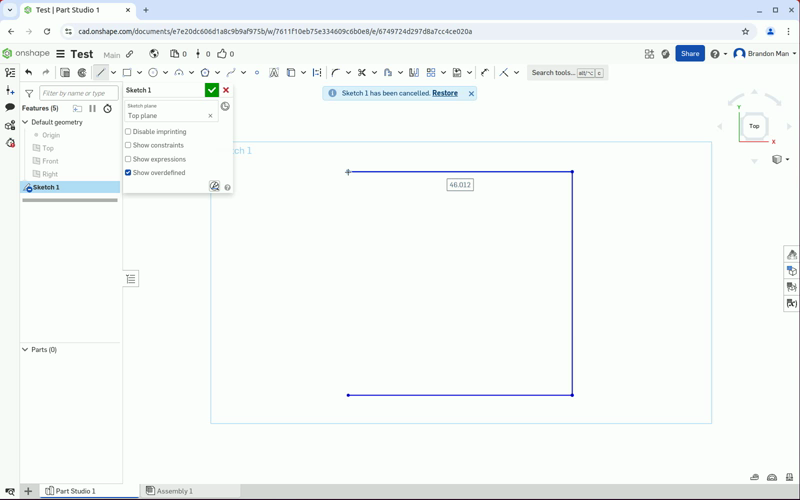
key_down(shift)
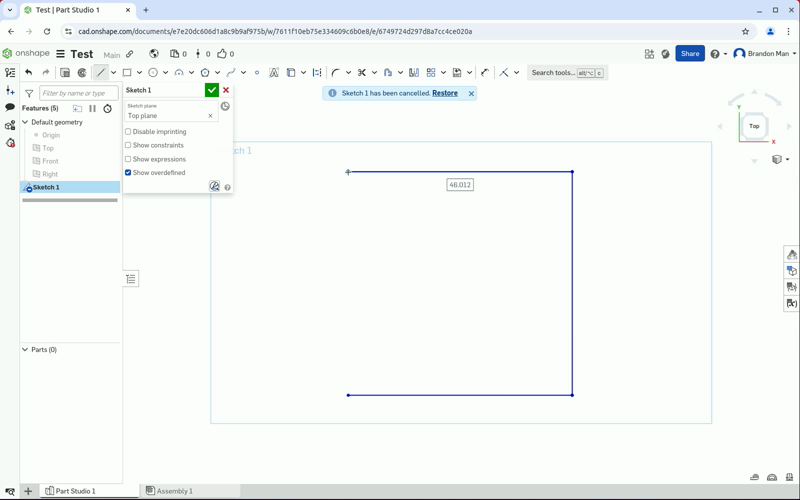
mouse_move(348, 395)
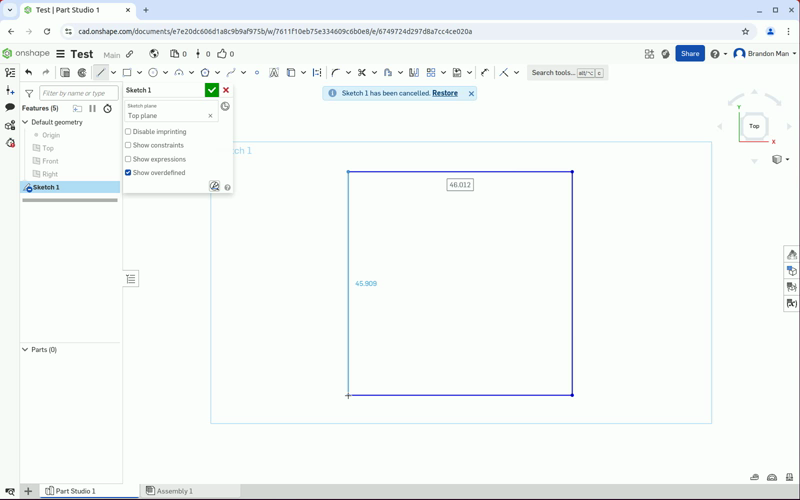
key_up(shift)
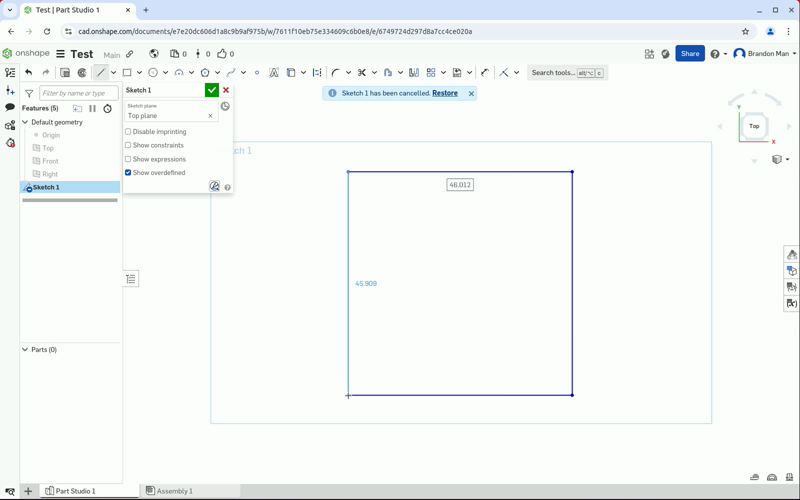
click(348, 395)
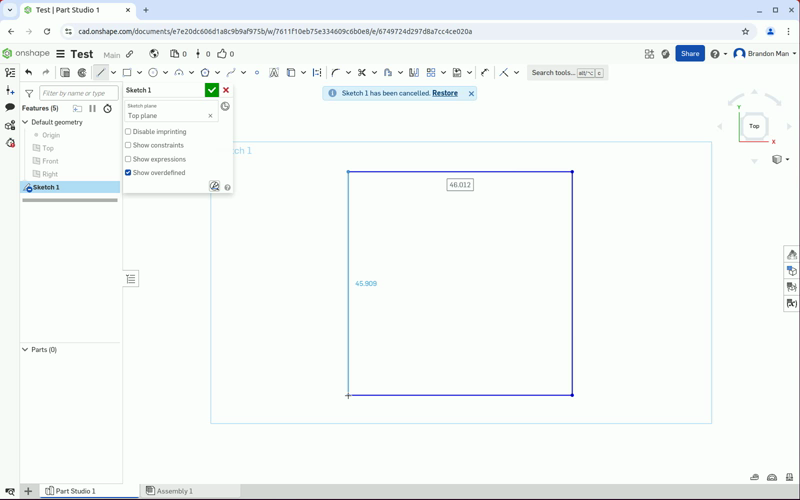
key(esc)
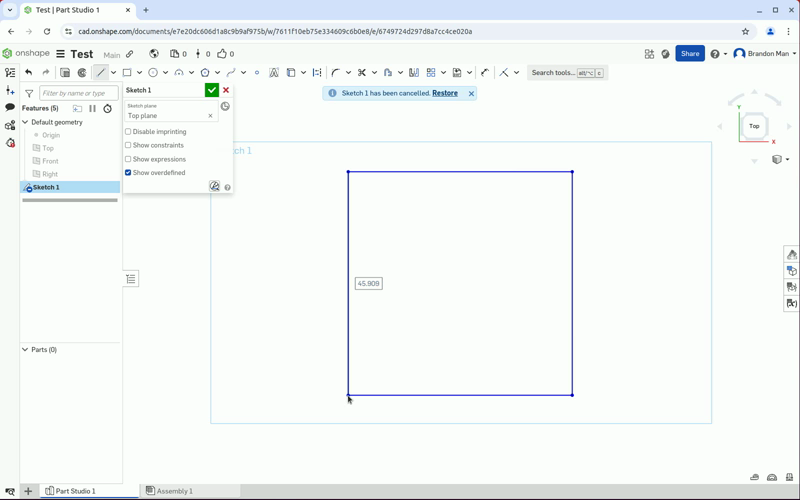
key(l)
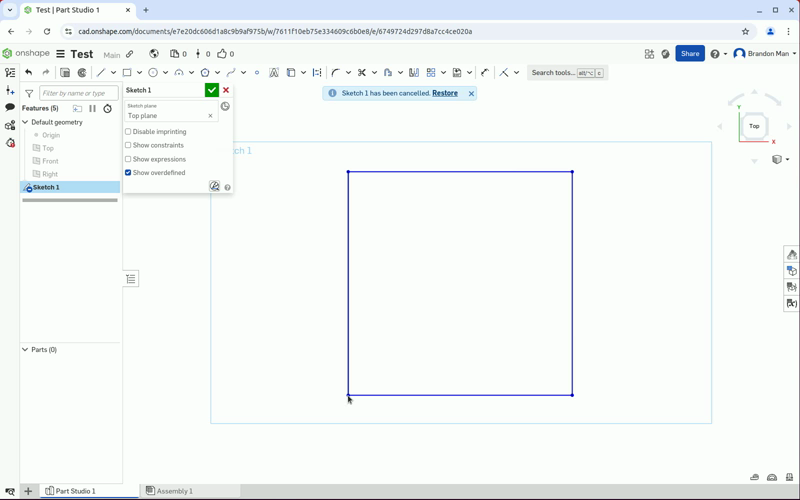
key_down(shift)
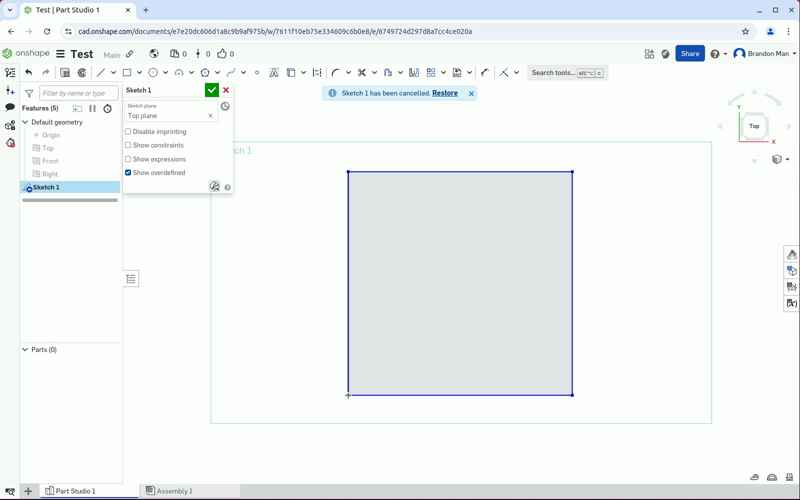
mouse_move(369, 374)
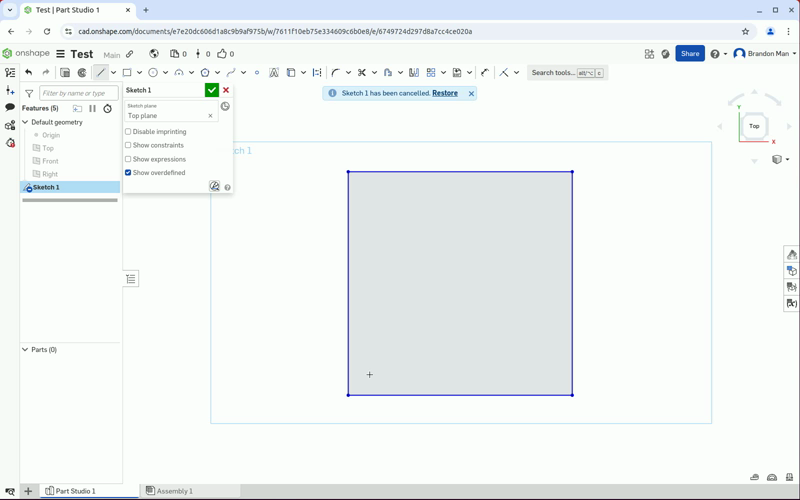
click(369, 374)
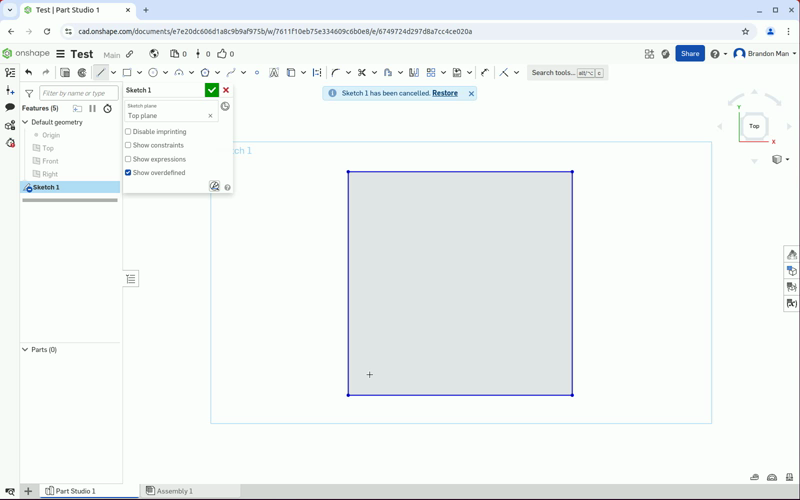
key_up(shift)
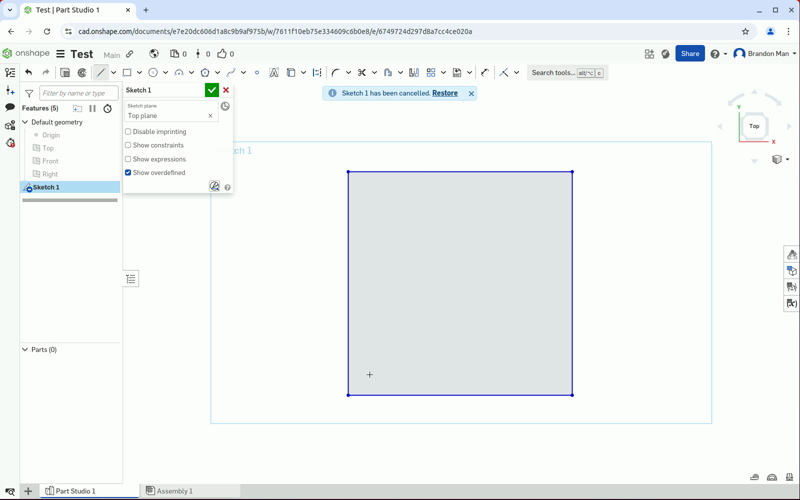
key_down(shift)
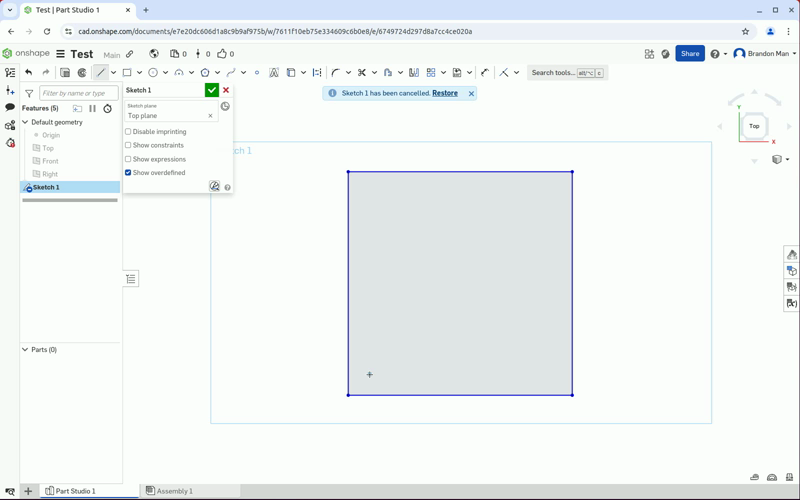
mouse_move(536, 374)
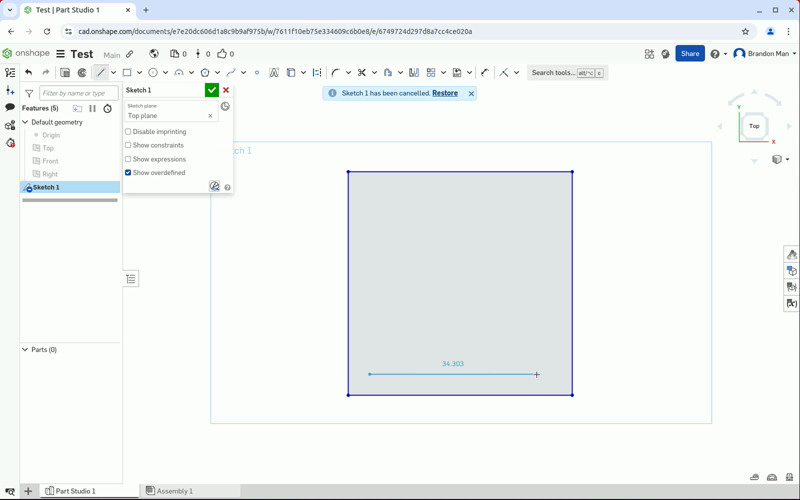
click(536, 374)
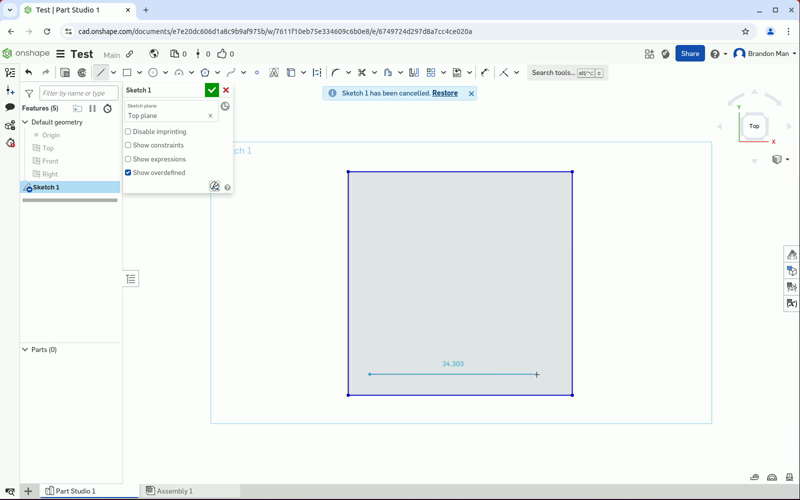
key_up(shift)
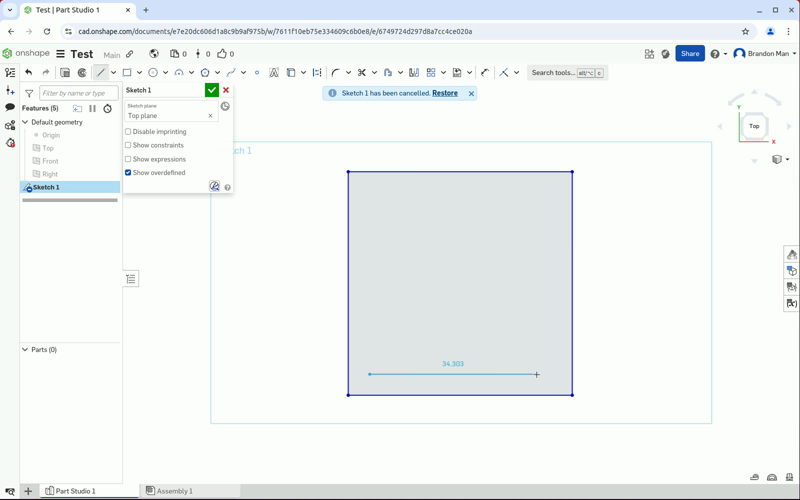
key_down(shift)
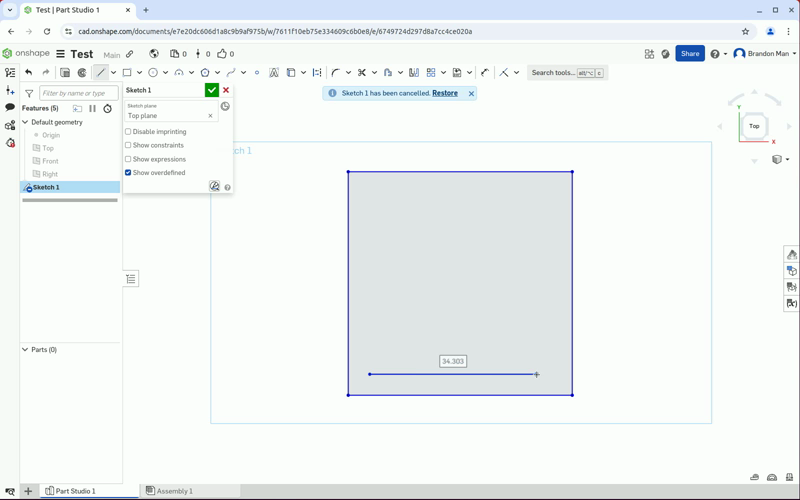
mouse_move(369, 207)
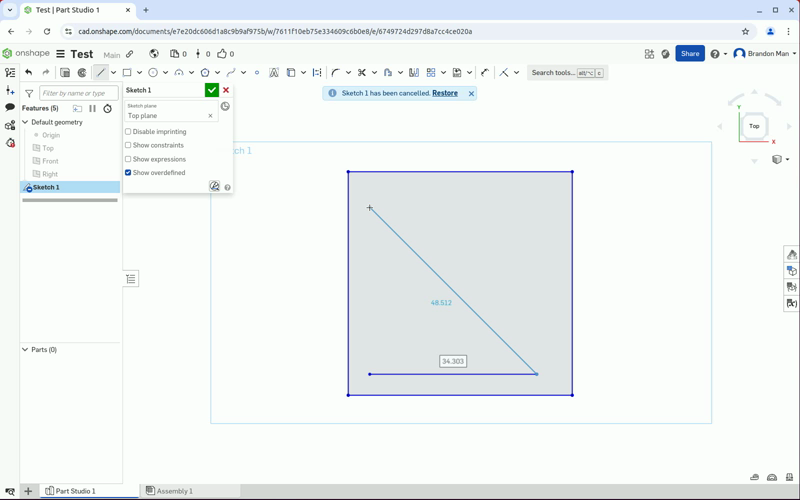
click(369, 207)
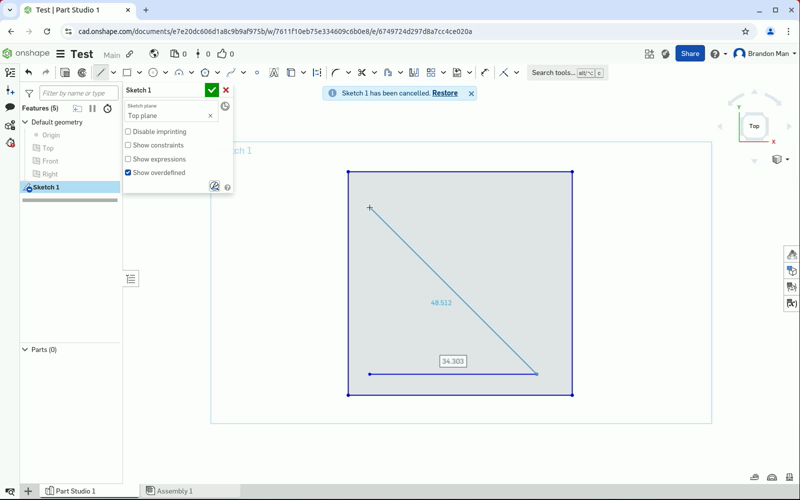
key_up(shift)
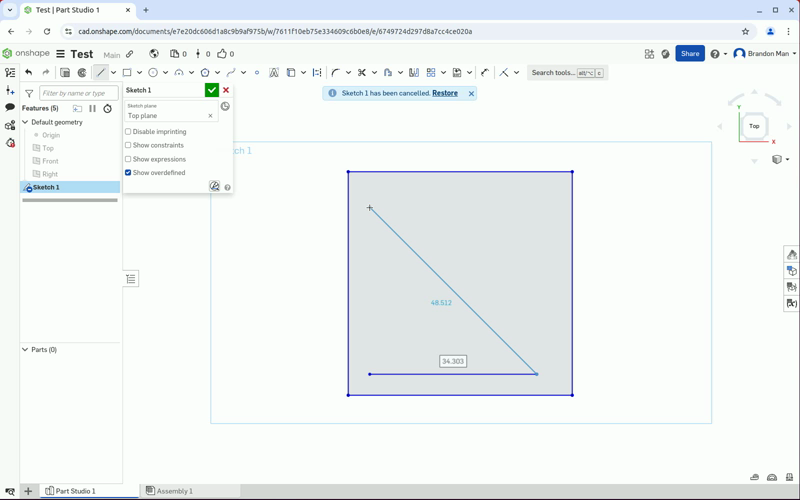
key_down(shift)
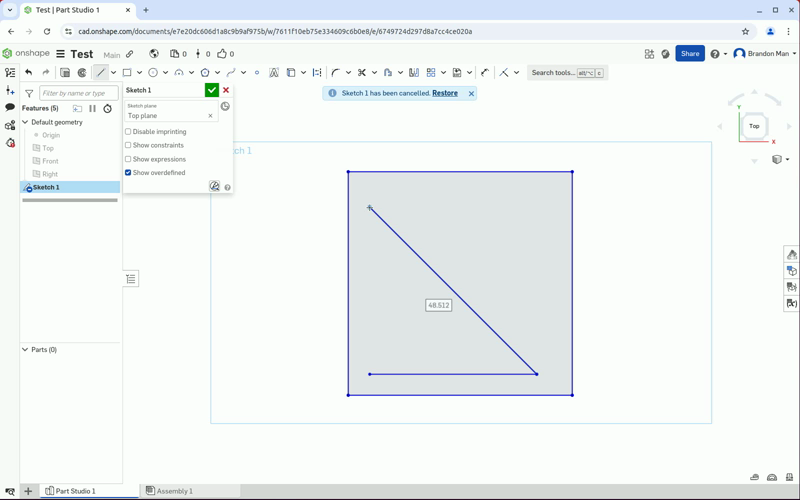
mouse_move(369, 374)
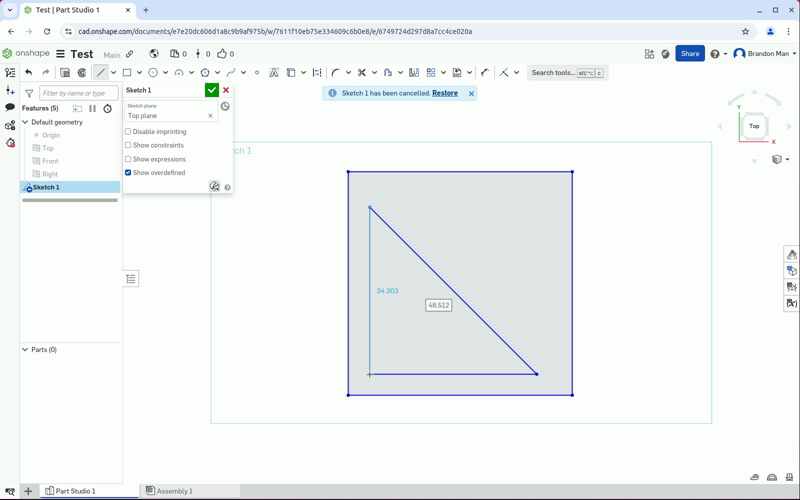
key_up(shift)
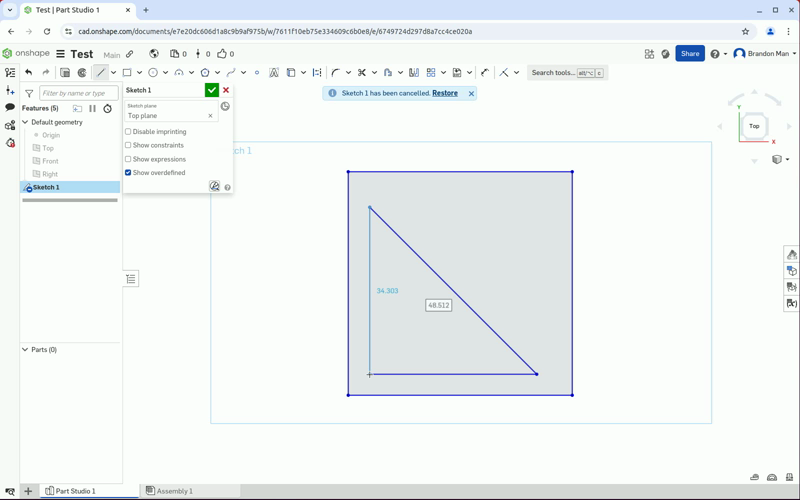
click(369, 374)
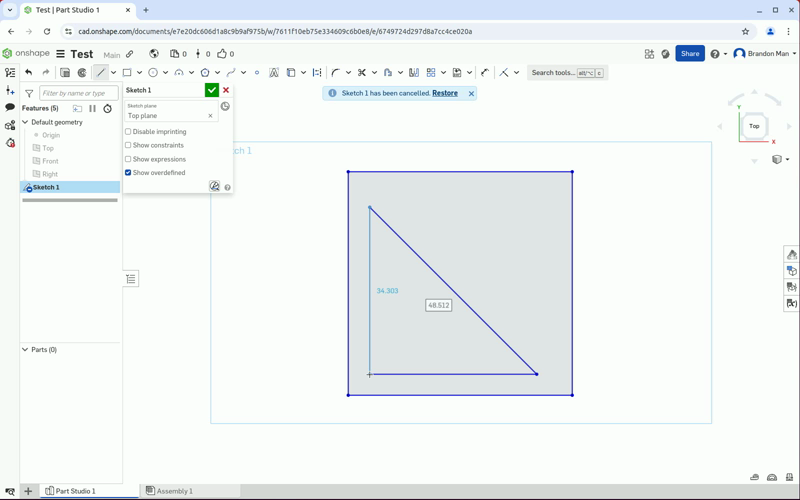
key(esc)
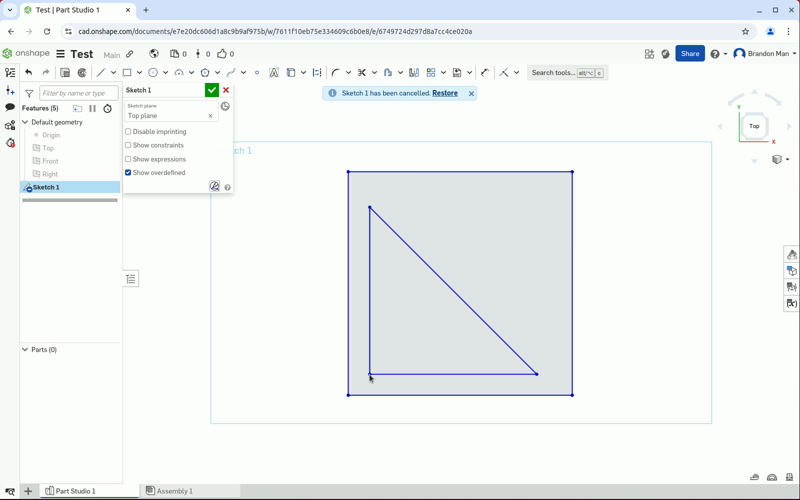
key(l)
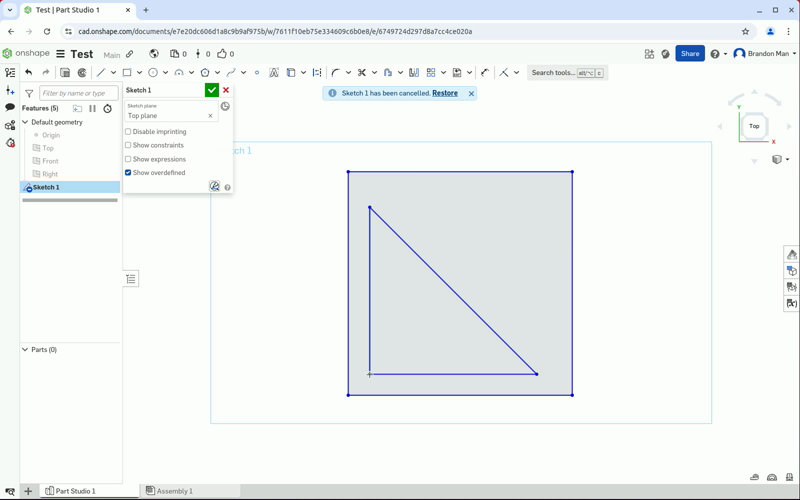
key_down(shift)
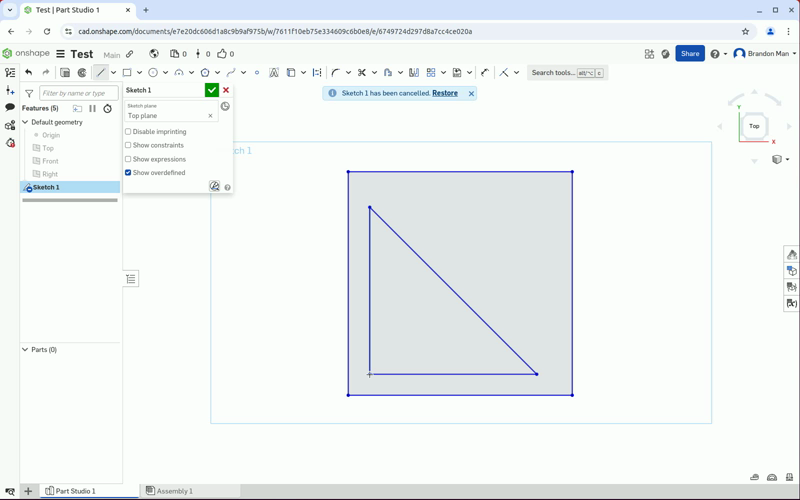
mouse_move(383, 192)
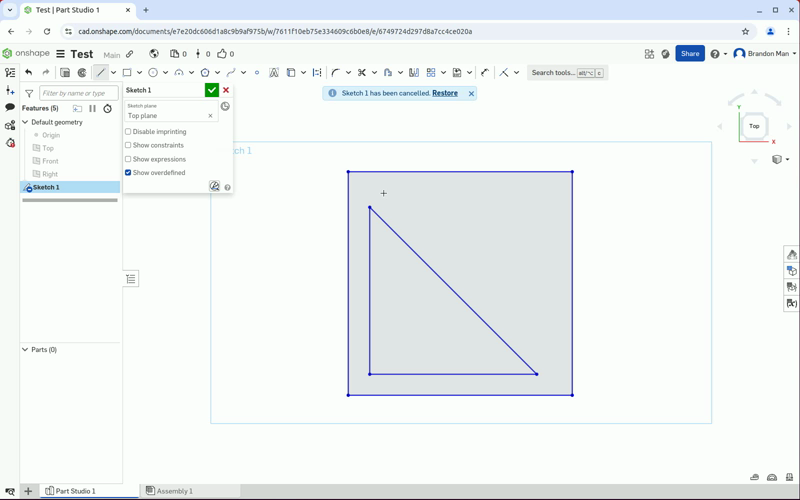
click(383, 192)
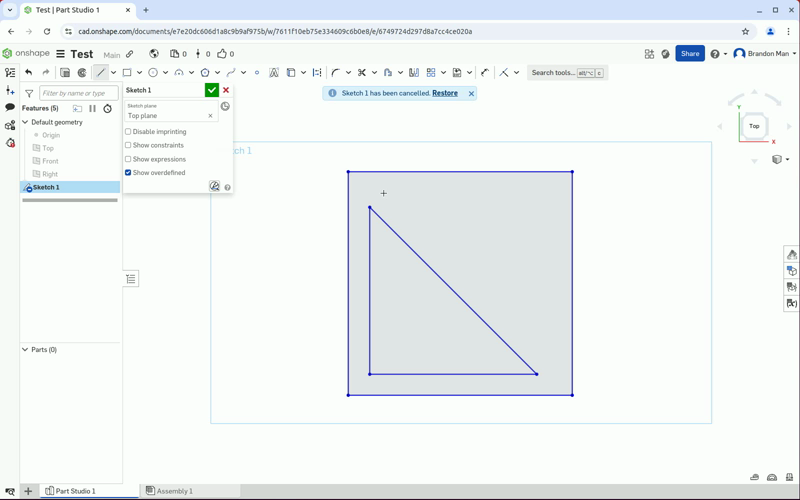
key_up(shift)
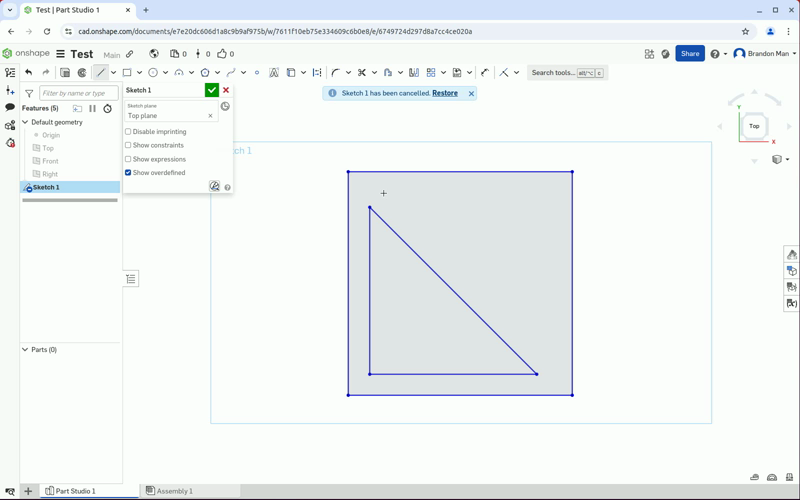
key_down(shift)
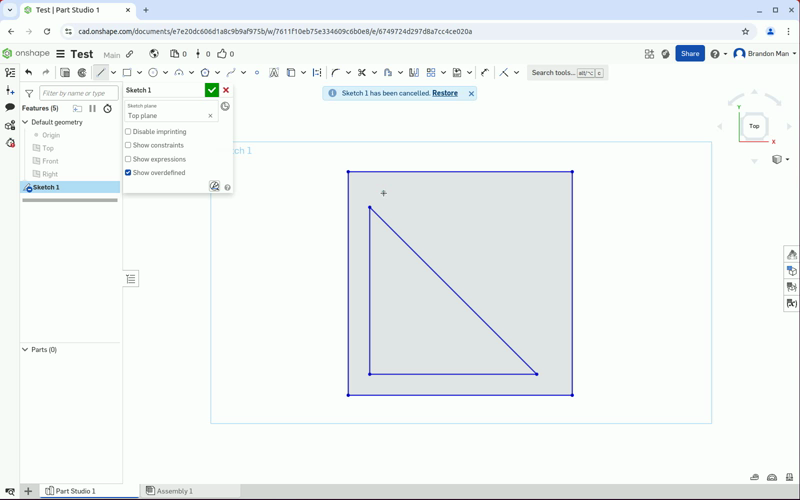
mouse_move(550, 360)
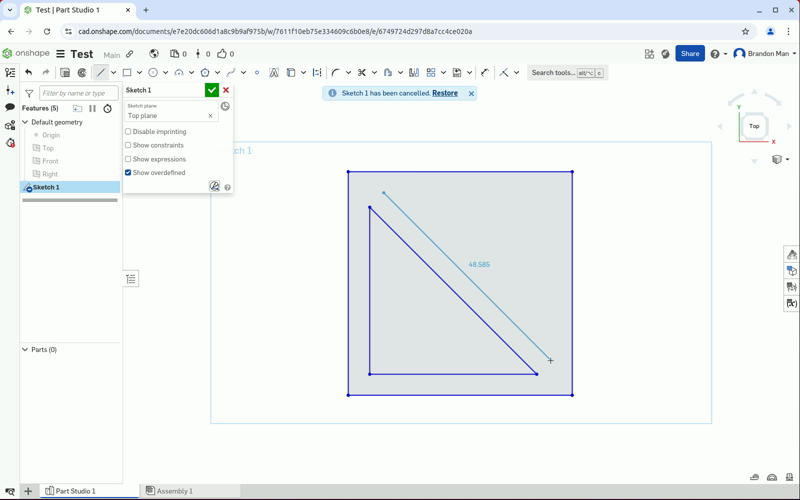
click(550, 360)
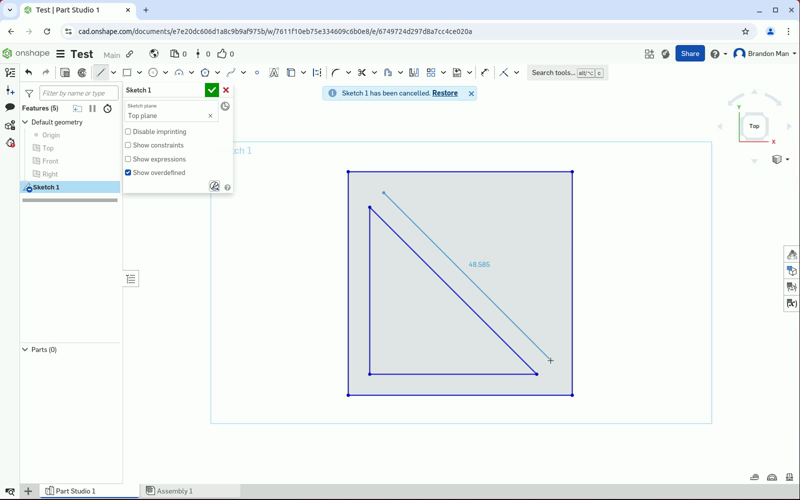
key_up(shift)
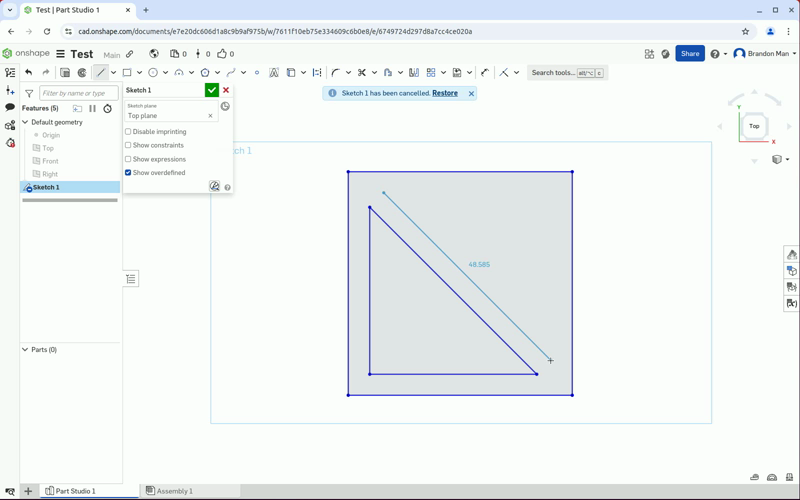
key_down(shift)
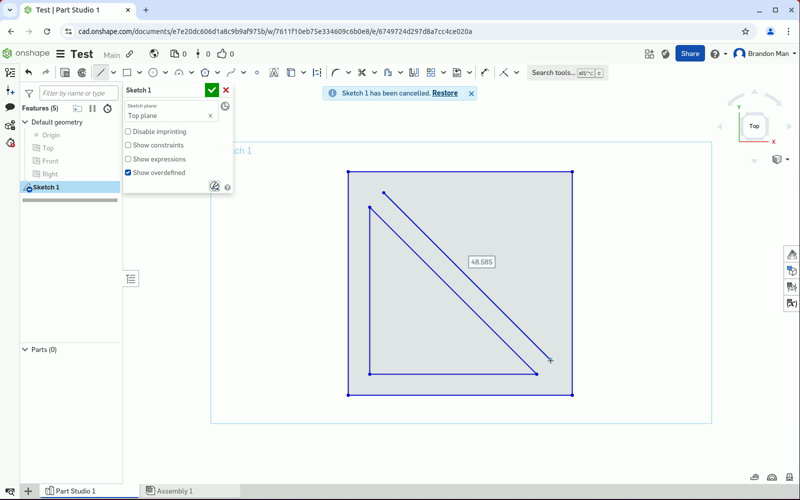
mouse_move(550, 192)
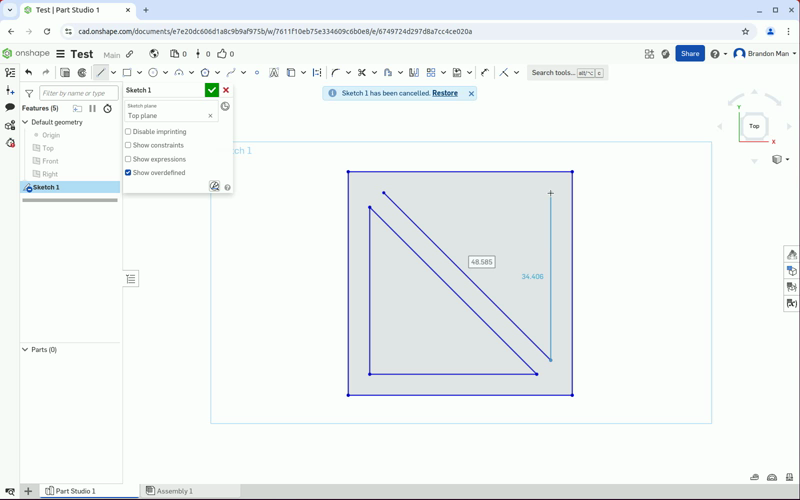
click(550, 192)
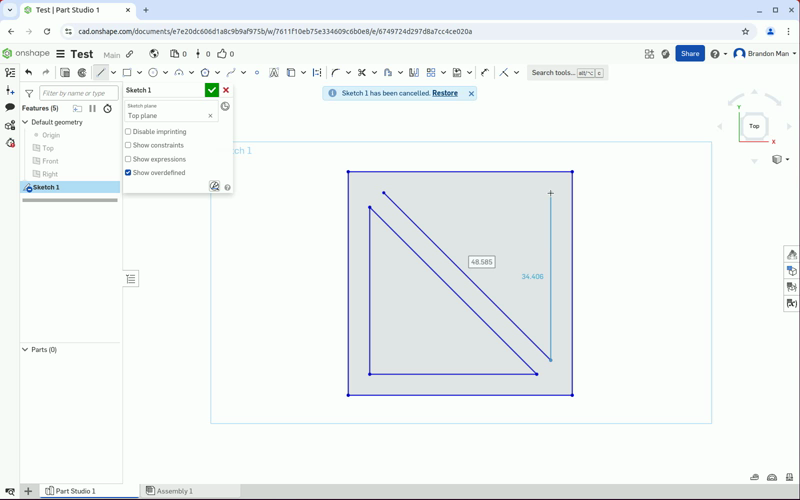
key_up(shift)
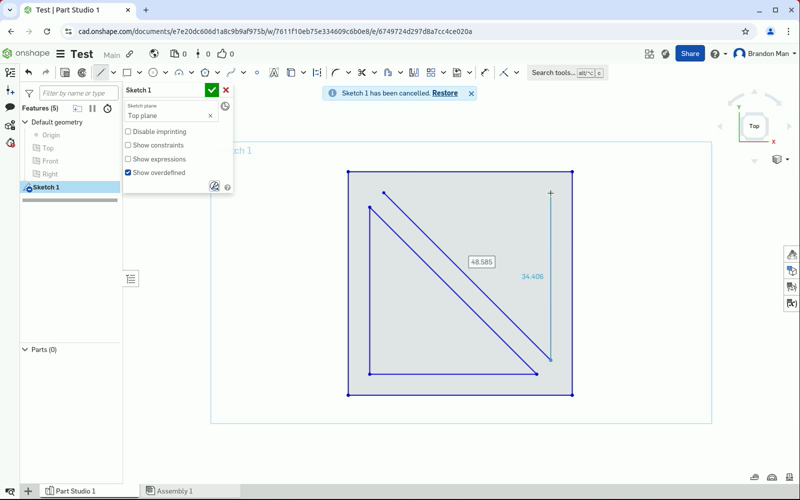
key_down(shift)
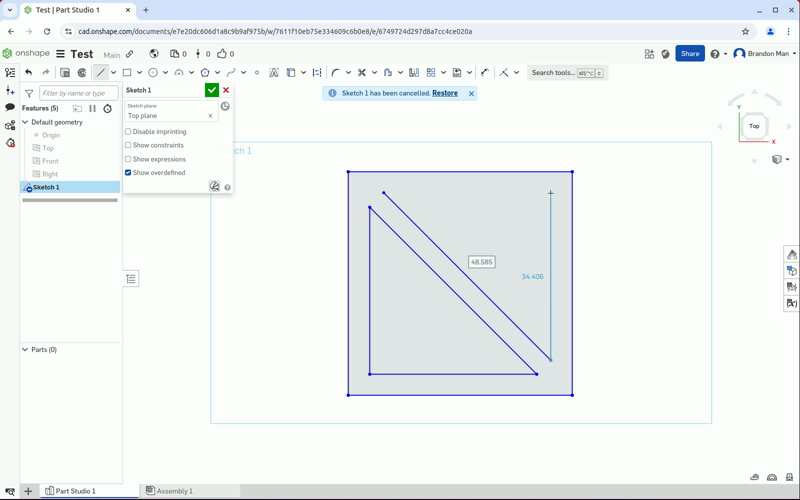
mouse_move(383, 192)
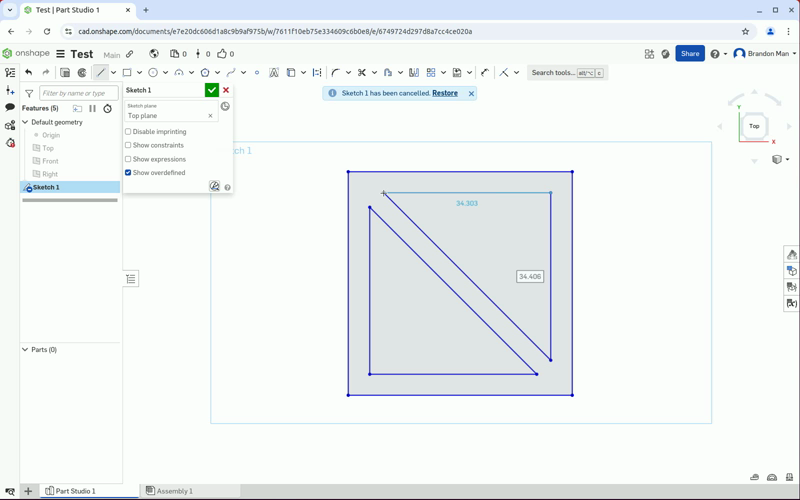
key_up(shift)
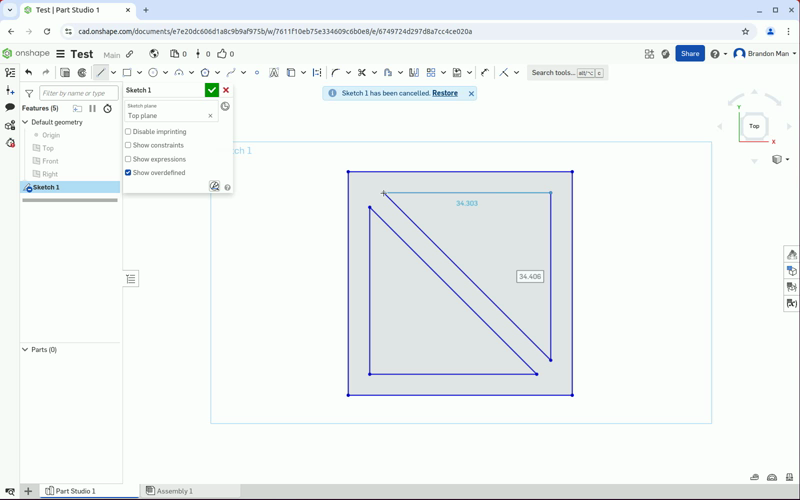
click(383, 192)
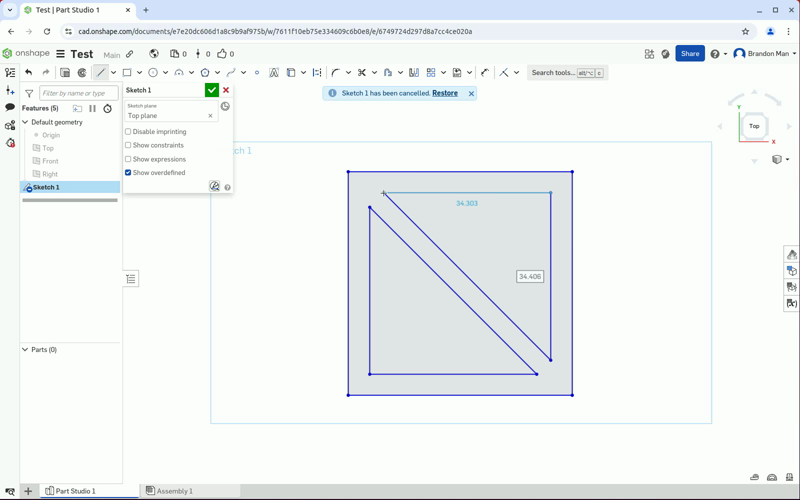
key(esc)
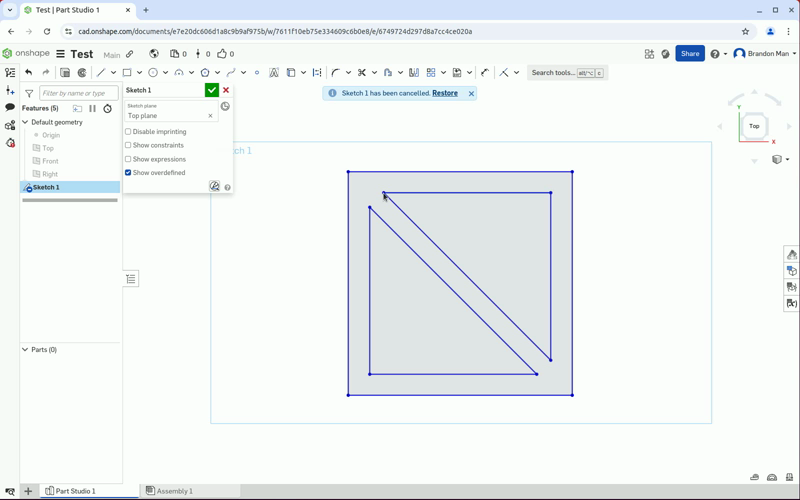
mouse_move(551, 375)
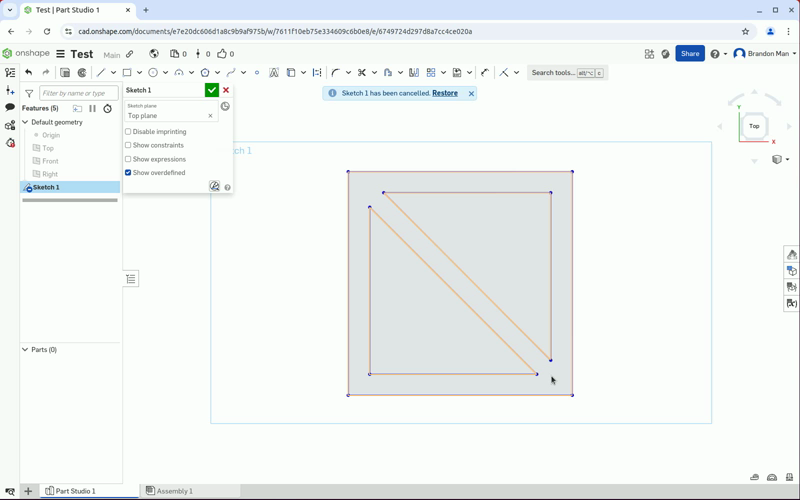
click(551, 375)
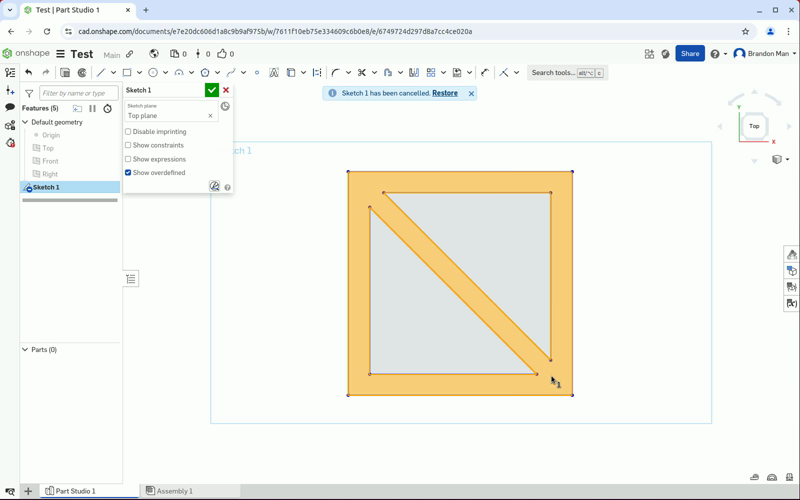
mouse_move(73, 352)
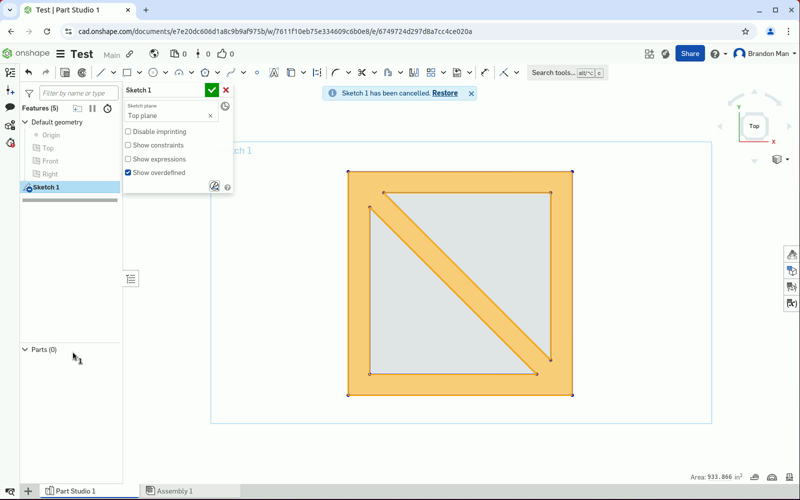
key(shift+y)
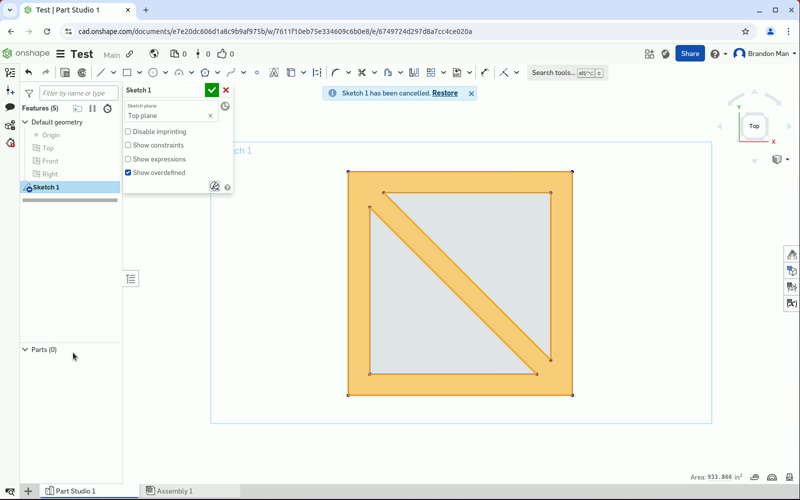
key(shift+e)
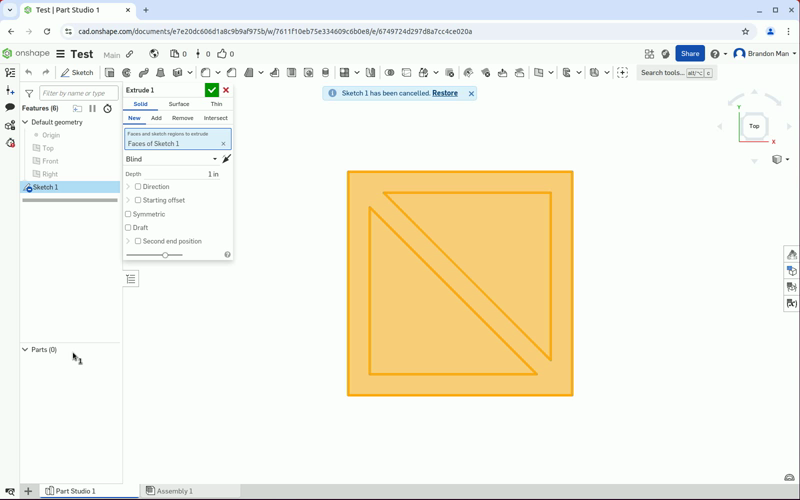
mouse_move(143, 106)
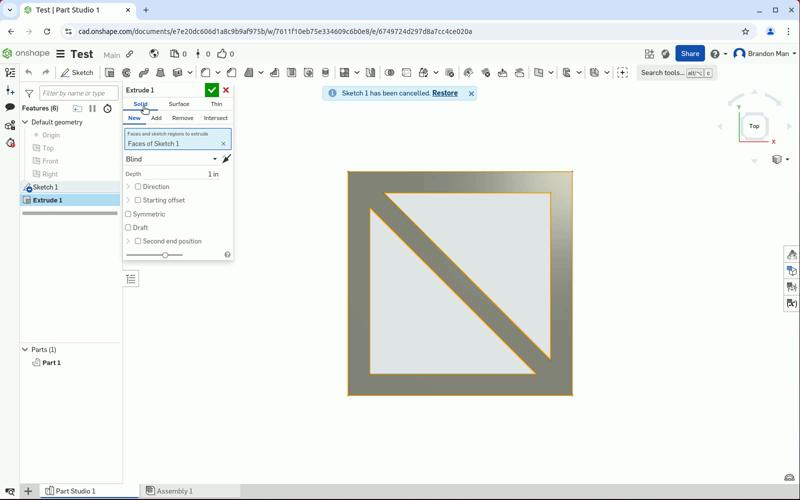
click(143, 106)
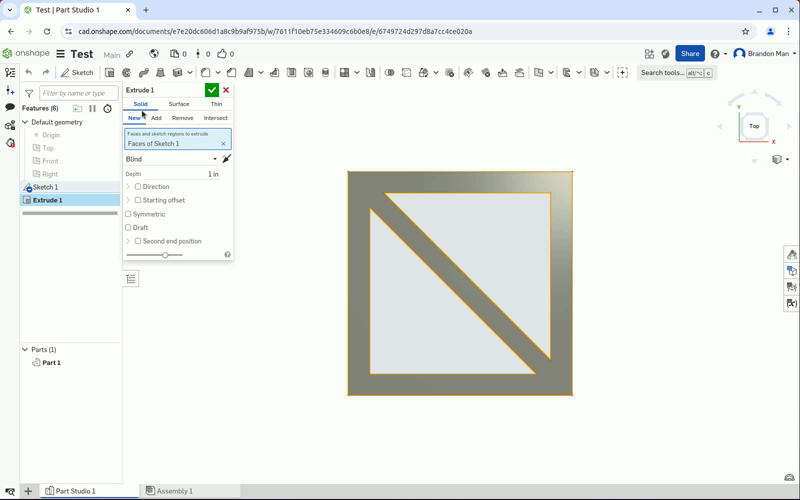
mouse_move(137, 120)
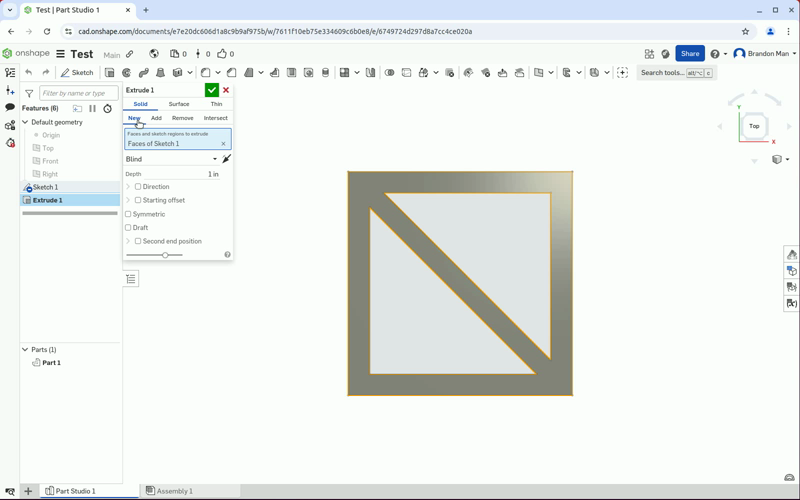
click(137, 120)
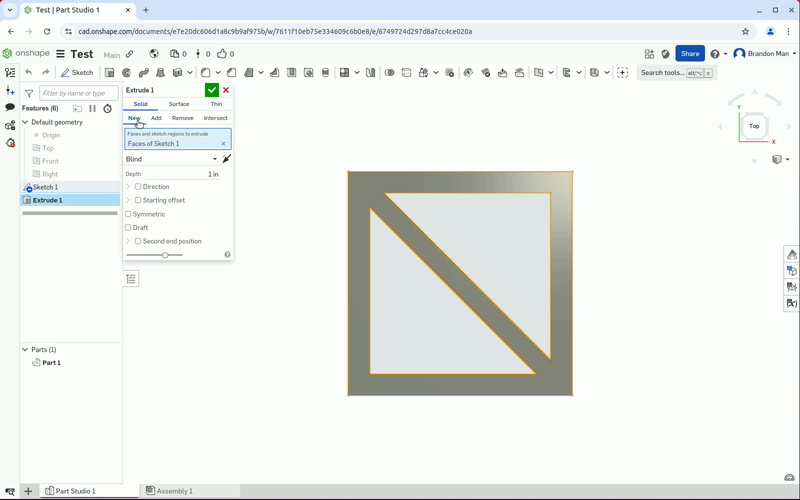
key(tab, 4)
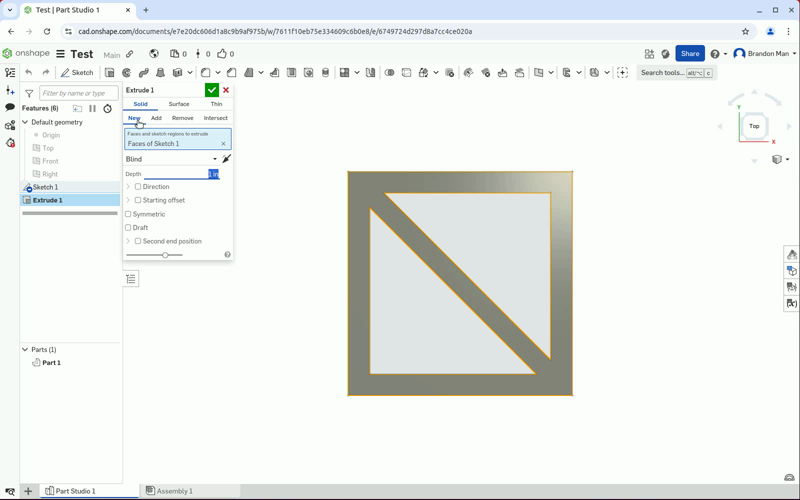
text(4.092)
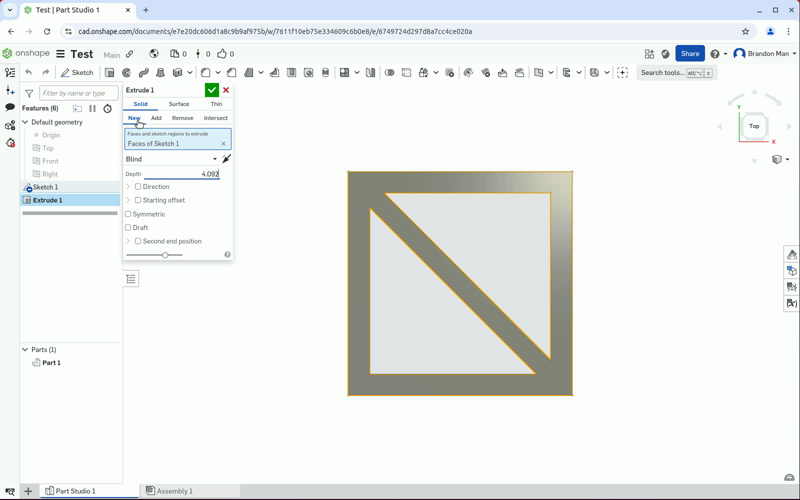
key(enter)
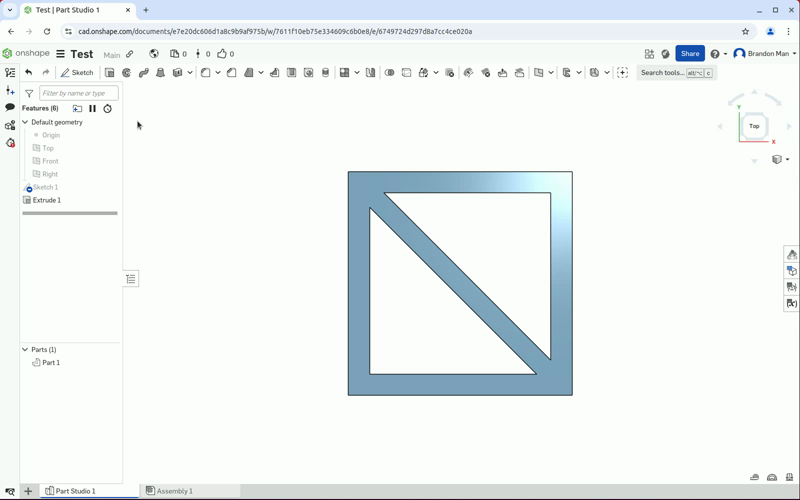
key(shift+h)
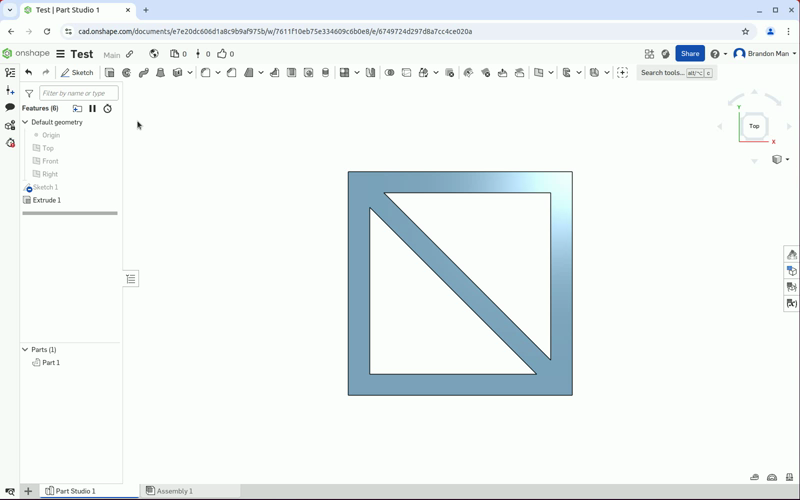
key(shift+h)
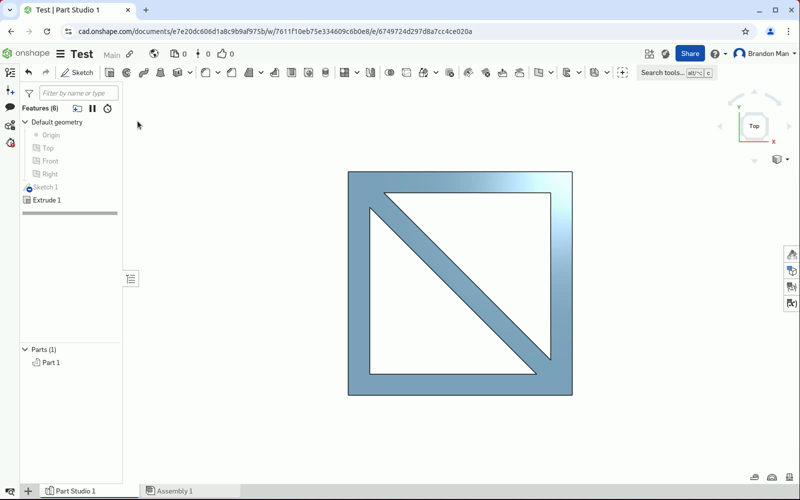
mouse_move(73, 189)
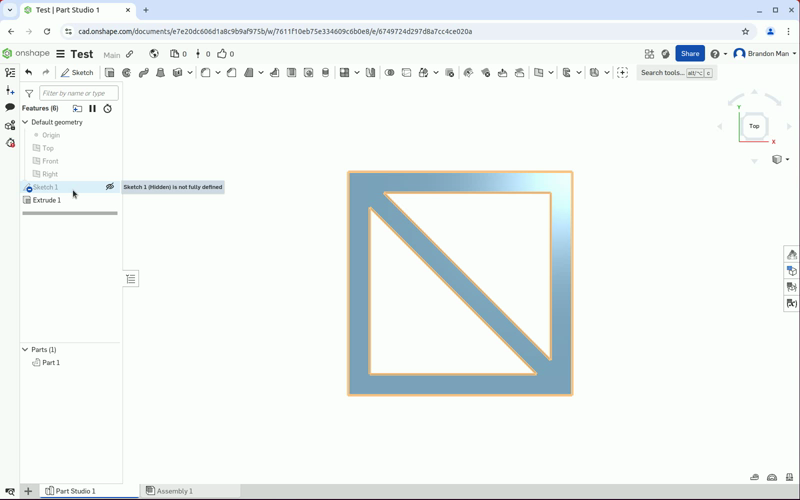
click(73, 189)
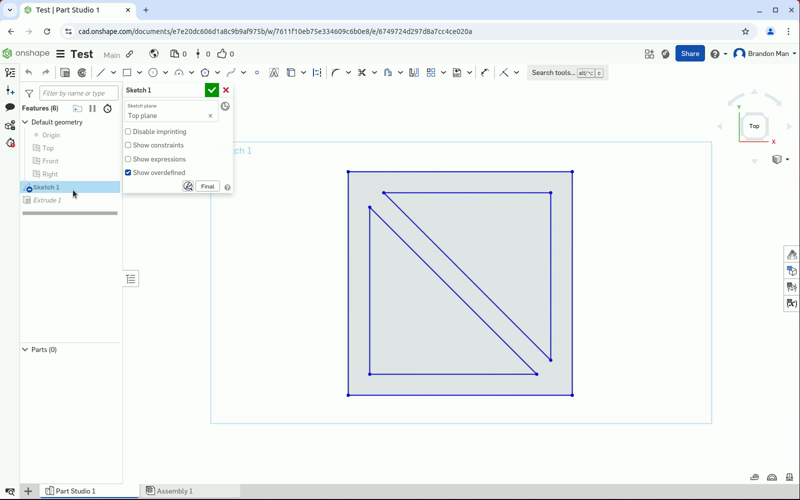
mouse_move(229, 92)
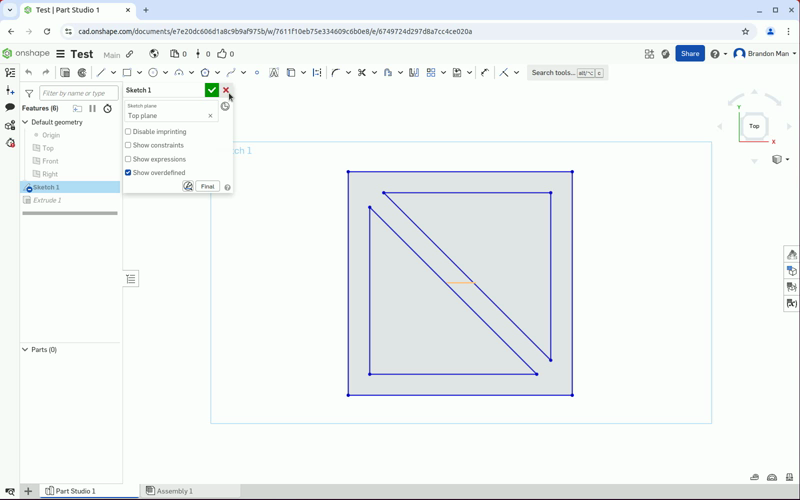
click(229, 92)
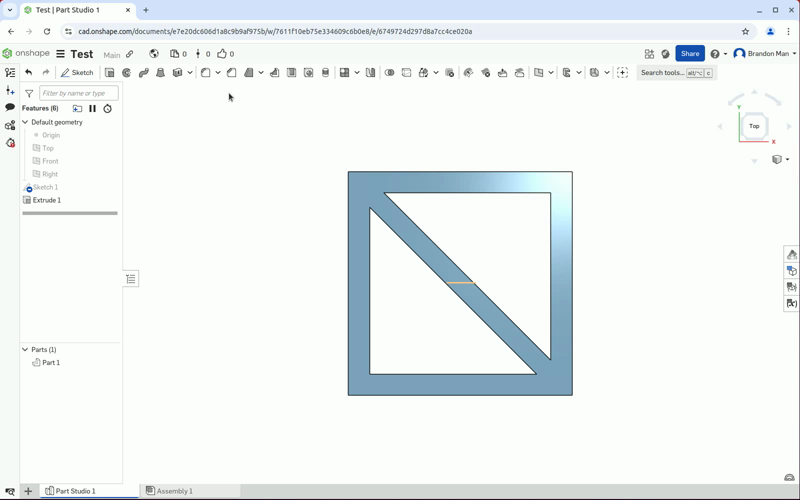
mouse_move(541, 75)
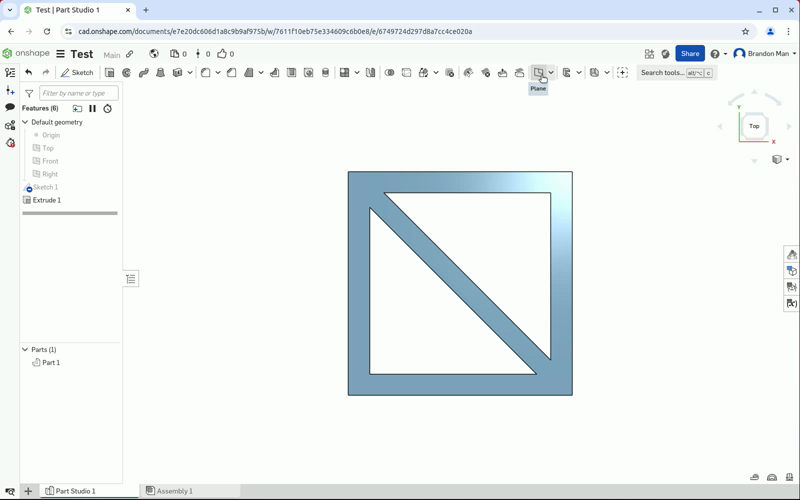
click(541, 75)
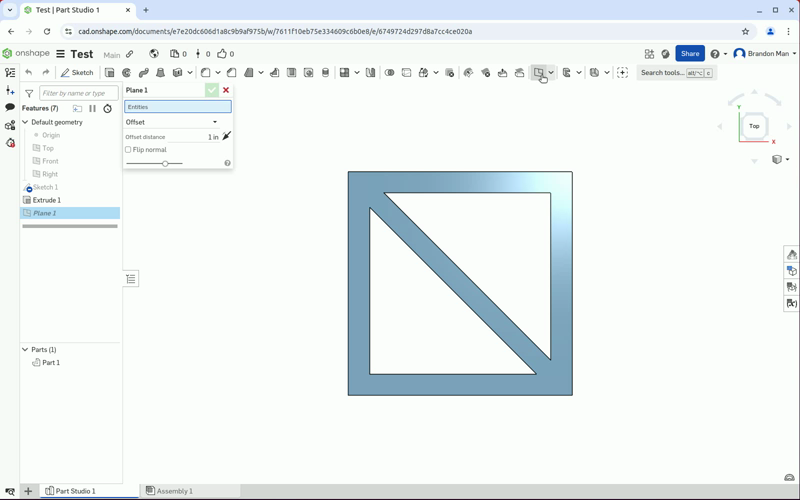
mouse_move(73, 150)
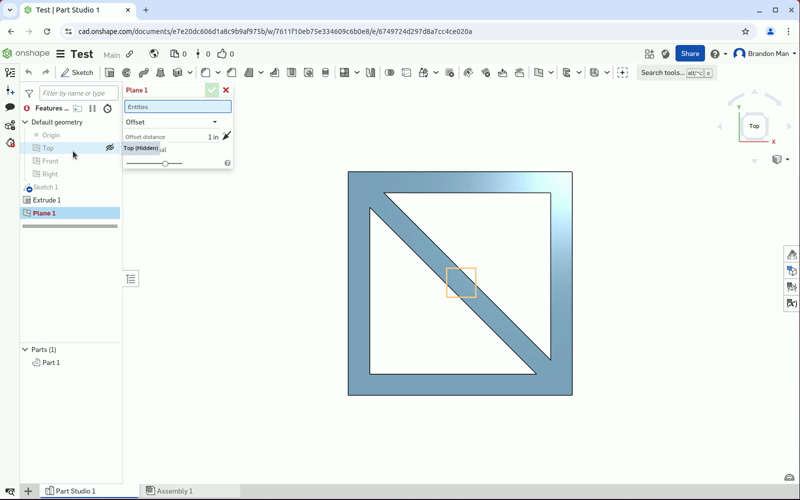
click(73, 150)
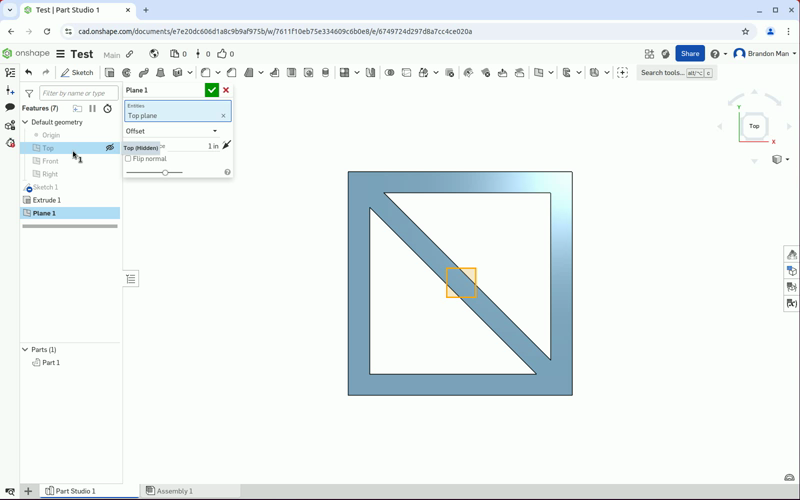
key(tab, 2)
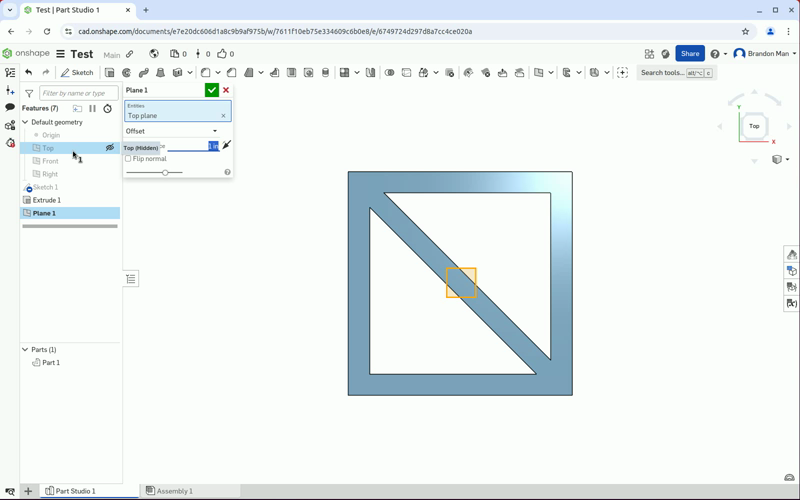
text(4.098)
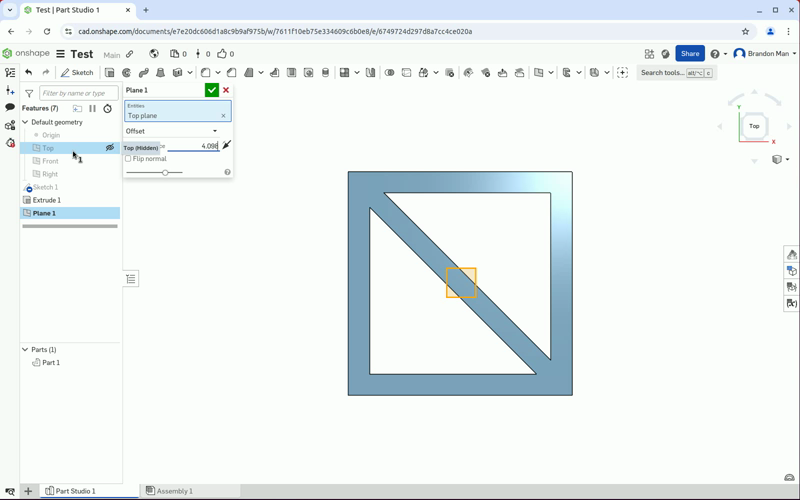
key(enter, 2)
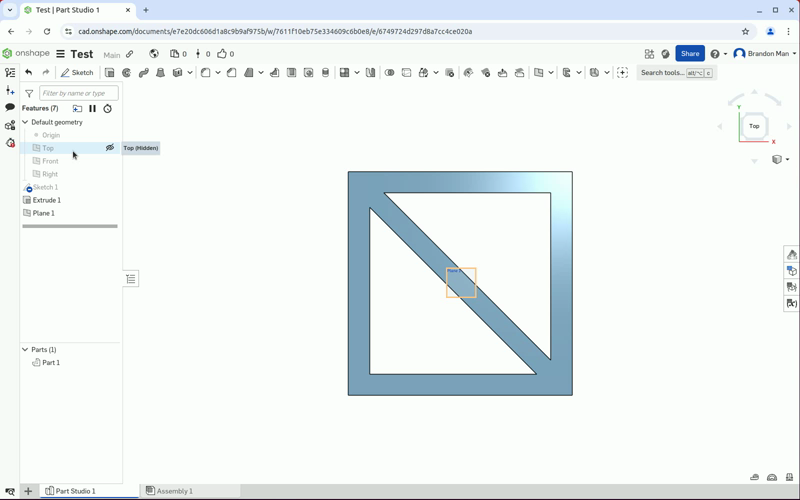
key(shift+s)
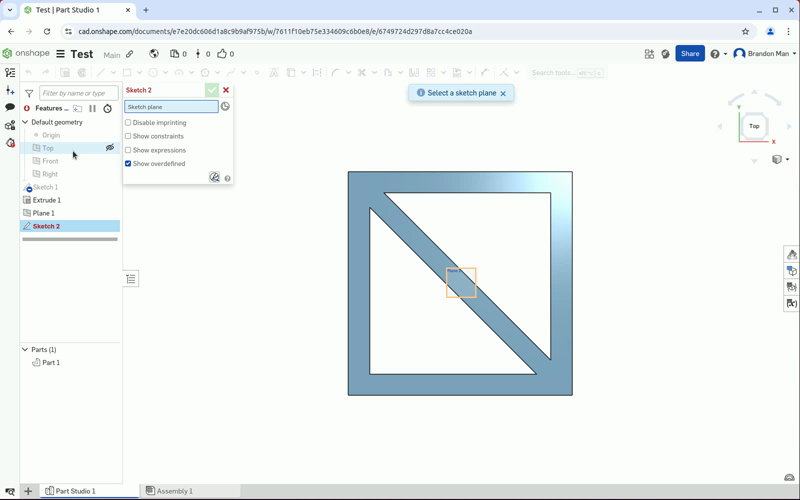
mouse_move(73, 215)
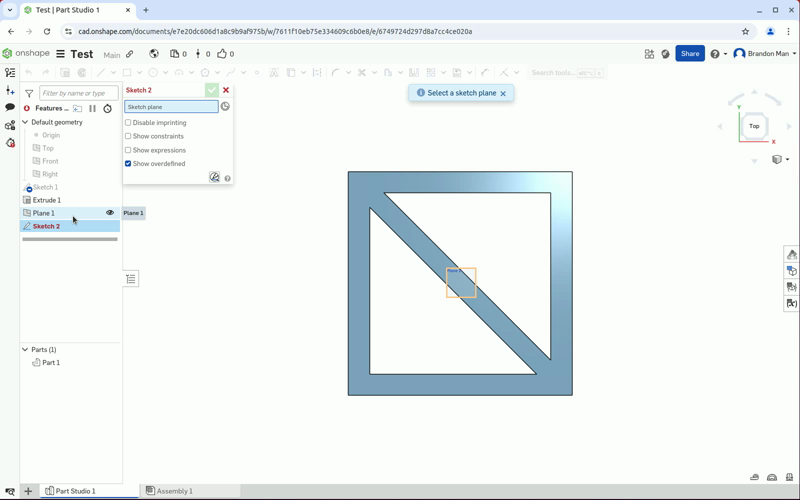
click(73, 215)
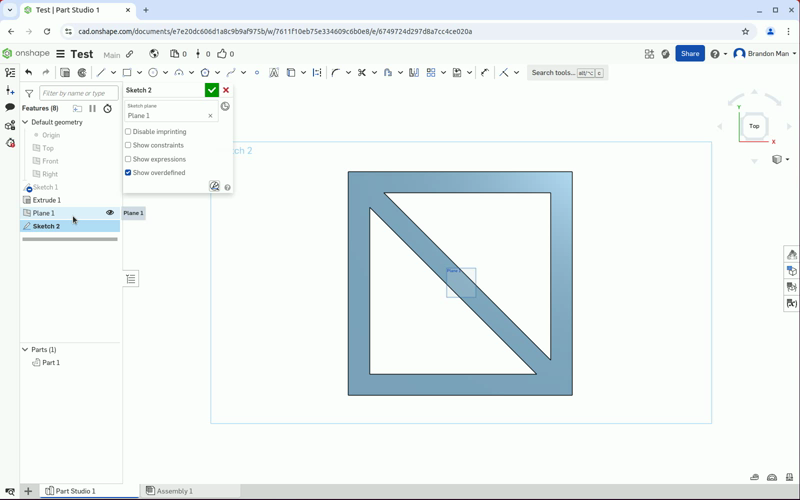
mouse_move(73, 352)
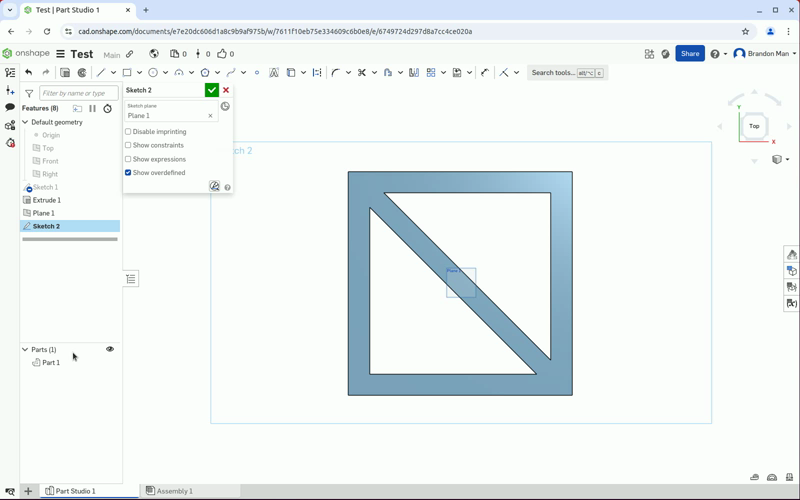
key(y)
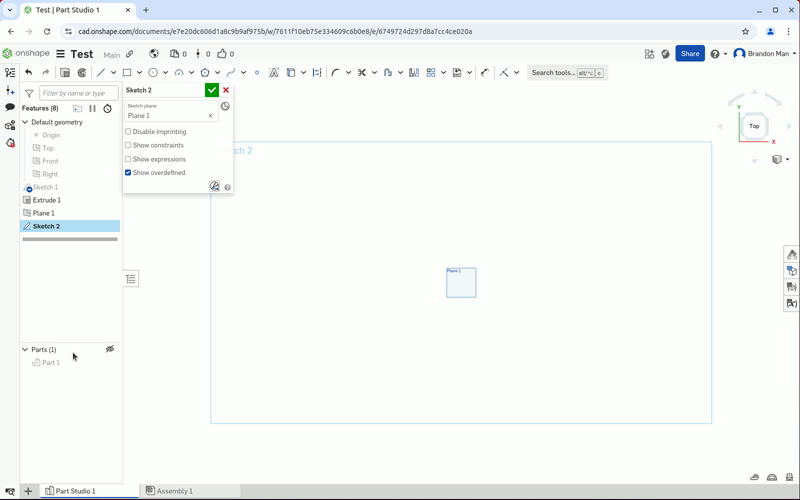
key(c)
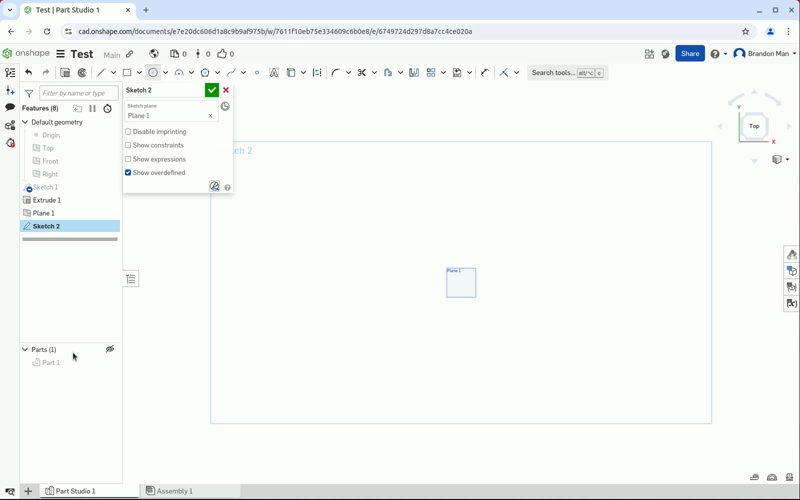
key_down(shift)
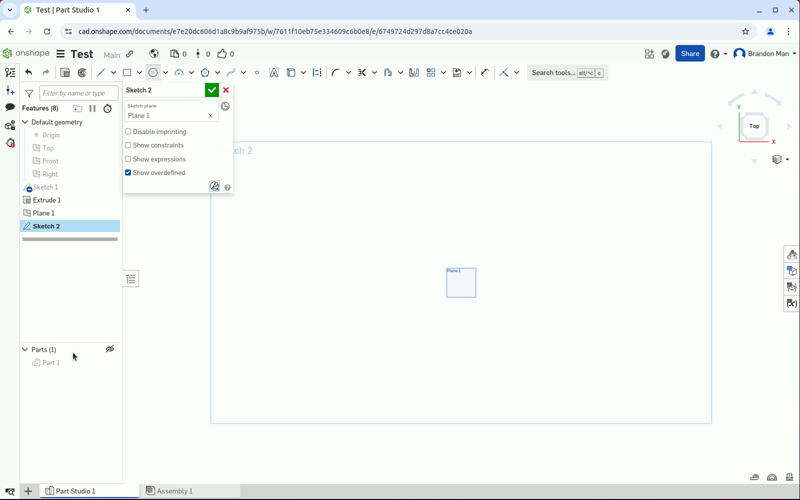
mouse_move(358, 180)
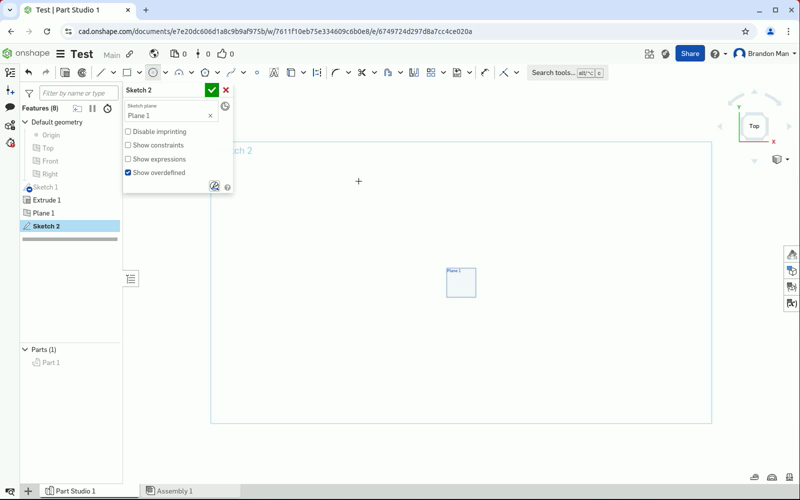
click(358, 180)
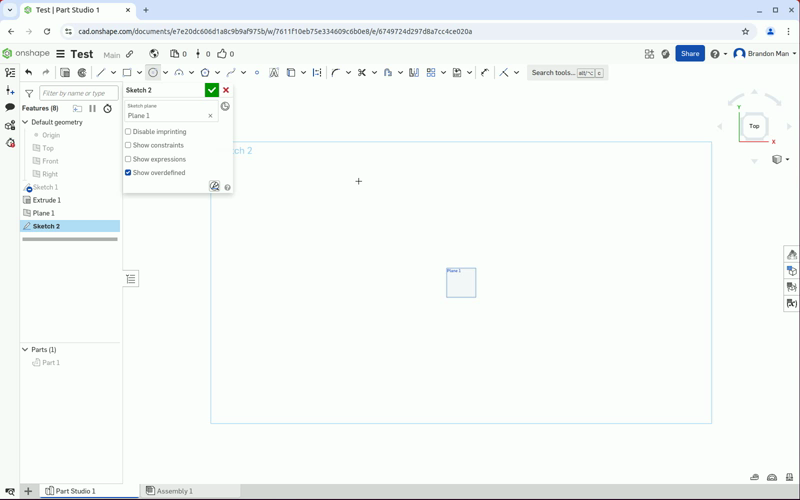
key_up(shift)
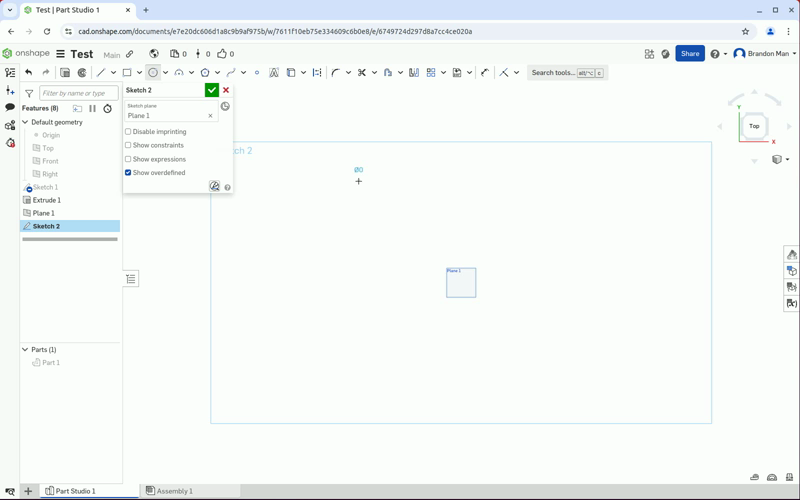
mouse_move(363, 180)
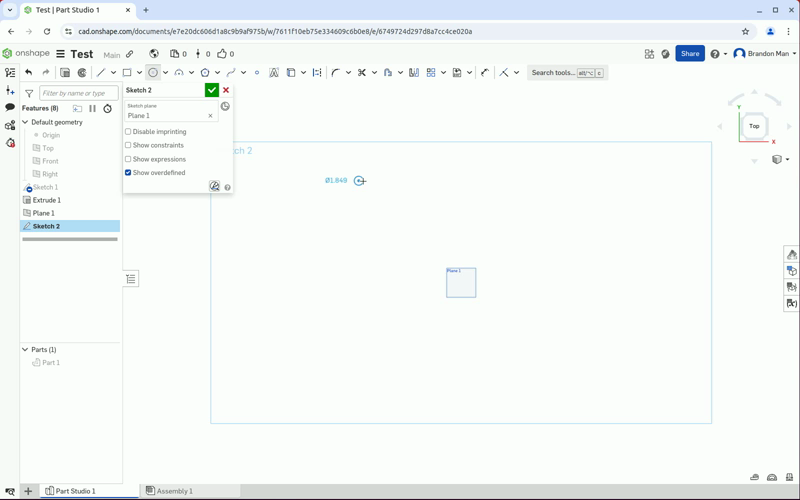
click(363, 180)
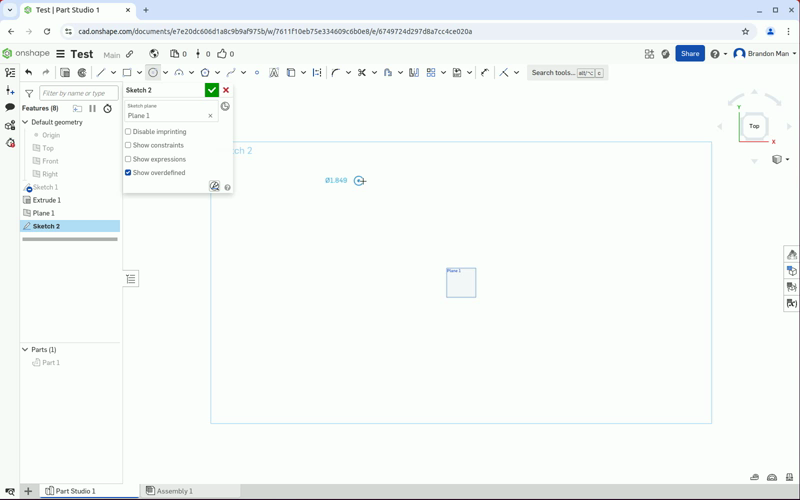
key(esc)
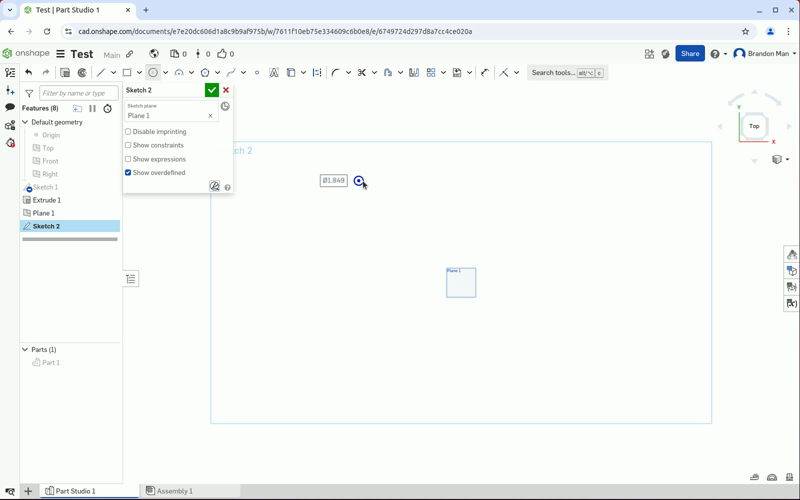
mouse_move(361, 181)
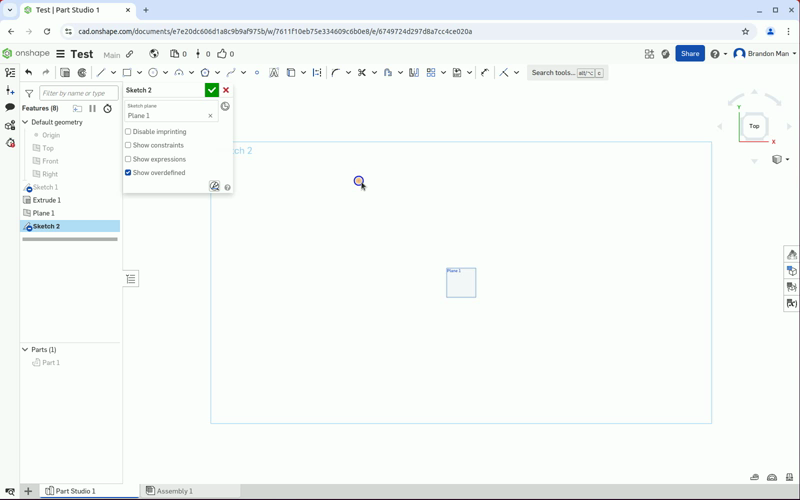
scroll(6)
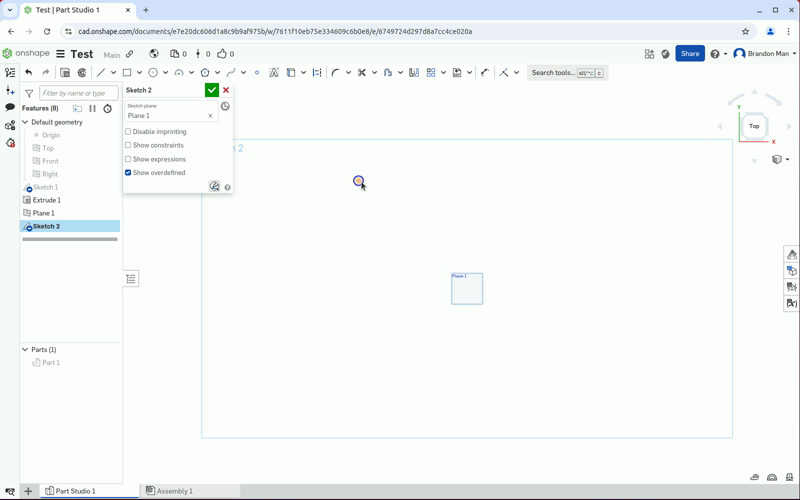
scroll(6)
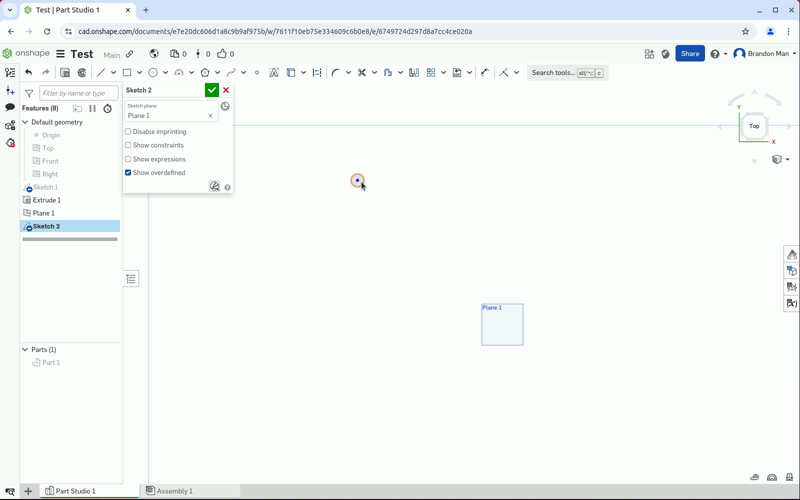
scroll(6)
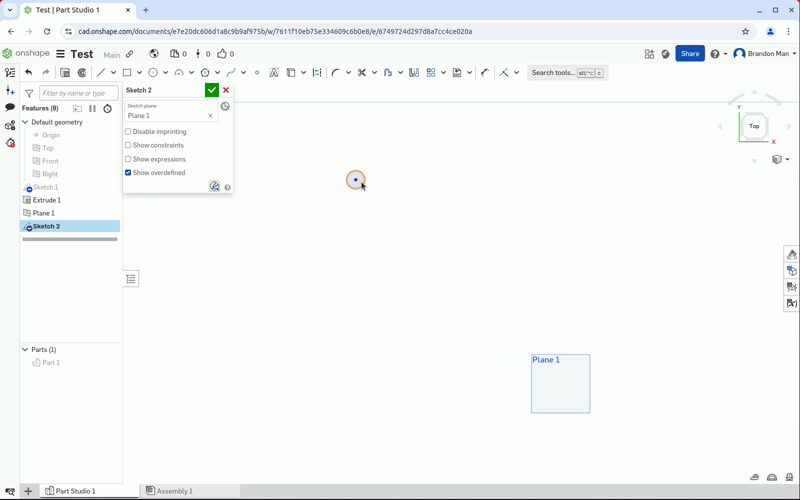
scroll(6)
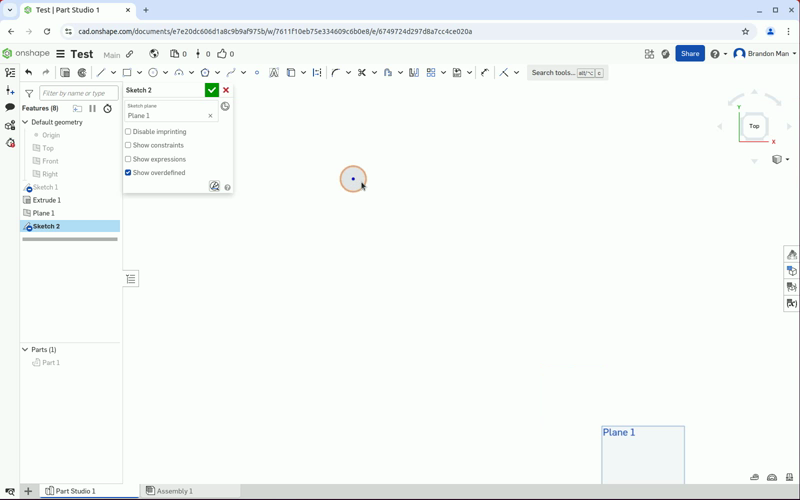
scroll(6)
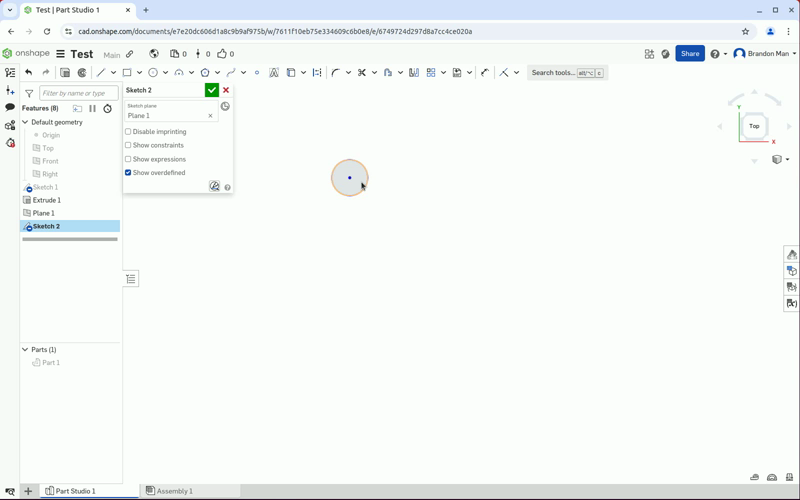
scroll(6)
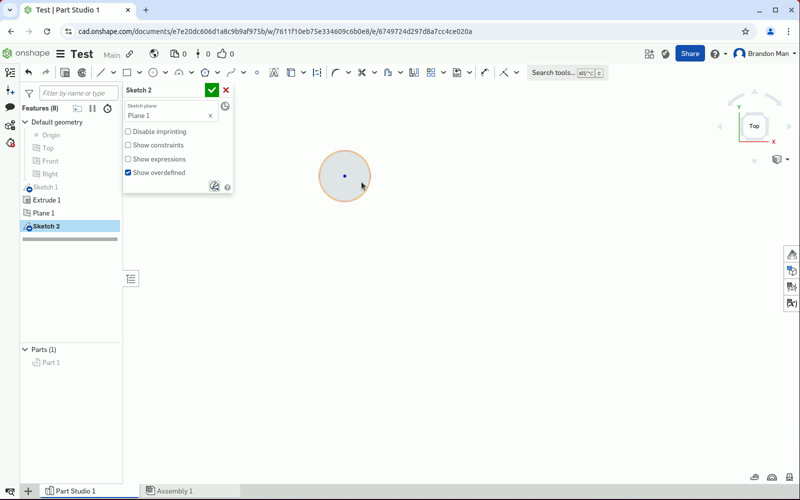
scroll(6)
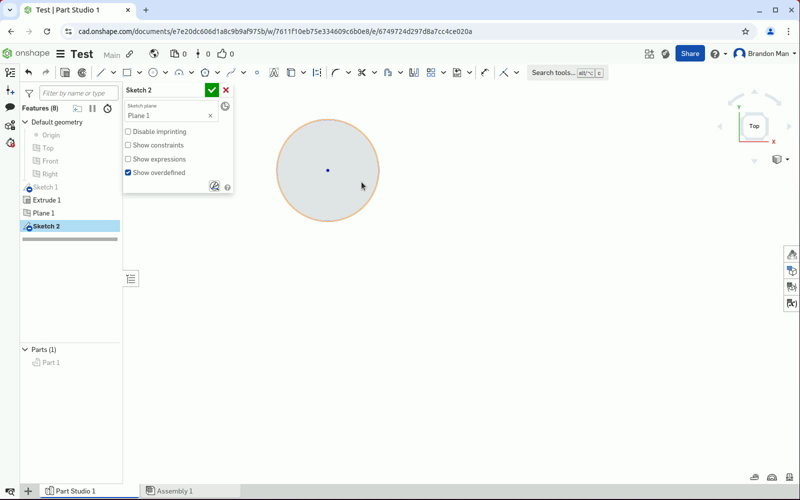
click(361, 181)
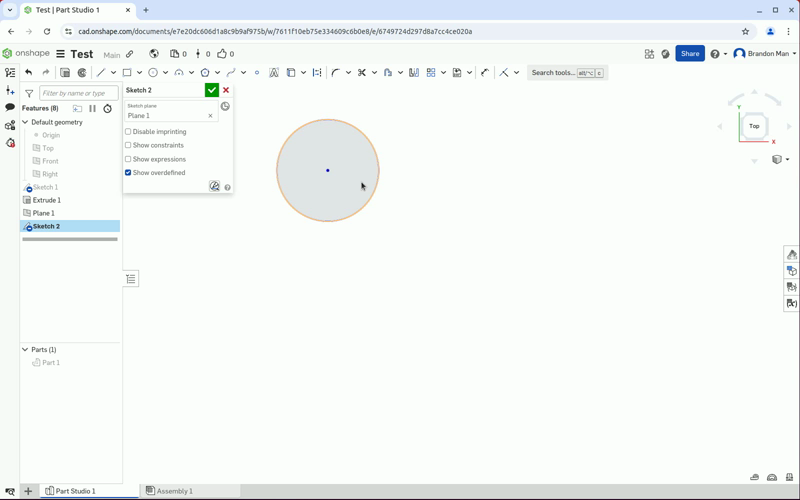
scroll(-6)
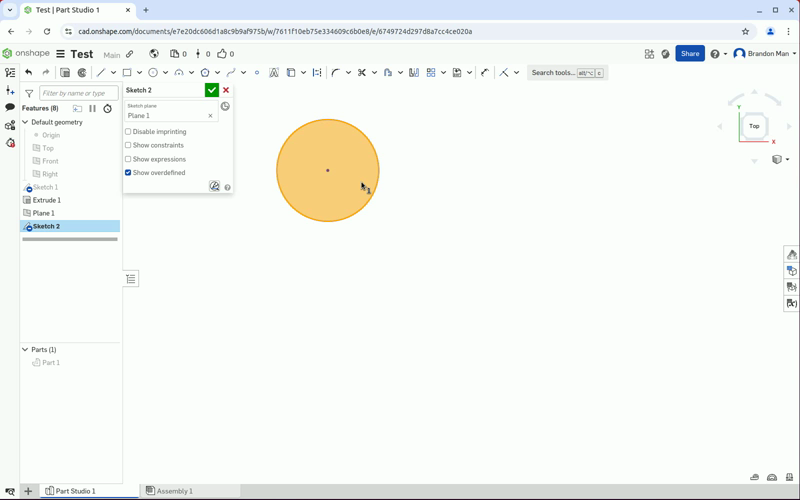
scroll(-6)
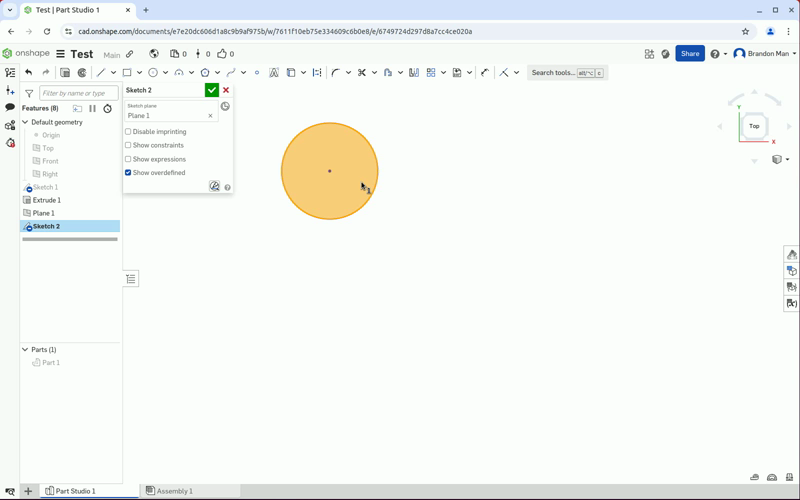
scroll(-6)
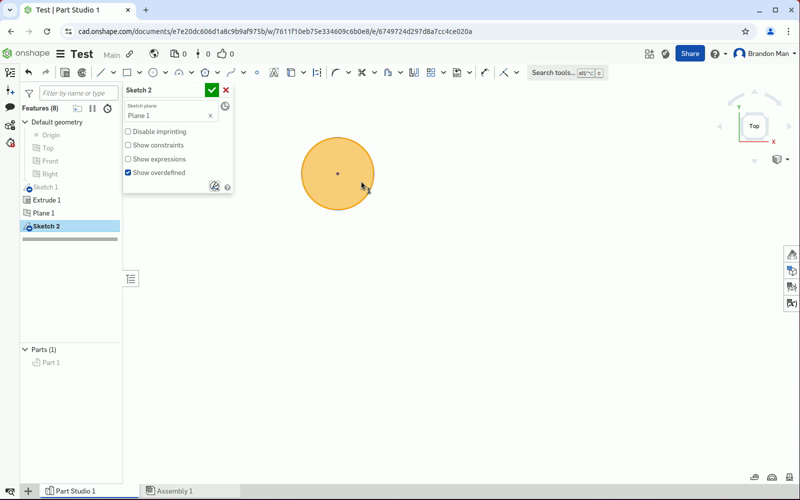
scroll(-6)
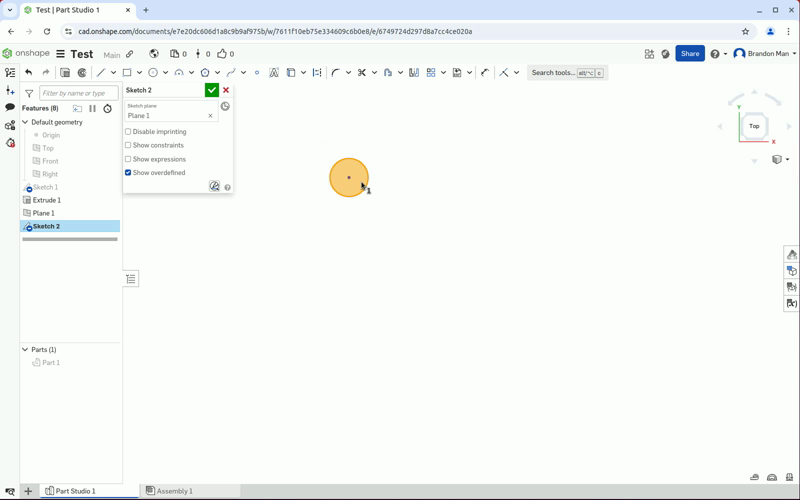
scroll(-6)
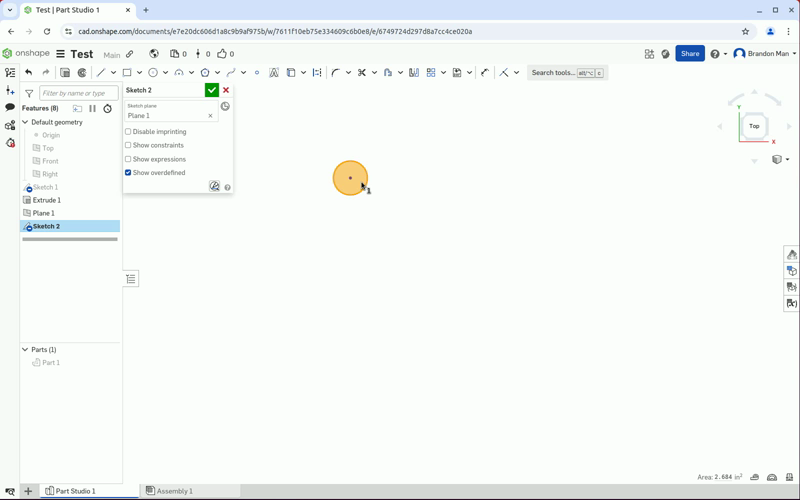
scroll(-6)
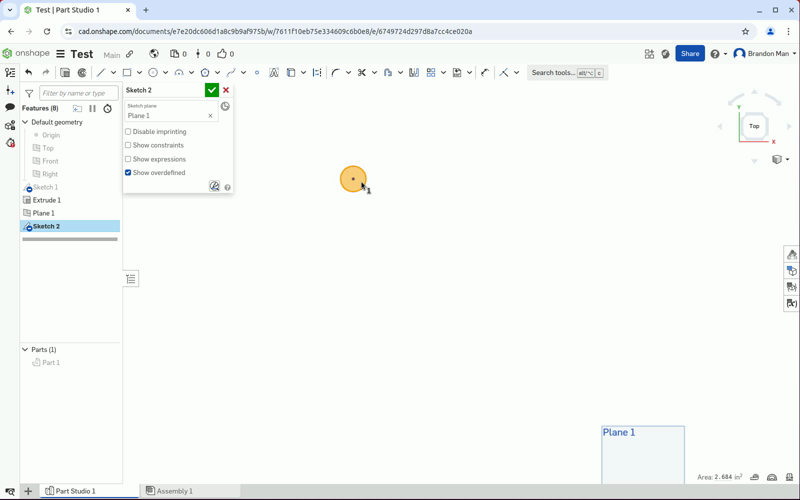
scroll(-6)
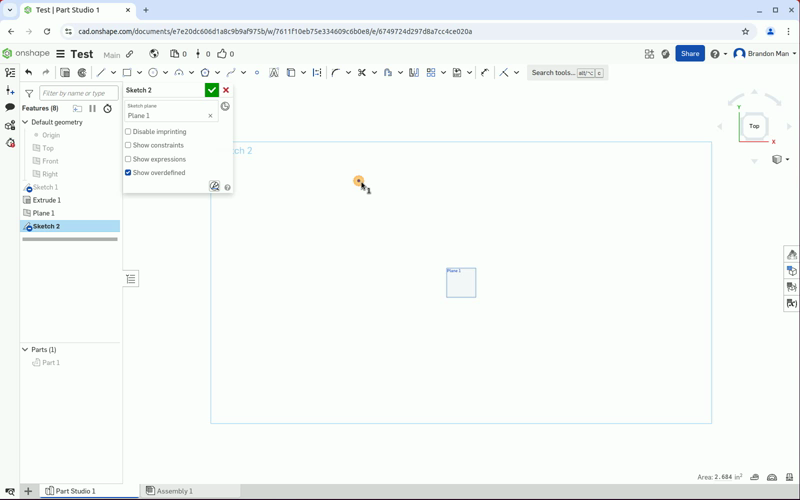
mouse_move(73, 352)
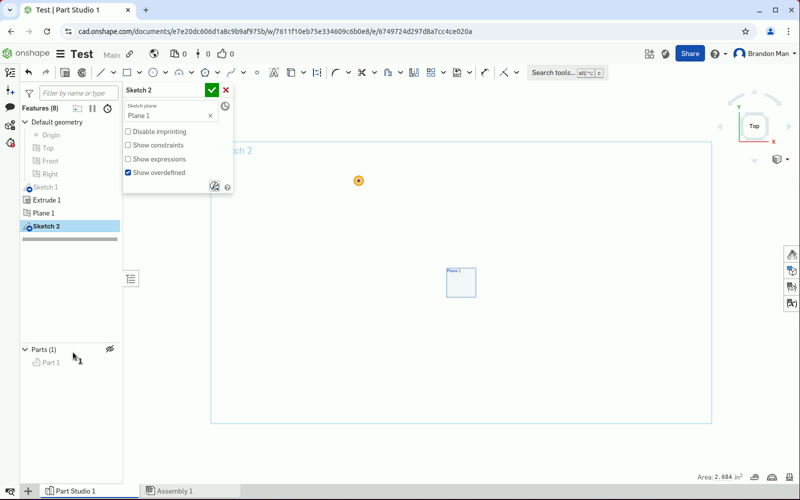
key(shift+y)
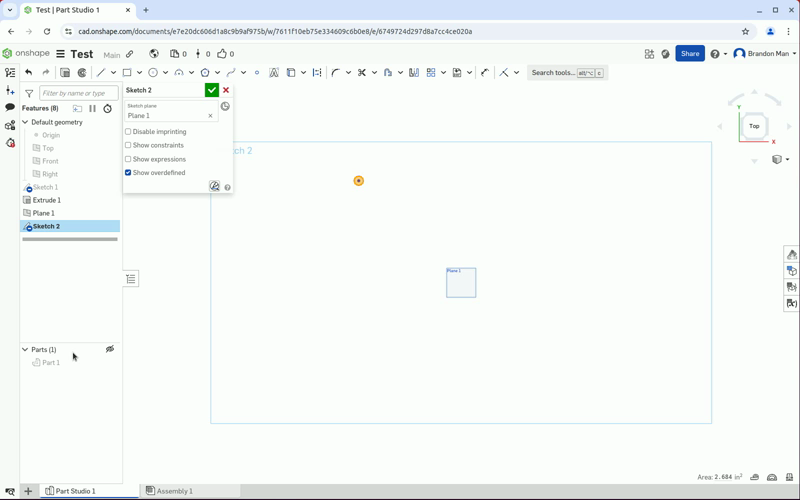
key(shift+e)
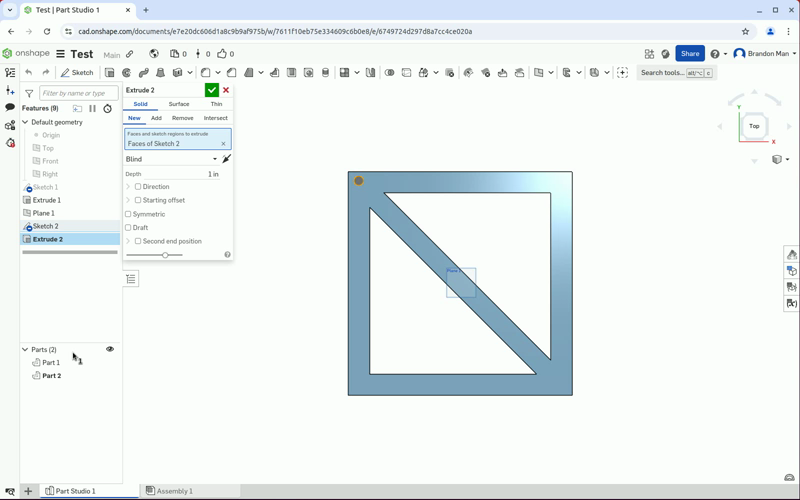
mouse_move(143, 106)
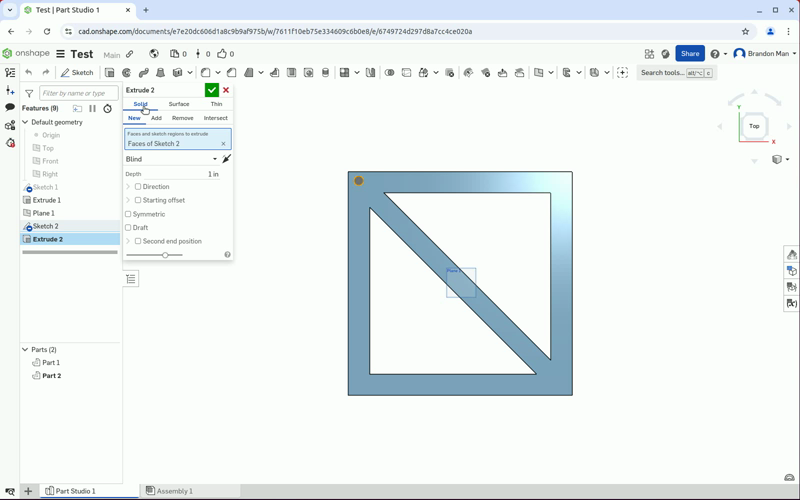
click(143, 106)
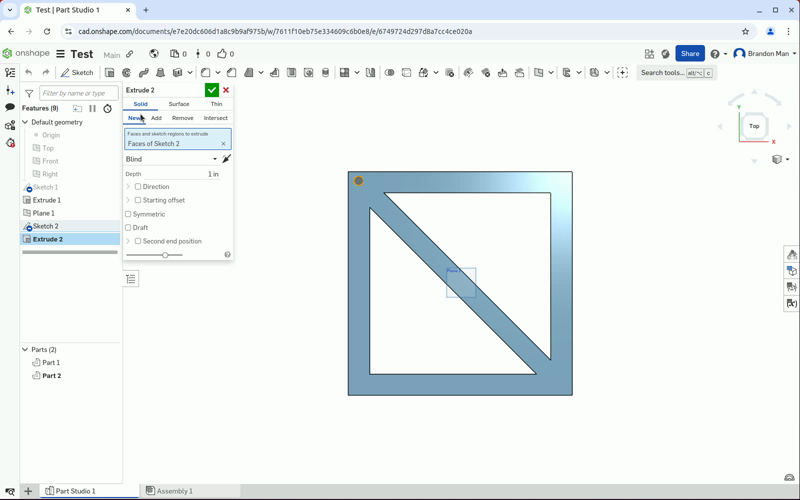
mouse_move(137, 120)
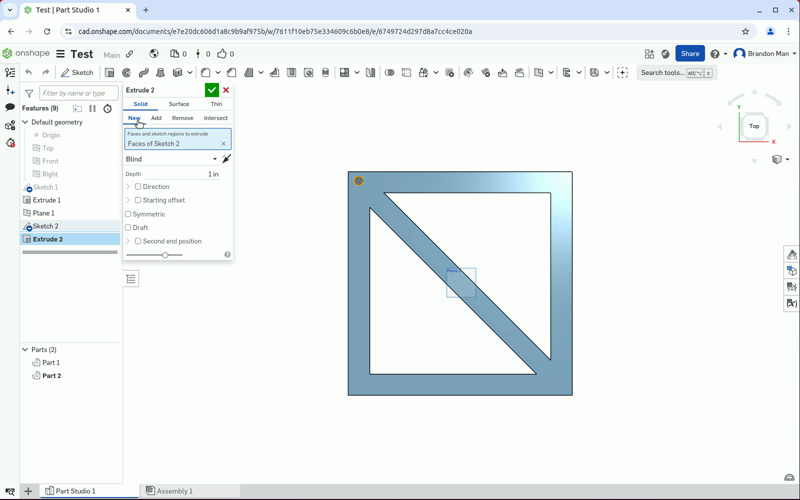
click(137, 120)
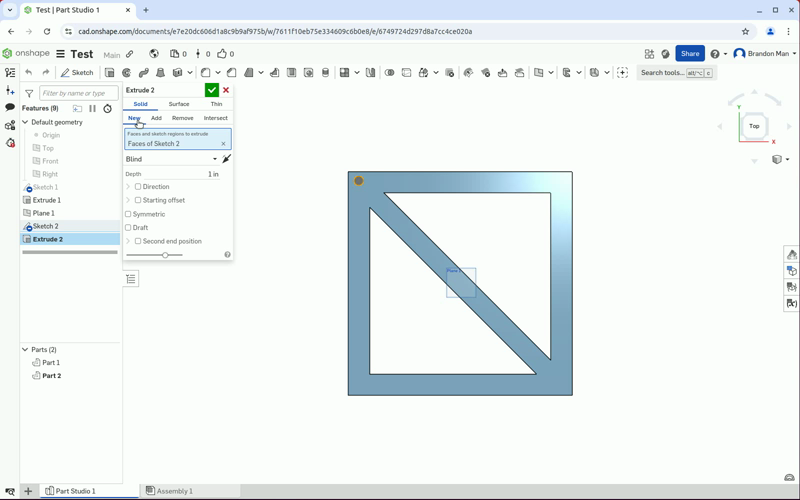
key(tab, 4)
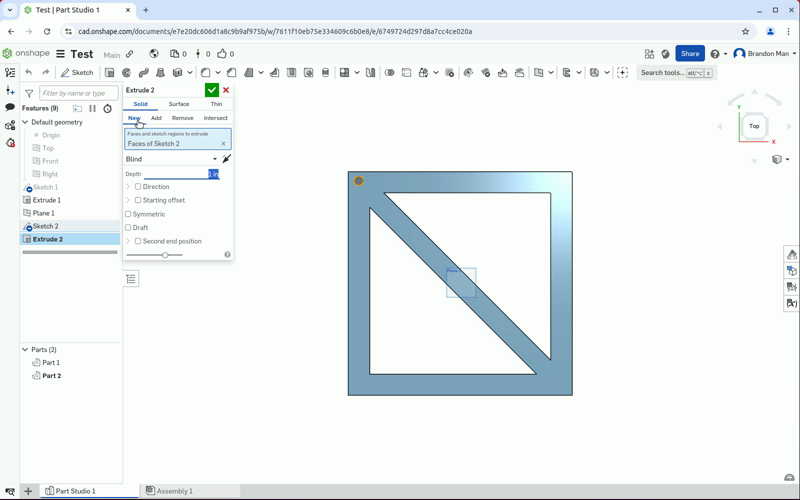
text(4.092)
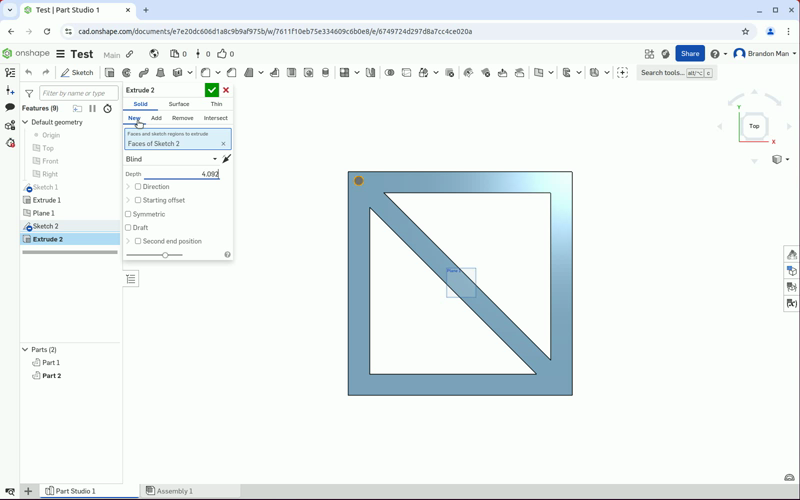
key(enter)
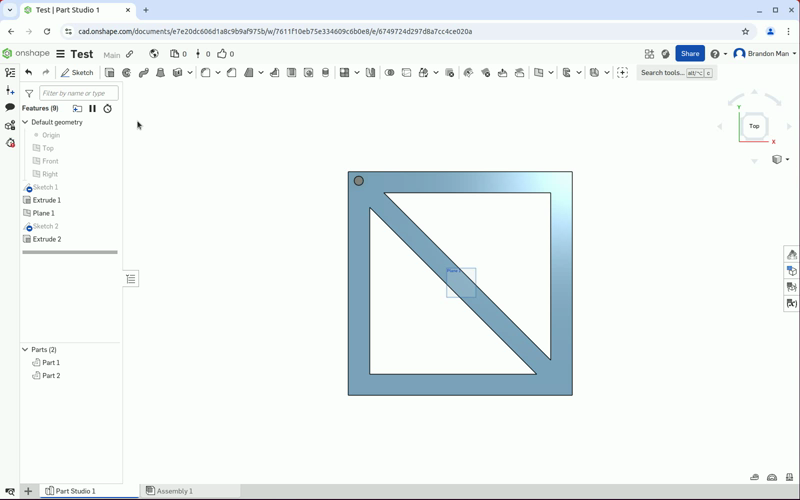
key(shift+h)
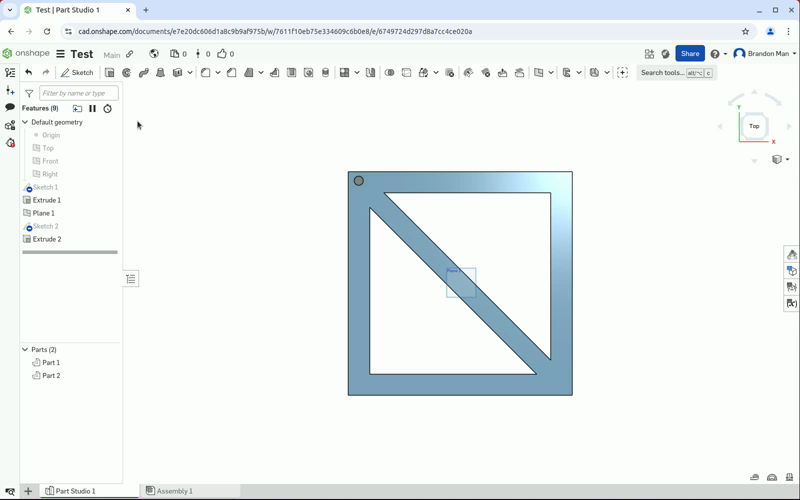
key(shift+h)
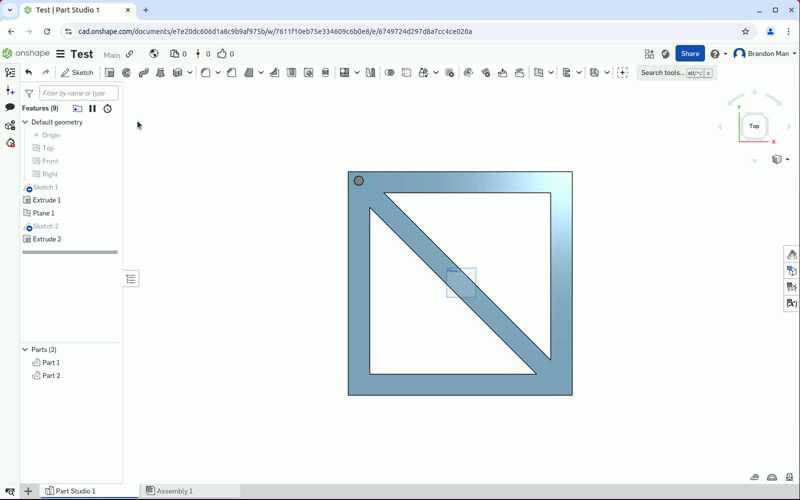
mouse_move(73, 189)
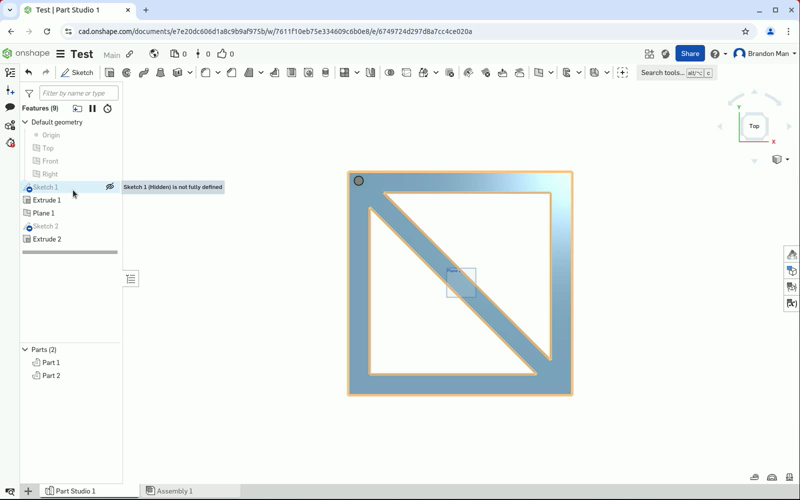
click(73, 189)
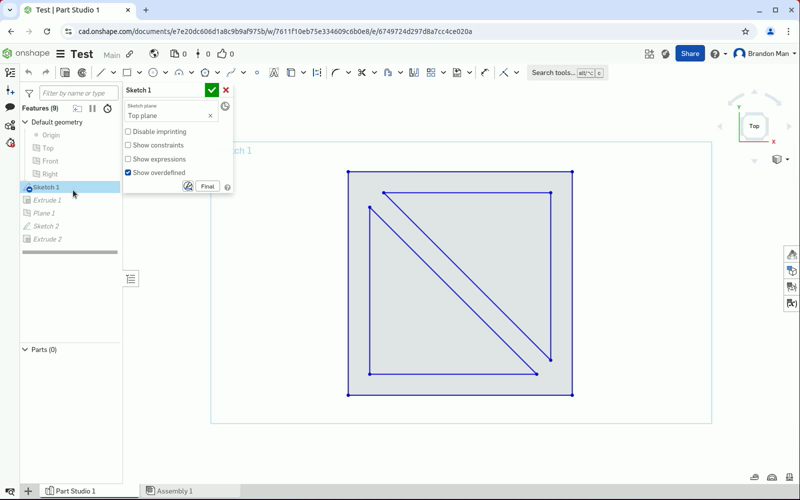
mouse_move(229, 92)
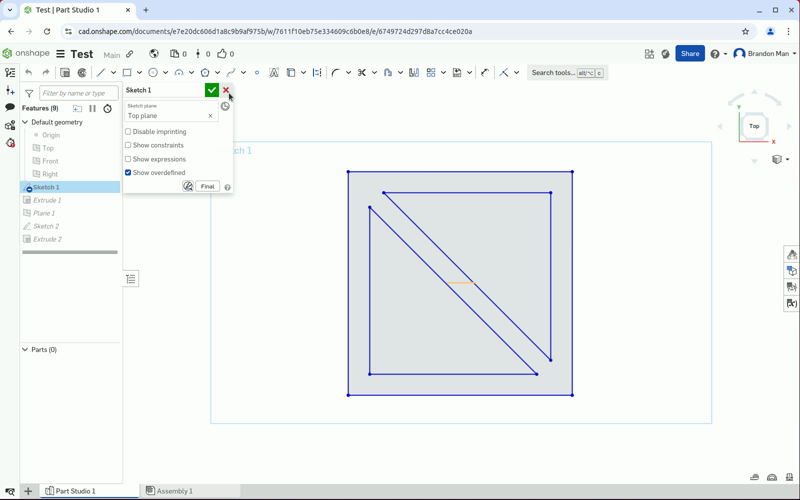
click(229, 92)
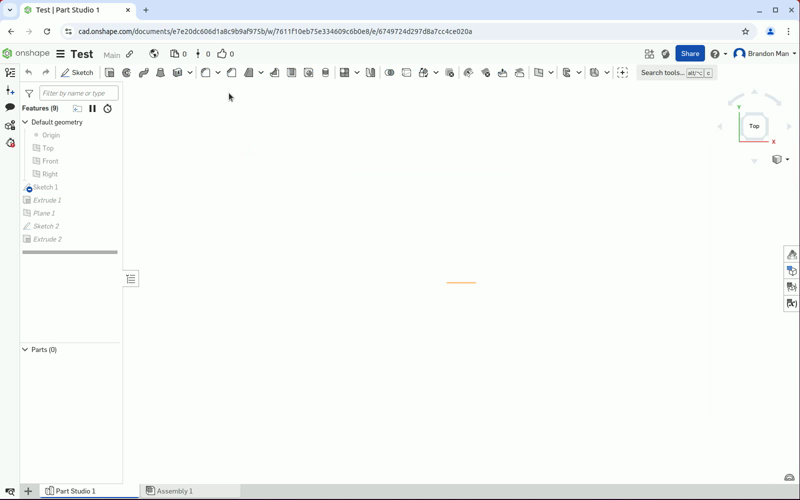
key(shift+s)
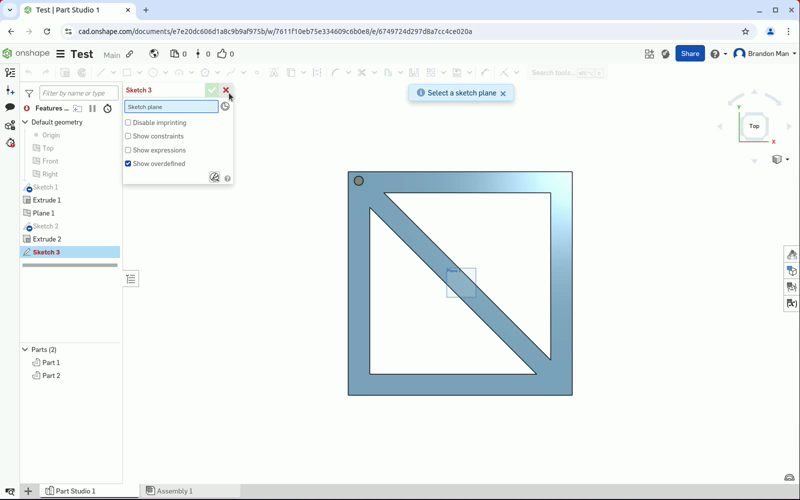
mouse_move(73, 215)
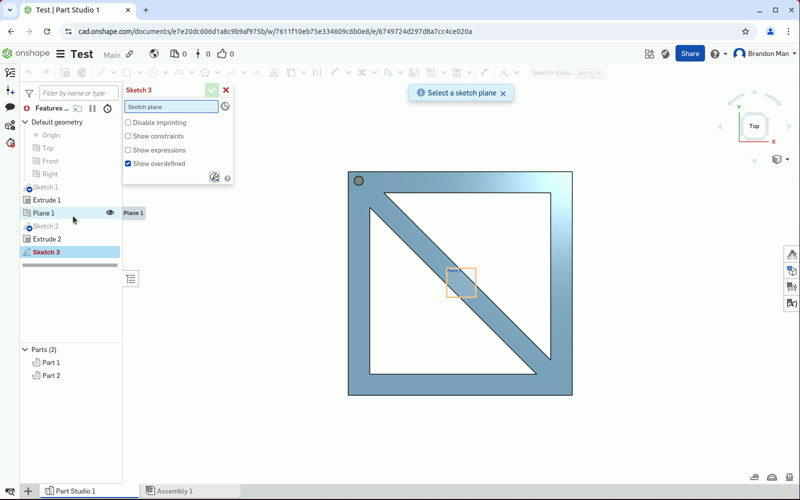
click(73, 215)
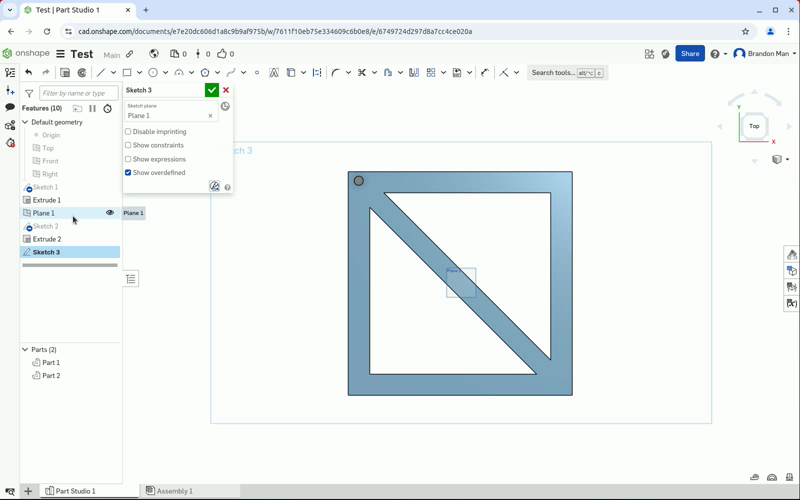
mouse_move(73, 352)
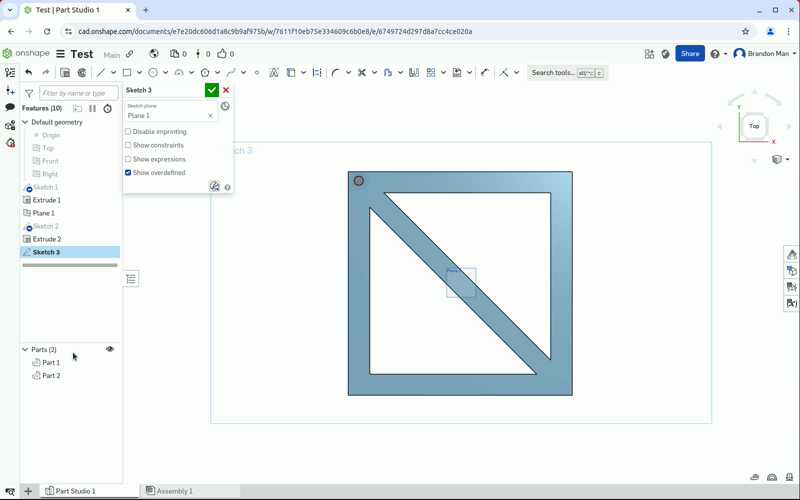
key(y)
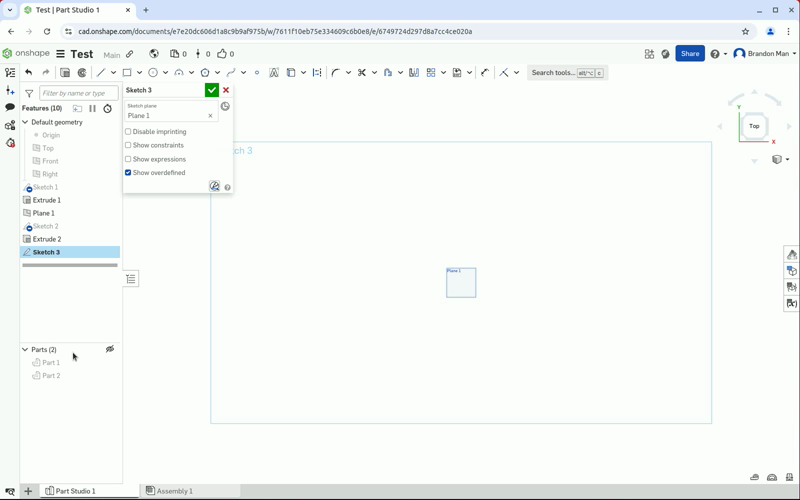
key(c)
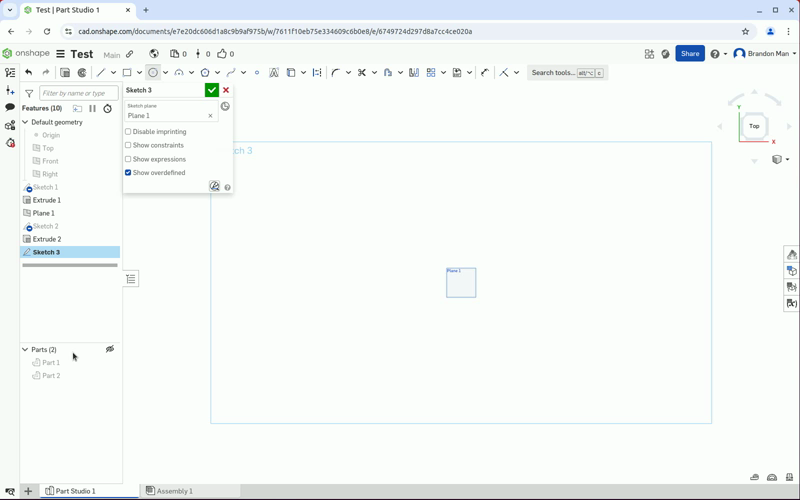
key_down(shift)
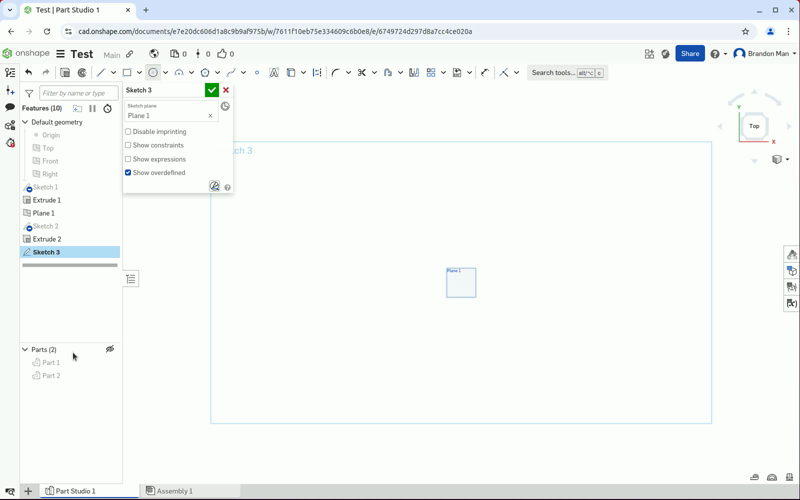
mouse_move(564, 384)
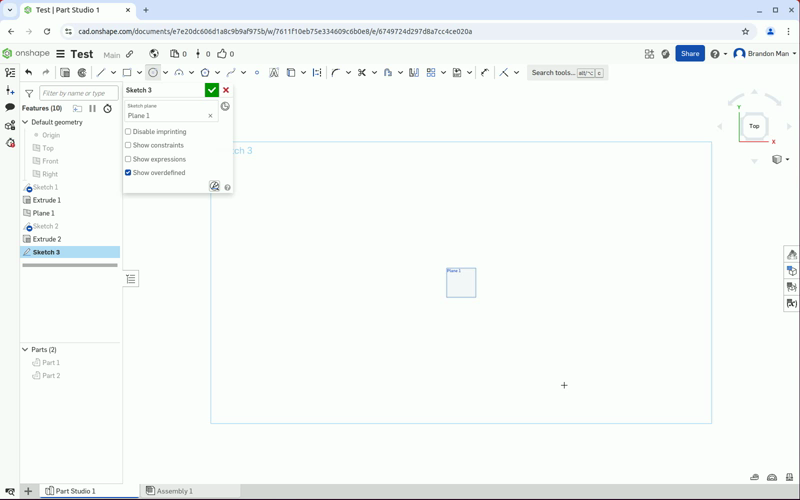
click(564, 384)
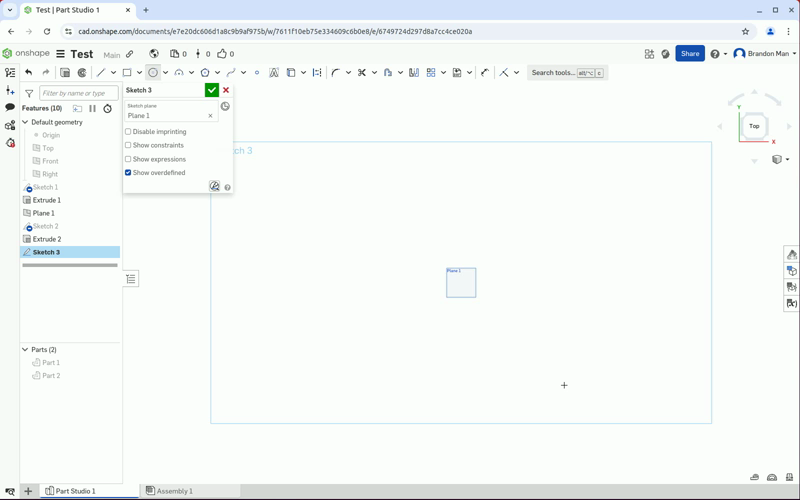
key_up(shift)
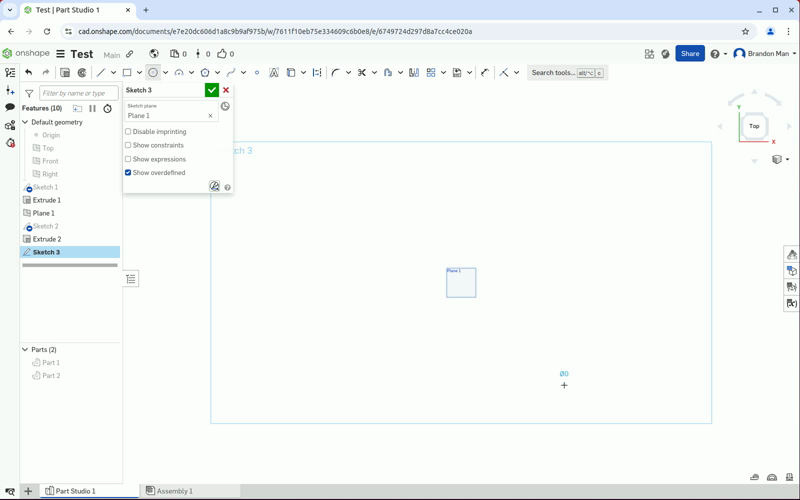
mouse_move(568, 384)
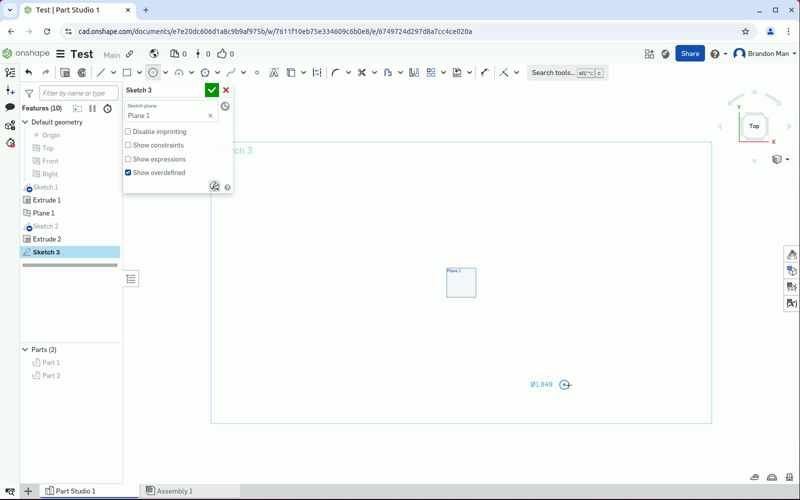
click(568, 384)
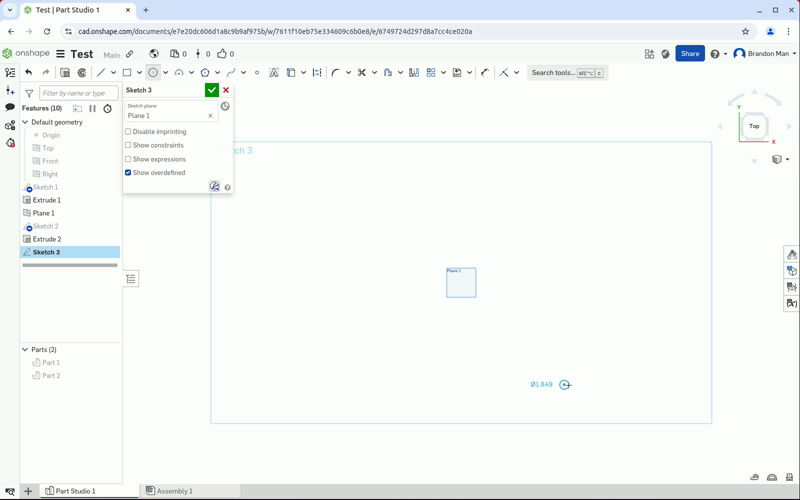
key(esc)
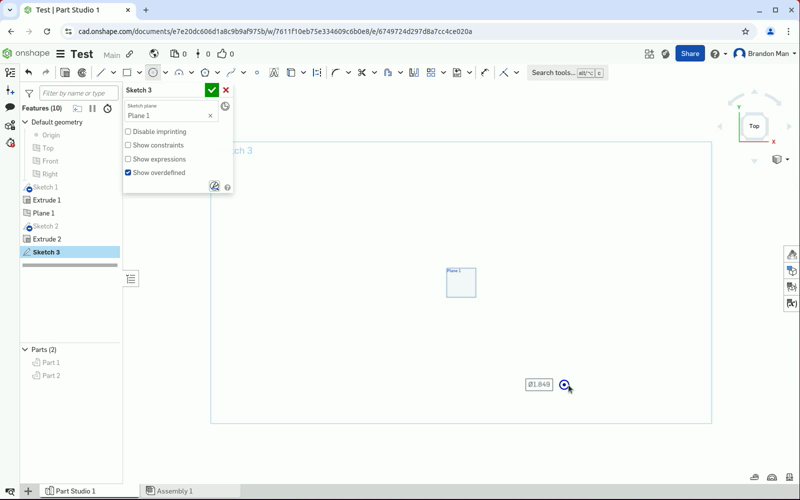
mouse_move(567, 383)
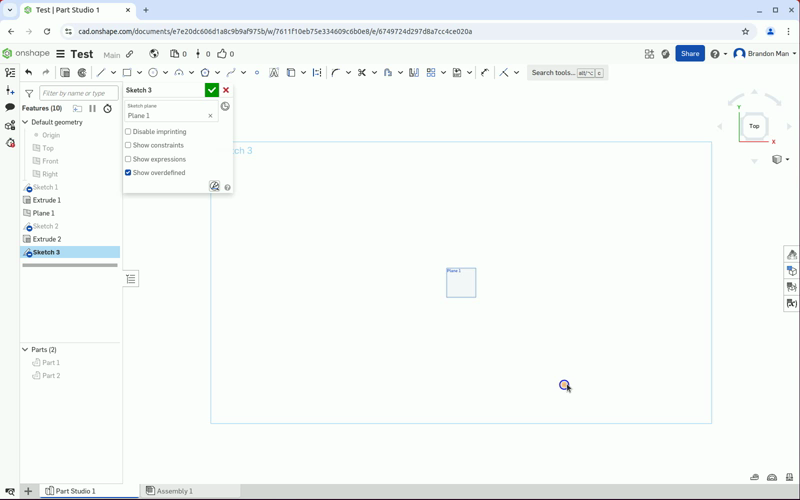
scroll(6)
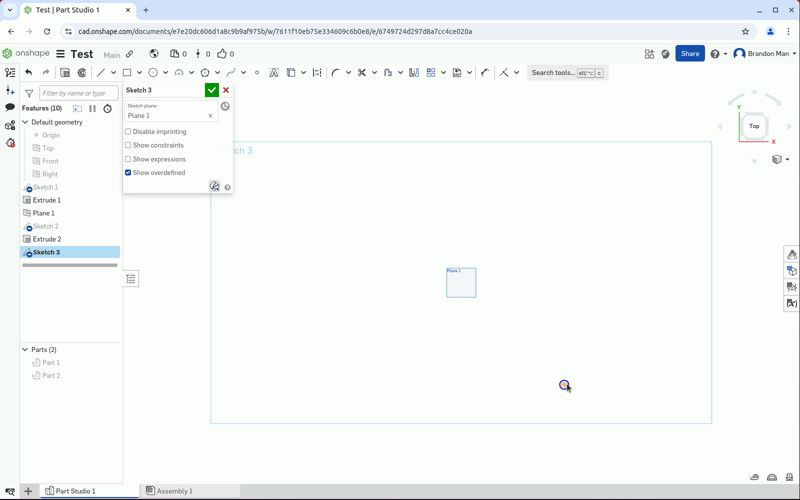
scroll(6)
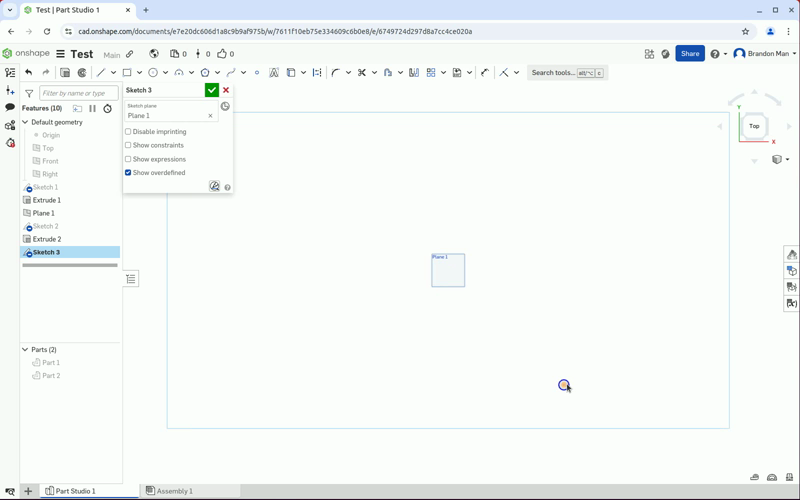
scroll(6)
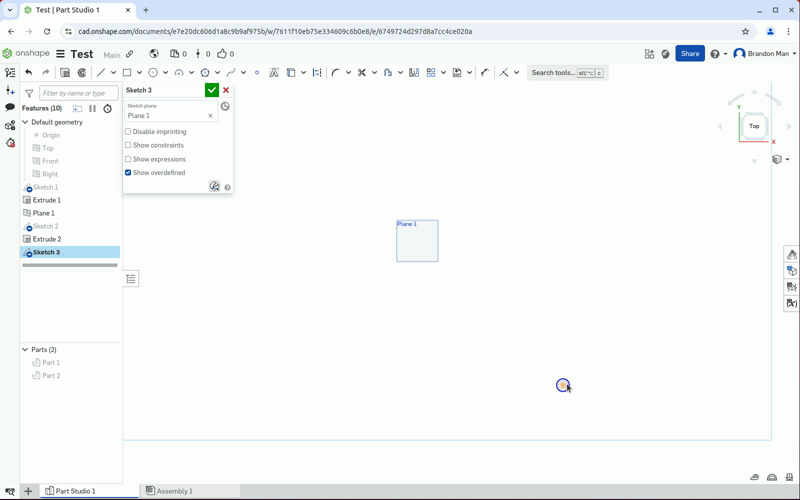
scroll(6)
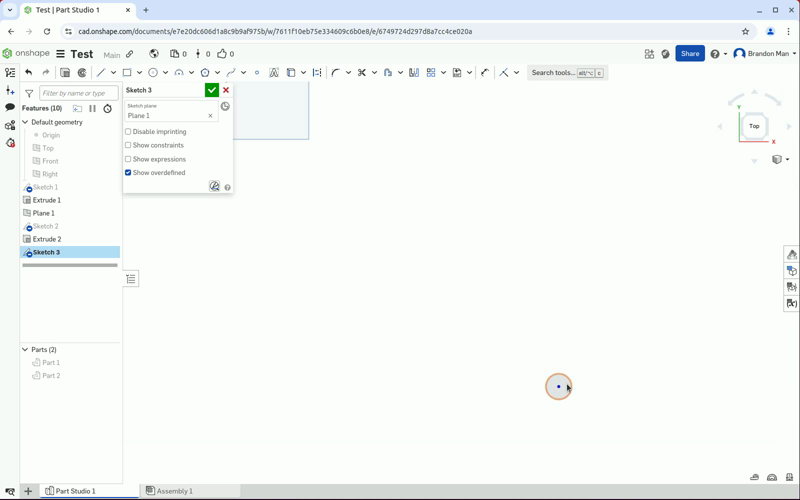
scroll(6)
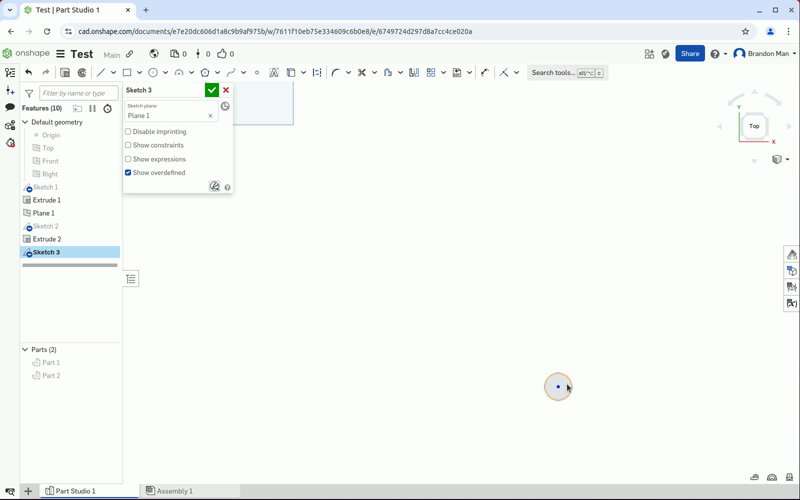
scroll(6)
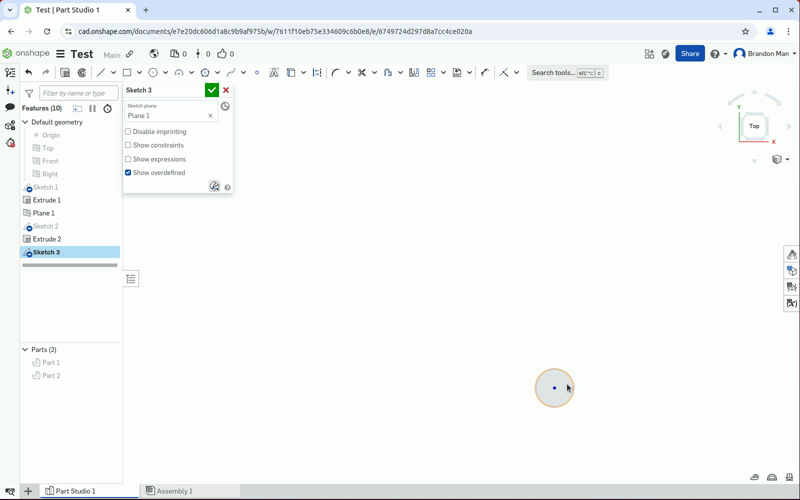
scroll(6)
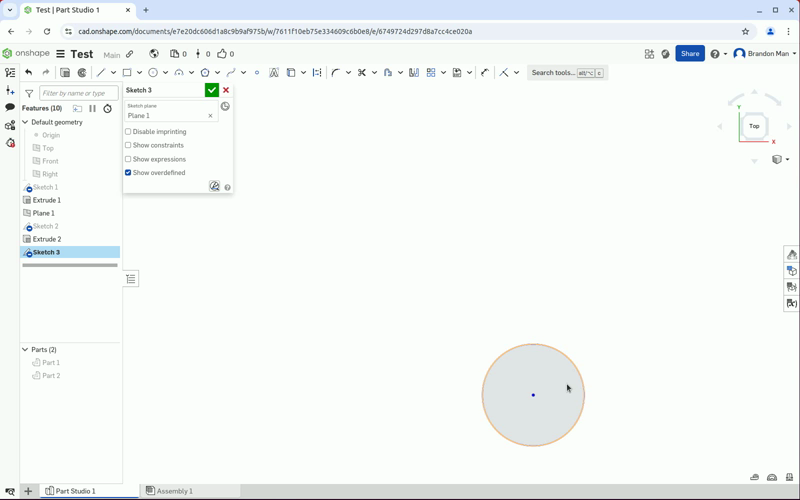
click(567, 383)
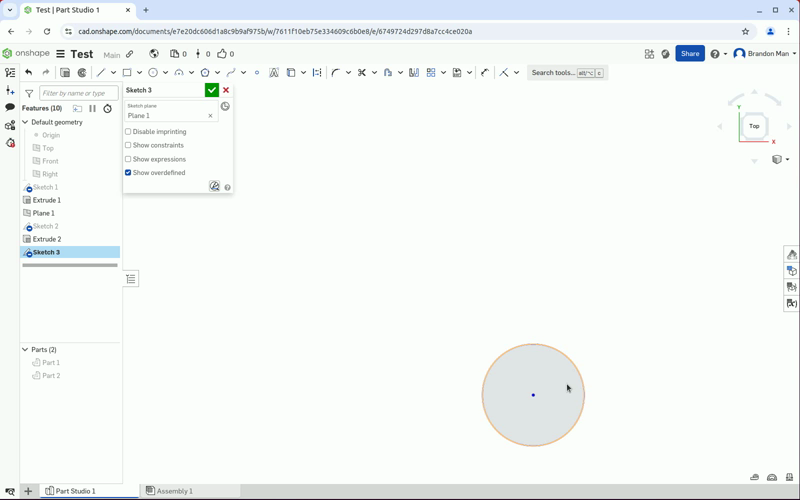
scroll(-6)
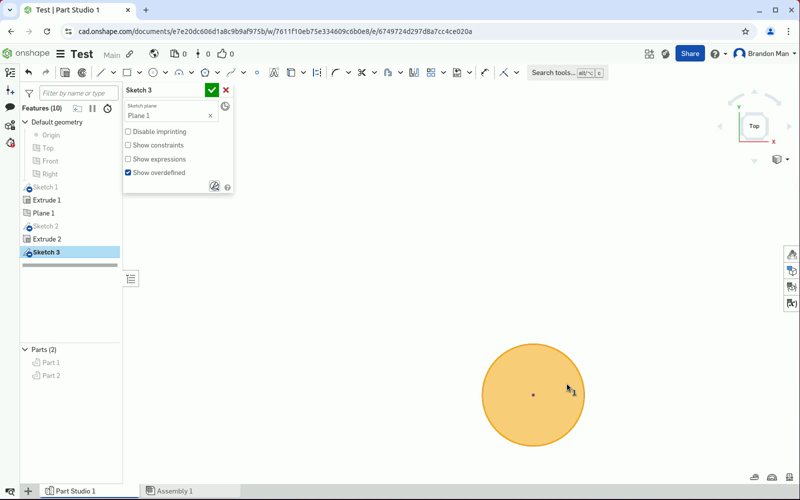
scroll(-6)
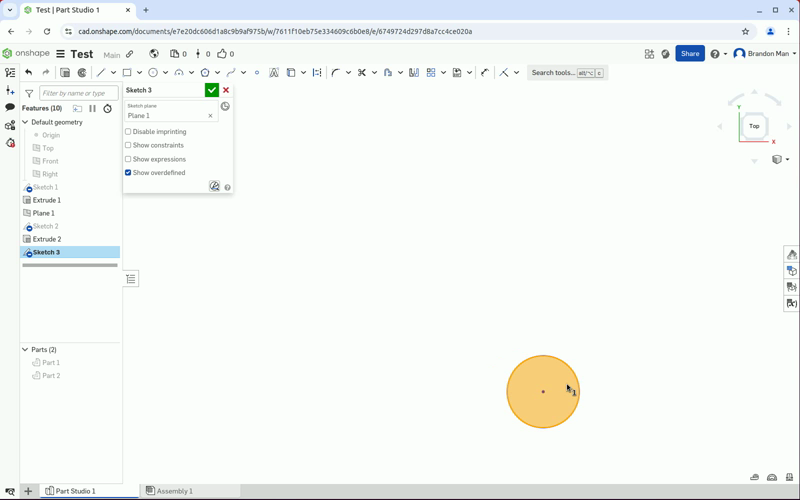
scroll(-6)
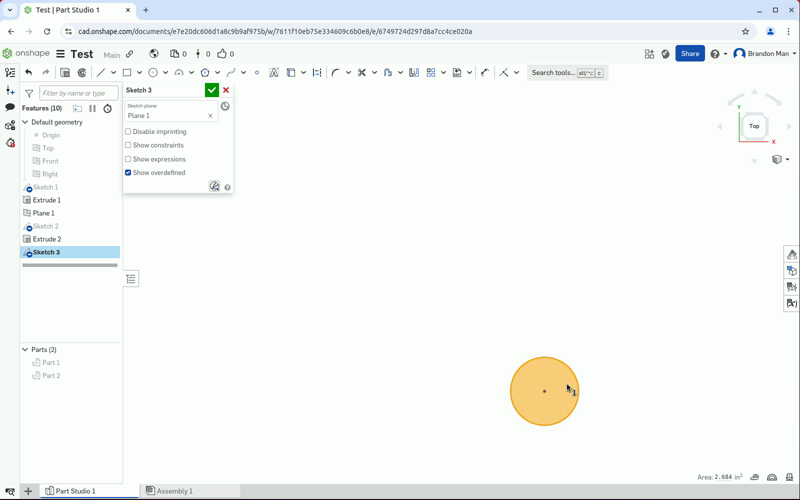
scroll(-6)
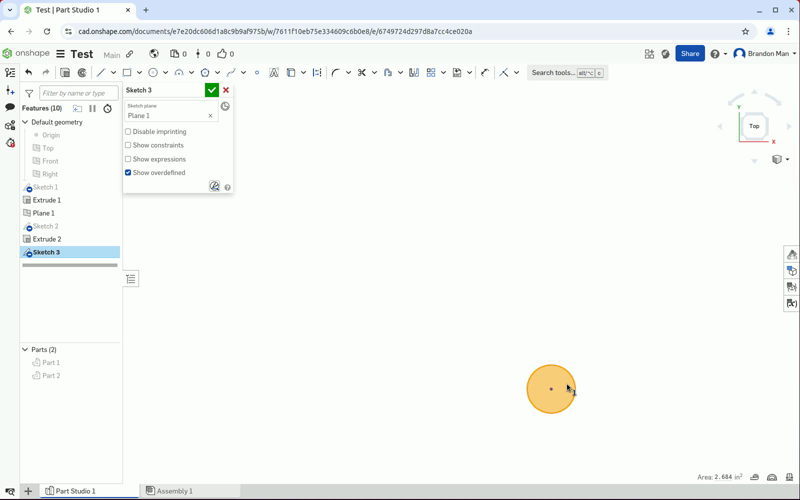
scroll(-6)
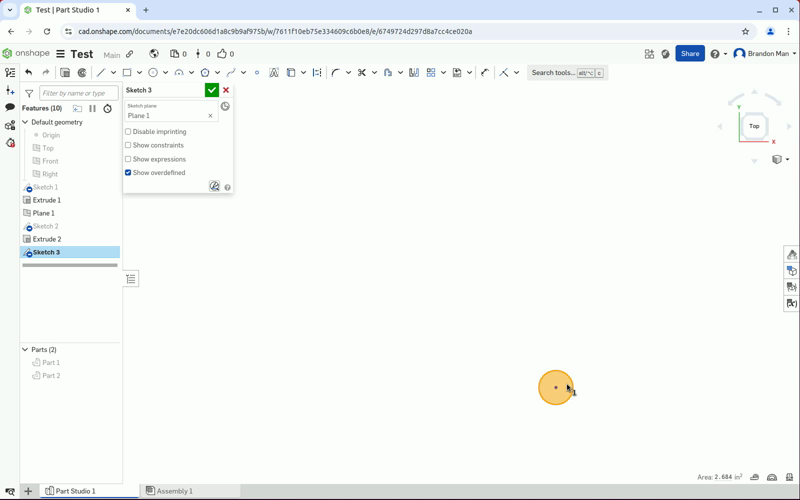
scroll(-6)
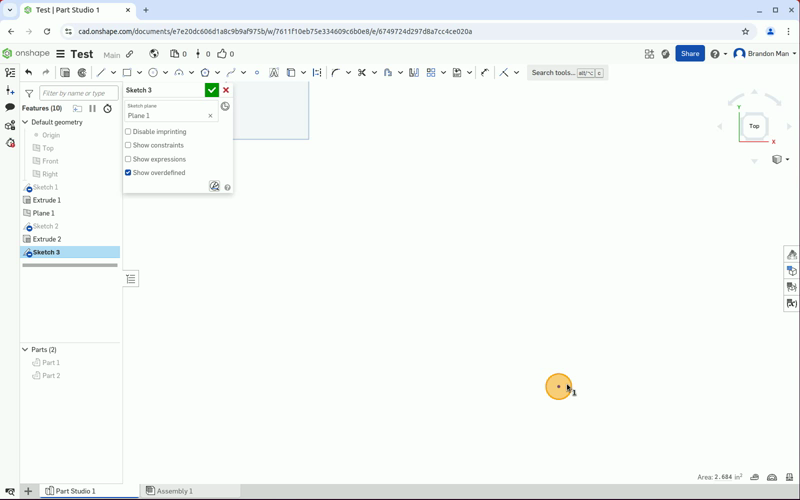
scroll(-6)
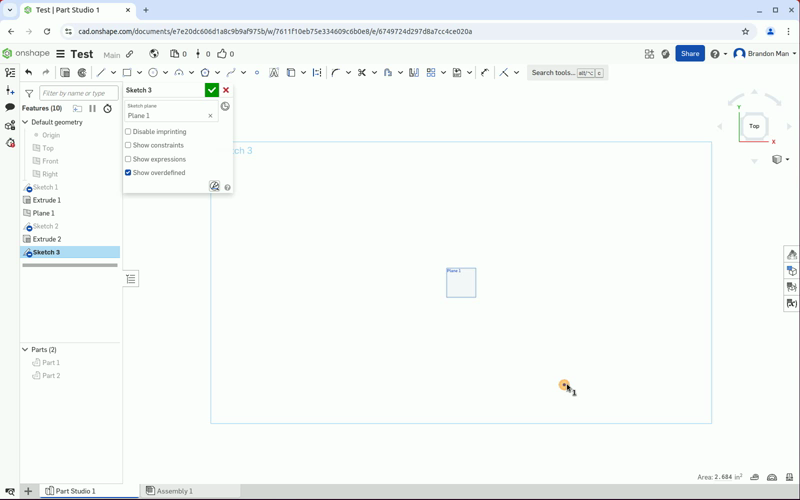
mouse_move(73, 352)
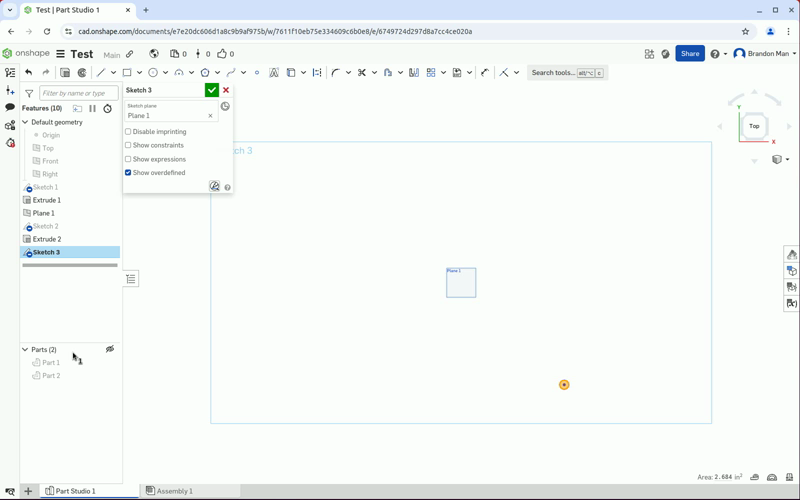
key(shift+y)
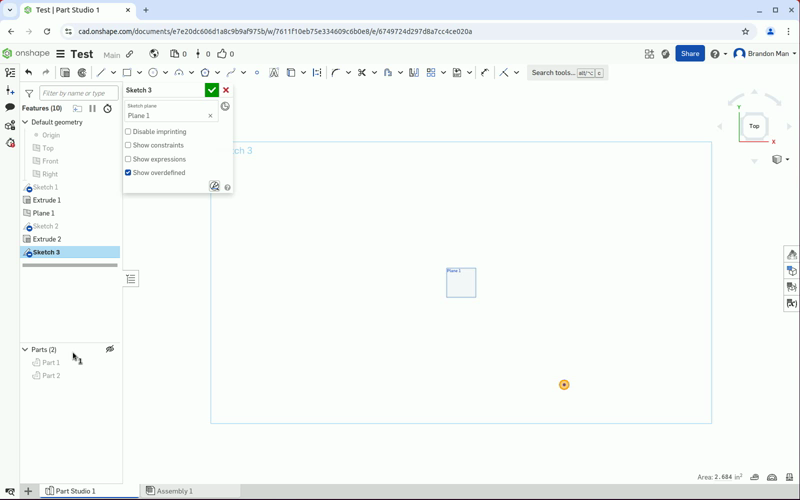
key(shift+e)
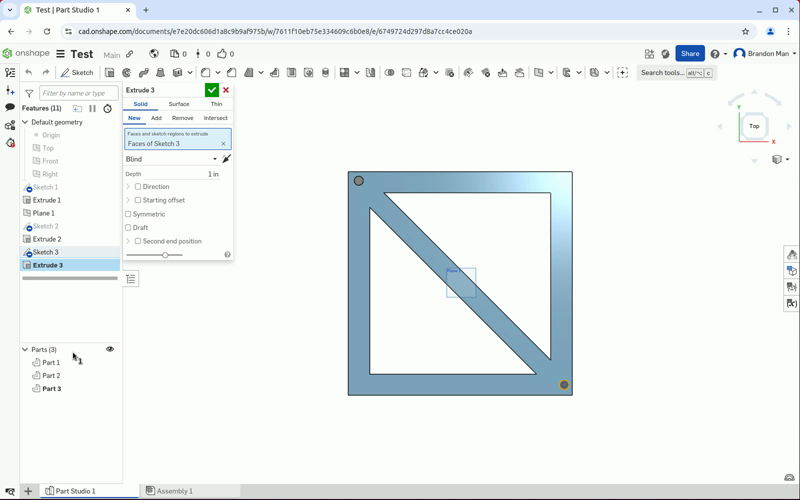
mouse_move(143, 106)
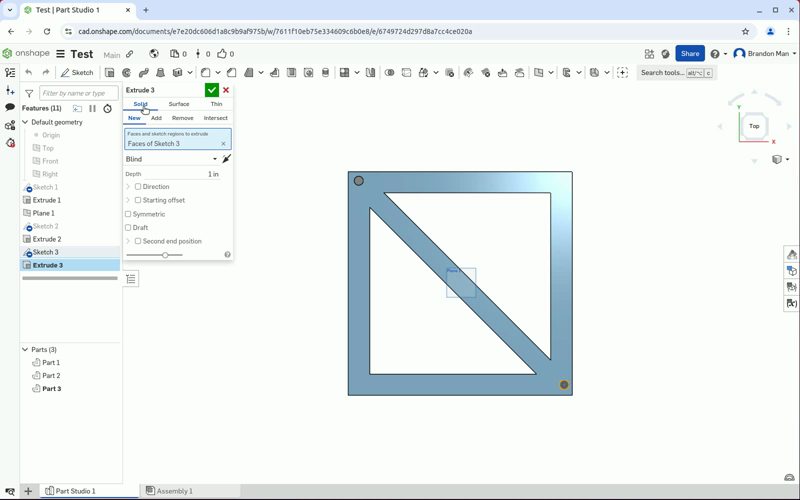
click(143, 106)
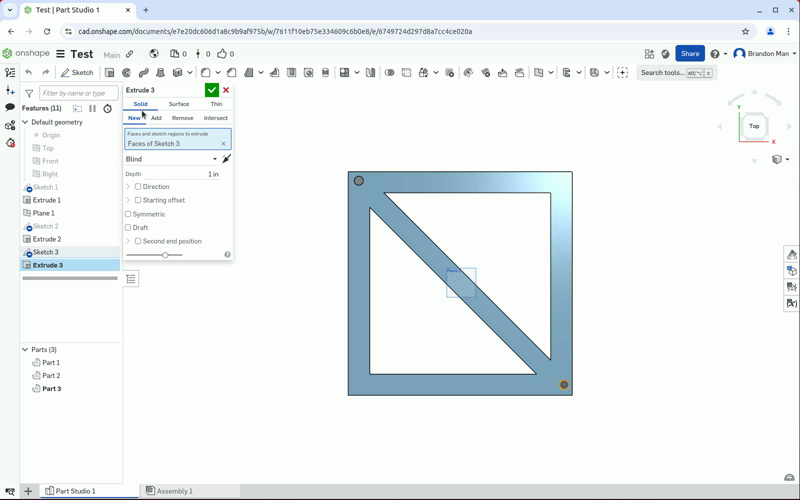
mouse_move(137, 120)
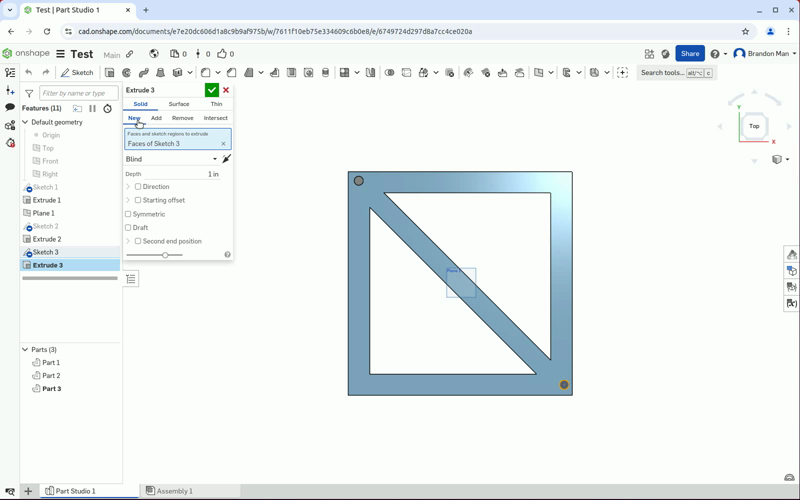
click(137, 120)
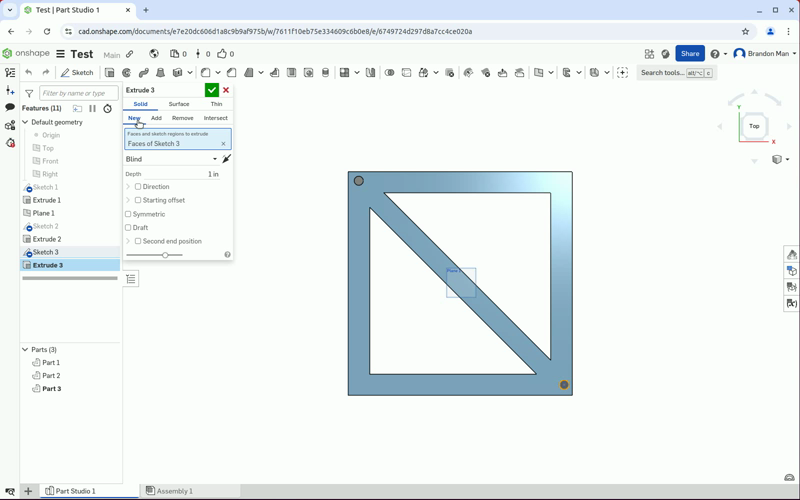
key(tab, 4)
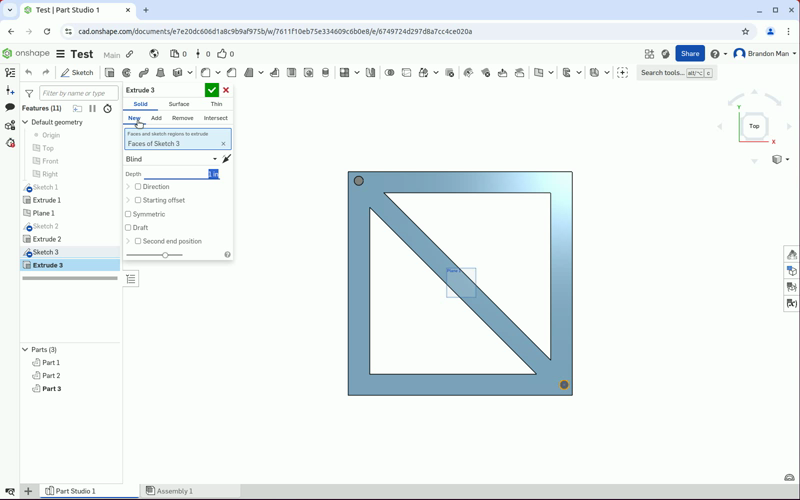
text(4.092)
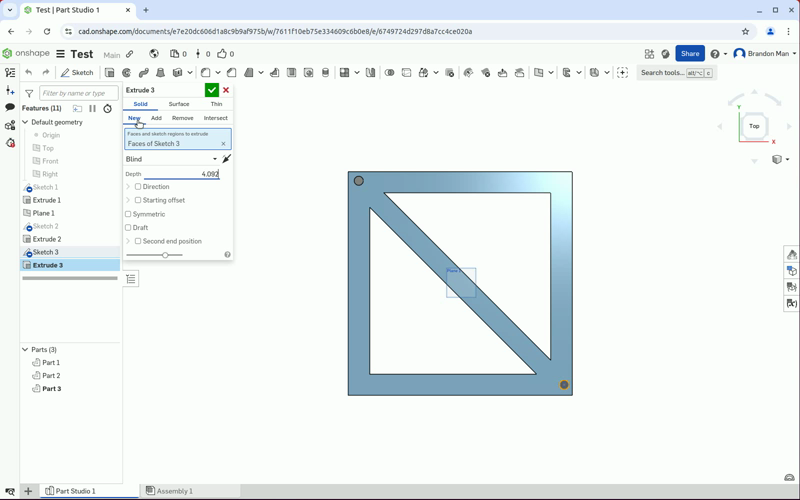
key(enter)
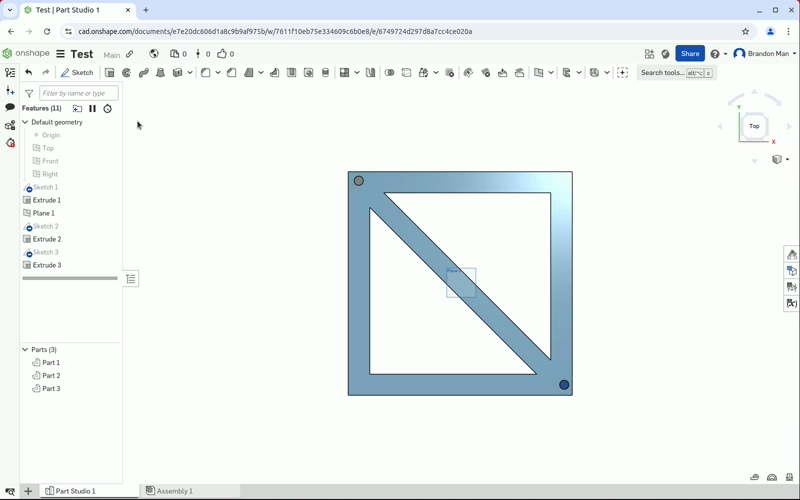
key(shift+h)
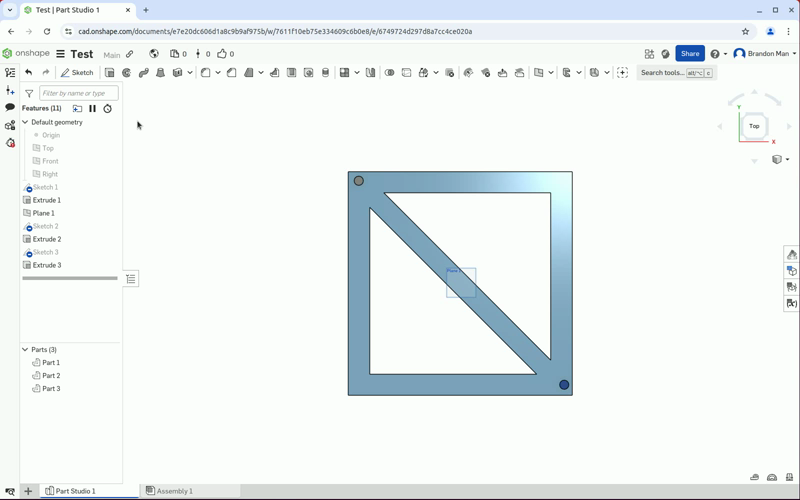
key(shift+h)
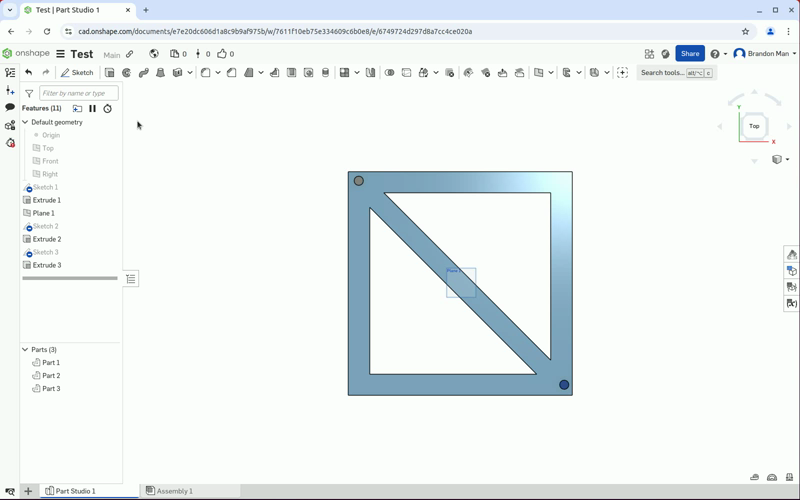
mouse_move(73, 189)
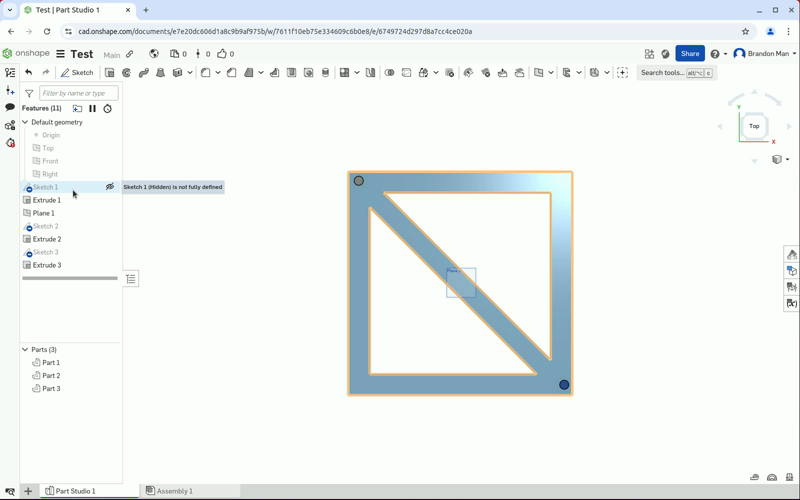
click(73, 189)
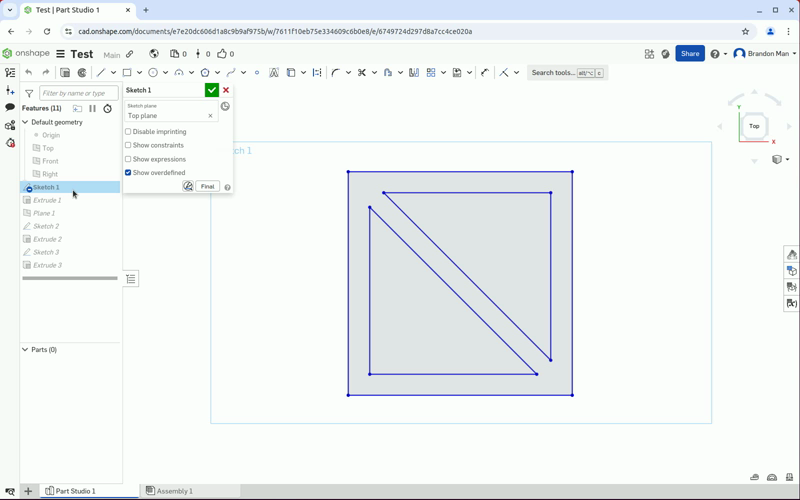
mouse_move(229, 92)
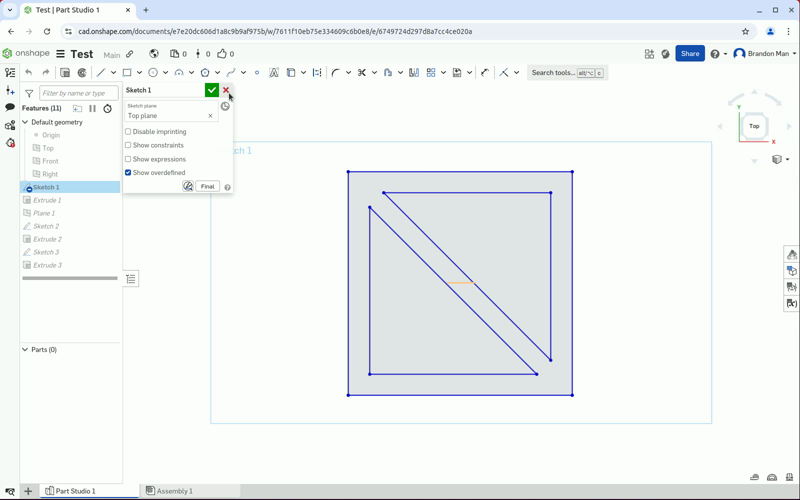
click(229, 92)
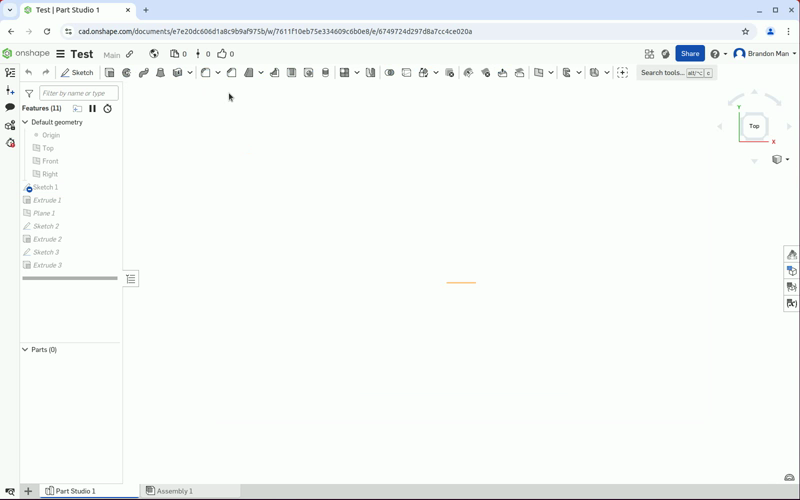
key(shift+s)
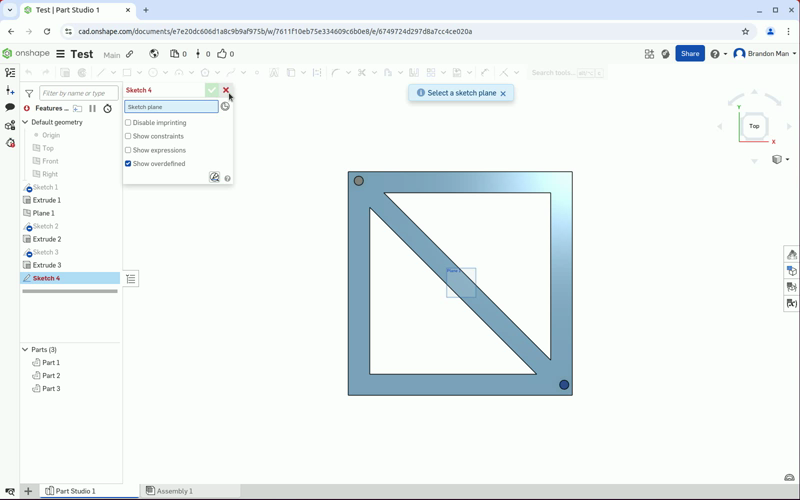
mouse_move(73, 215)
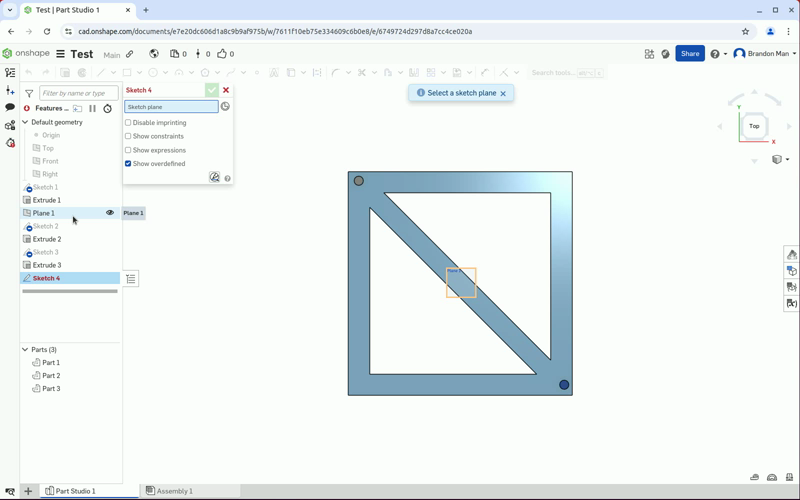
click(73, 215)
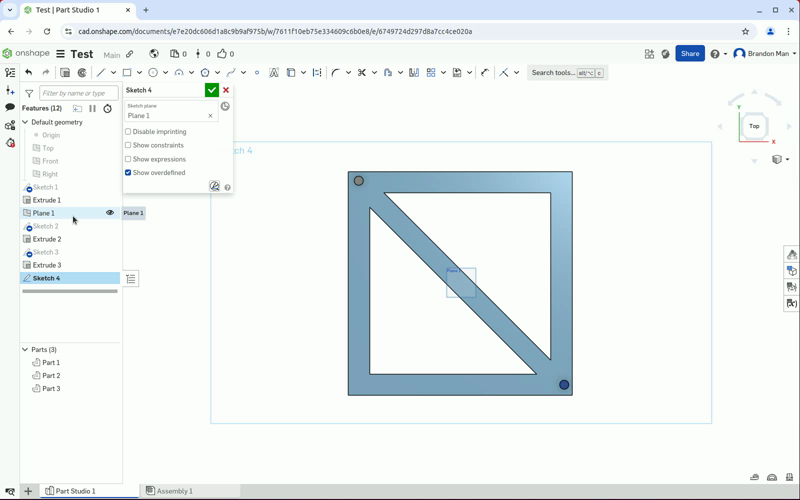
mouse_move(73, 352)
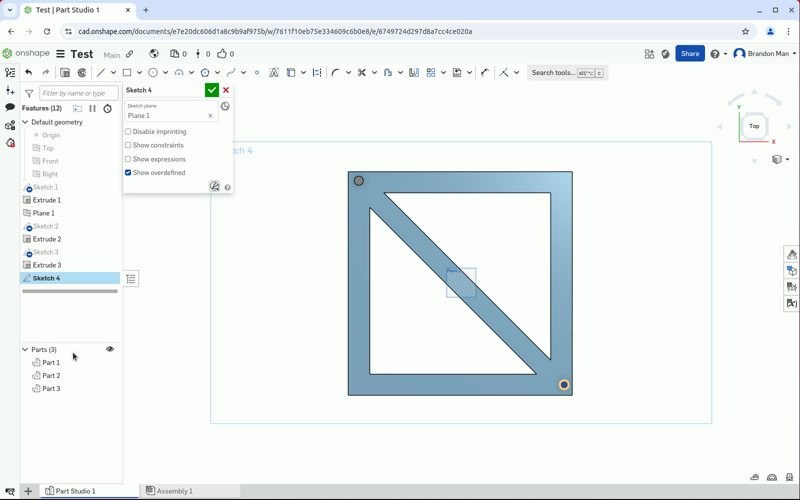
key(y)
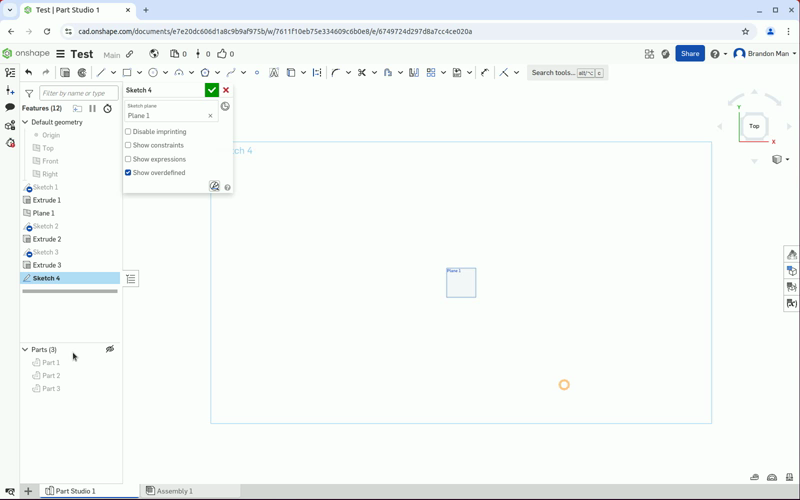
key(c)
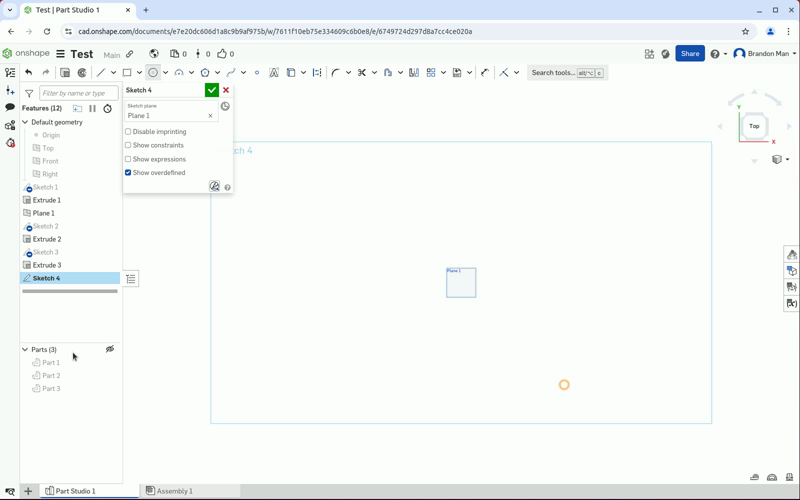
key_down(shift)
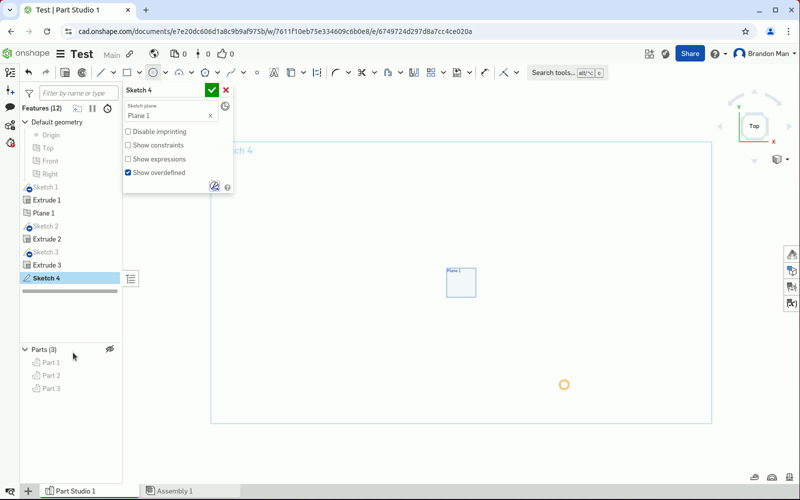
mouse_move(564, 180)
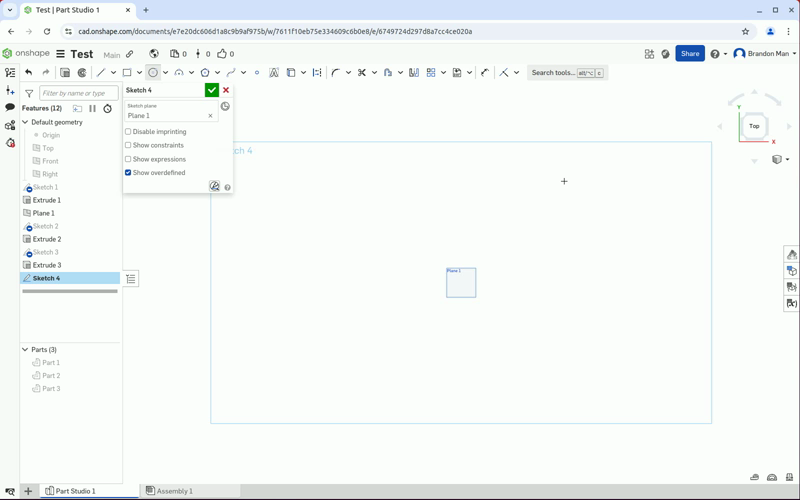
click(564, 180)
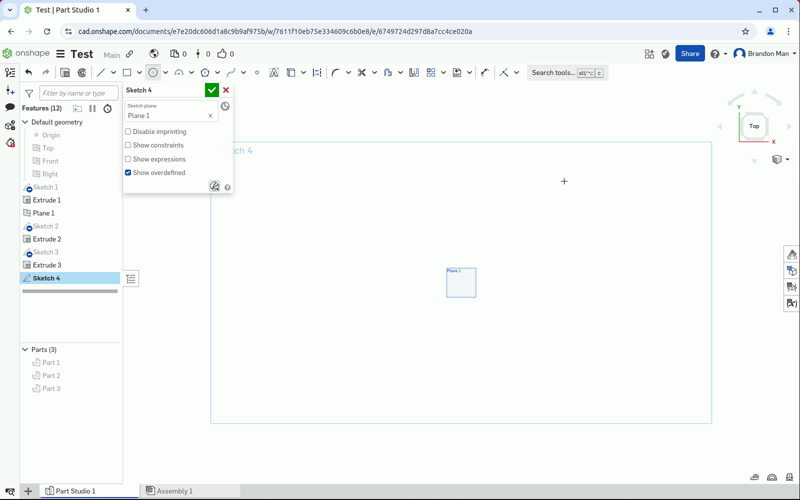
key_up(shift)
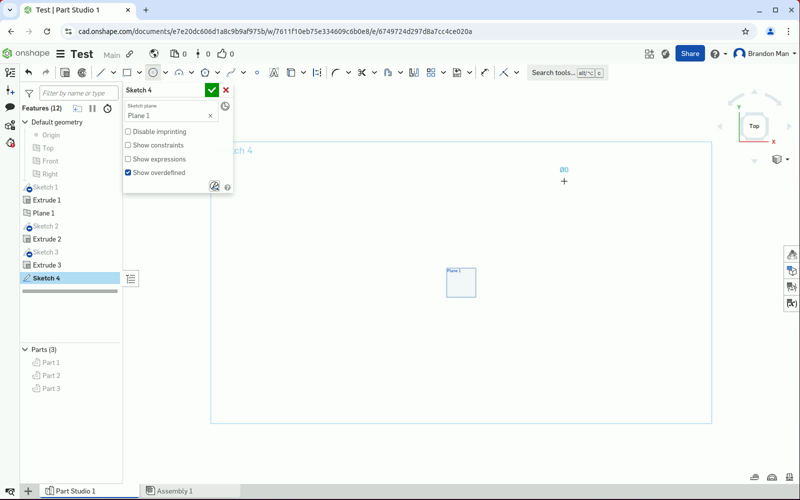
mouse_move(568, 180)
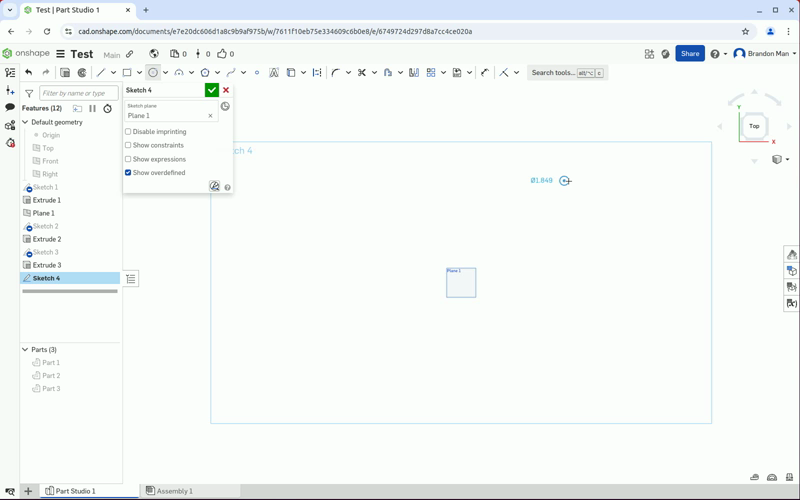
click(568, 180)
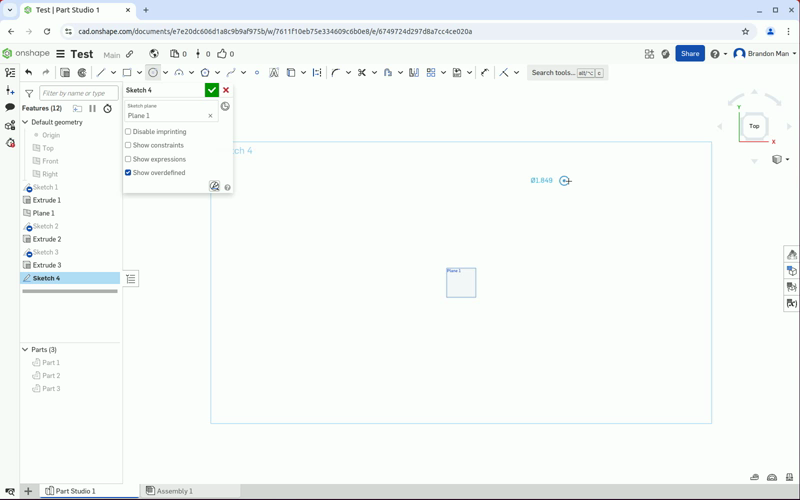
key(esc)
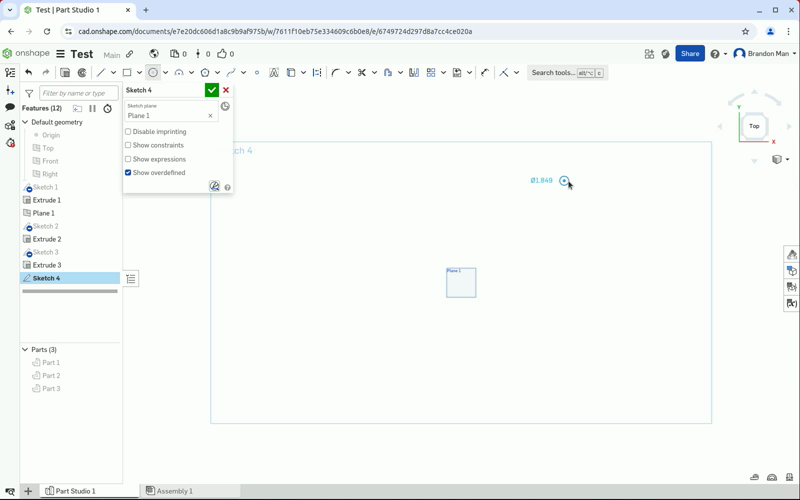
mouse_move(563, 177)
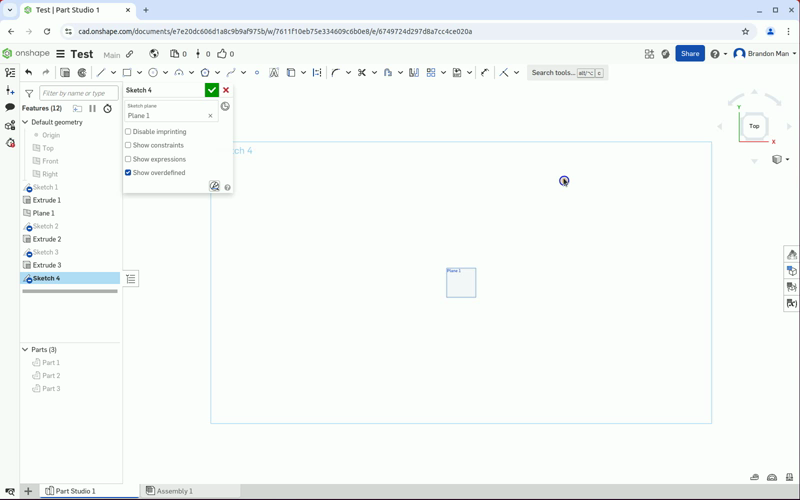
scroll(6)
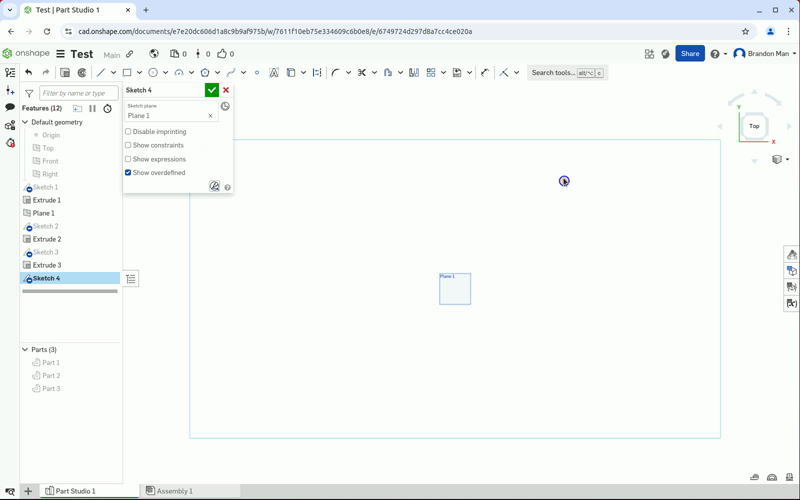
scroll(6)
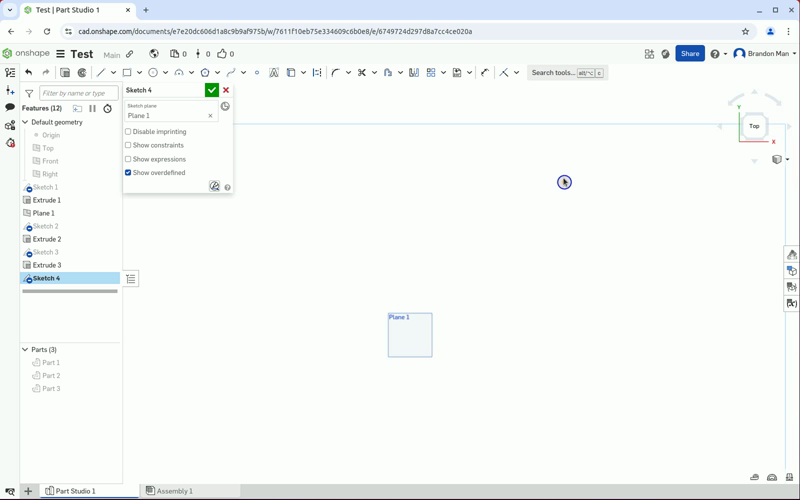
scroll(6)
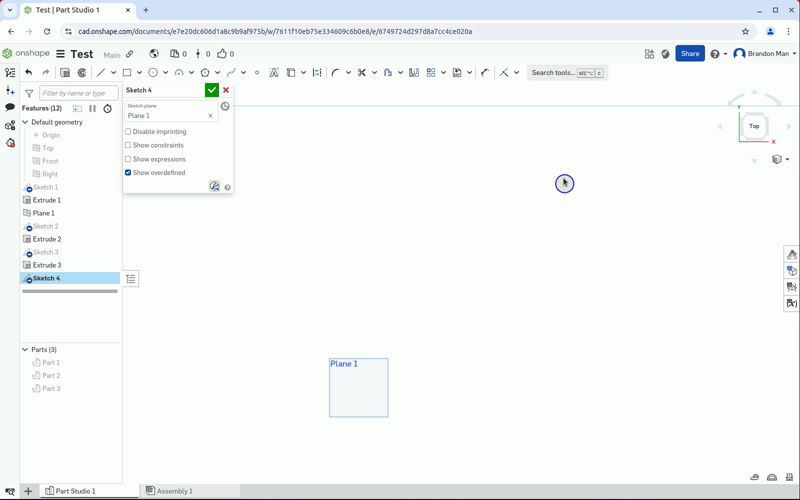
scroll(6)
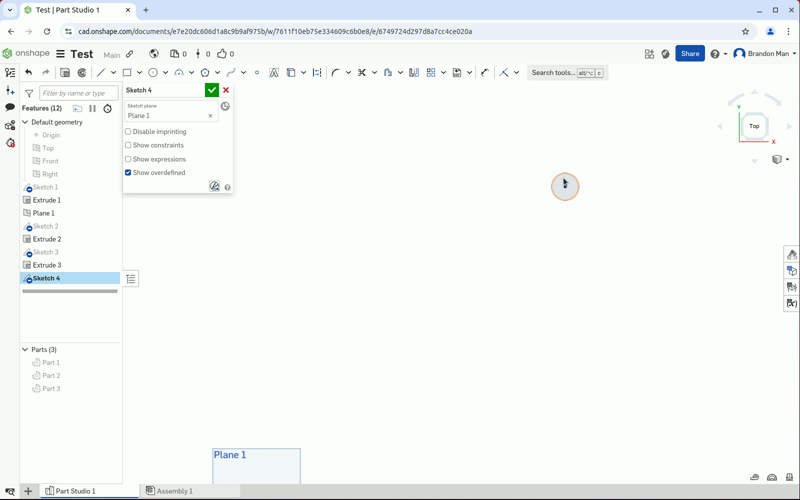
scroll(6)
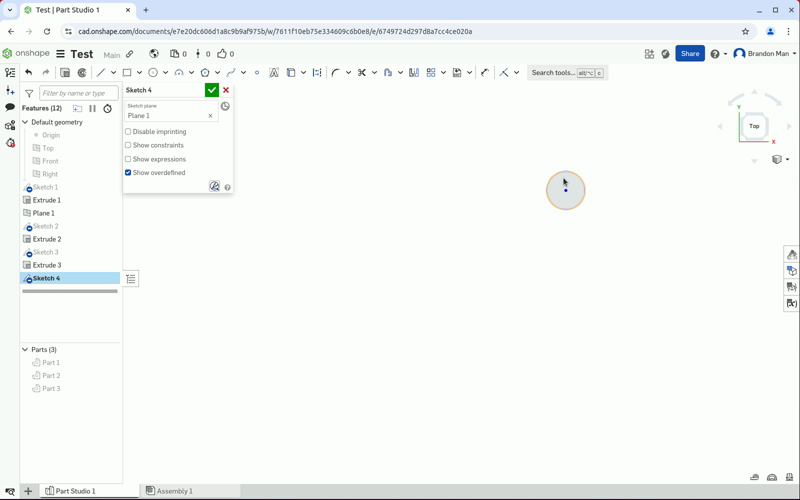
scroll(6)
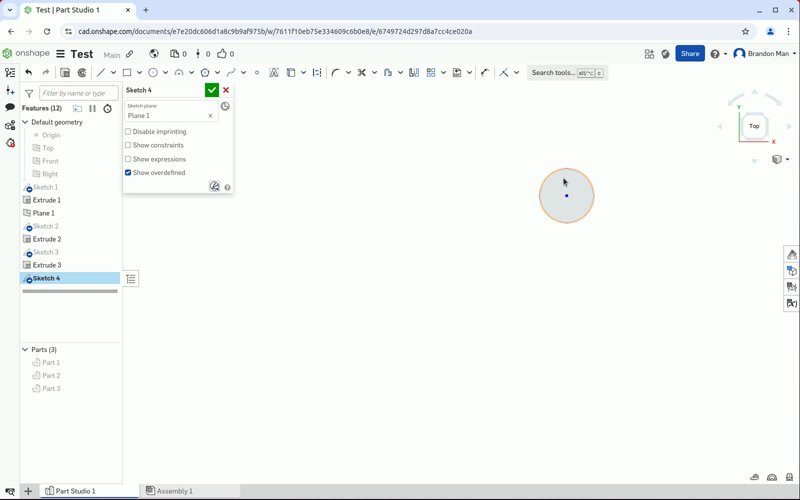
scroll(6)
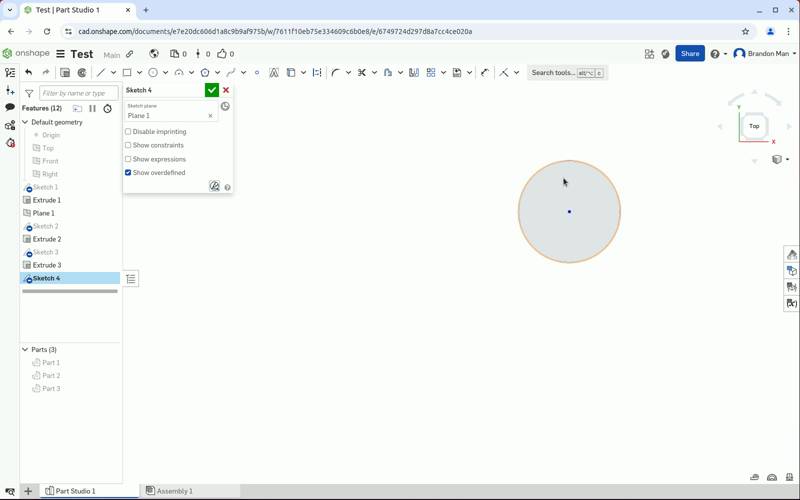
click(563, 177)
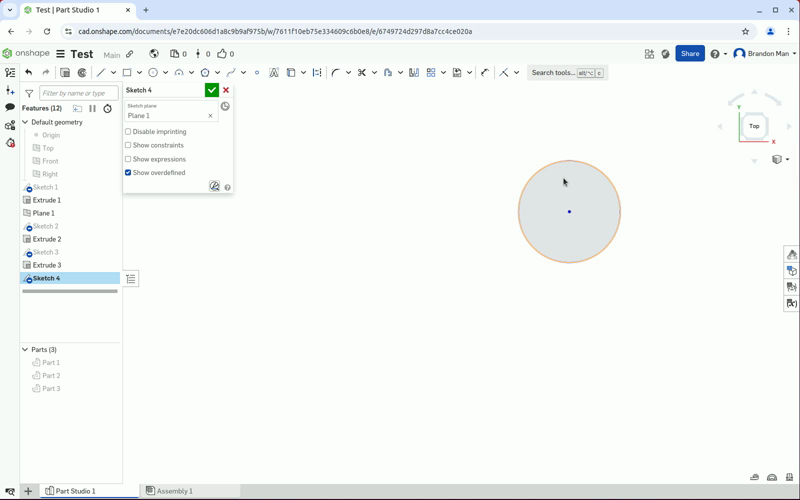
scroll(-6)
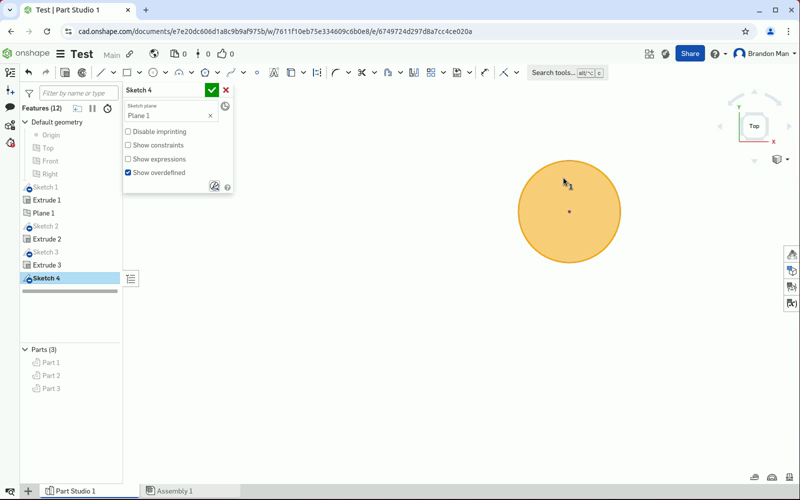
scroll(-6)
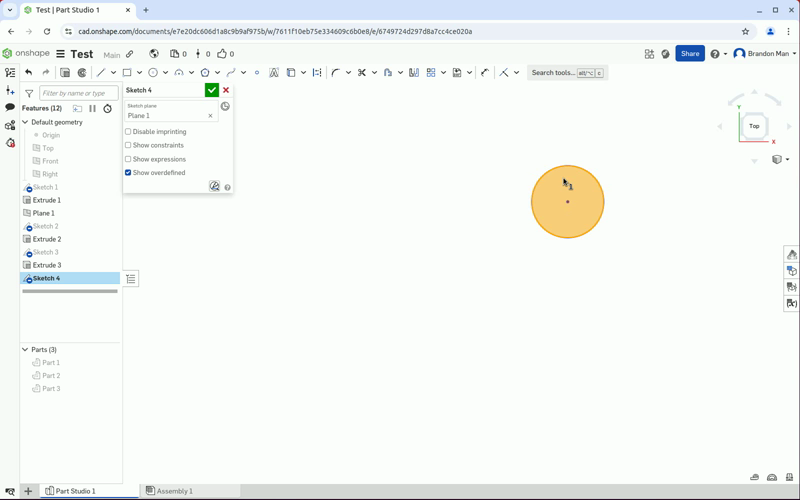
scroll(-6)
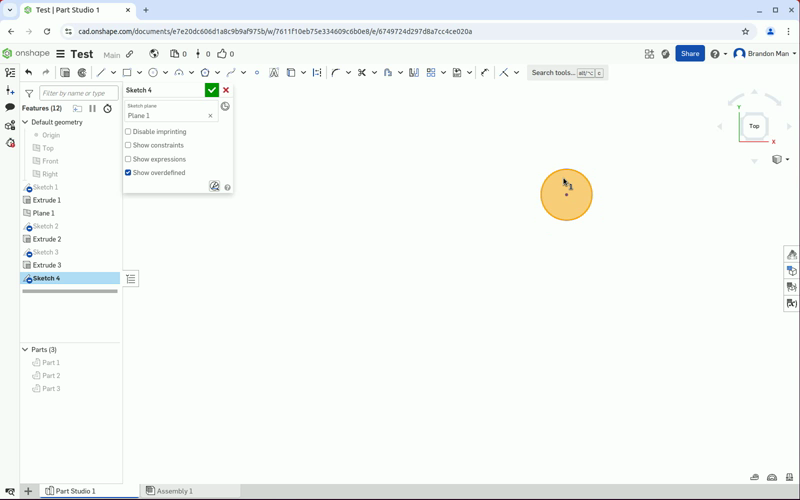
scroll(-6)
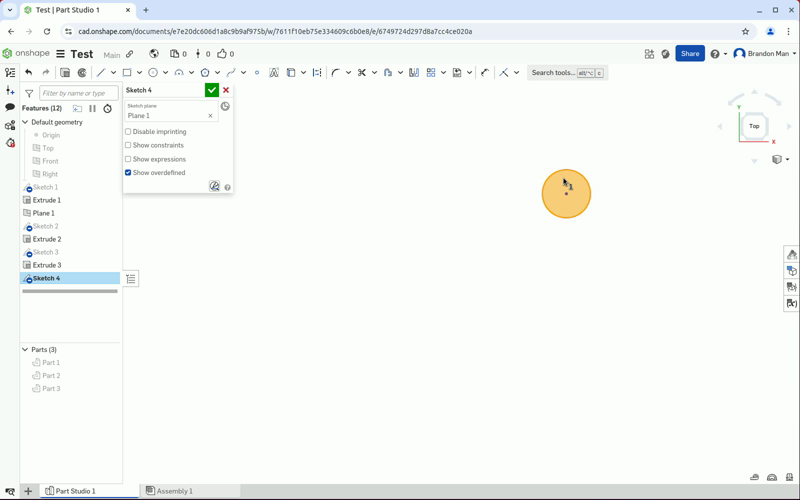
scroll(-6)
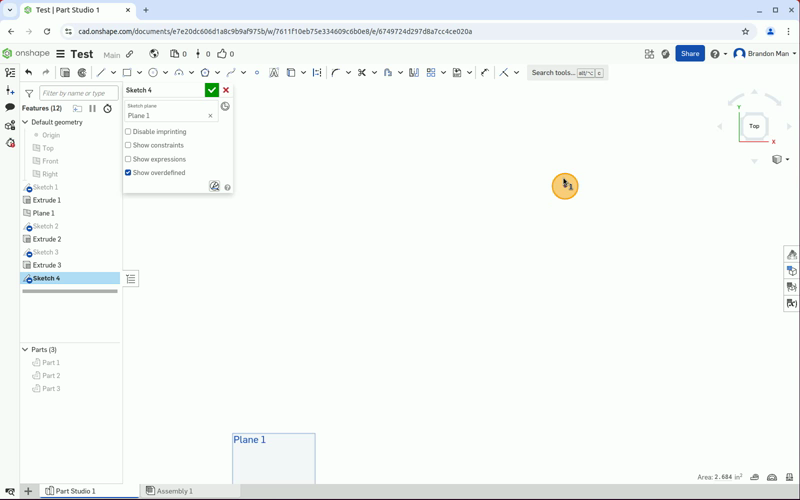
scroll(-6)
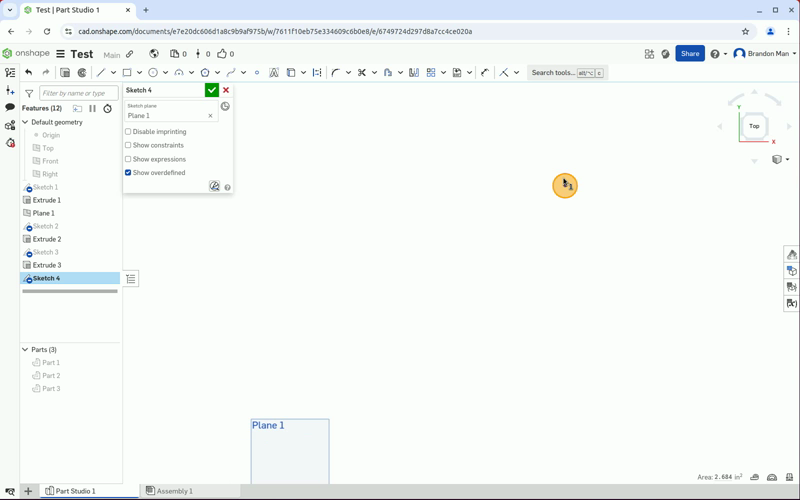
scroll(-6)
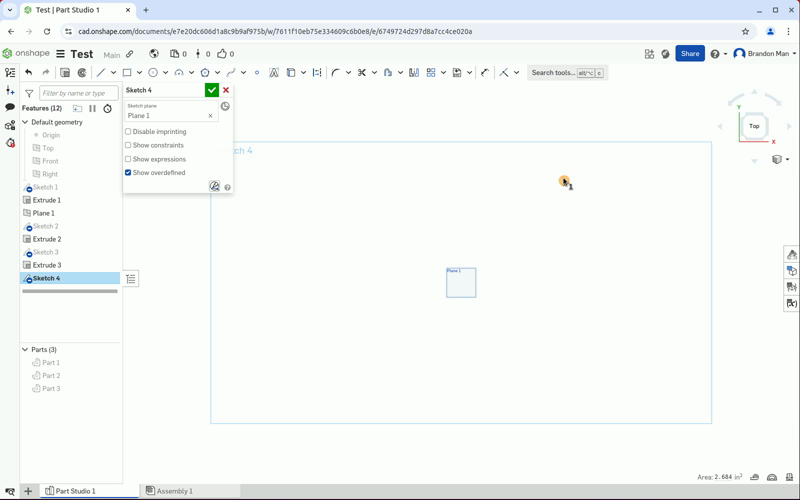
mouse_move(73, 352)
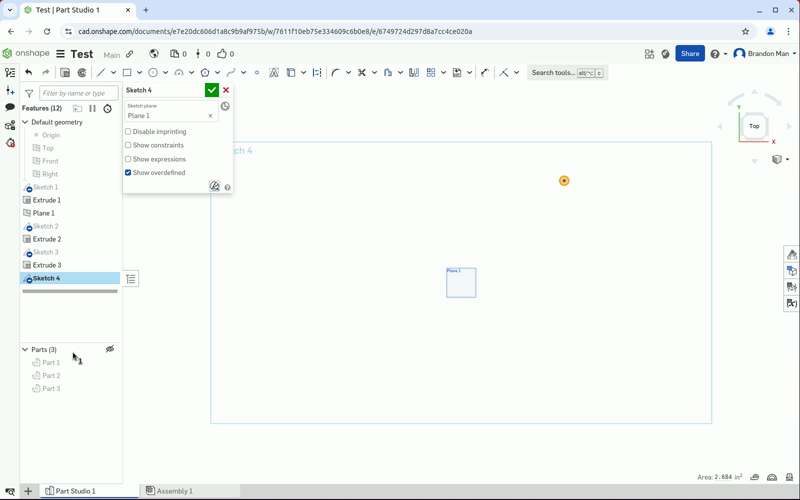
key(shift+y)
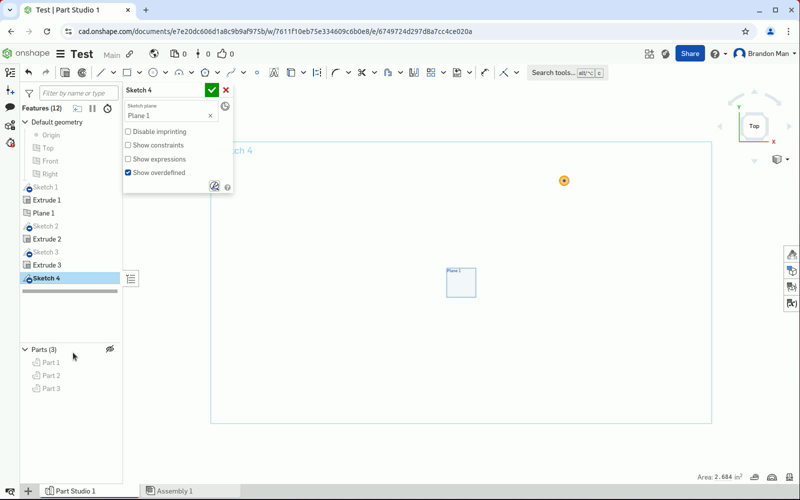
key(shift+e)
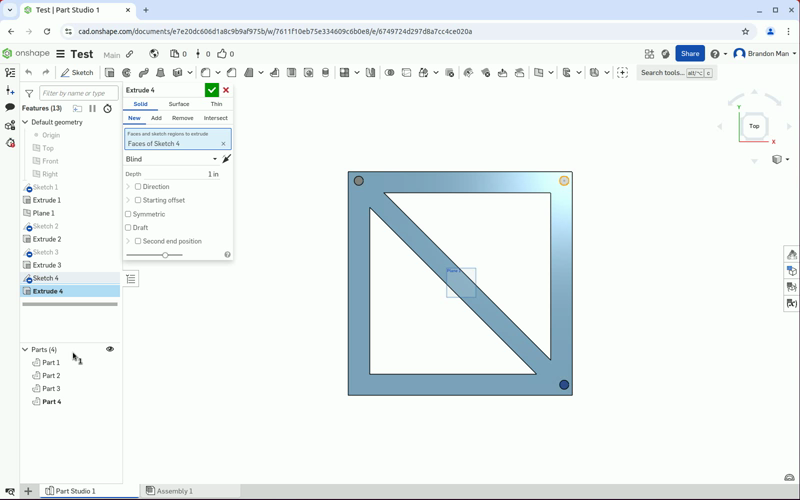
mouse_move(143, 106)
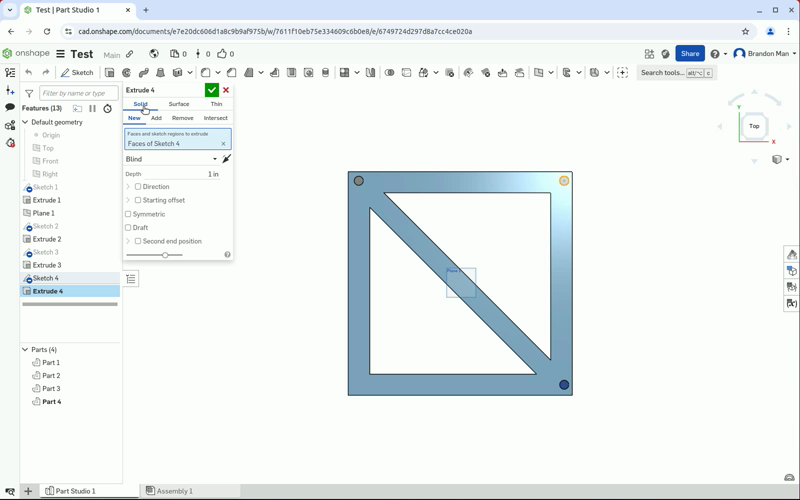
click(143, 106)
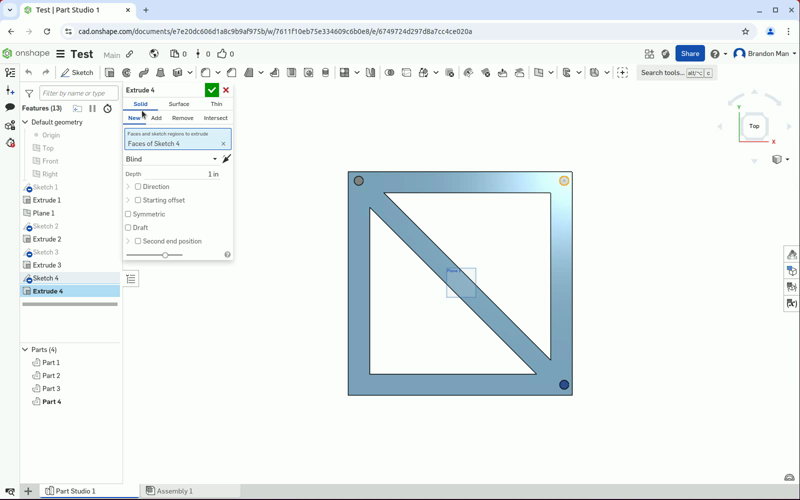
mouse_move(137, 120)
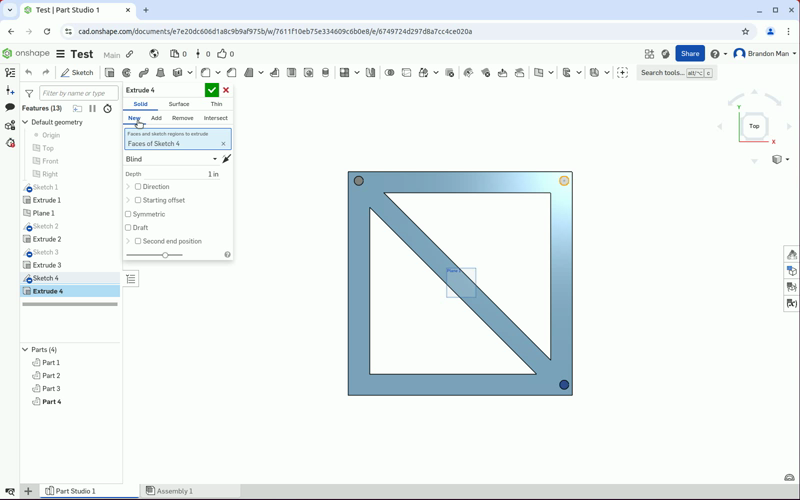
click(137, 120)
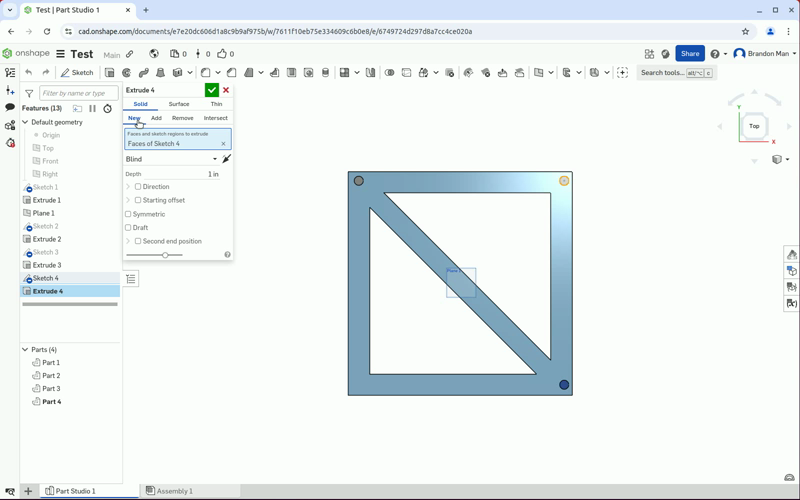
key(tab, 4)
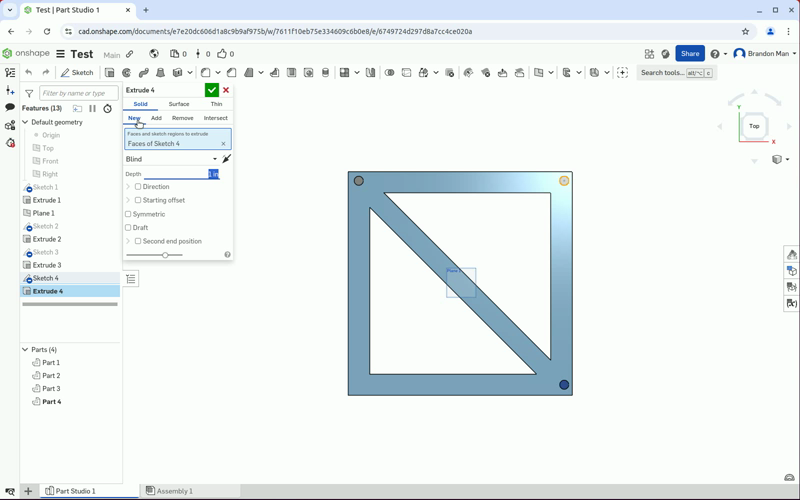
text(4.092)
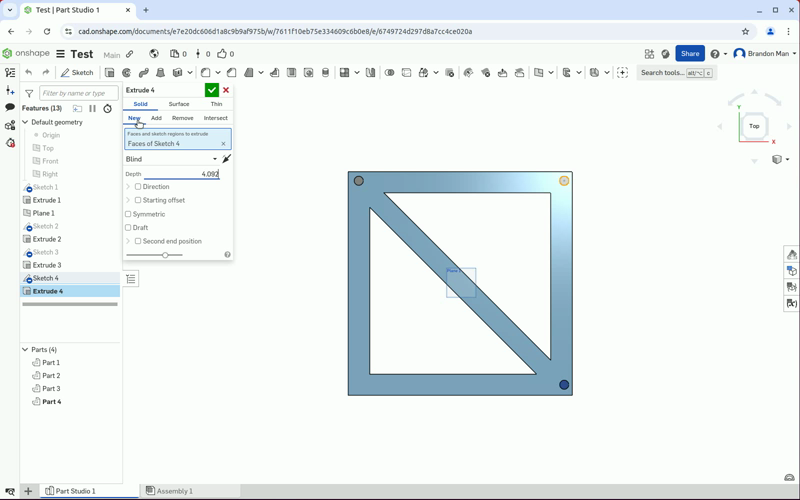
key(enter)
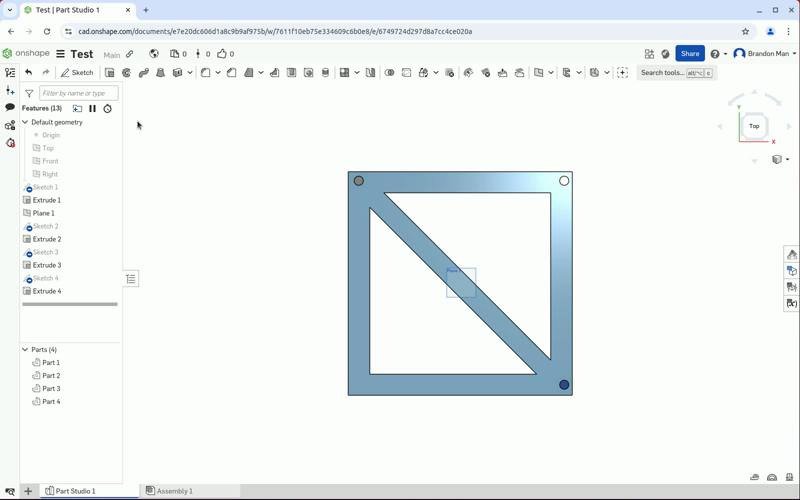
key(shift+h)
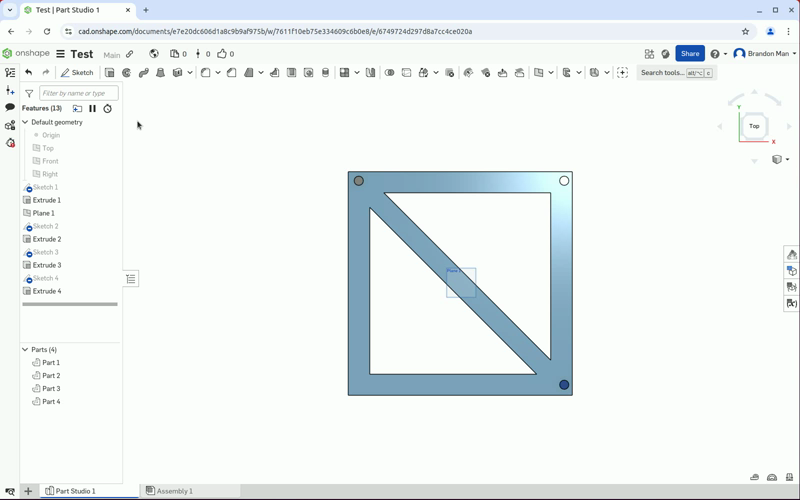
key(shift+h)
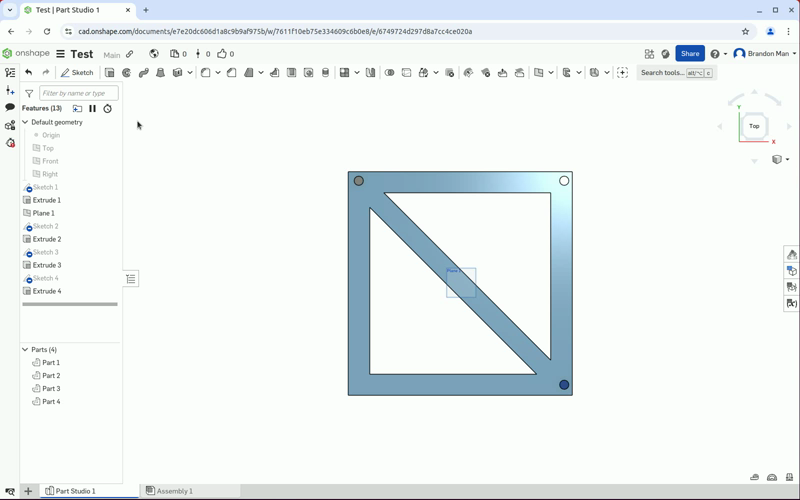
mouse_move(73, 189)
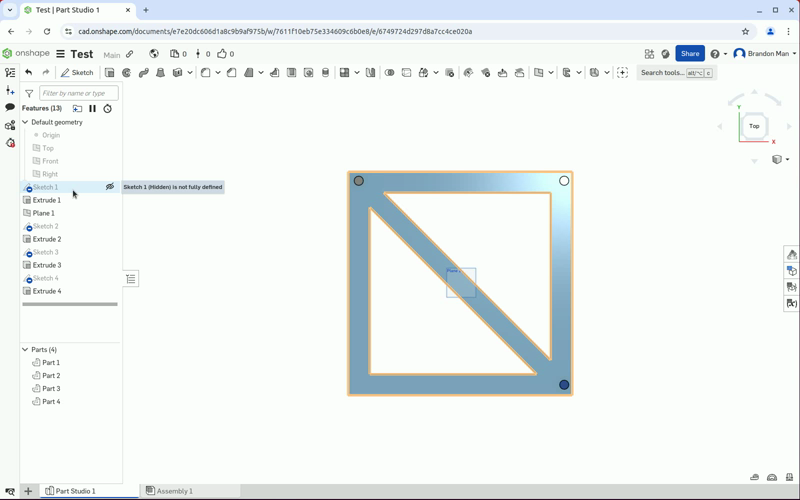
click(73, 189)
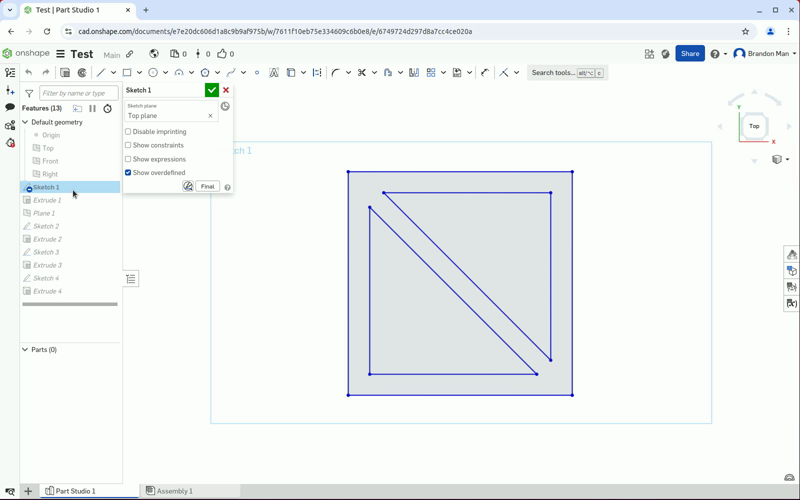
mouse_move(229, 92)
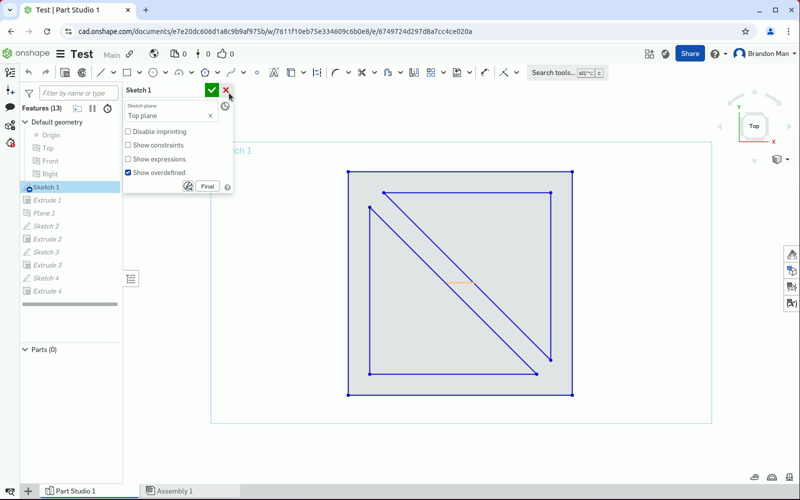
click(229, 92)
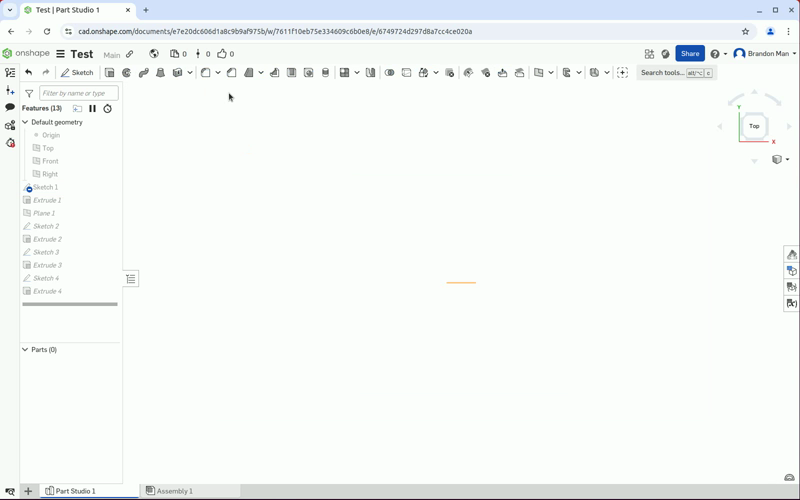
key(shift+s)
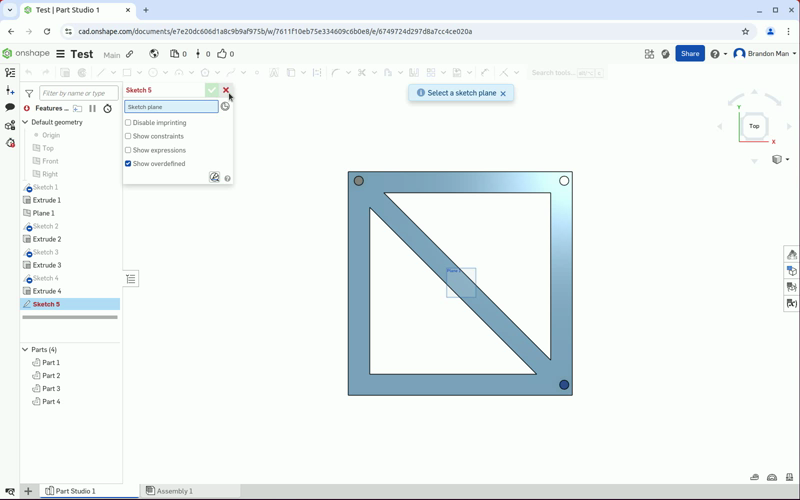
mouse_move(73, 215)
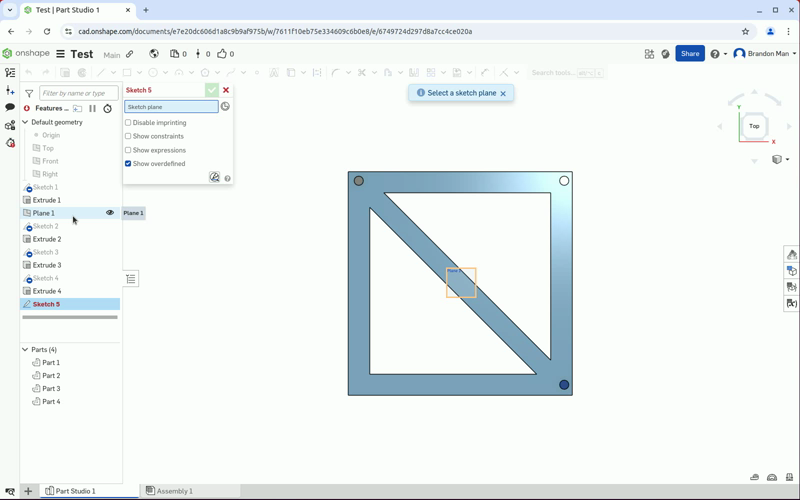
click(73, 215)
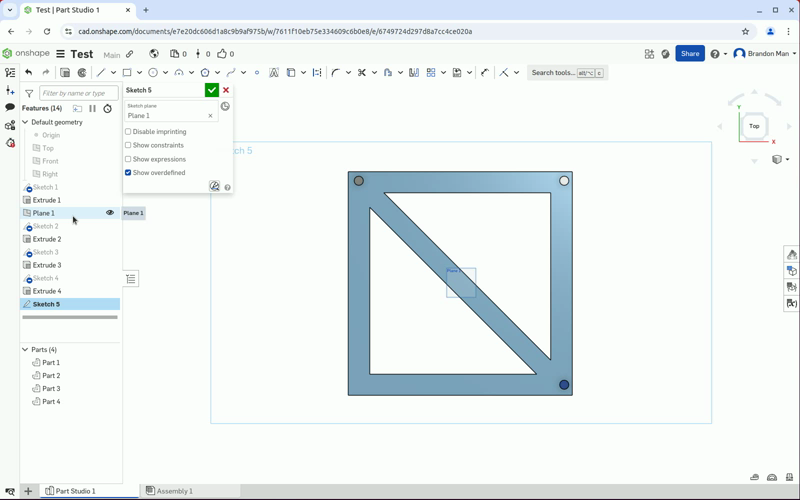
mouse_move(73, 352)
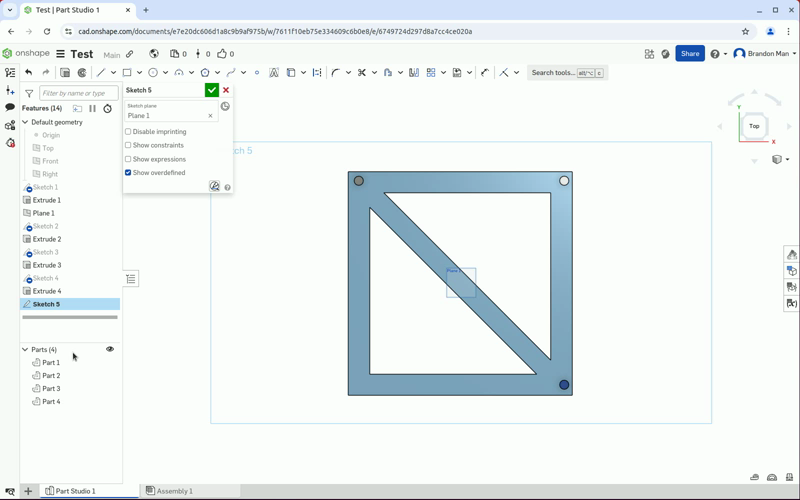
key(y)
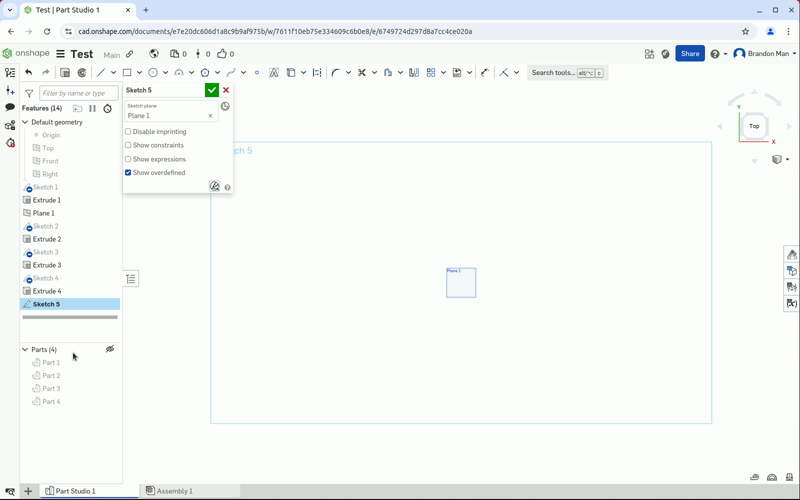
key(c)
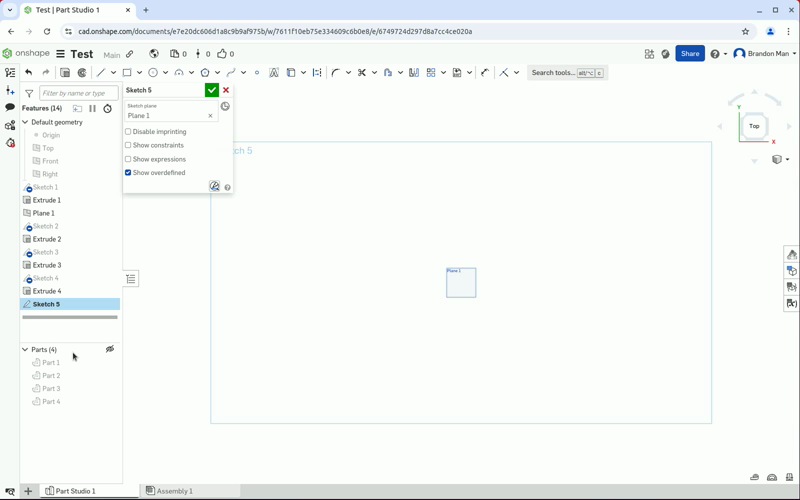
key_down(shift)
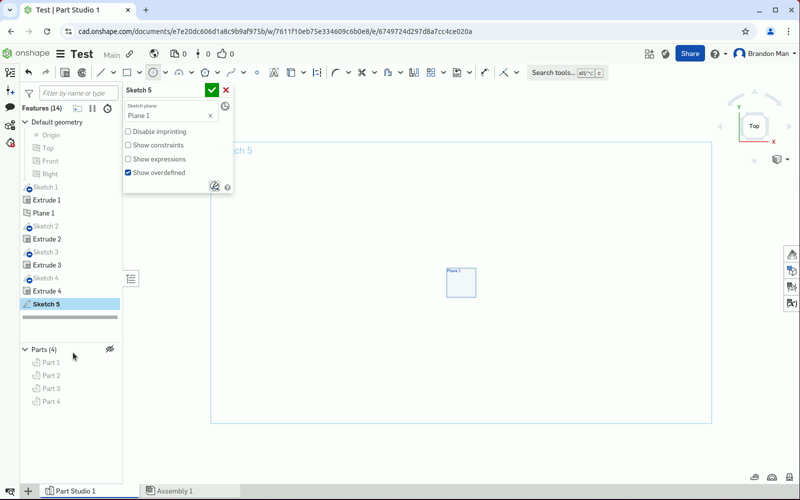
mouse_move(358, 384)
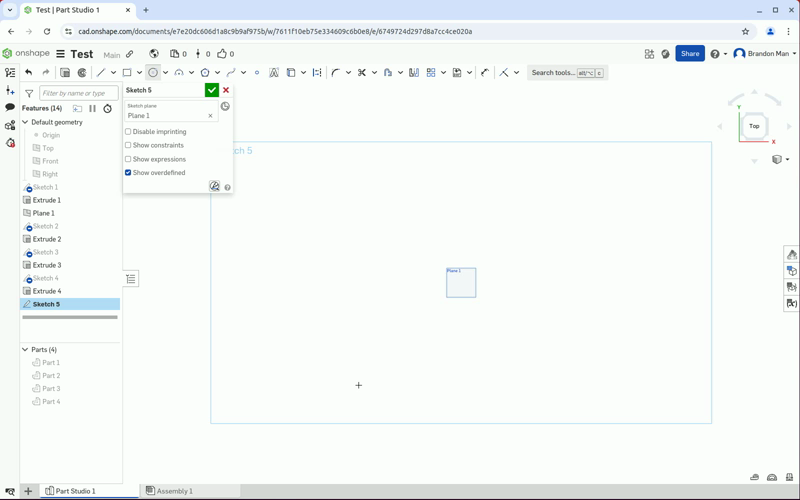
click(358, 384)
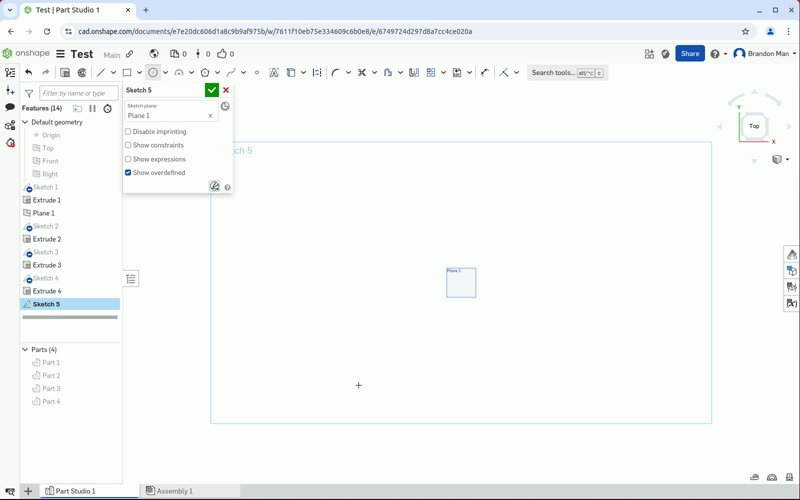
key_up(shift)
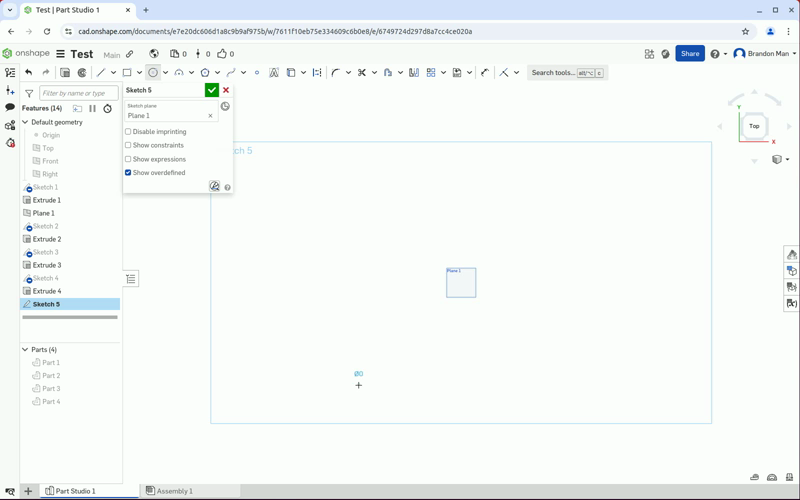
mouse_move(363, 384)
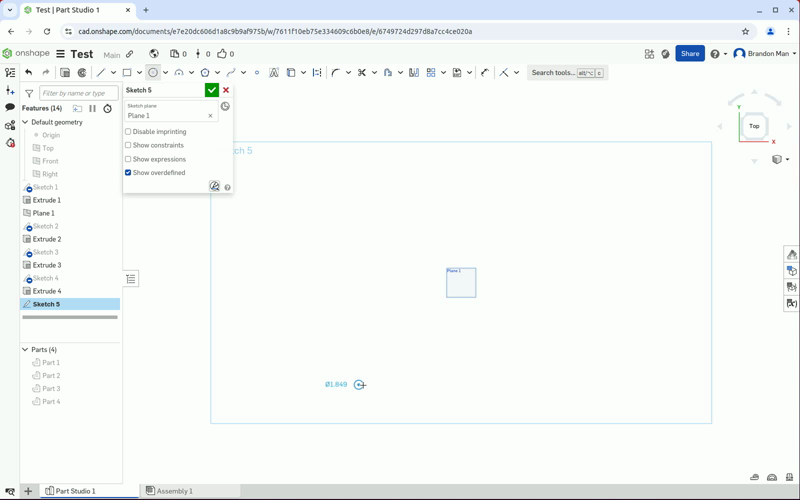
click(363, 384)
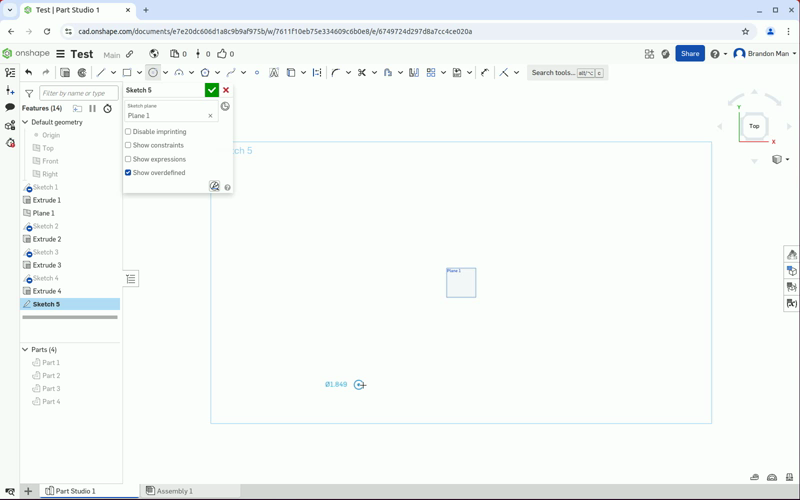
key(esc)
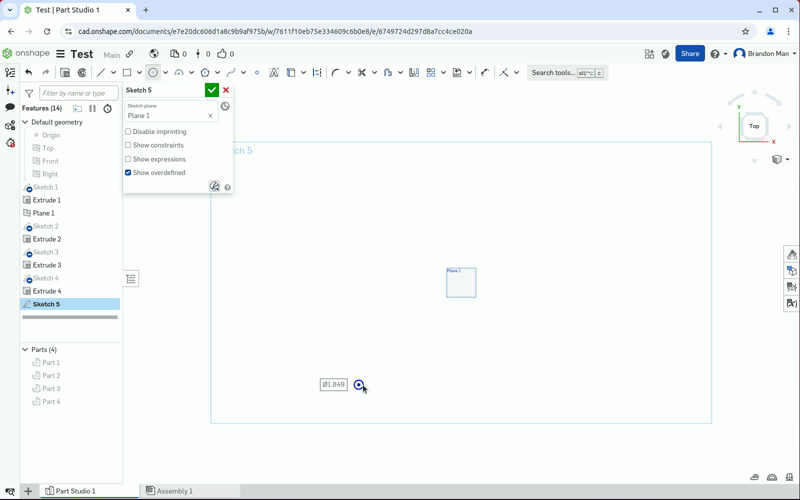
mouse_move(359, 387)
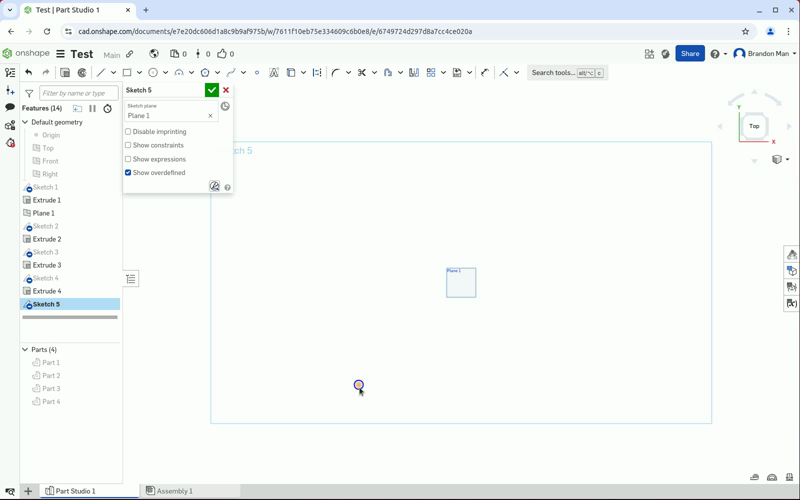
scroll(6)
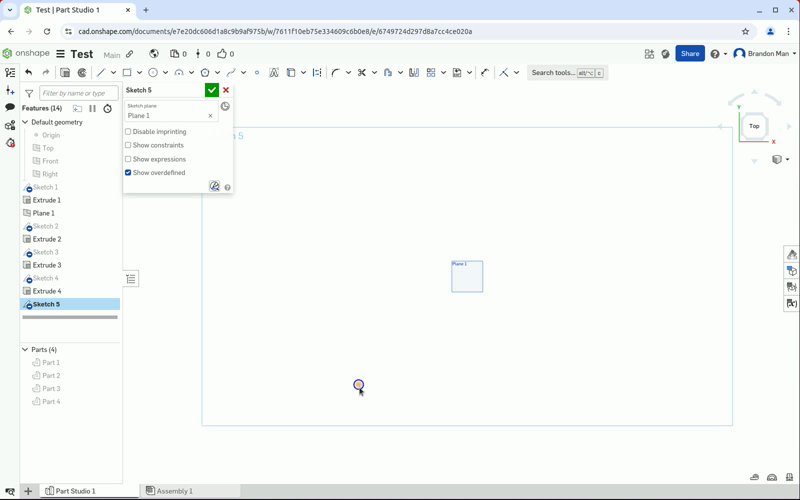
scroll(6)
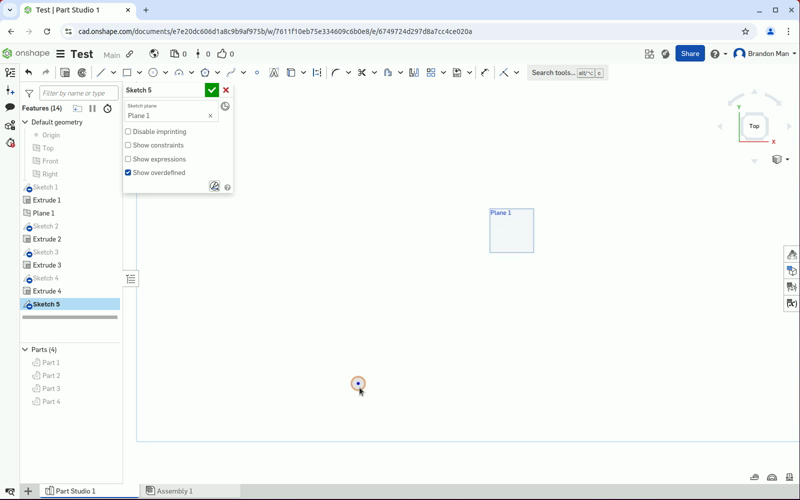
scroll(6)
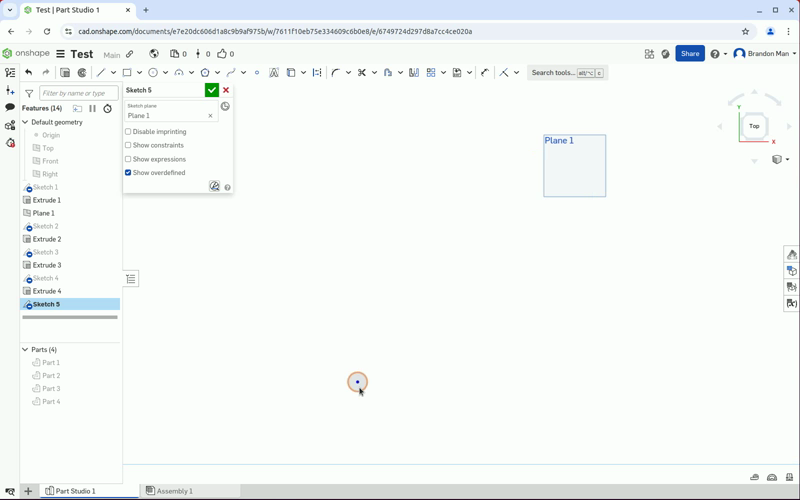
scroll(6)
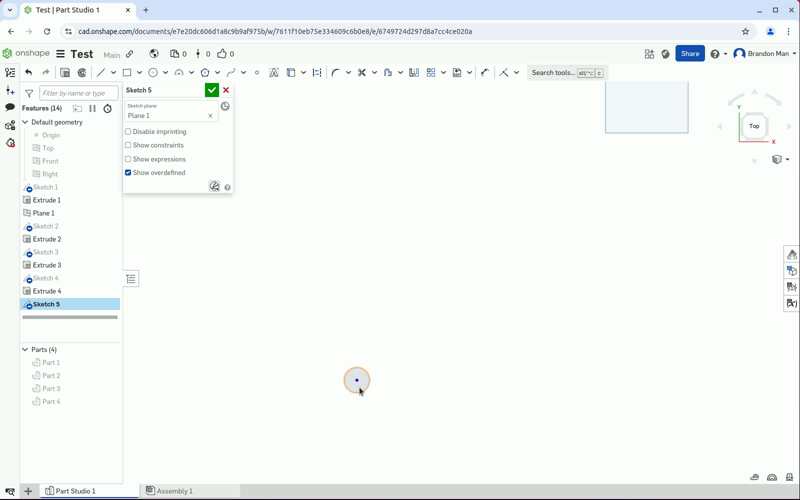
scroll(6)
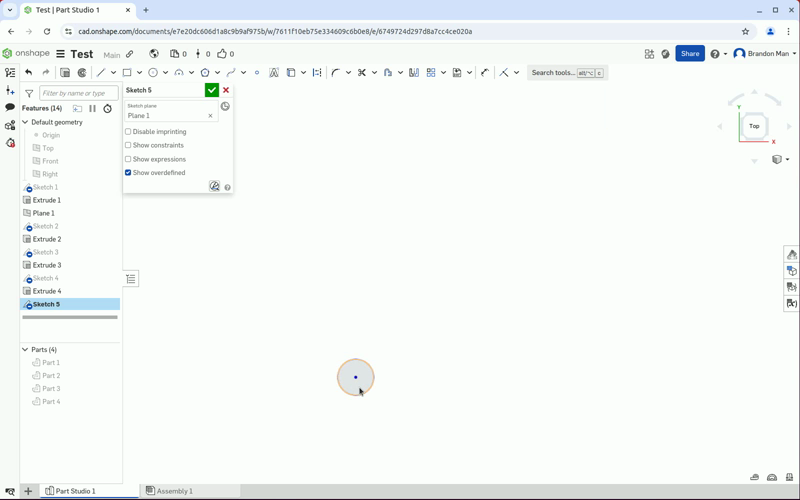
scroll(6)
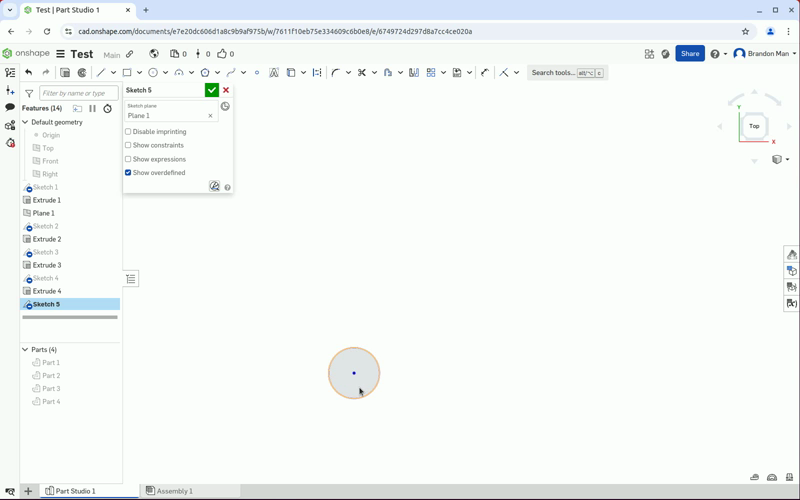
scroll(6)
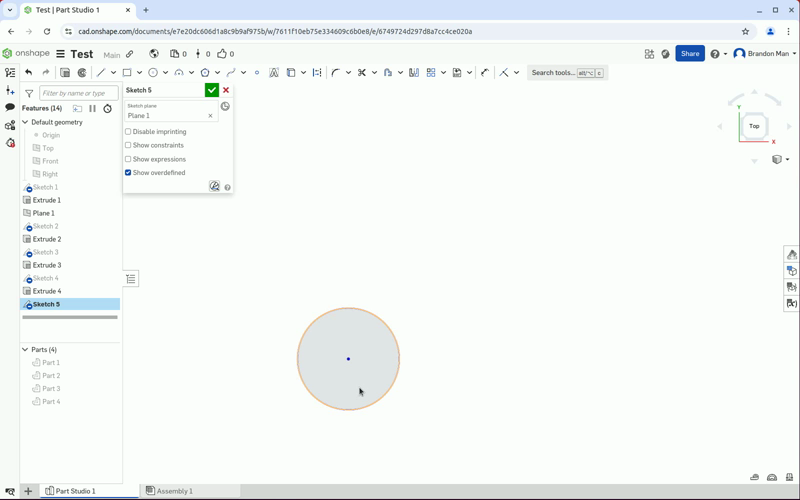
click(359, 387)
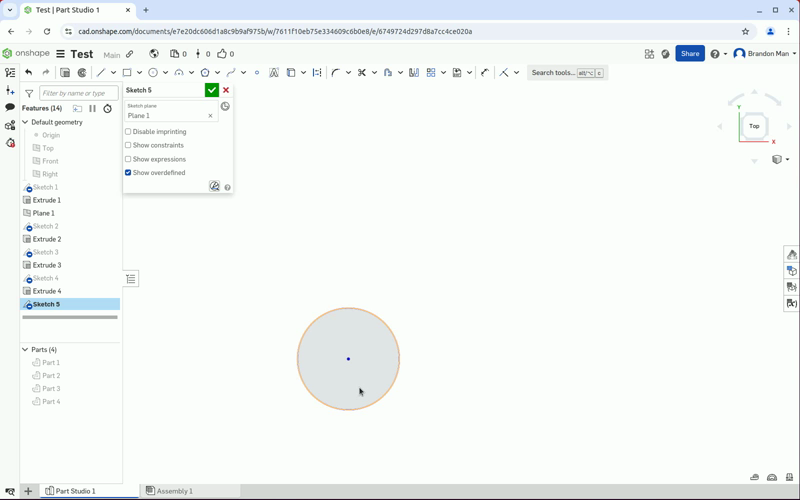
scroll(-6)
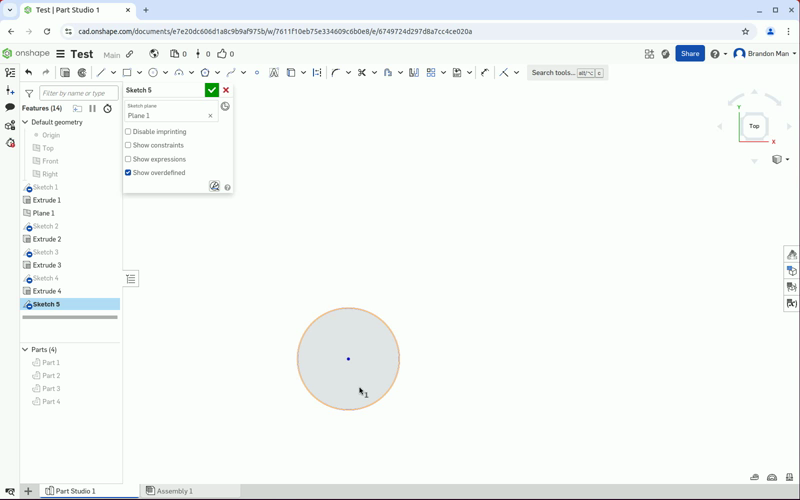
scroll(-6)
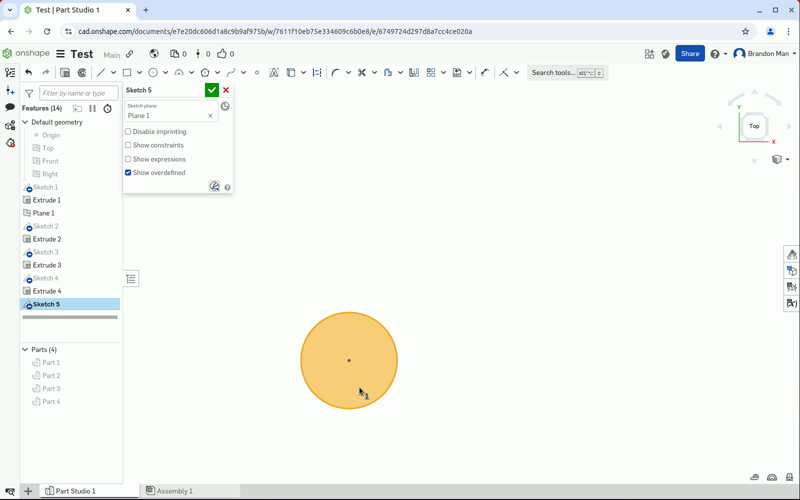
scroll(-6)
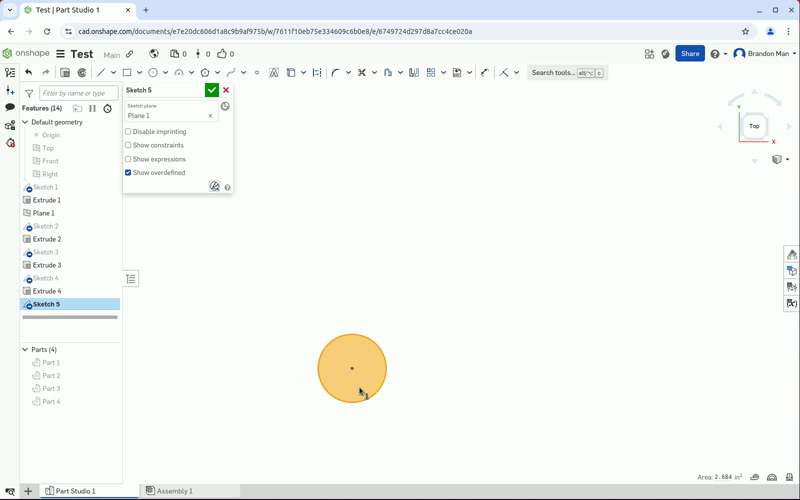
scroll(-6)
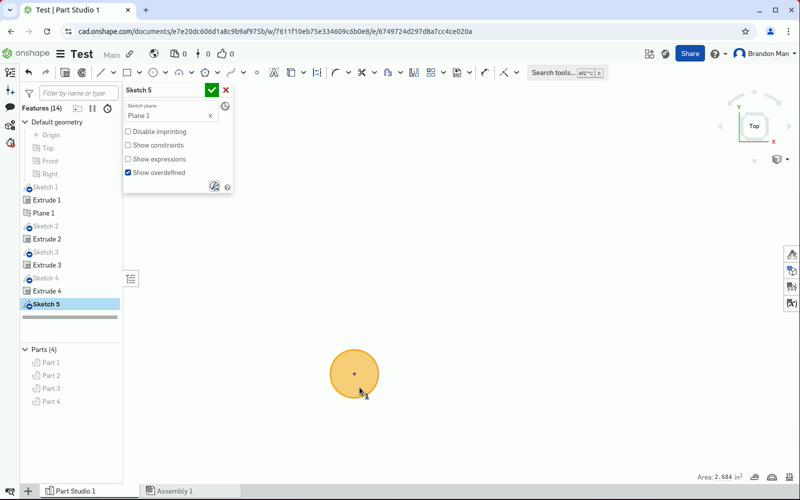
scroll(-6)
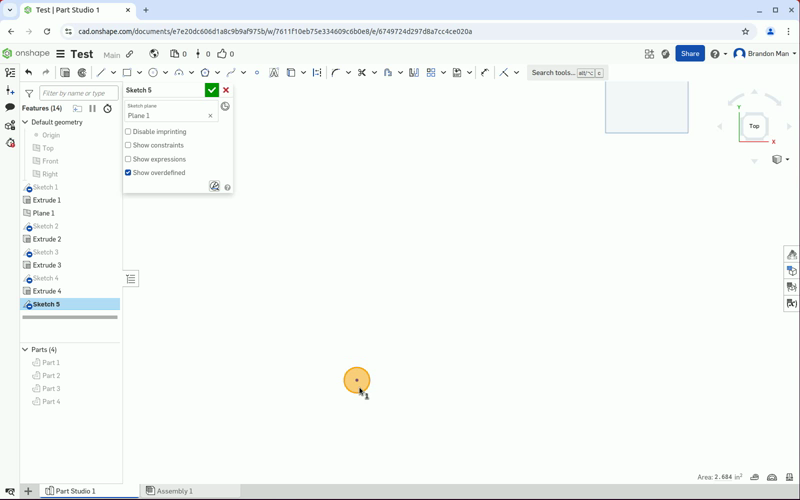
scroll(-6)
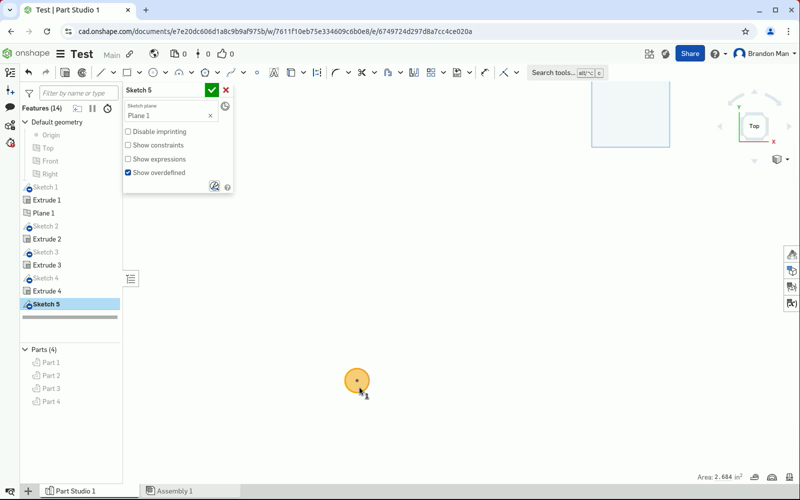
scroll(-6)
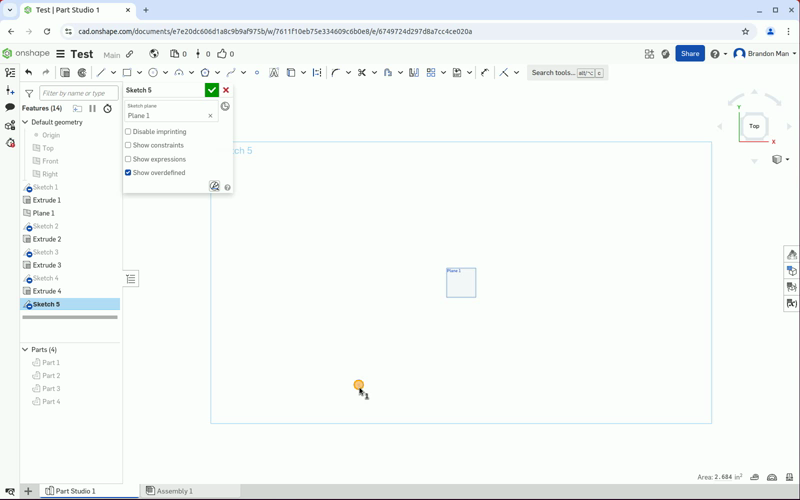
mouse_move(73, 352)
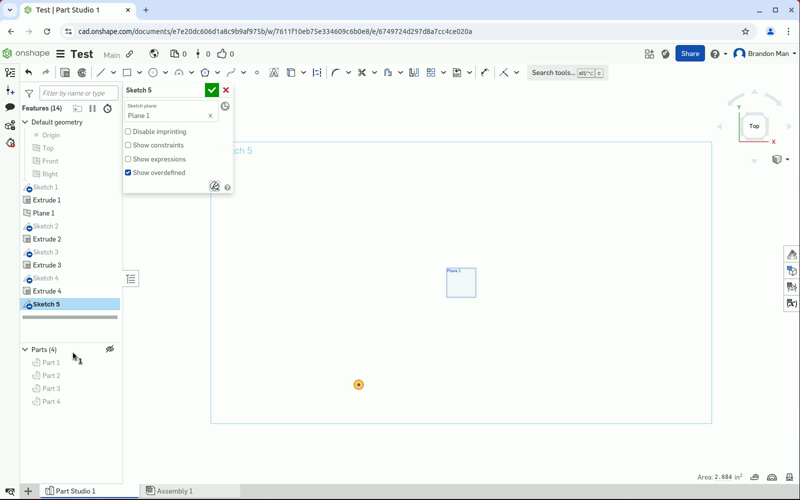
key(shift+y)
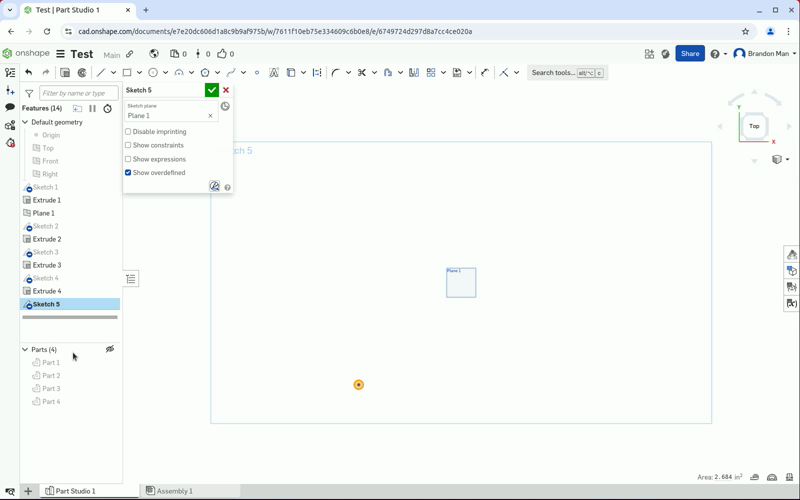
key(shift+e)
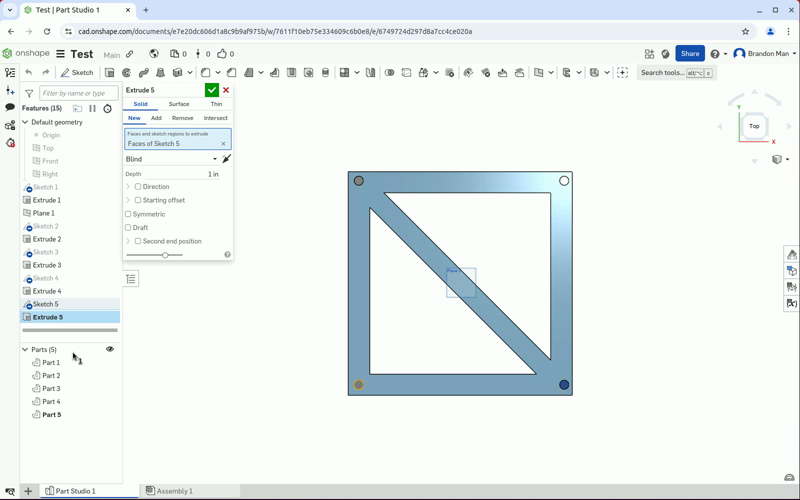
mouse_move(143, 106)
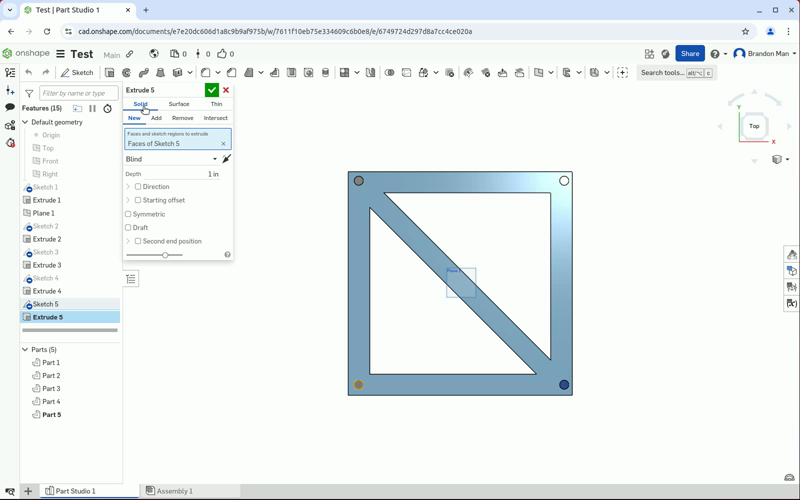
click(143, 106)
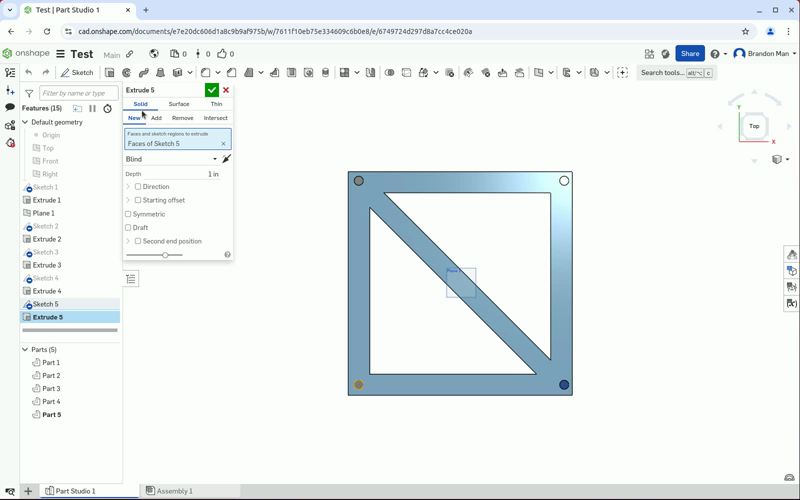
mouse_move(137, 120)
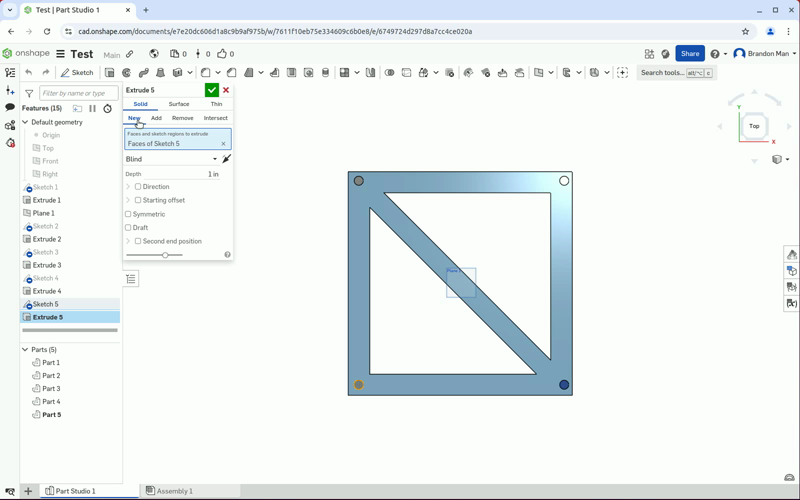
click(137, 120)
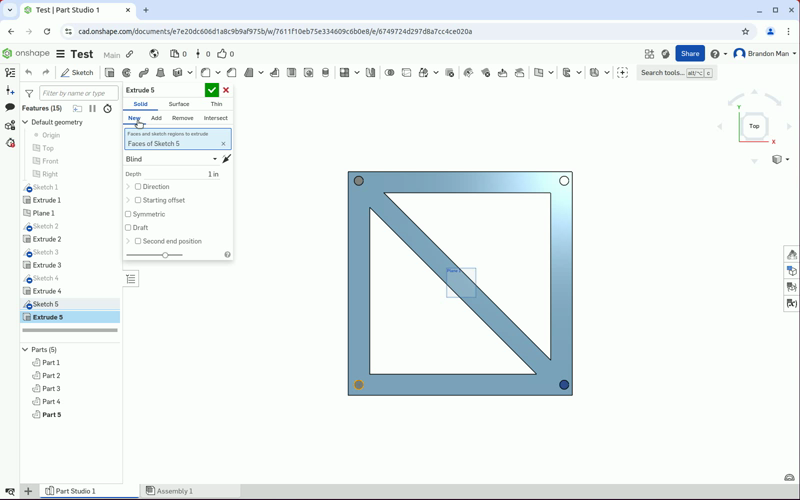
key(tab, 4)
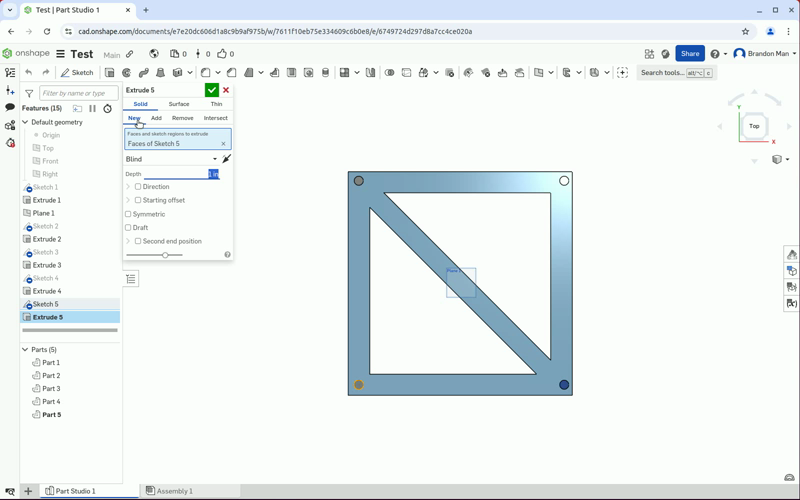
text(4.092)
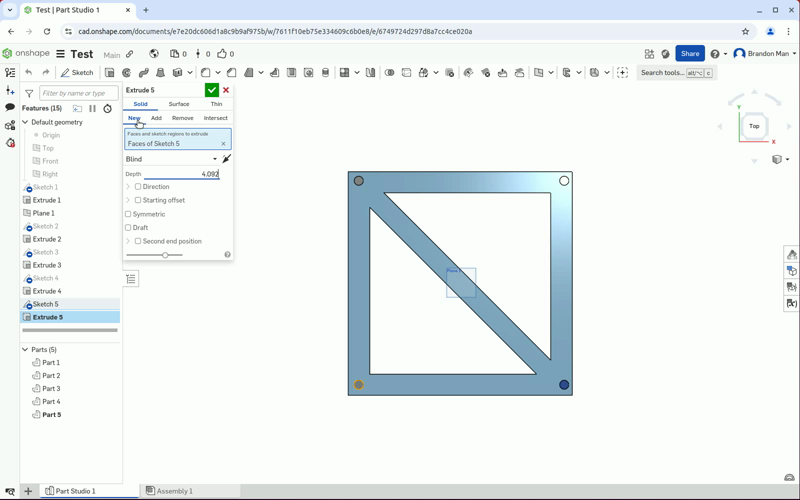
key(enter)
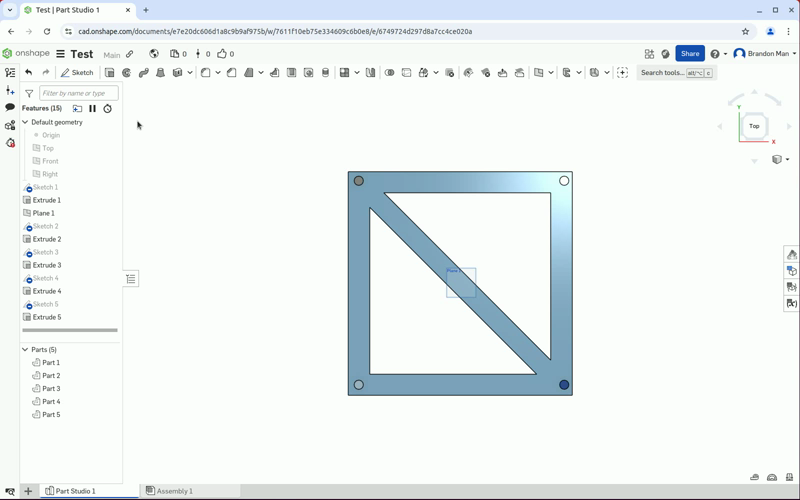
key(shift+h)
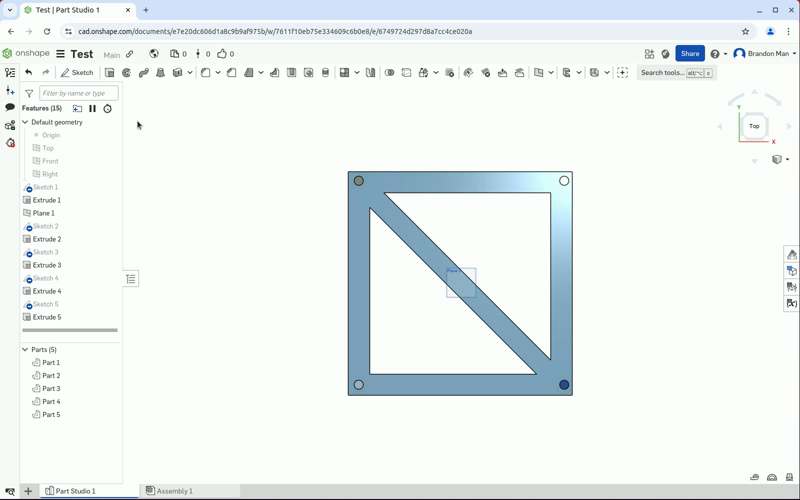
key(shift+h)
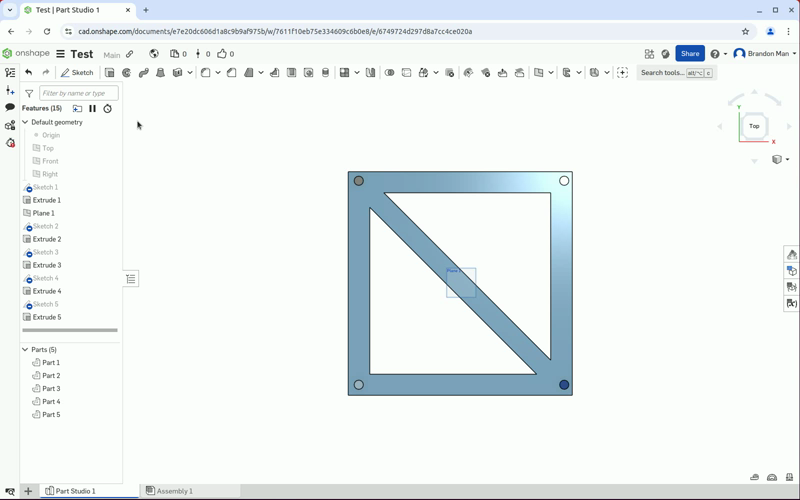
mouse_move(73, 189)
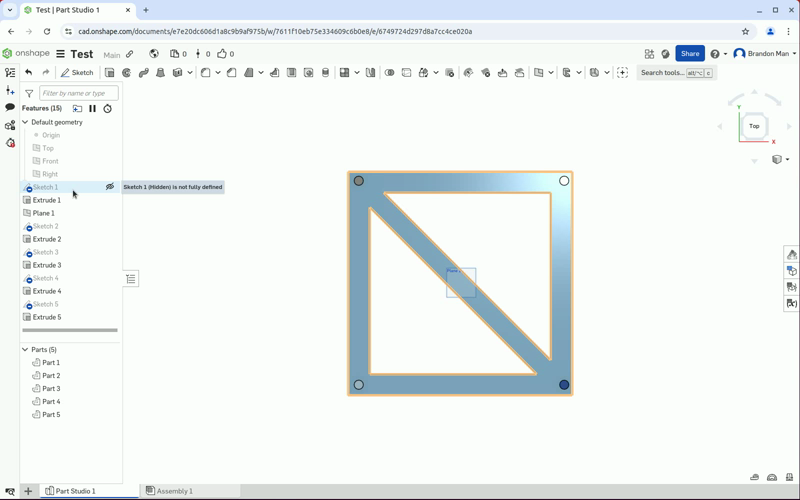
click(73, 189)
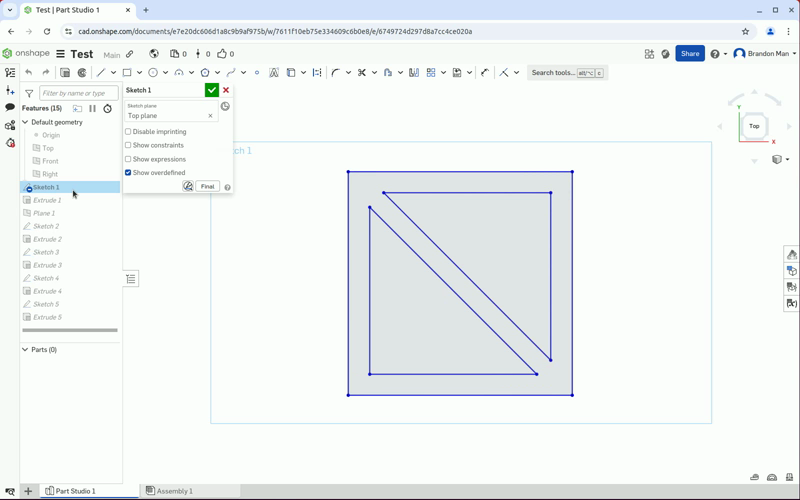
mouse_move(229, 92)
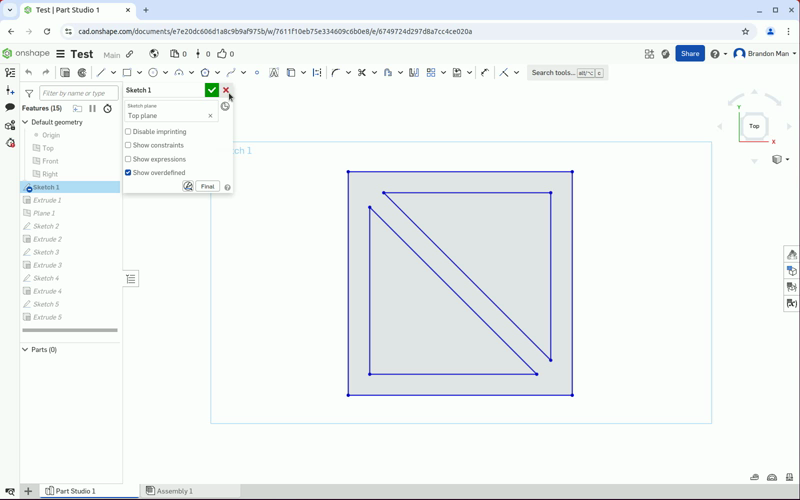
click(229, 92)
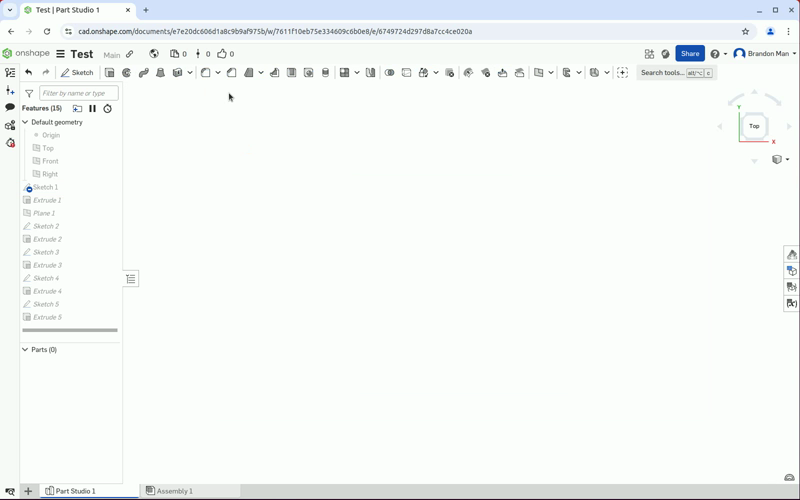
key(shift+s)
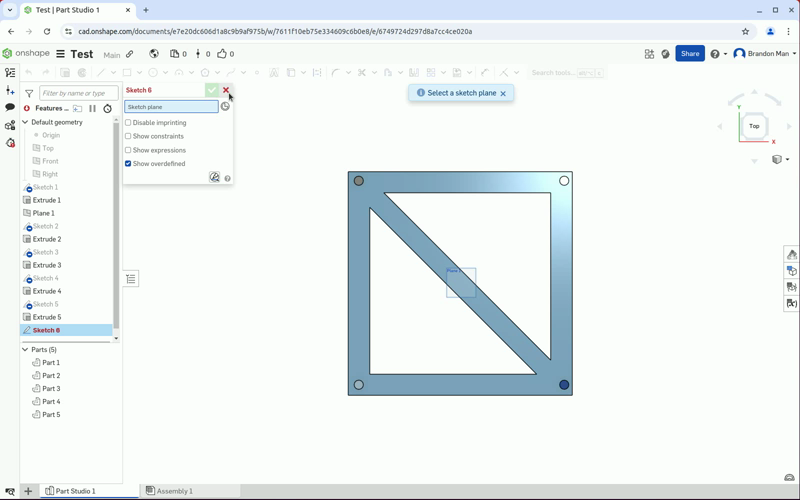
mouse_move(69, 215)
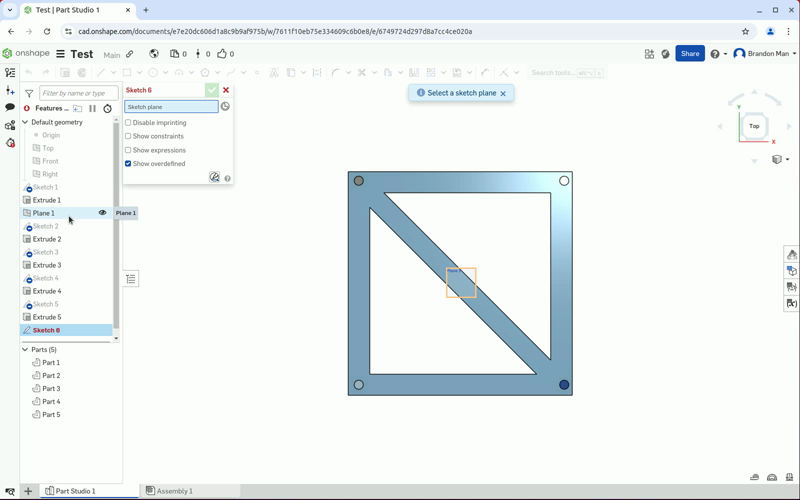
click(69, 215)
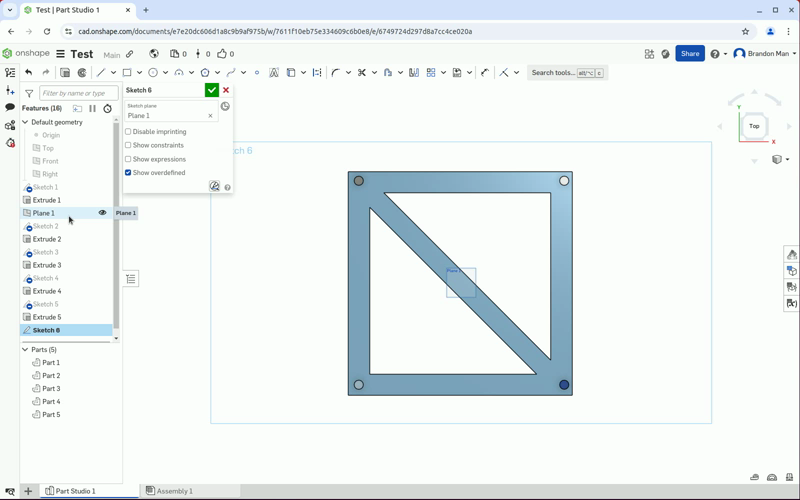
mouse_move(73, 352)
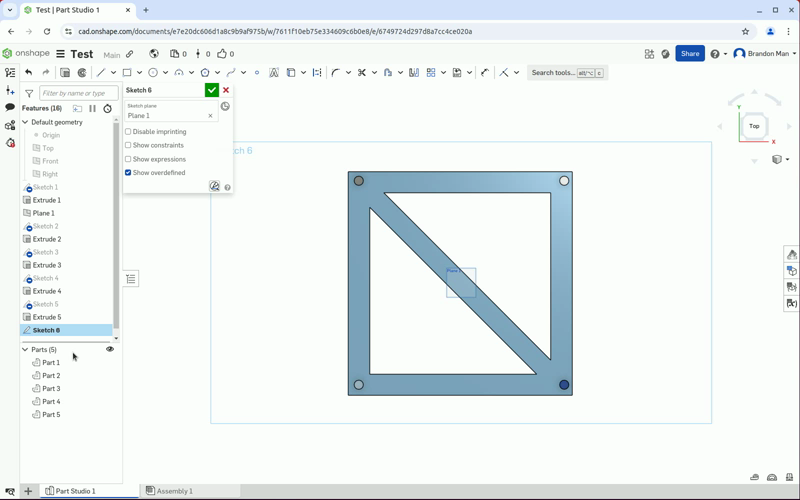
key(y)
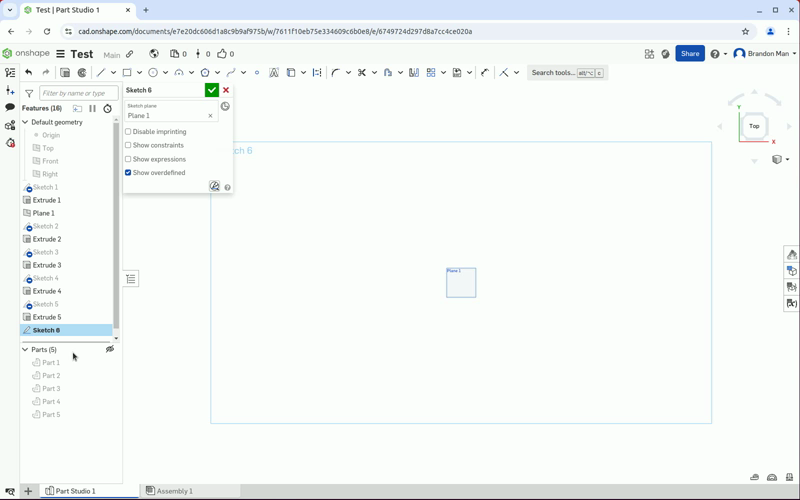
key(c)
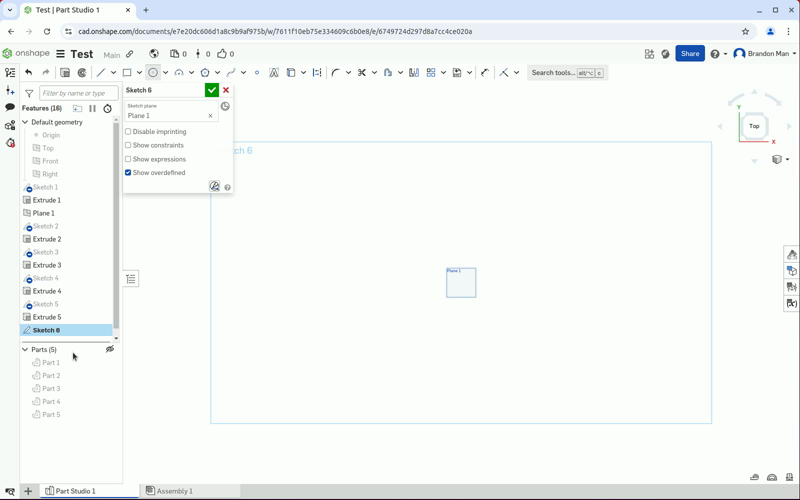
key_down(shift)
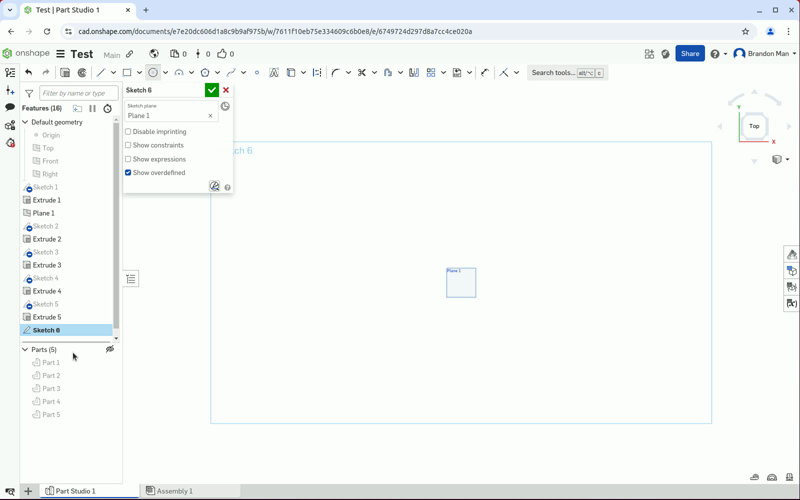
mouse_move(358, 360)
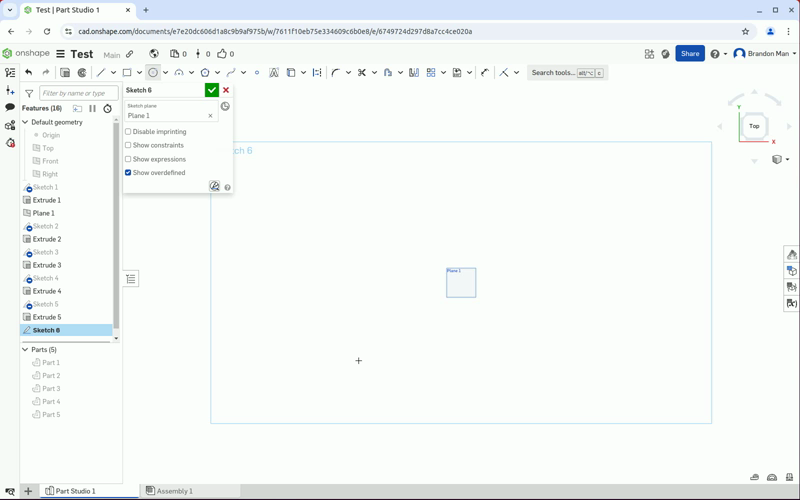
click(358, 360)
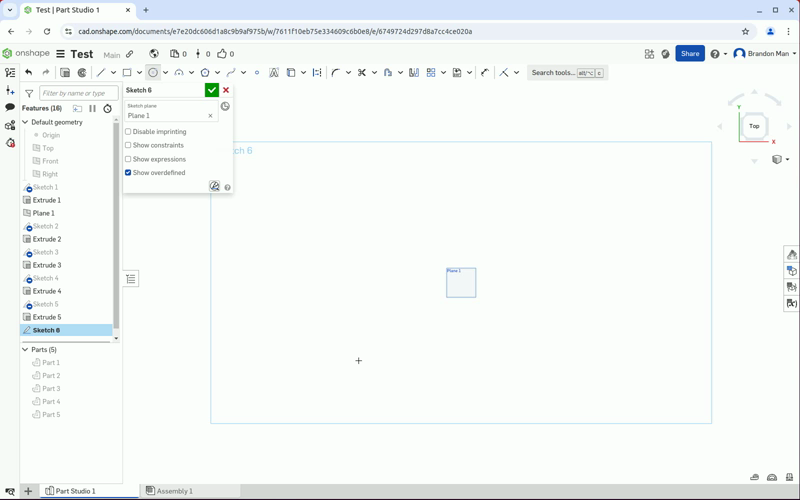
key_up(shift)
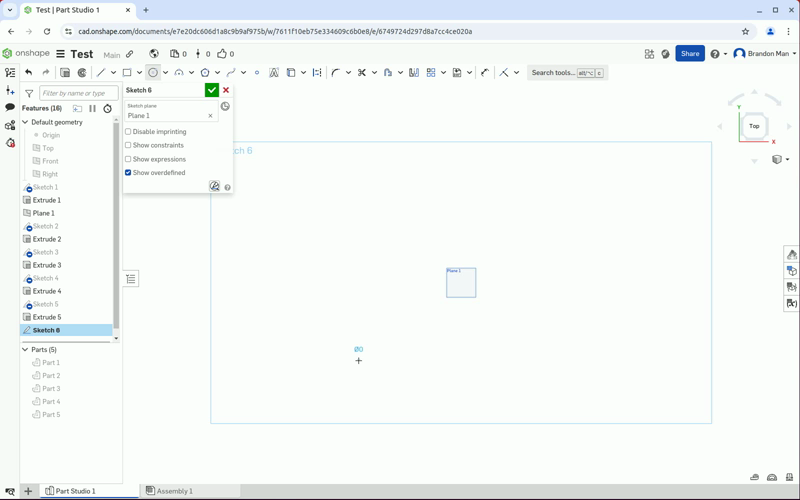
mouse_move(363, 360)
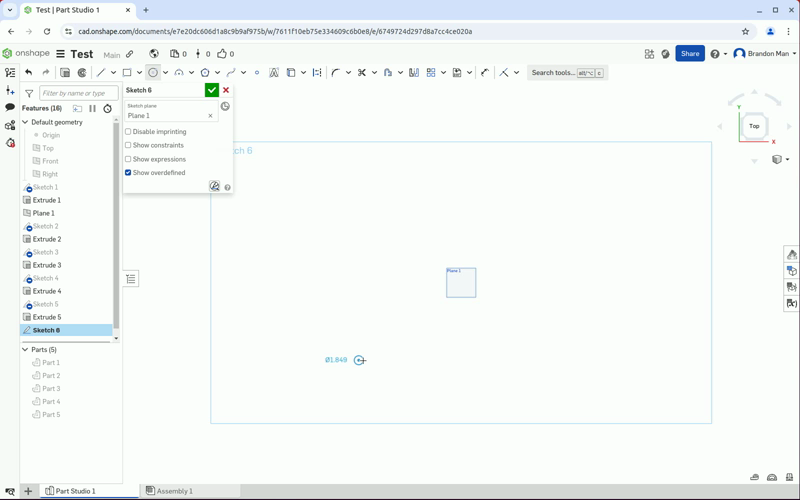
click(363, 360)
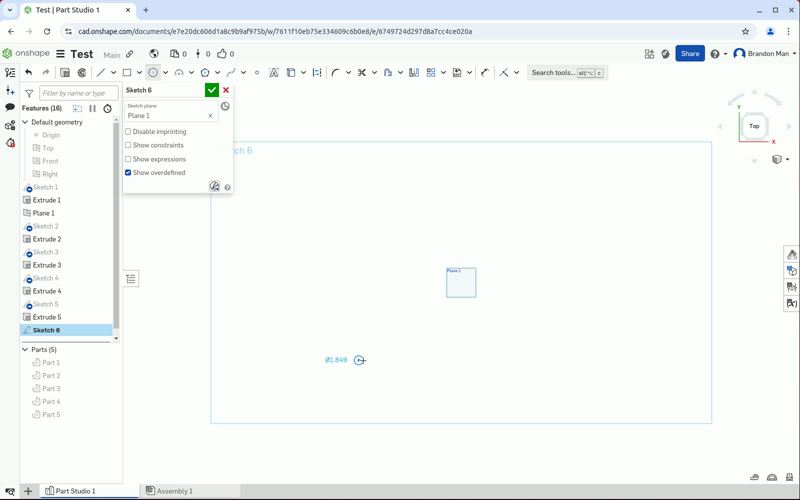
key(esc)
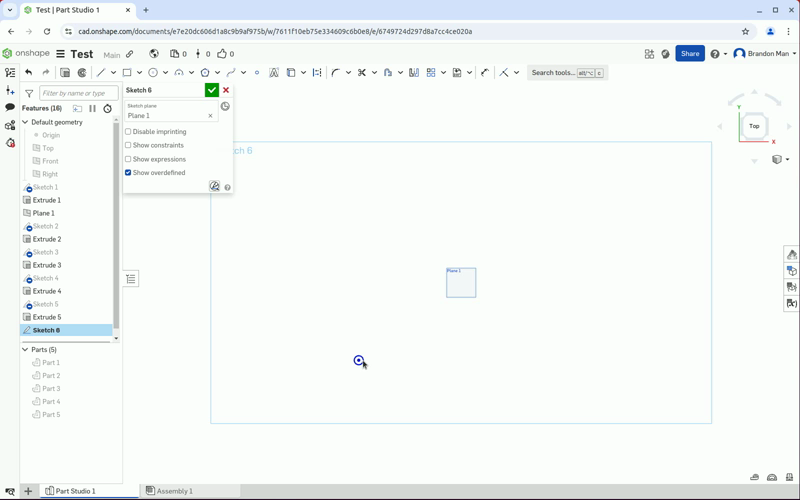
mouse_move(361, 360)
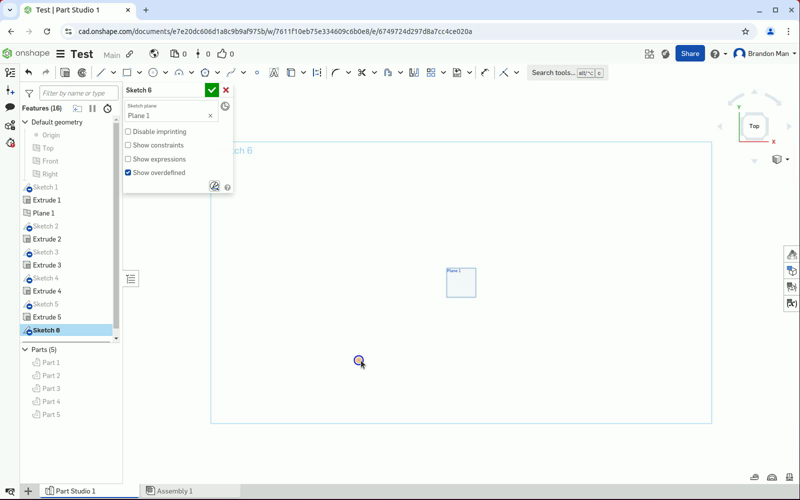
scroll(6)
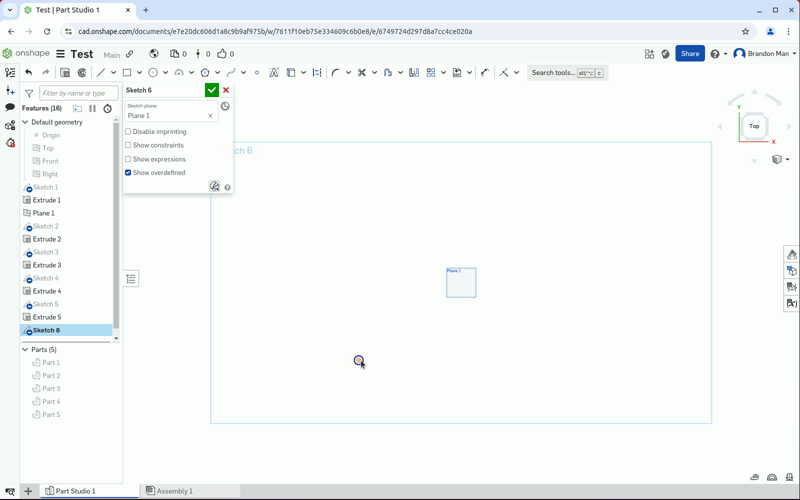
scroll(6)
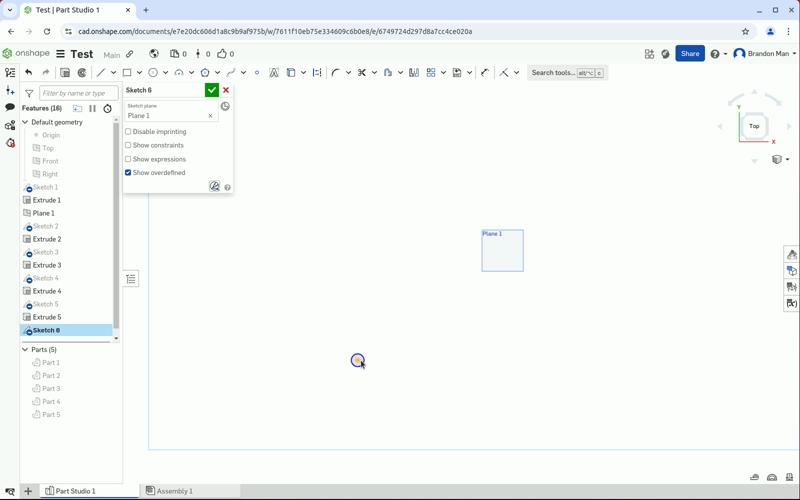
scroll(6)
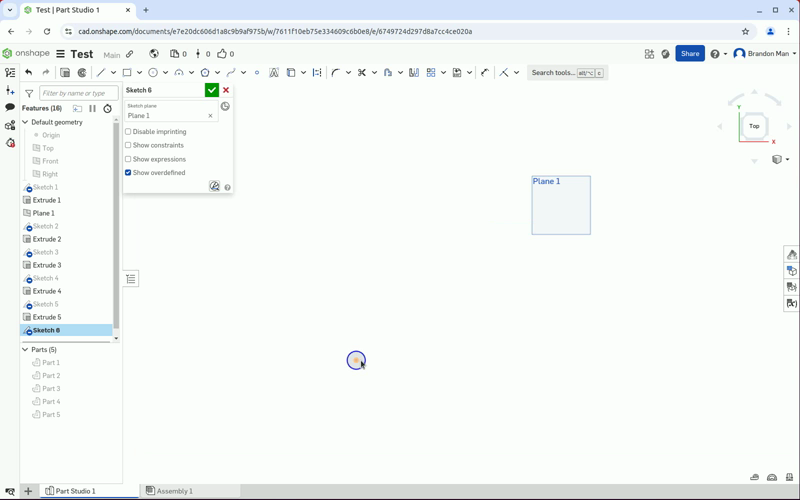
scroll(6)
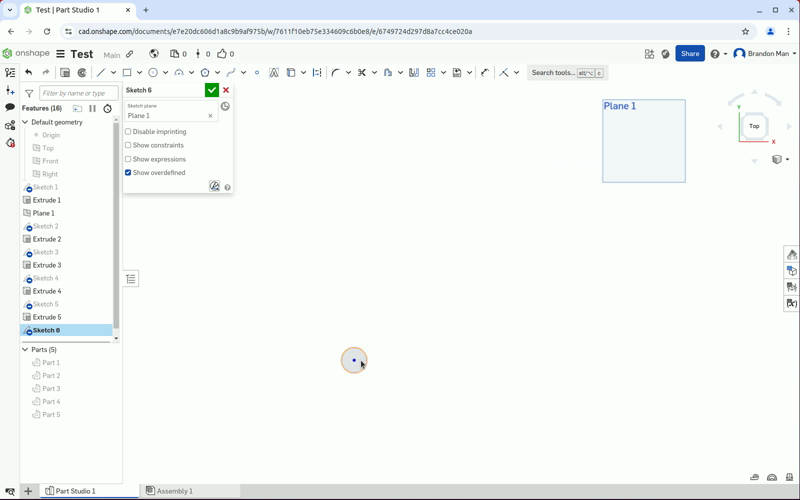
scroll(6)
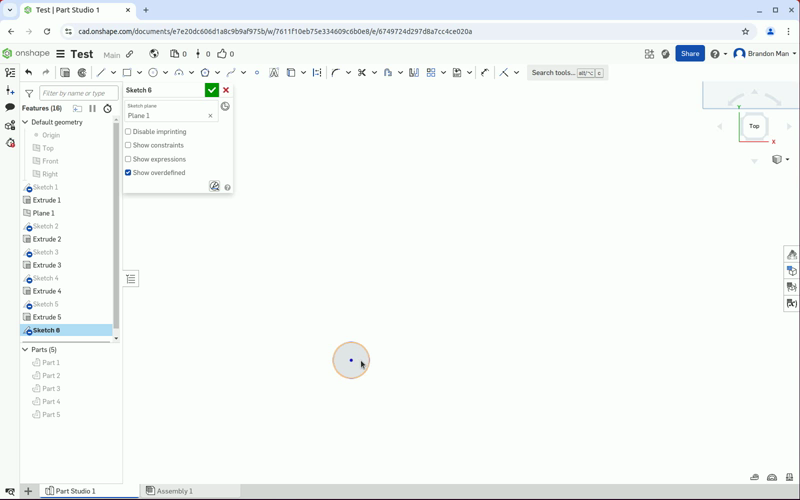
scroll(6)
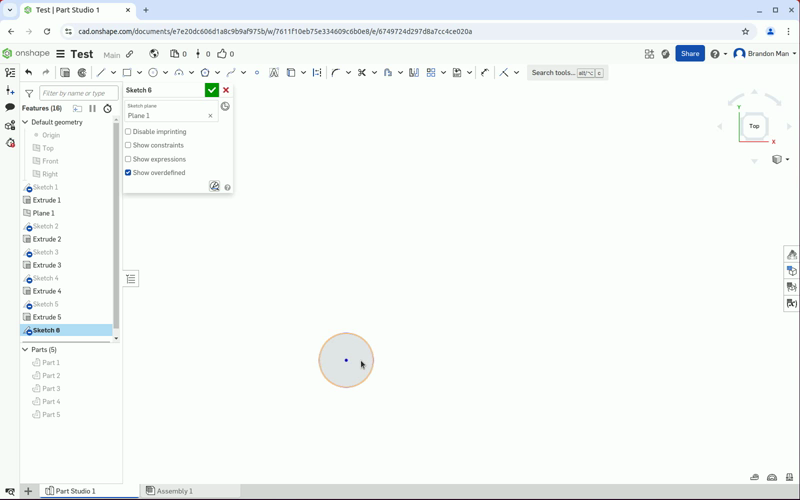
scroll(6)
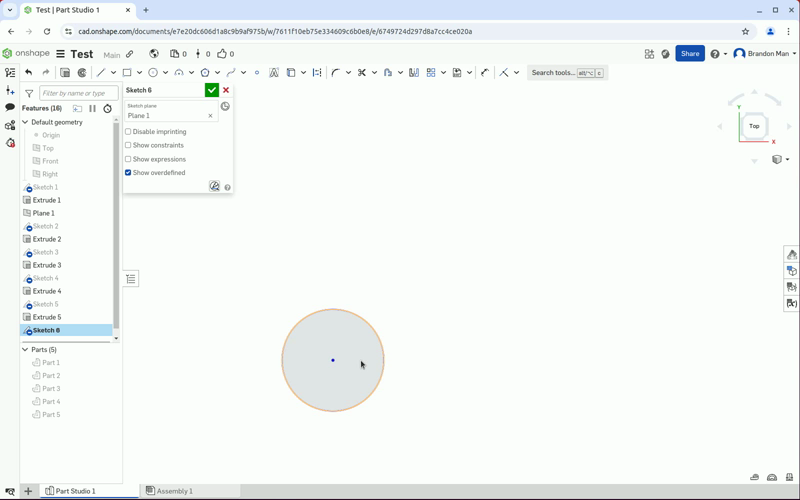
click(361, 360)
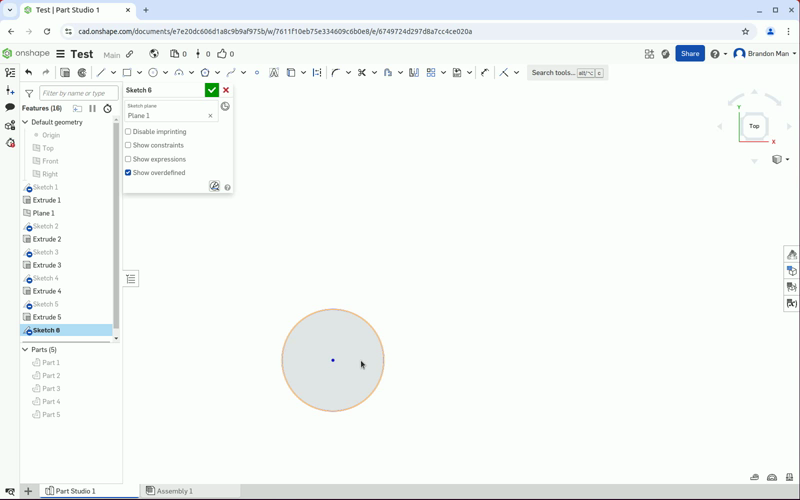
scroll(-6)
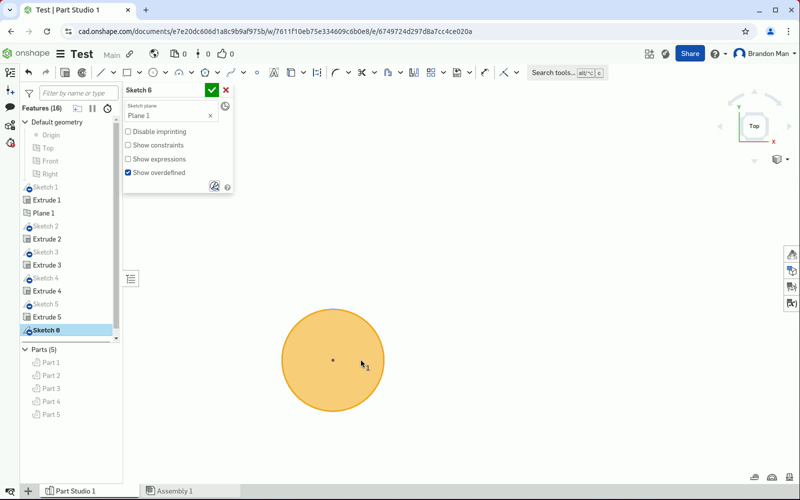
scroll(-6)
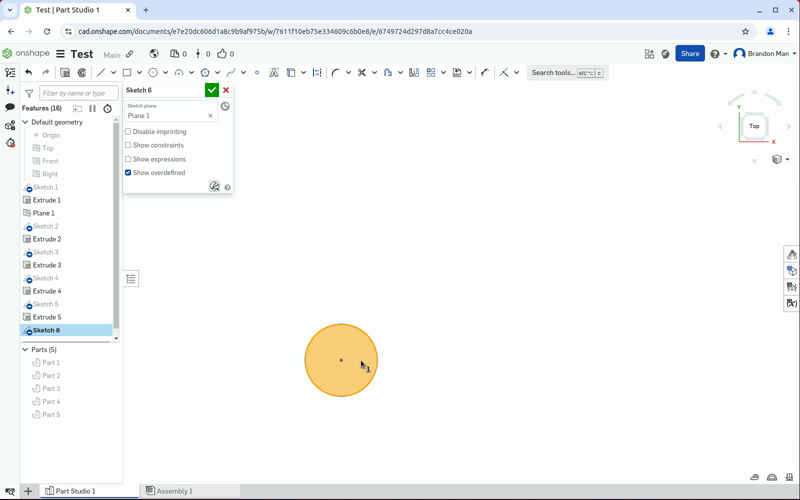
scroll(-6)
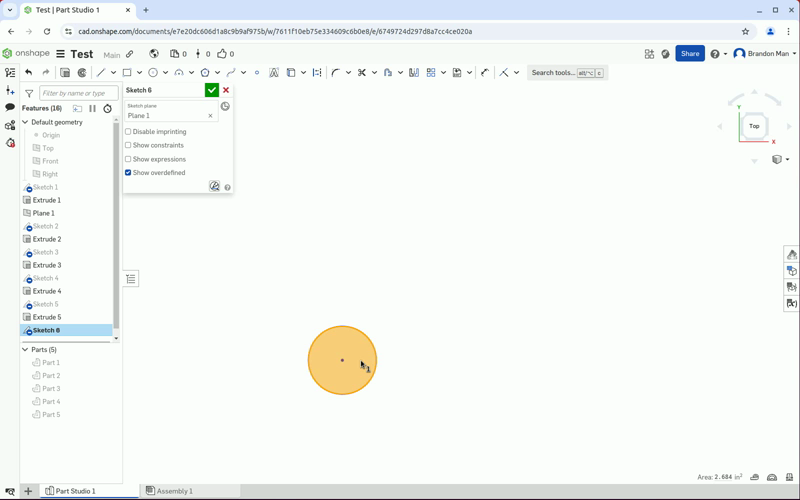
scroll(-6)
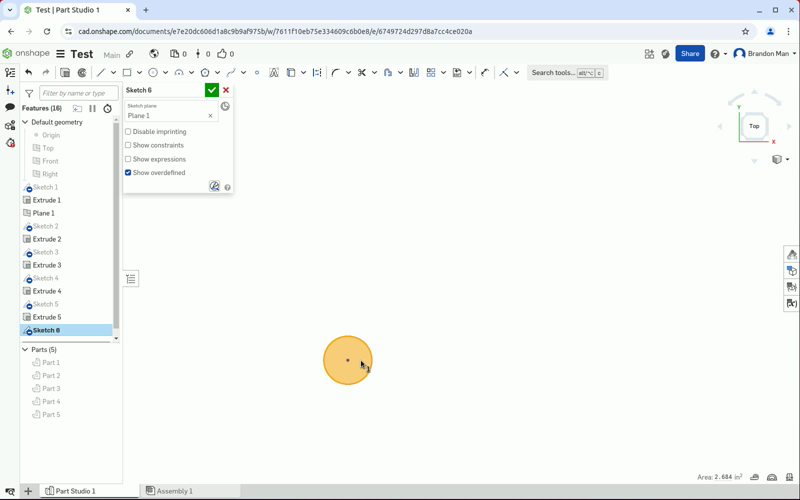
scroll(-6)
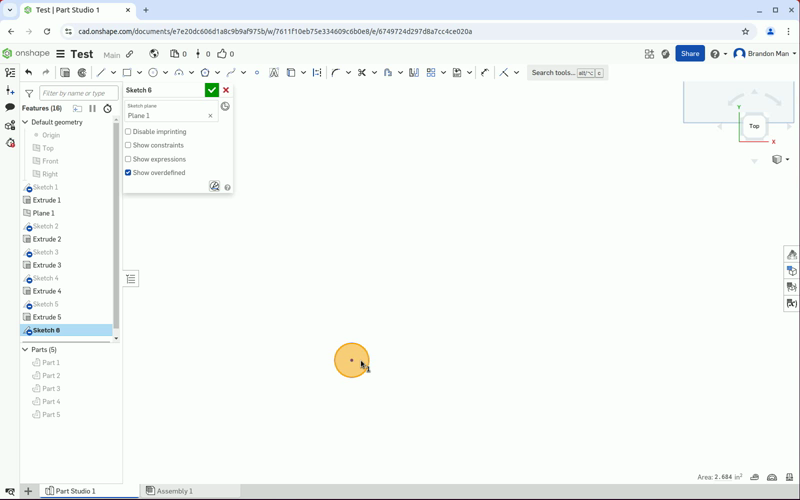
scroll(-6)
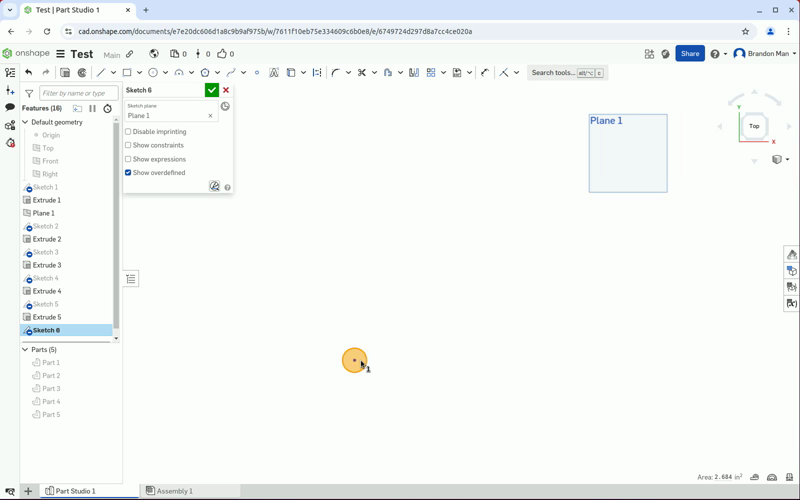
scroll(-6)
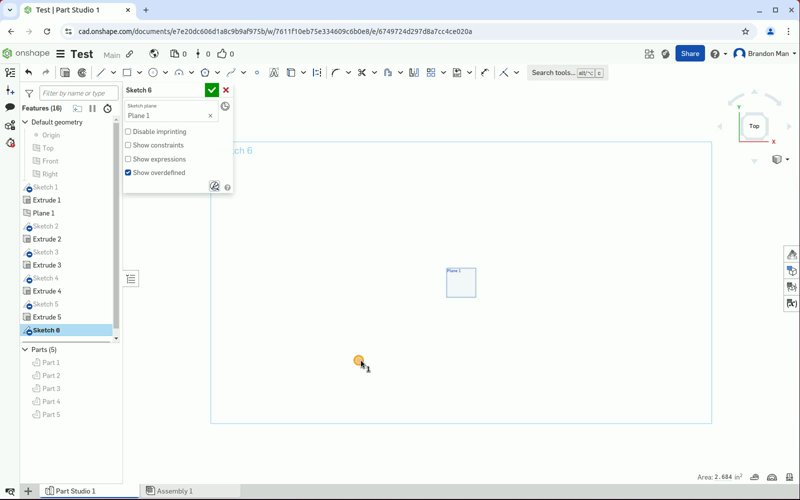
mouse_move(73, 352)
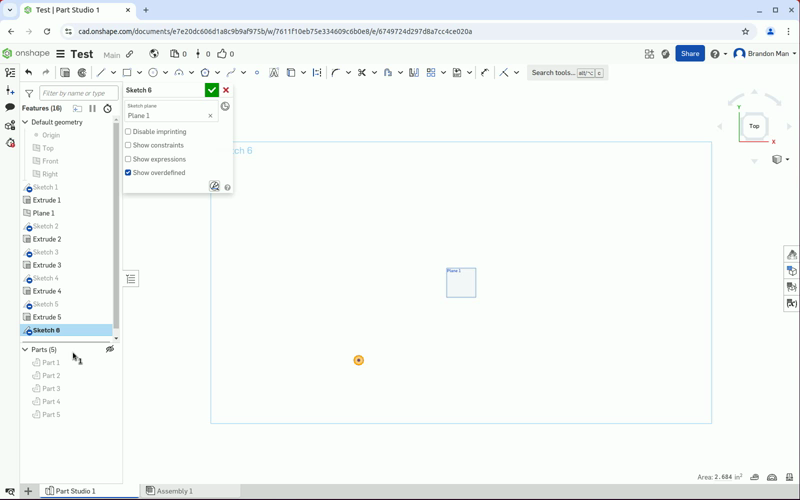
key(shift+y)
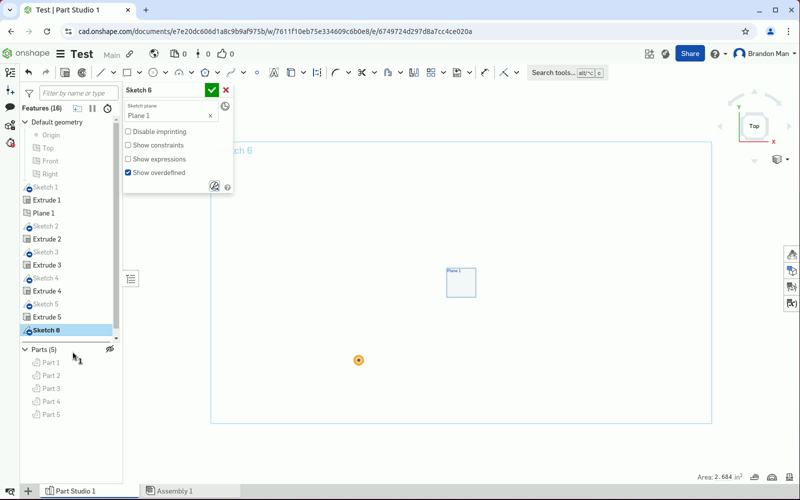
key(shift+e)
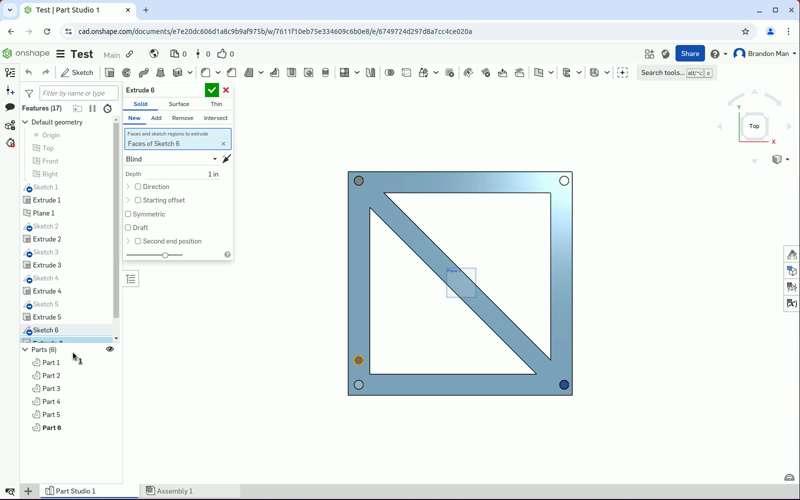
mouse_move(143, 106)
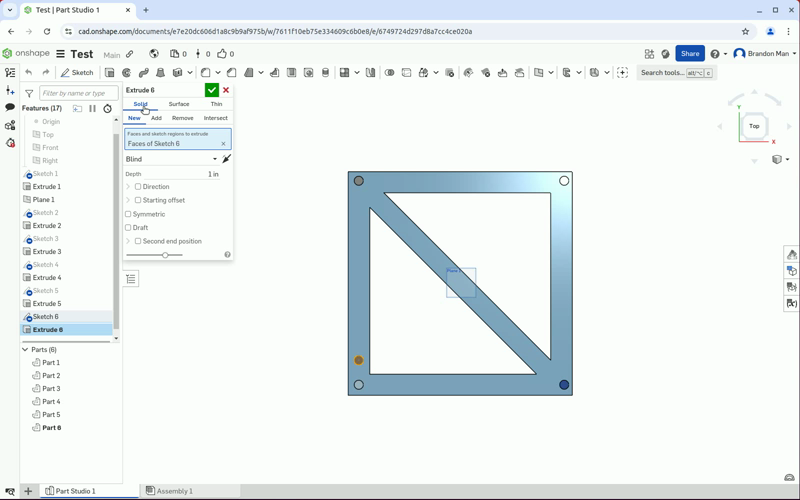
click(143, 106)
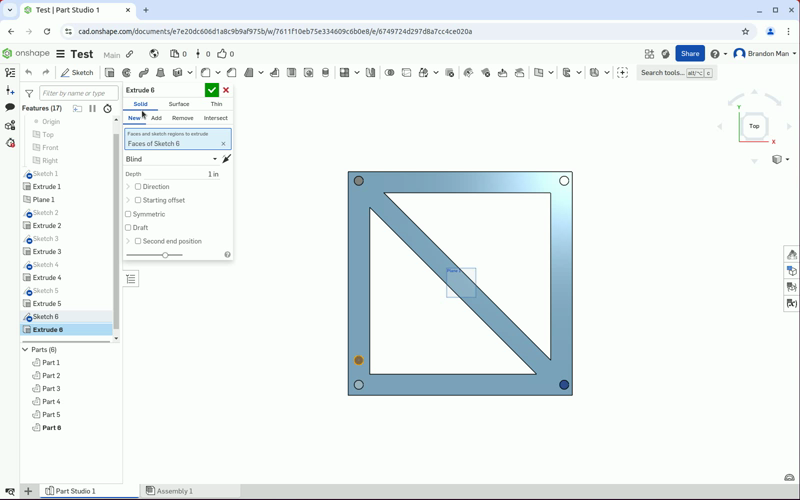
mouse_move(137, 120)
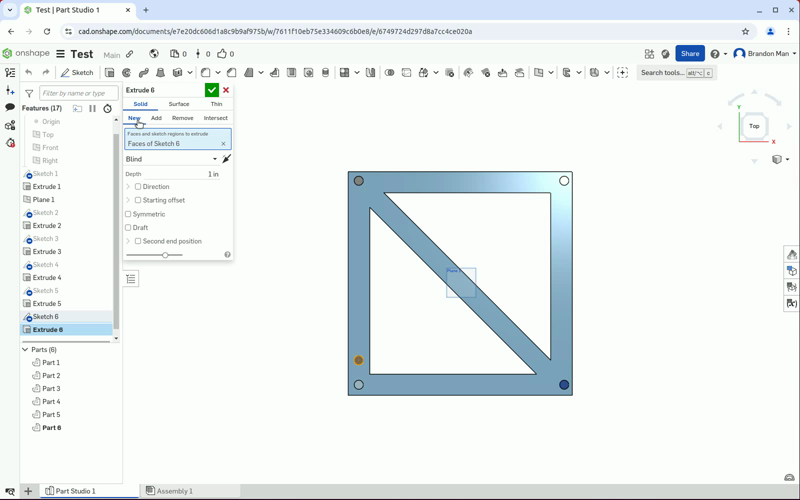
click(137, 120)
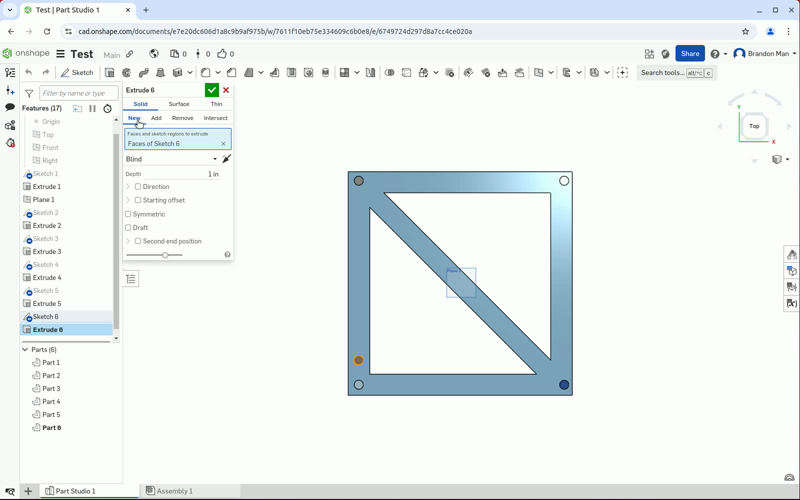
key(tab, 4)
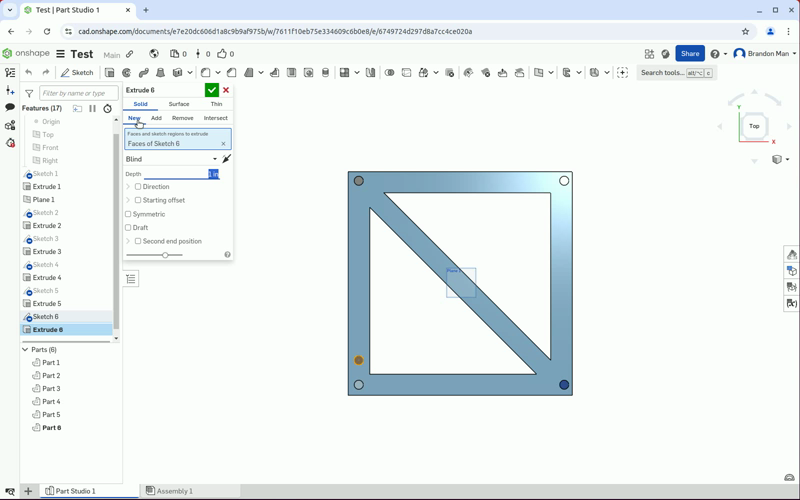
text(1.204)
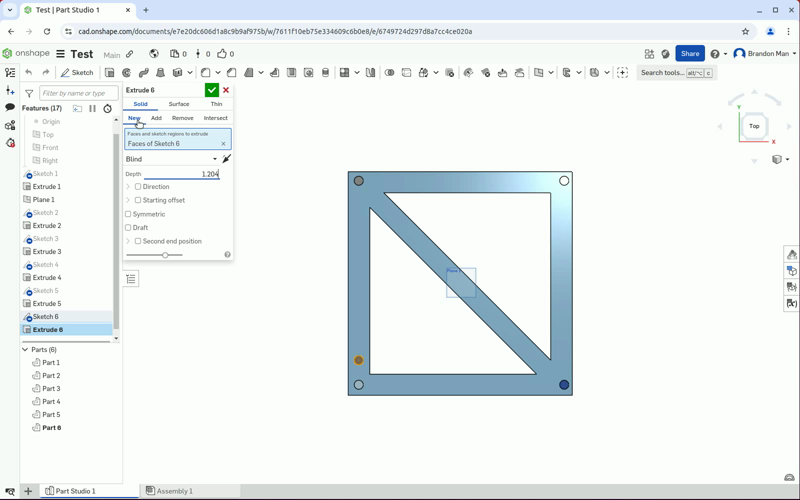
key(enter)
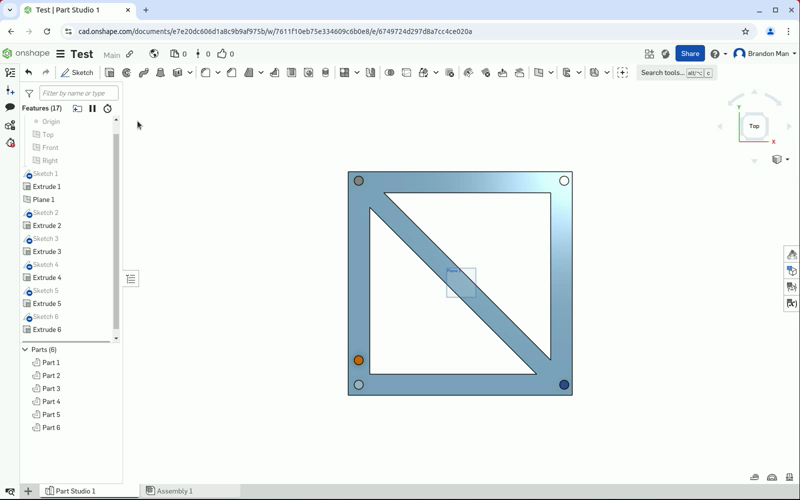
key(shift+h)
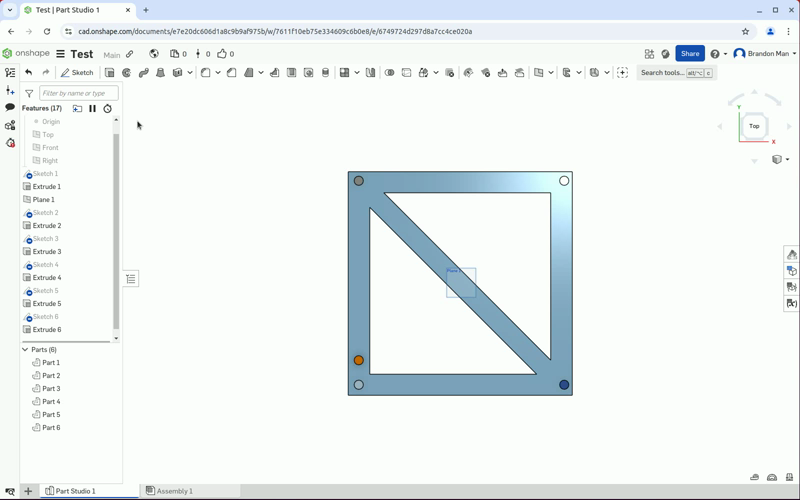
key(shift+h)
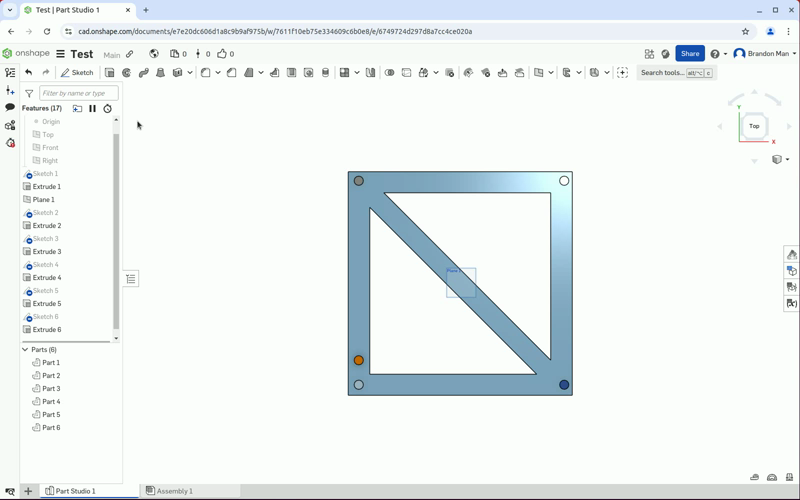
mouse_move(69, 176)
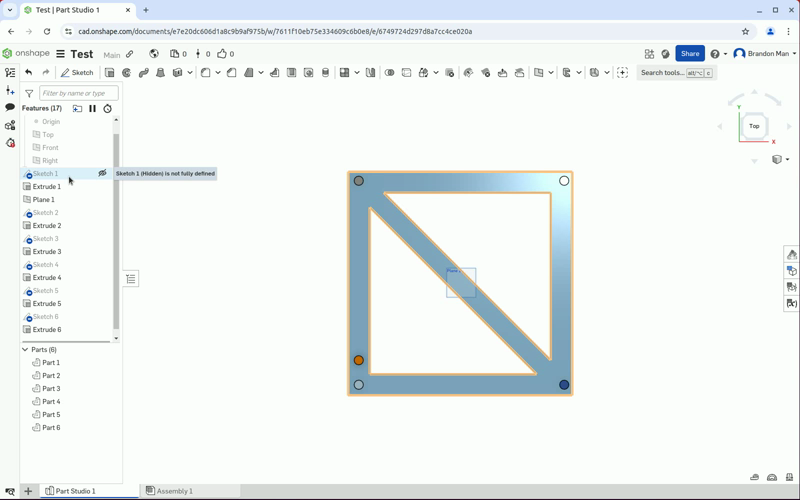
click(69, 176)
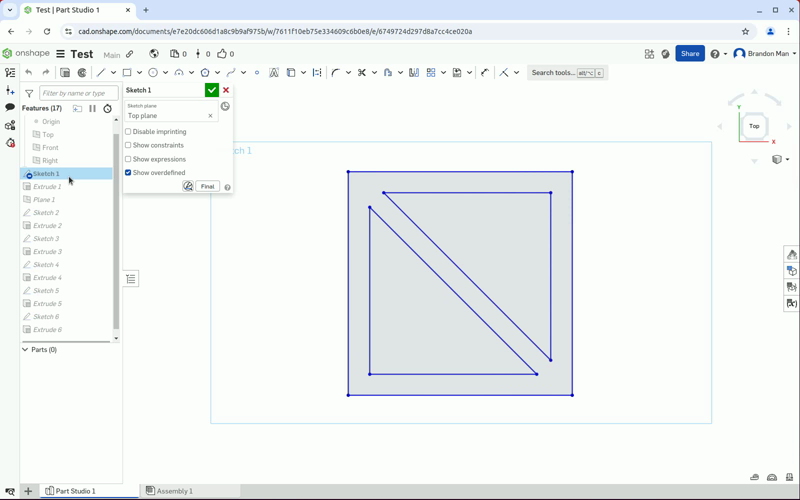
mouse_move(229, 92)
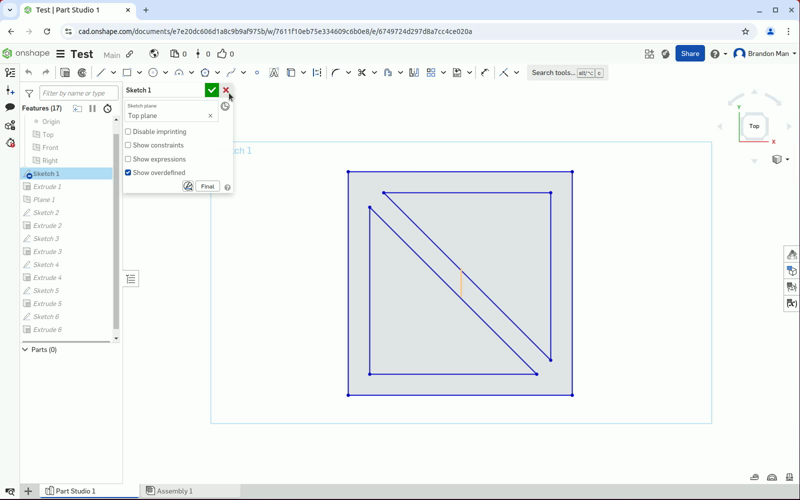
click(229, 92)
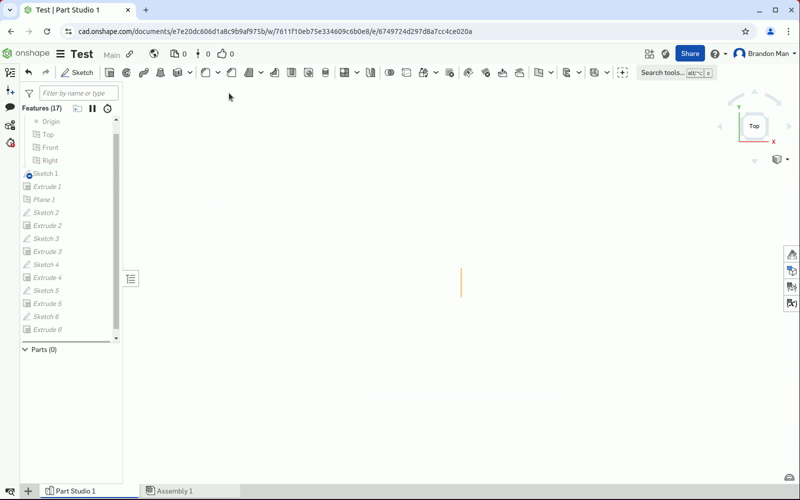
key(shift+s)
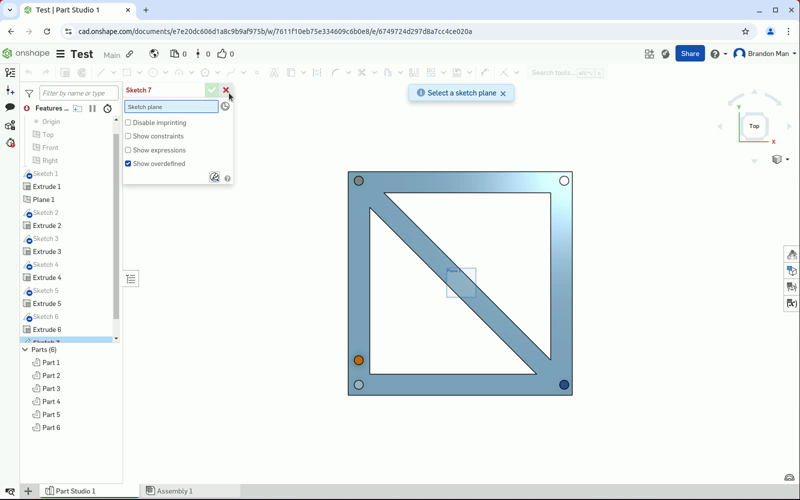
mouse_move(69, 189)
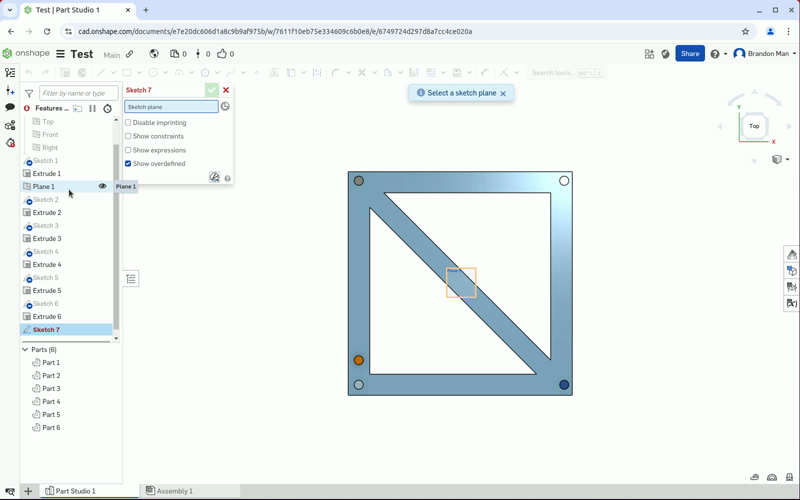
click(69, 189)
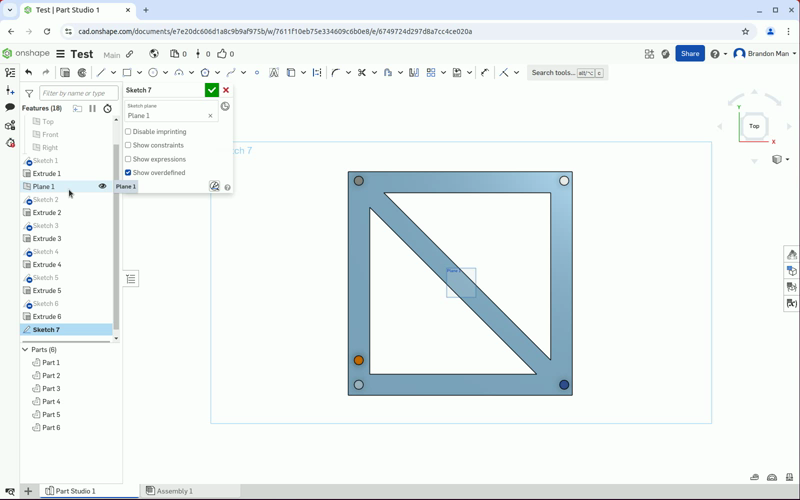
mouse_move(73, 352)
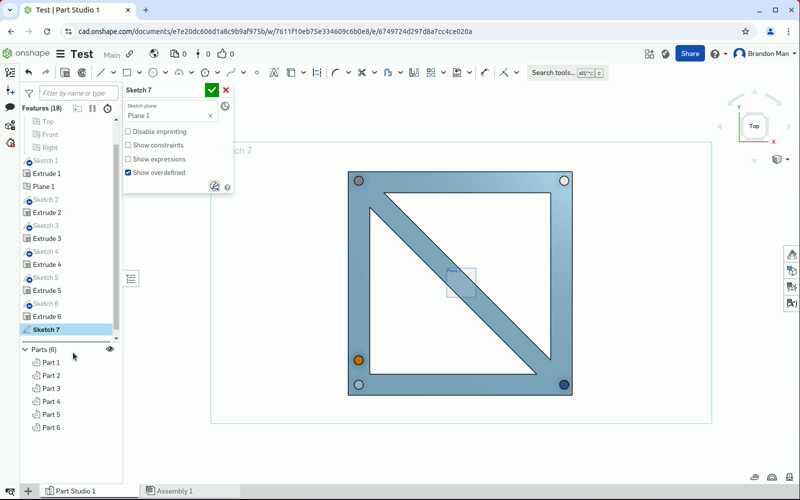
key(y)
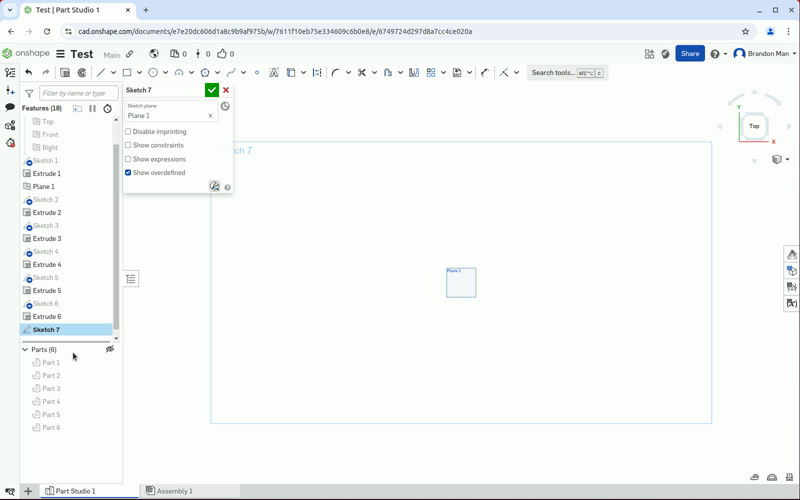
key(c)
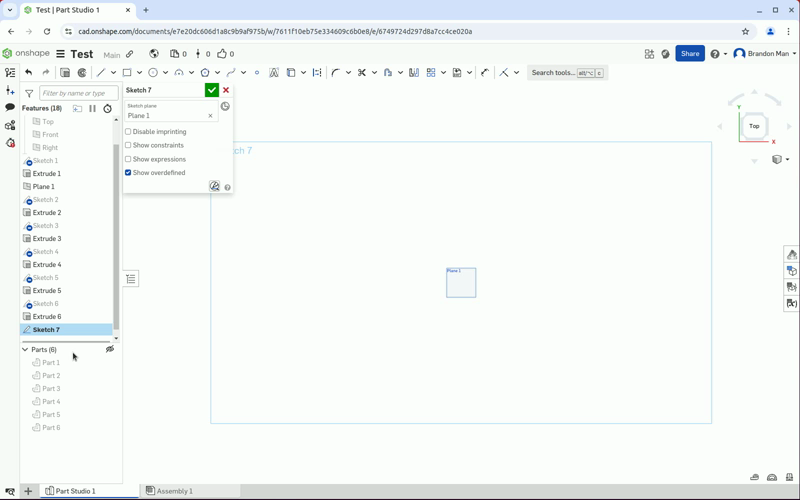
key_down(shift)
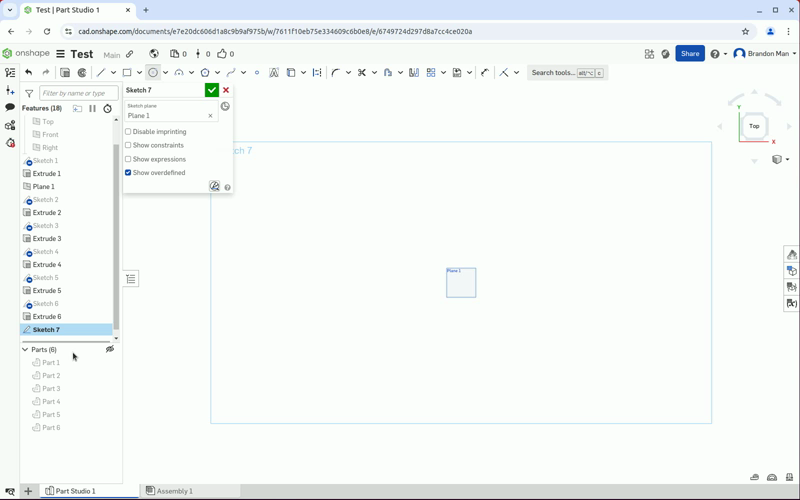
mouse_move(564, 205)
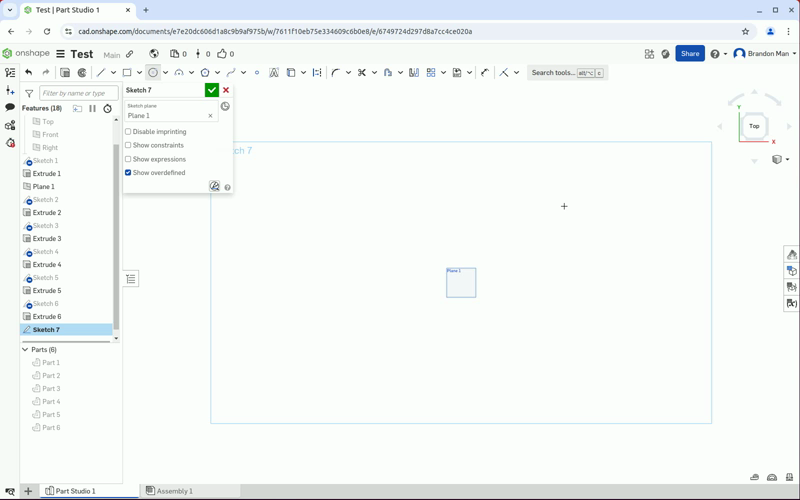
click(564, 205)
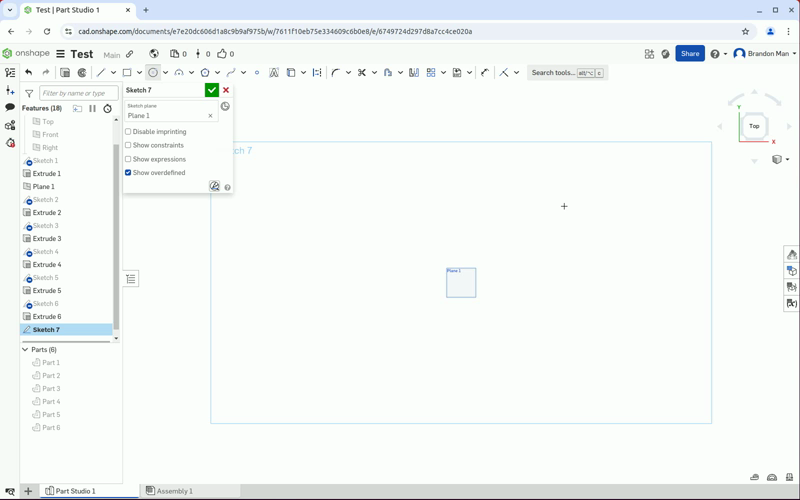
key_up(shift)
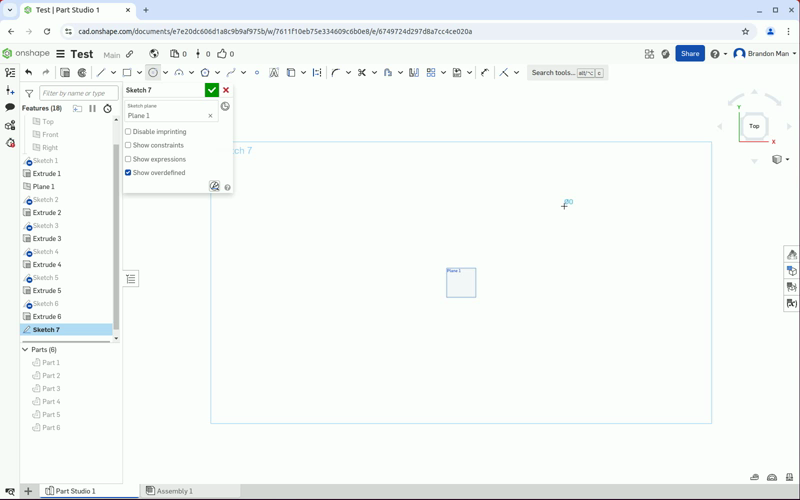
mouse_move(568, 205)
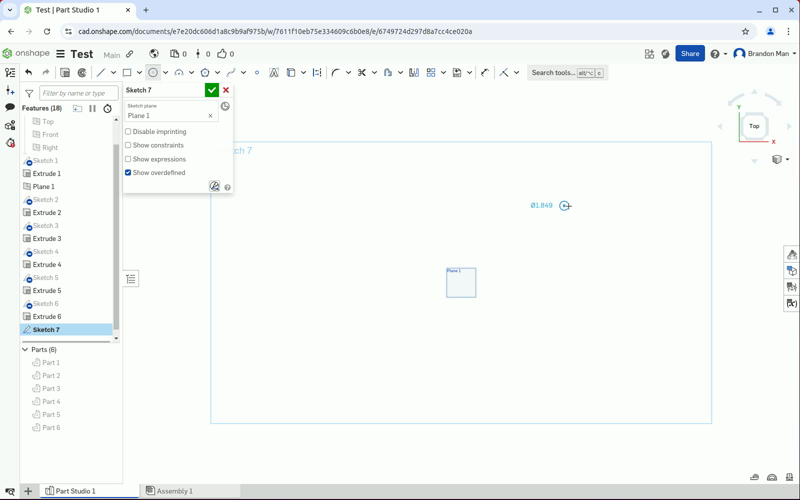
click(568, 205)
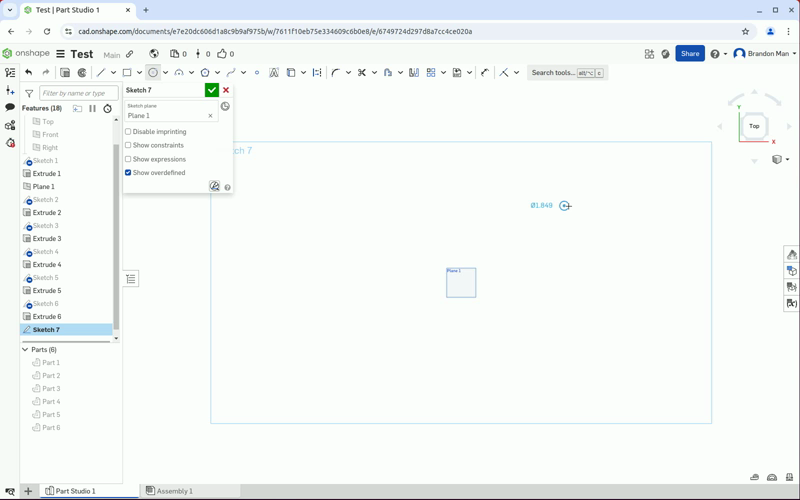
key(esc)
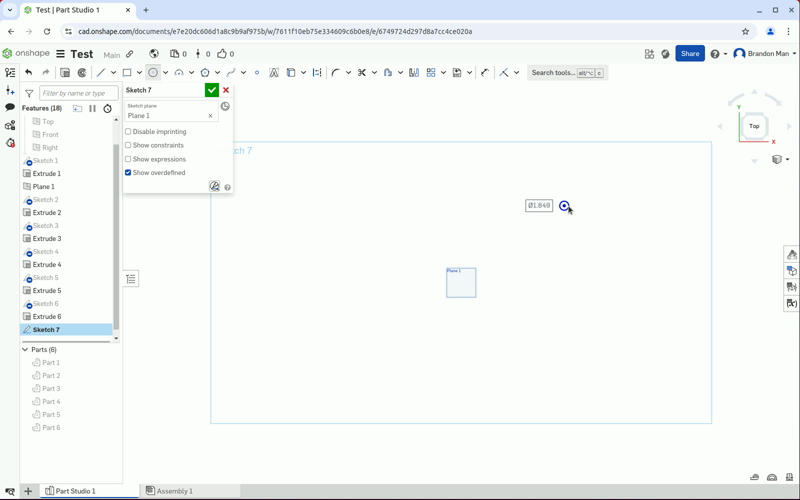
mouse_move(562, 207)
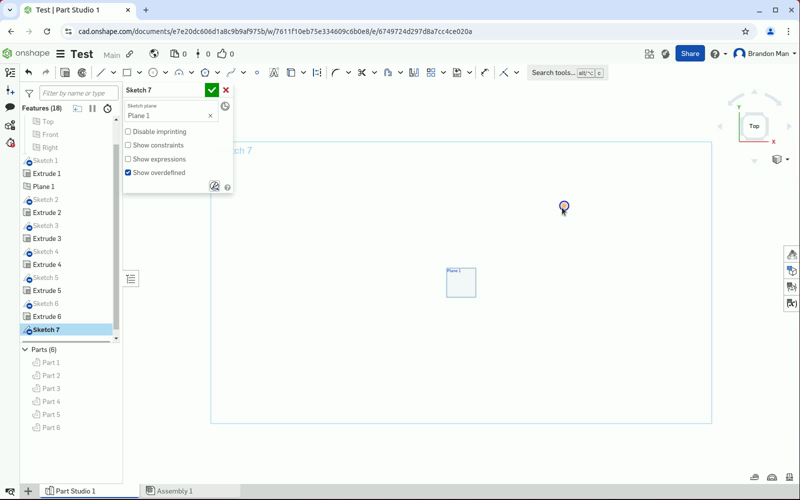
scroll(6)
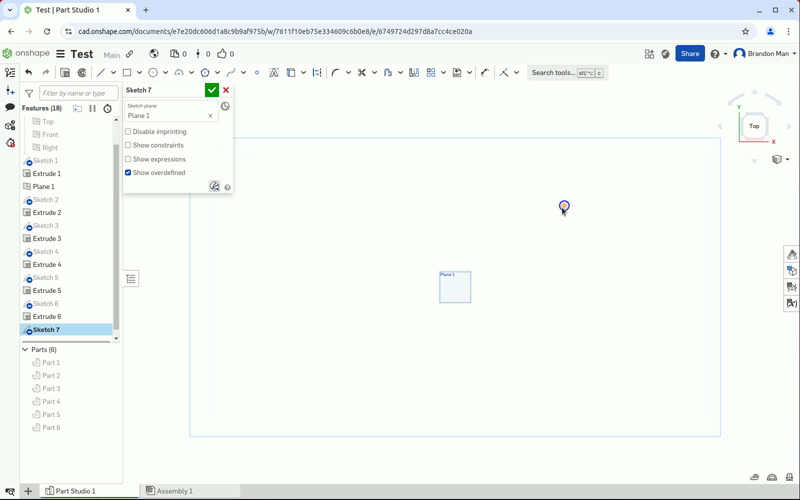
scroll(6)
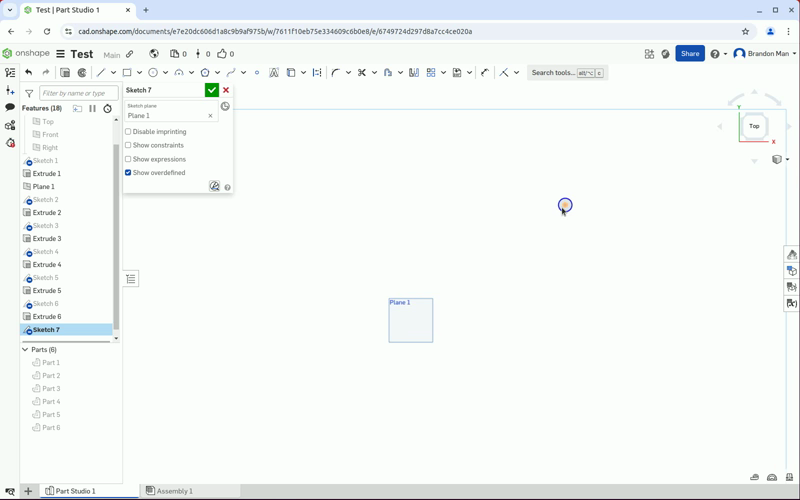
scroll(6)
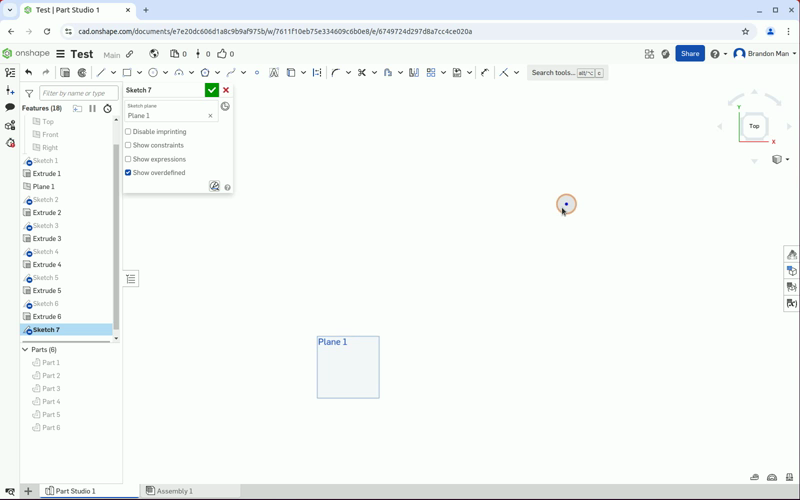
scroll(6)
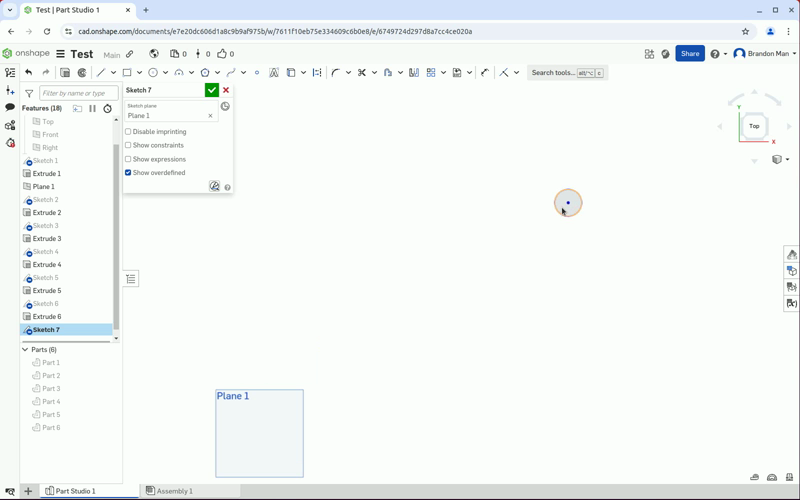
scroll(6)
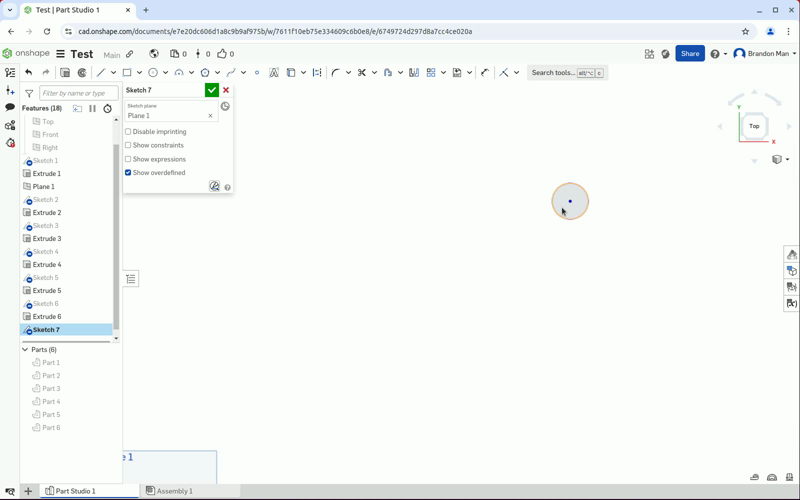
scroll(6)
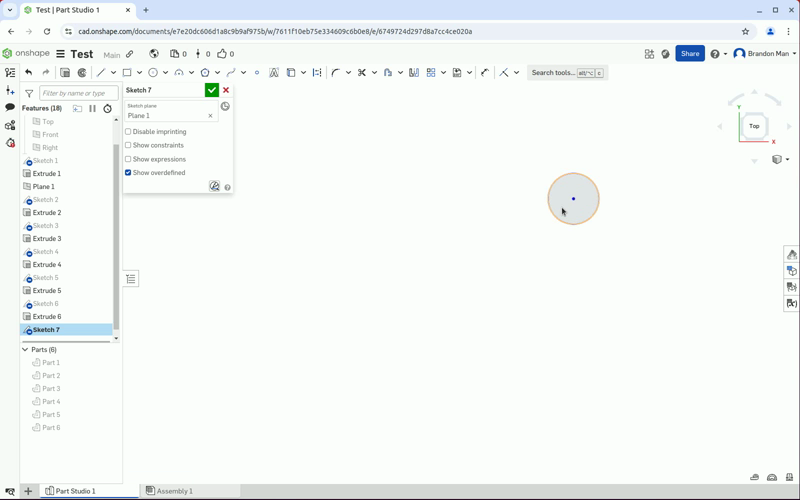
scroll(6)
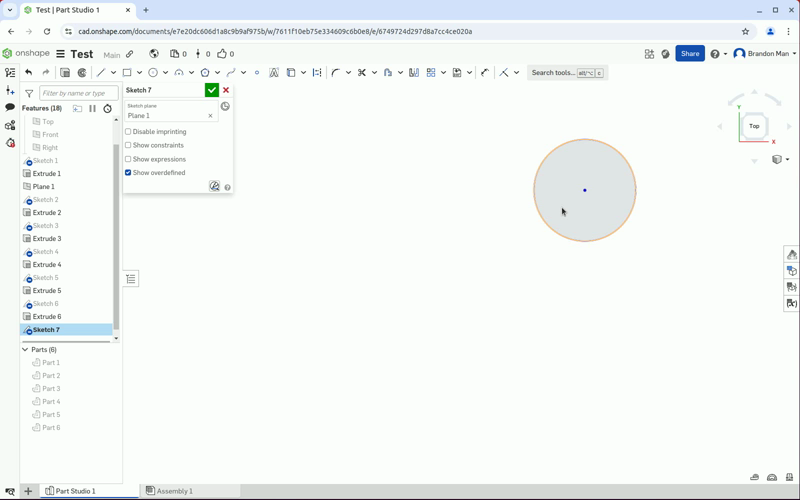
click(562, 207)
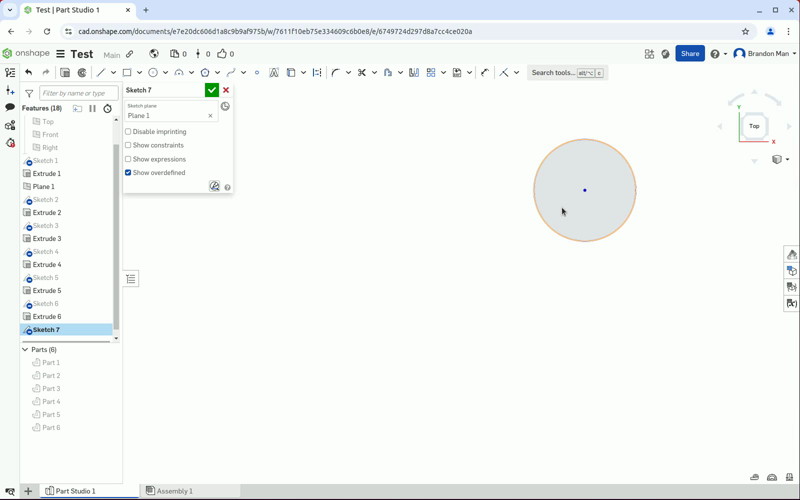
scroll(-6)
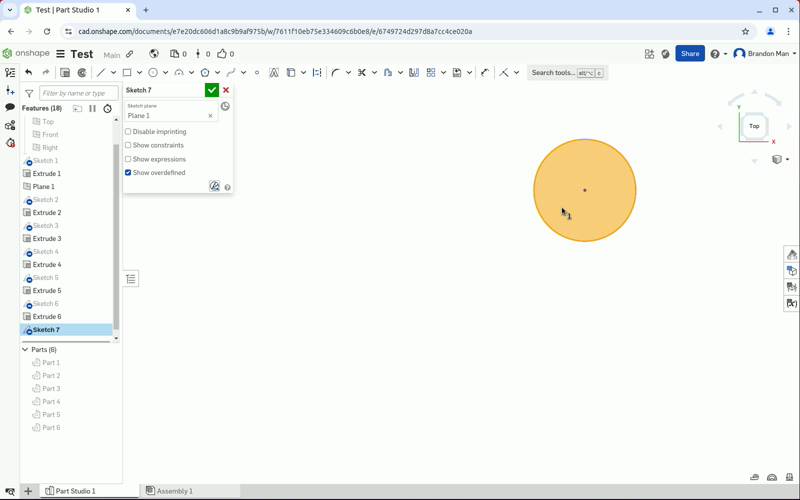
scroll(-6)
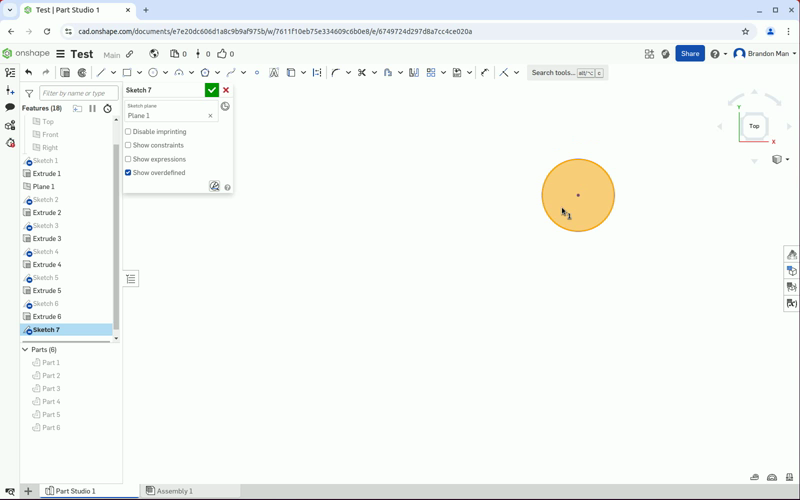
scroll(-6)
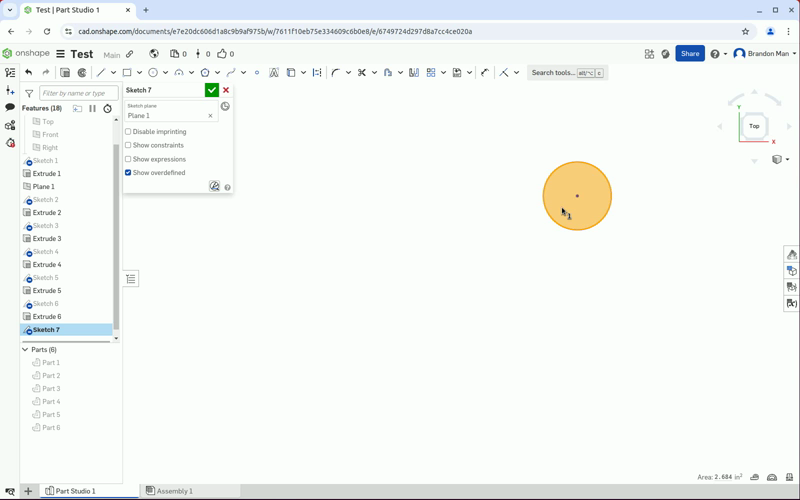
scroll(-6)
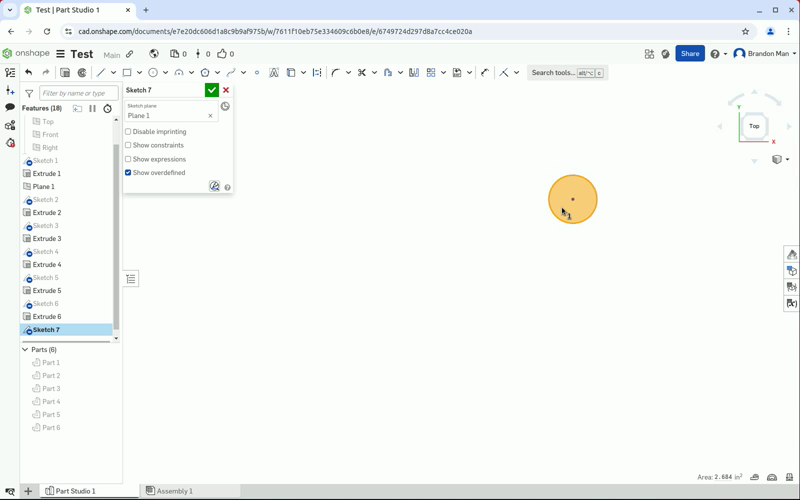
scroll(-6)
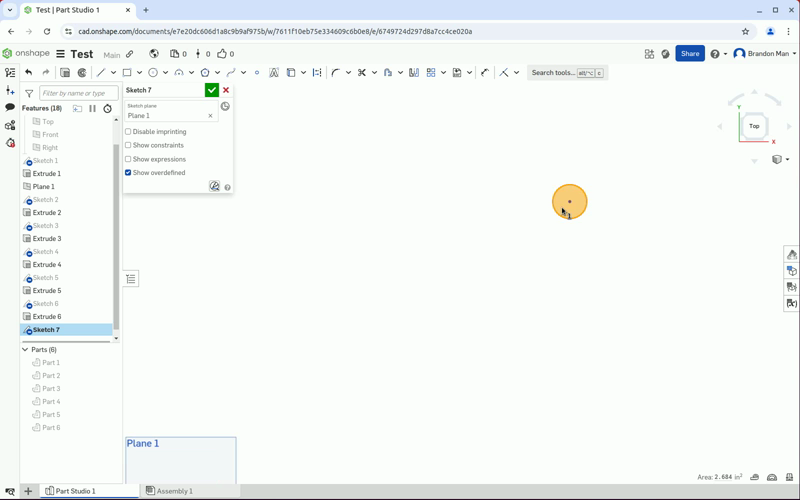
scroll(-6)
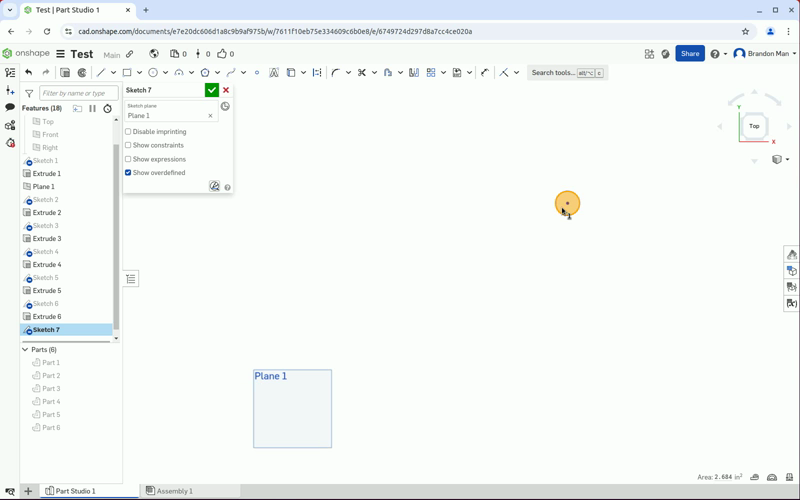
scroll(-6)
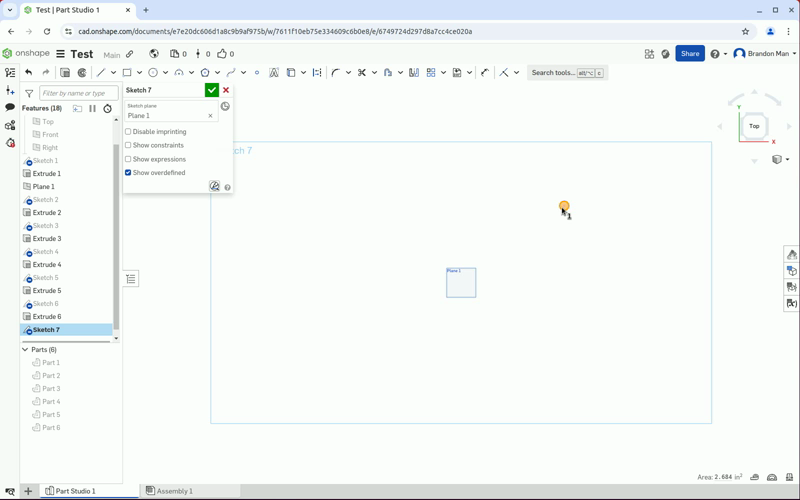
mouse_move(73, 352)
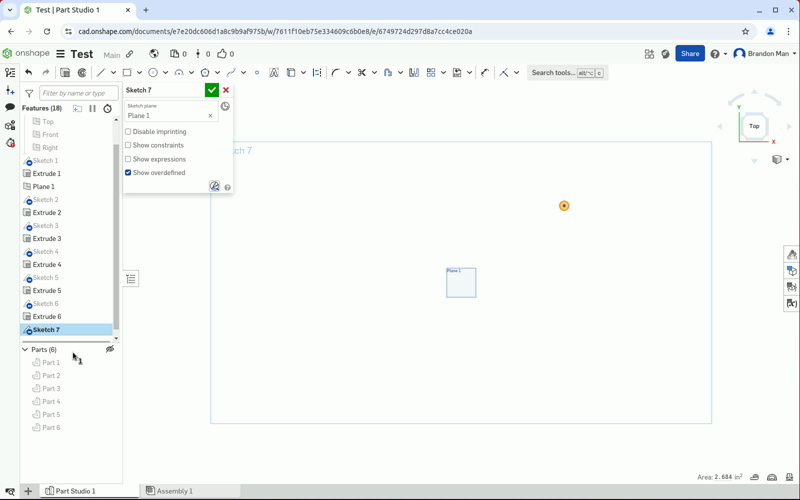
key(shift+y)
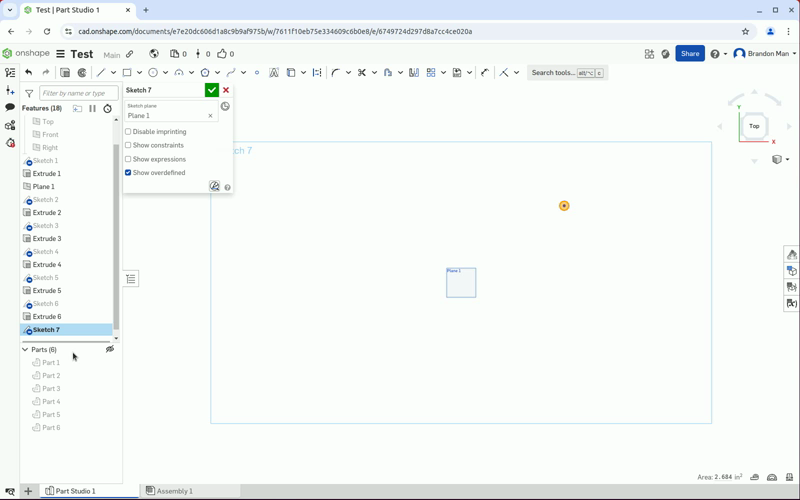
key(shift+e)
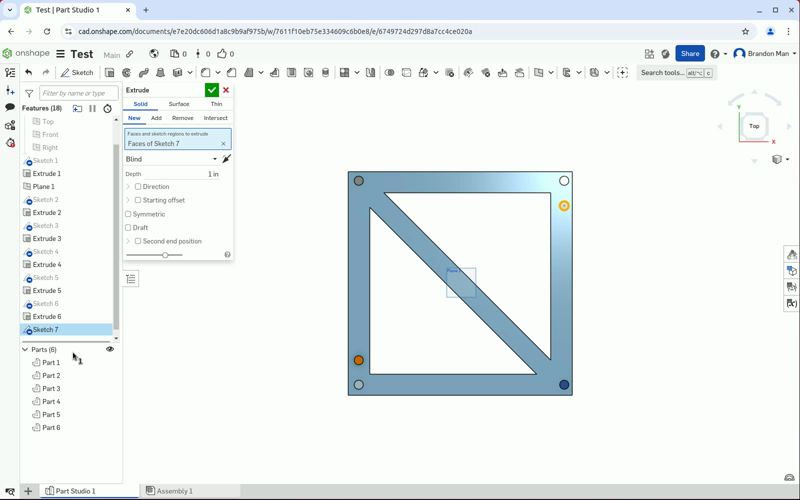
mouse_move(143, 106)
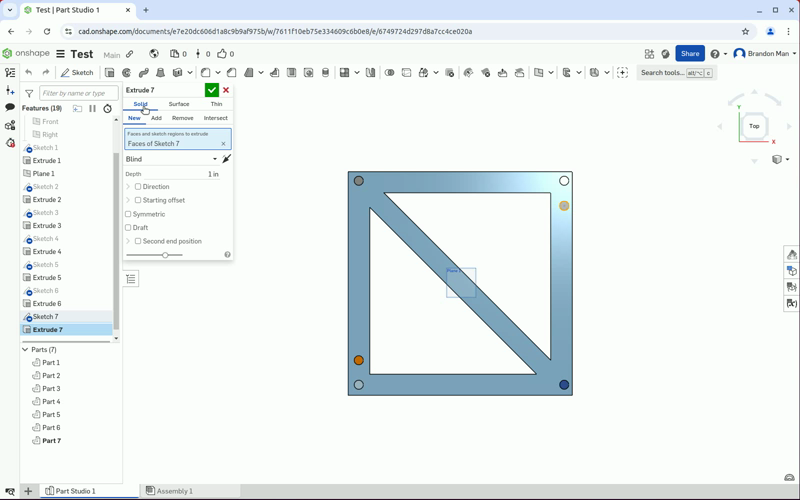
click(143, 106)
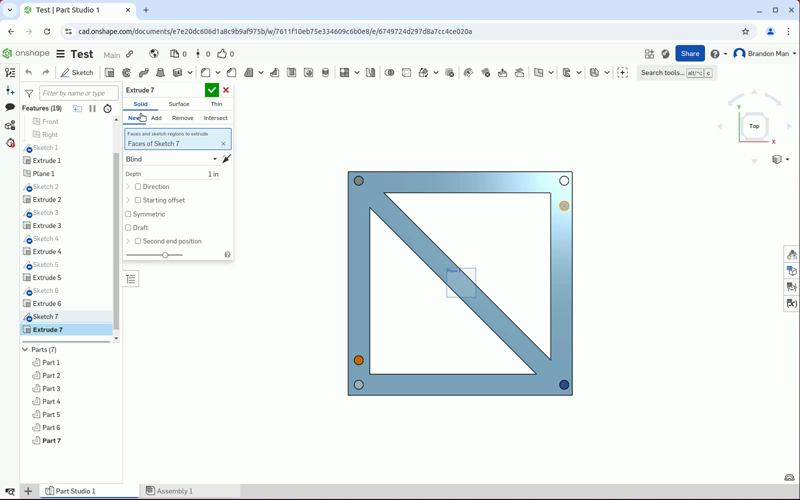
mouse_move(137, 120)
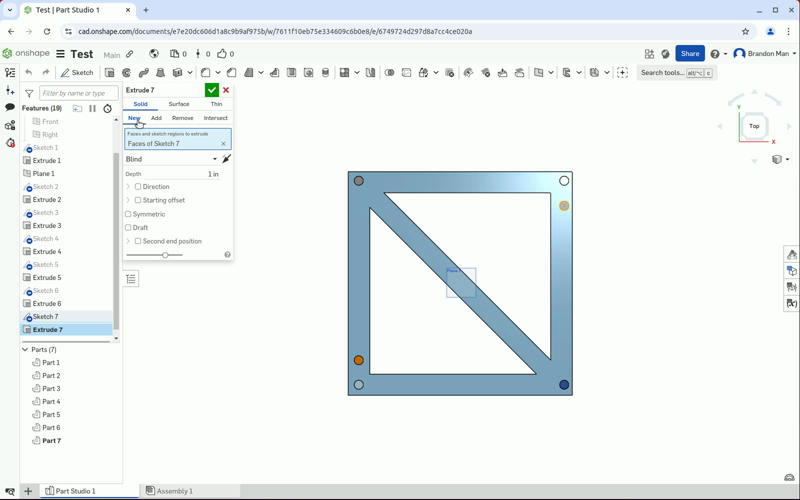
click(137, 120)
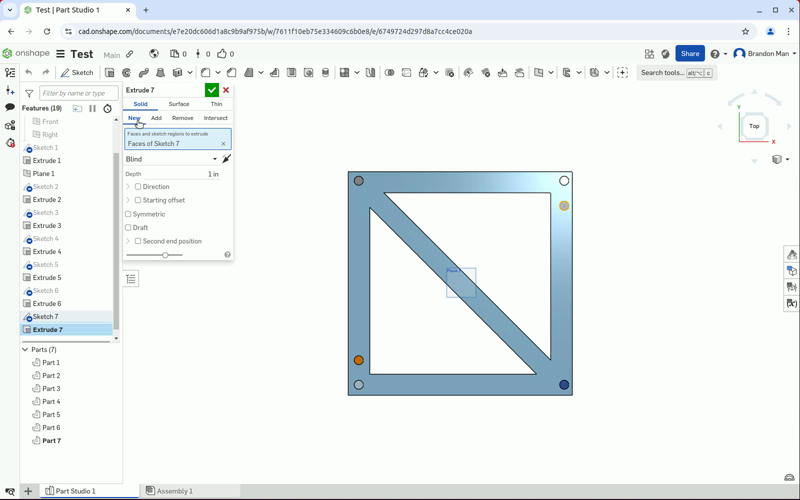
key(tab, 4)
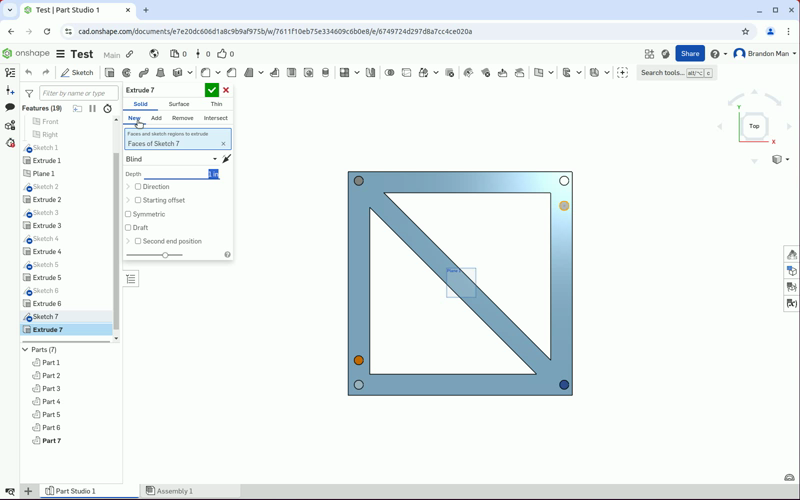
text(1.204)
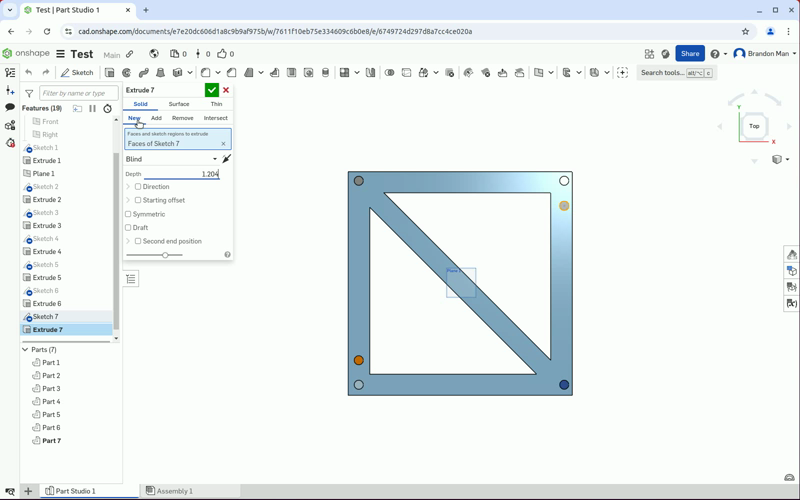
key(enter)
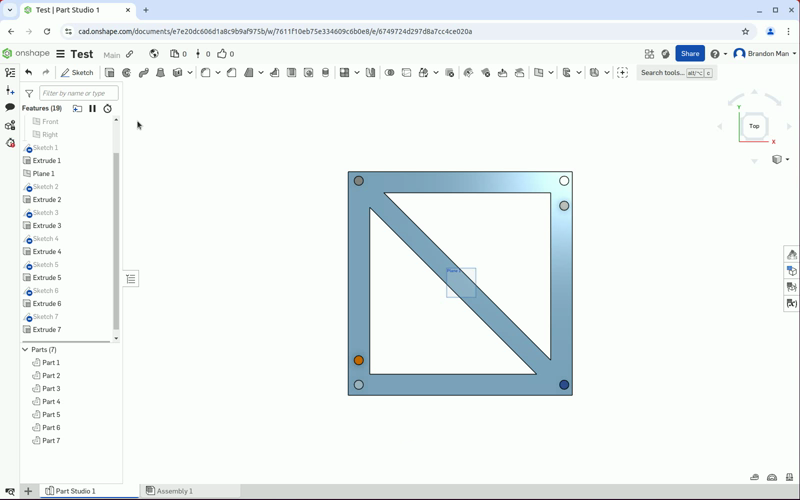
key(shift+h)
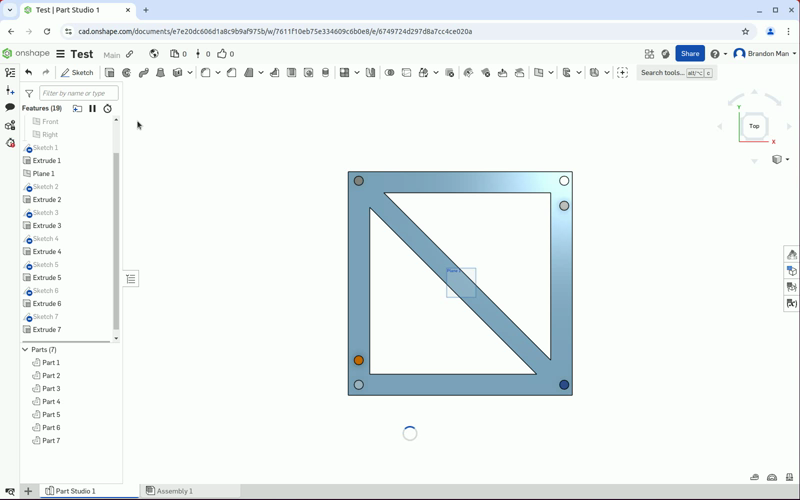
key(shift+h)
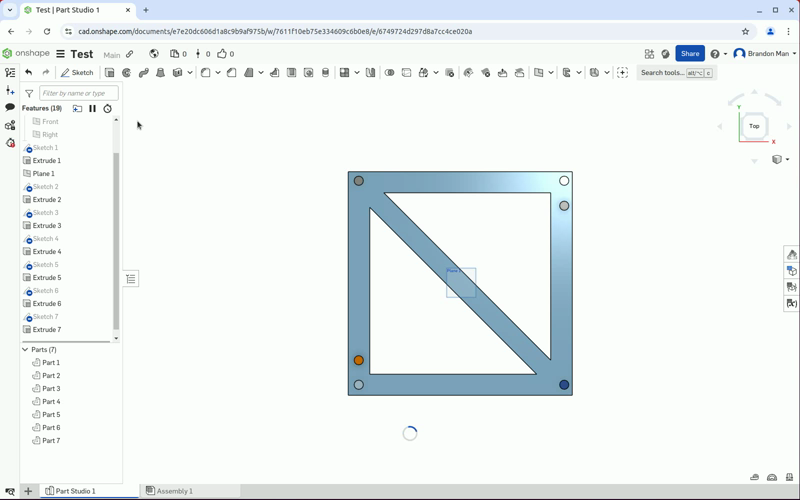
key(shift+7)
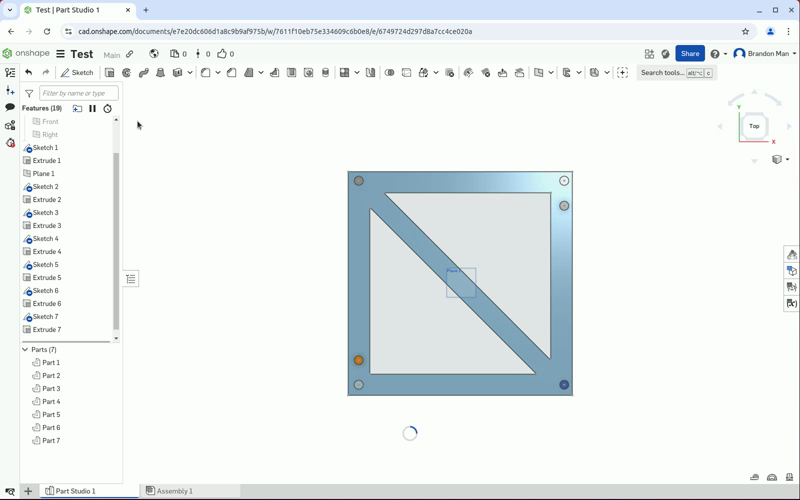
key(up, 3)
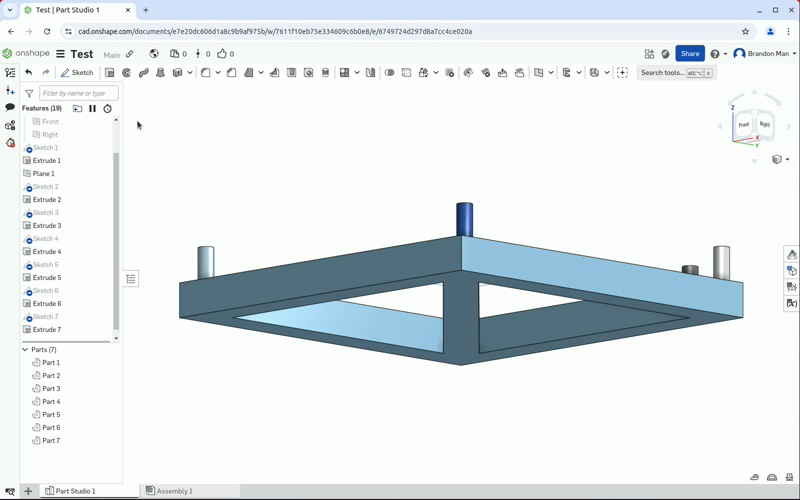
key(left, 3)
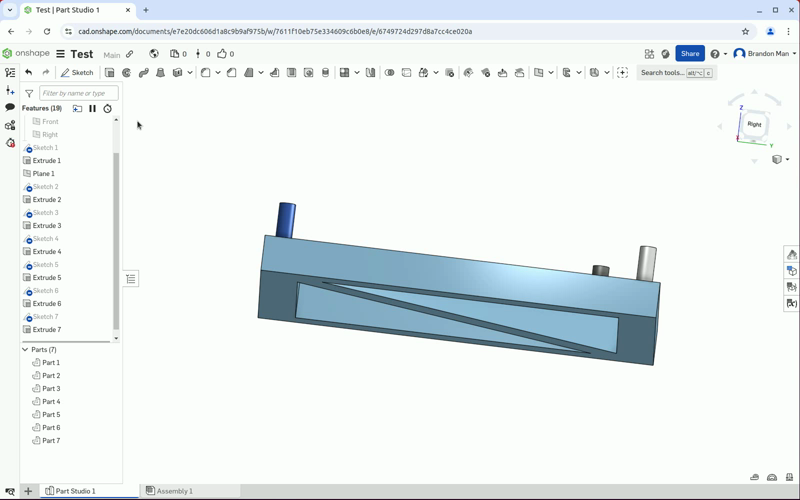
key(right, 3)
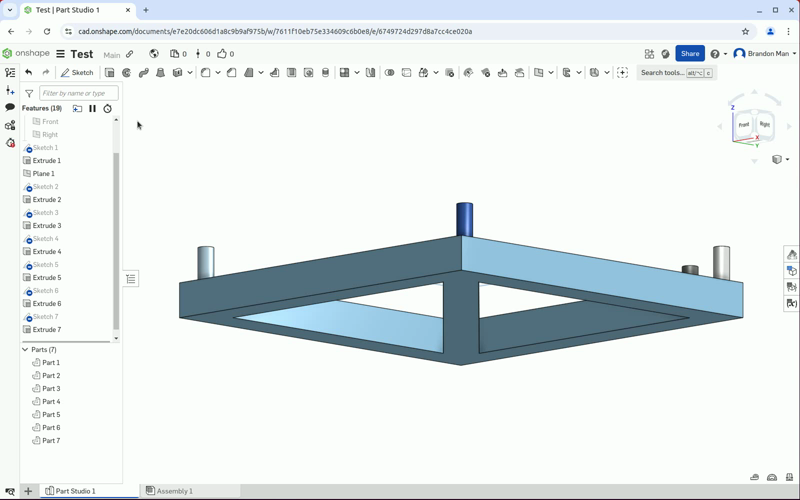
key(down, 3)
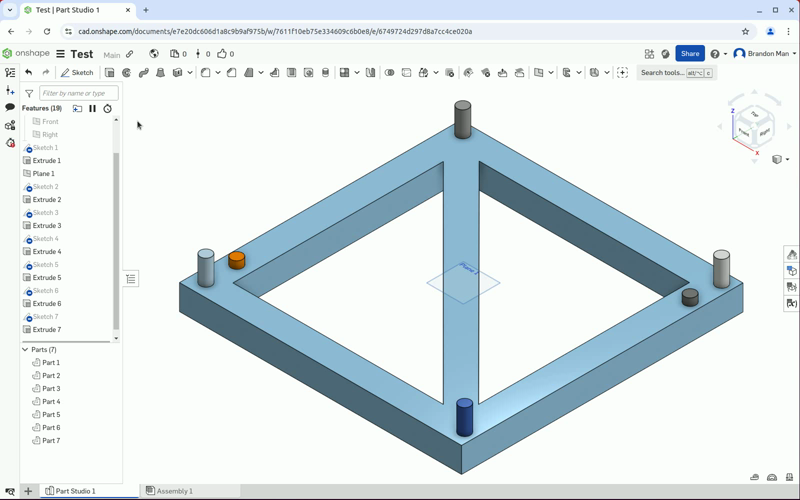
mouse_move(69, 150)
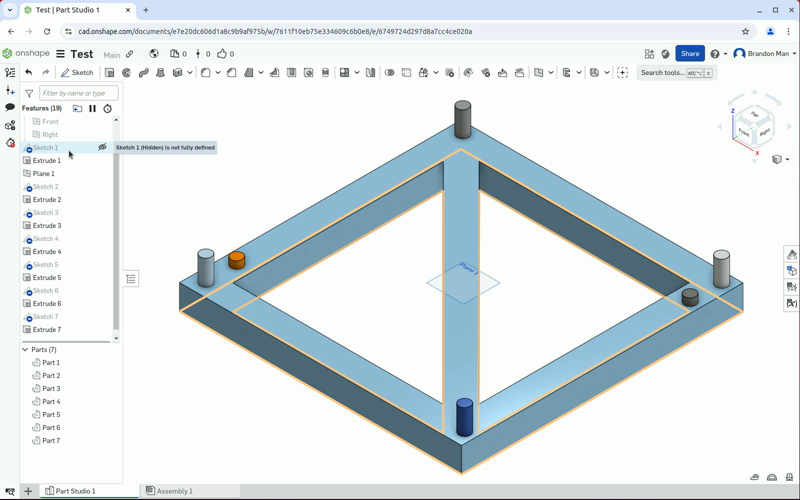
click(69, 150)